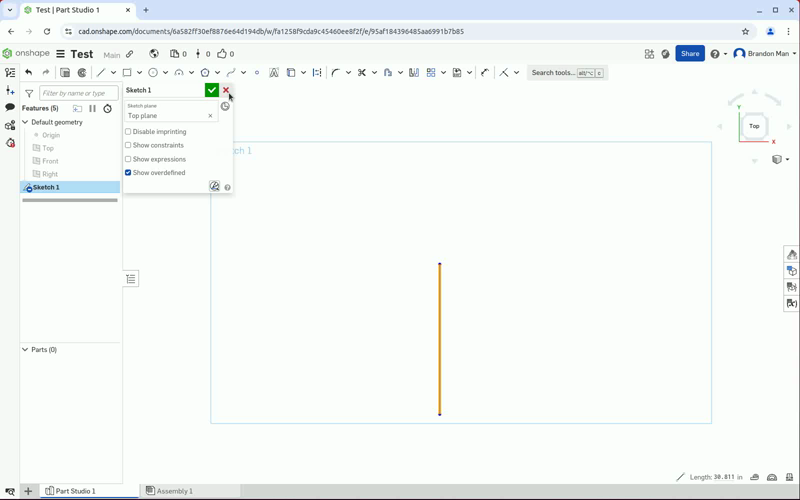
key(shift+h)
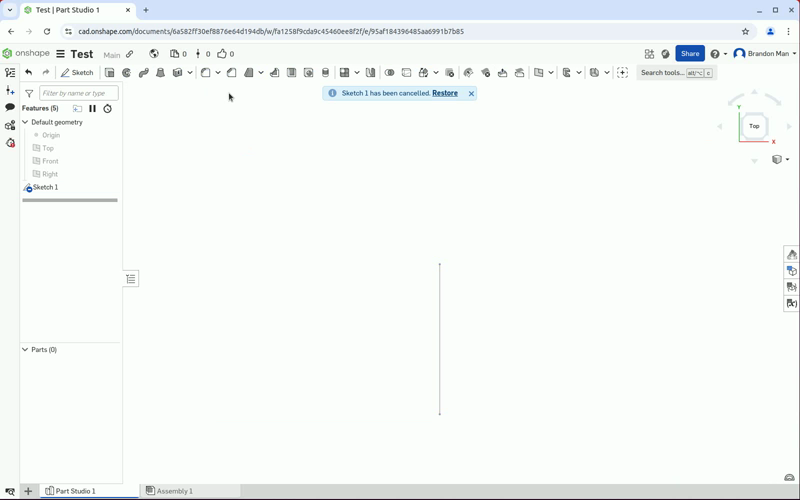
key(shift+s)
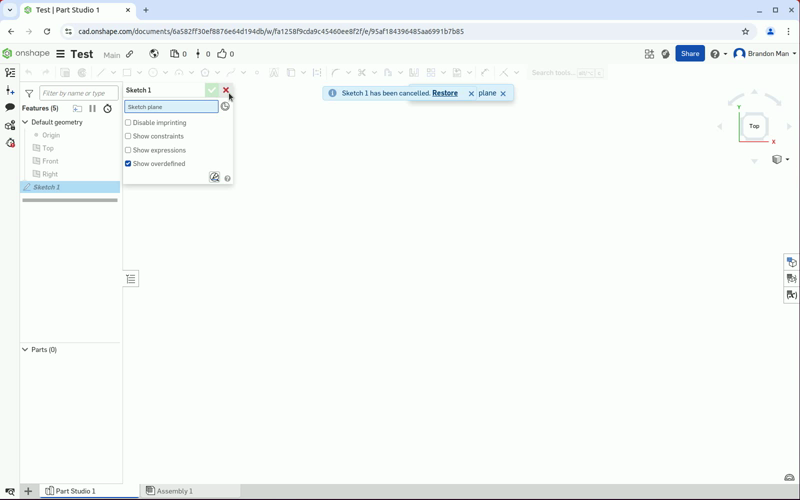
mouse_move(73, 150)
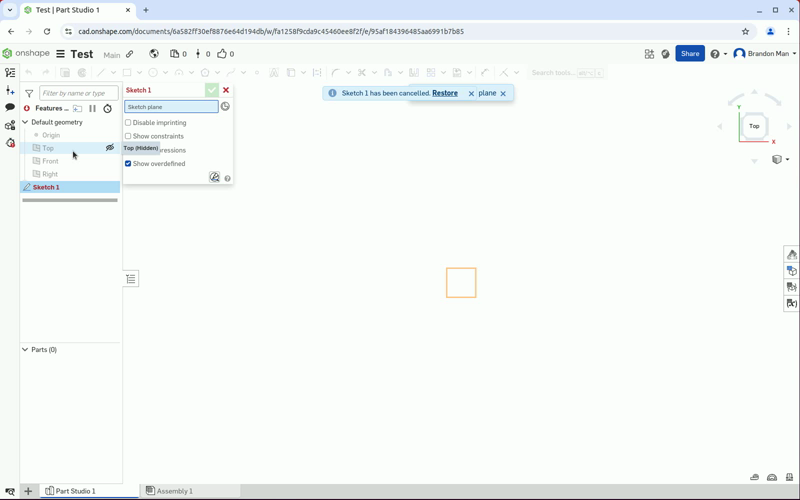
click(73, 150)
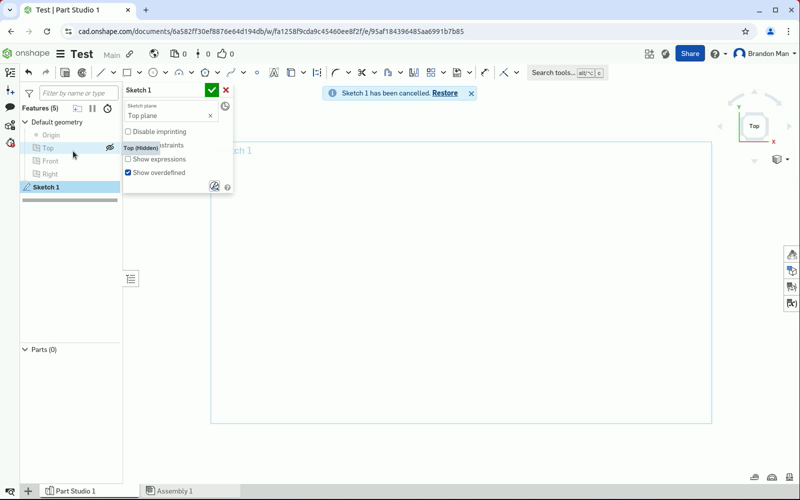
mouse_move(73, 352)
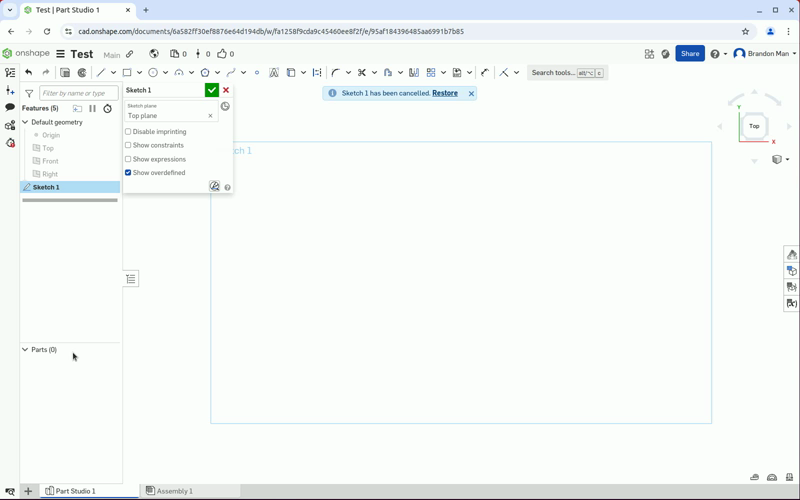
key(y)
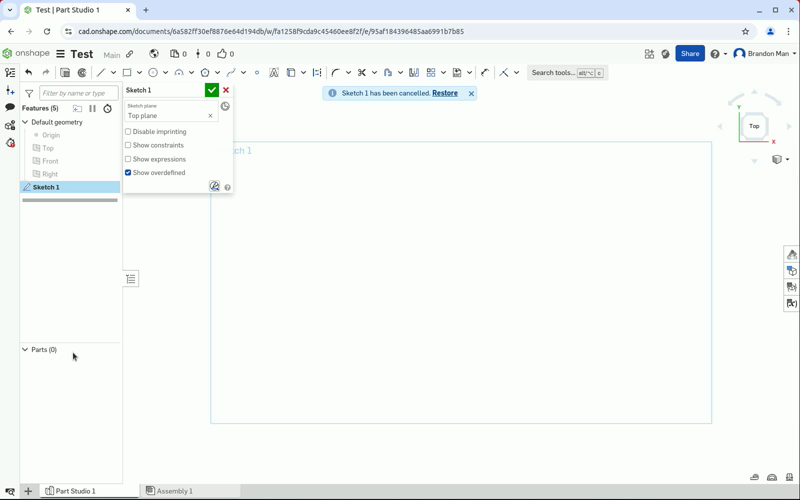
key(c)
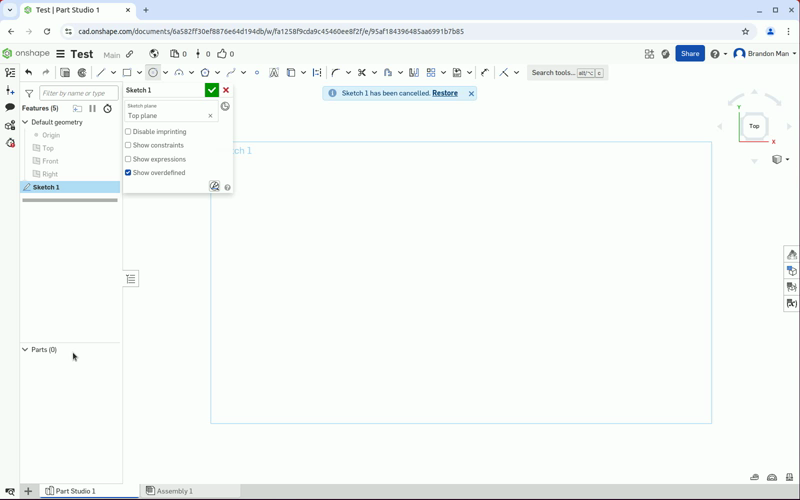
key_down(shift)
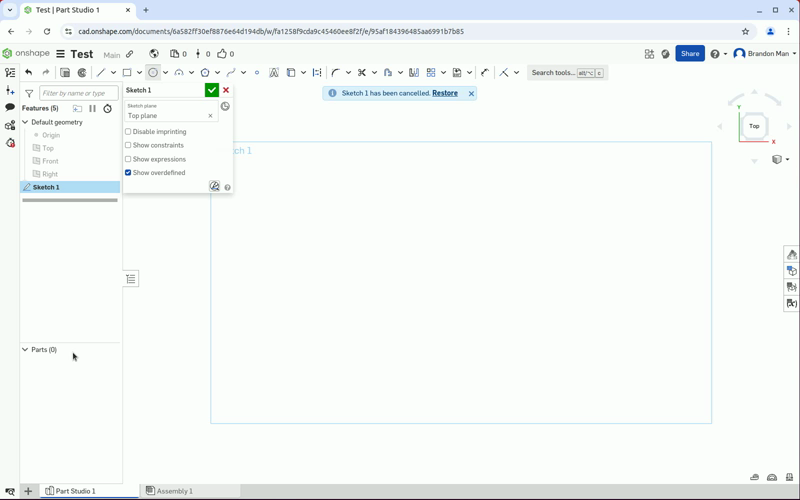
mouse_move(461, 282)
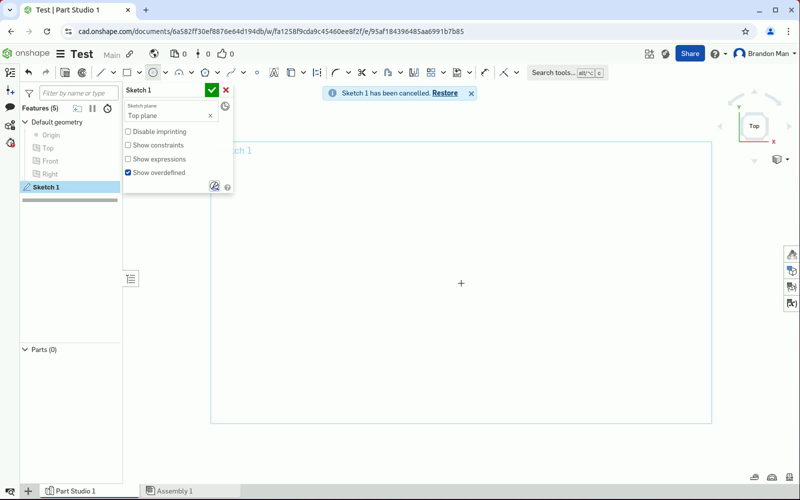
click(461, 282)
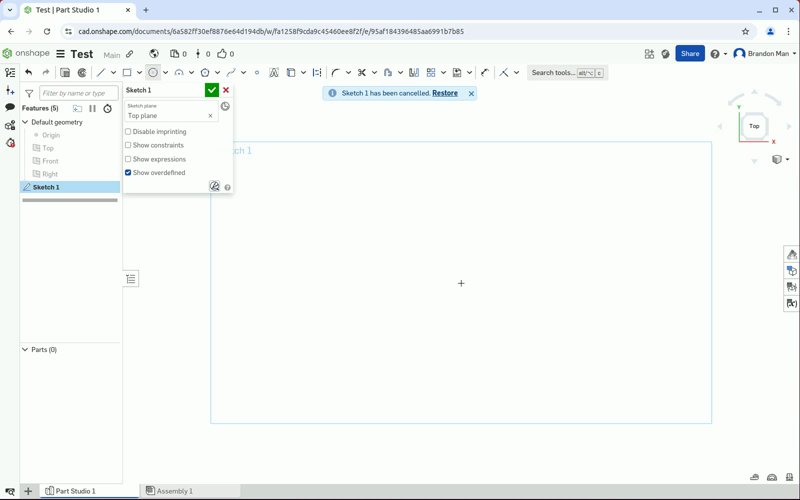
key_up(shift)
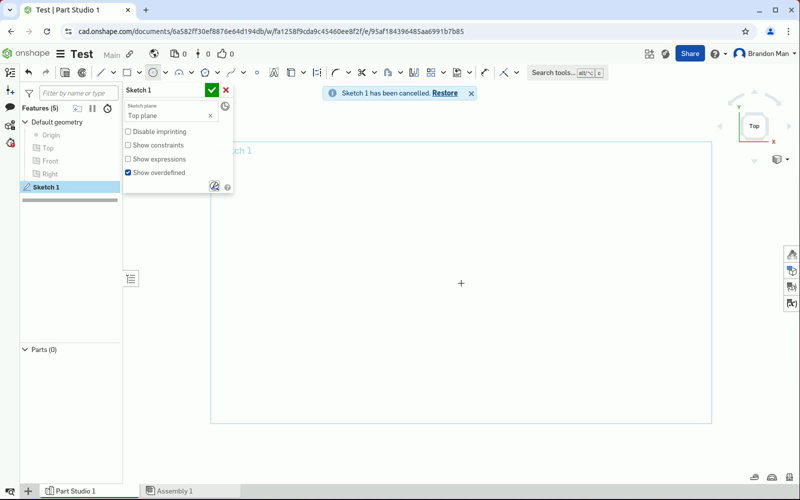
mouse_move(483, 282)
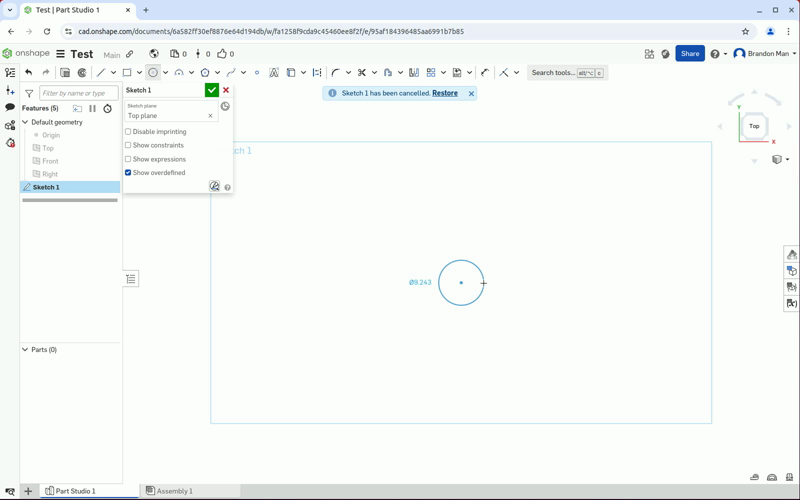
click(483, 282)
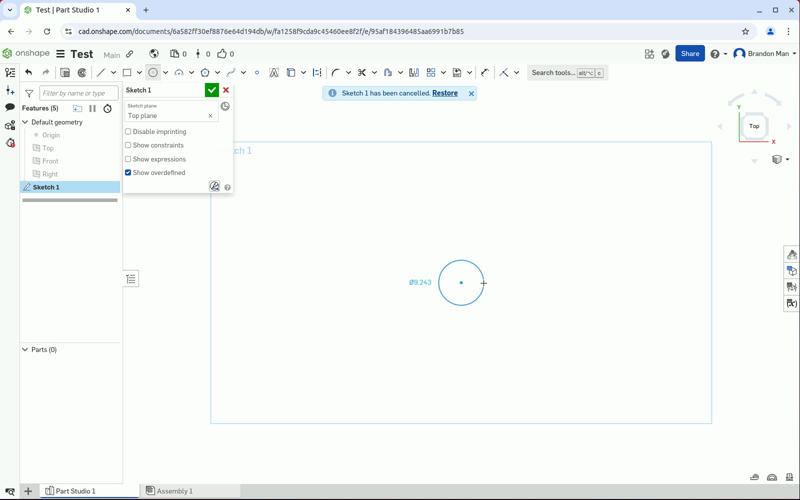
key(esc)
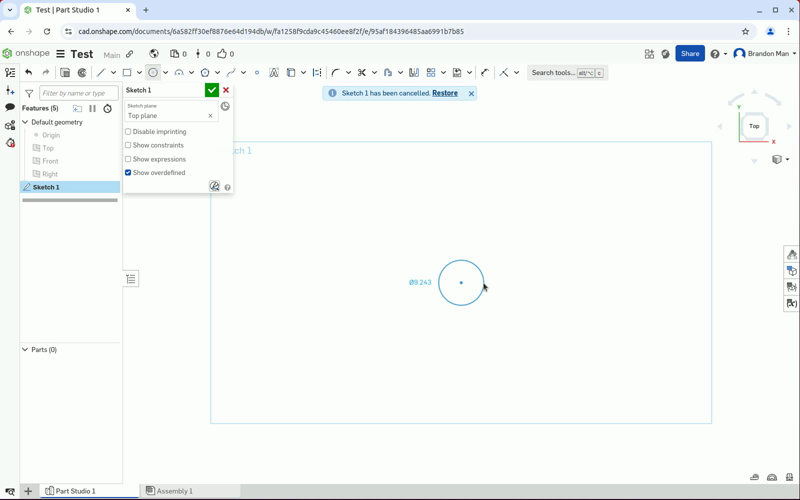
mouse_move(445, 295)
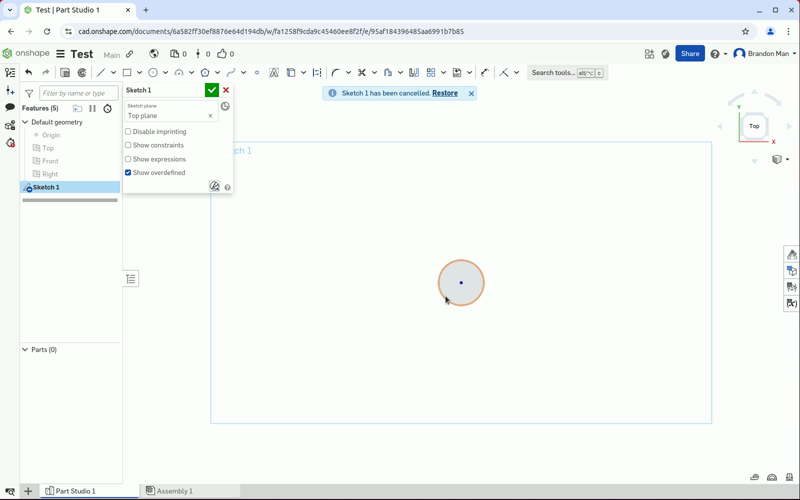
scroll(6)
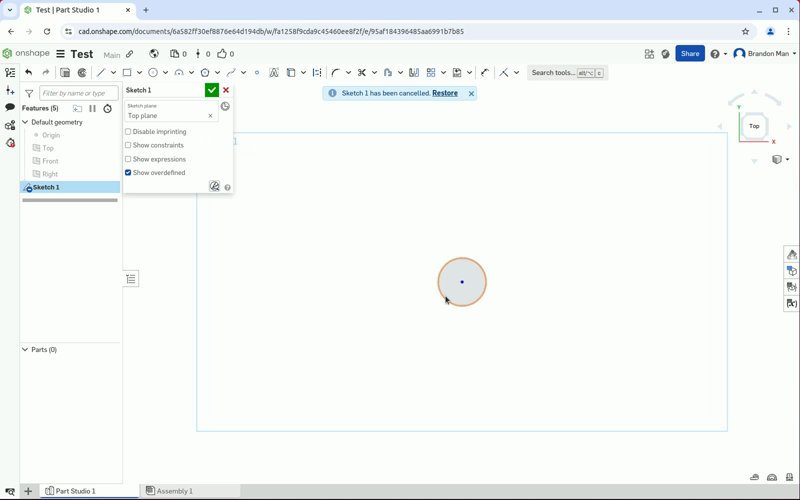
scroll(6)
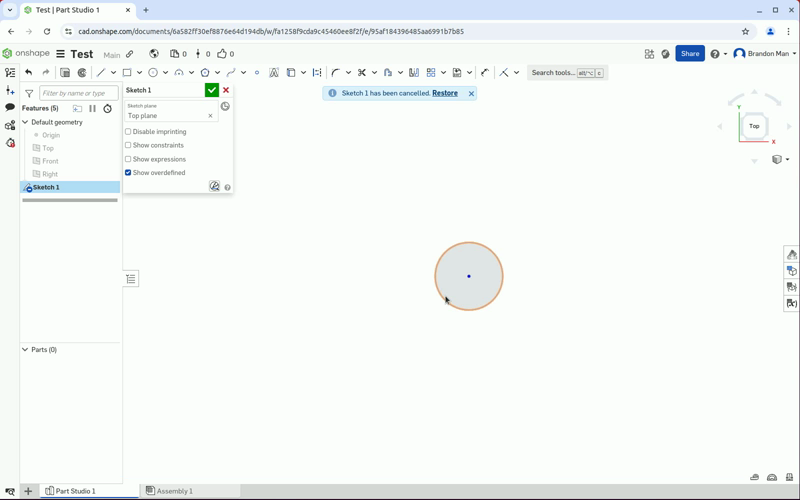
scroll(6)
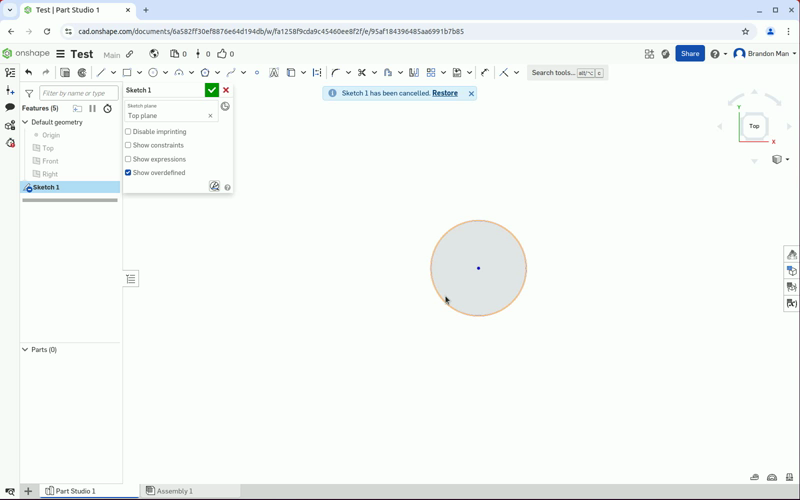
scroll(6)
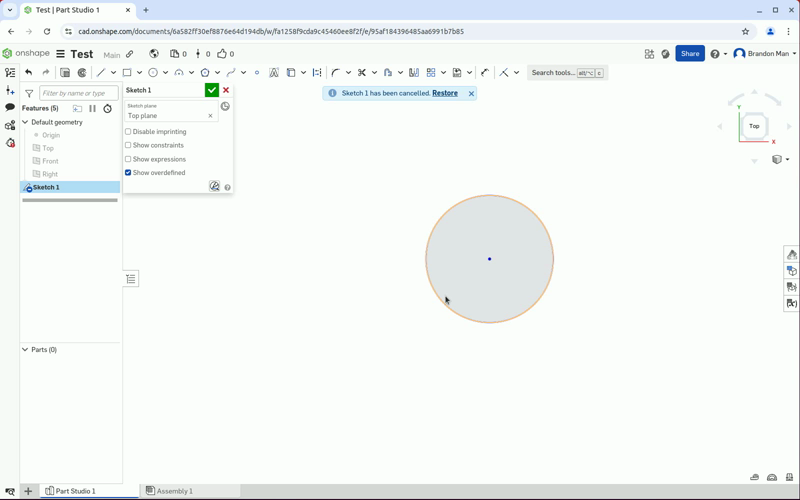
scroll(6)
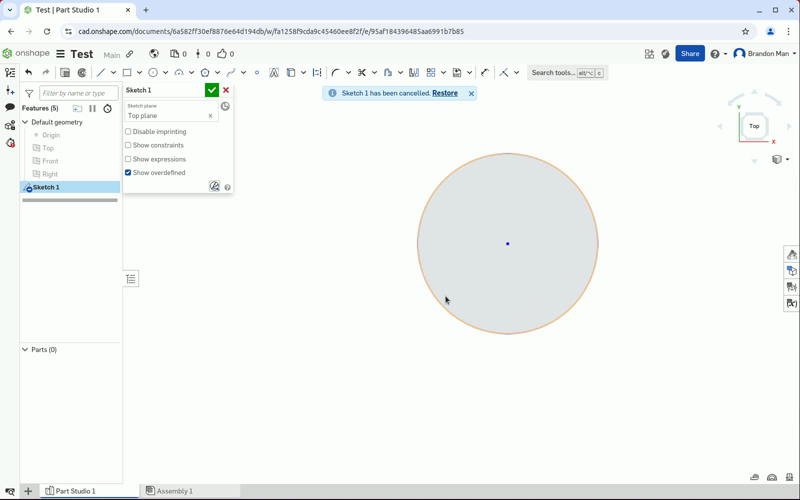
scroll(6)
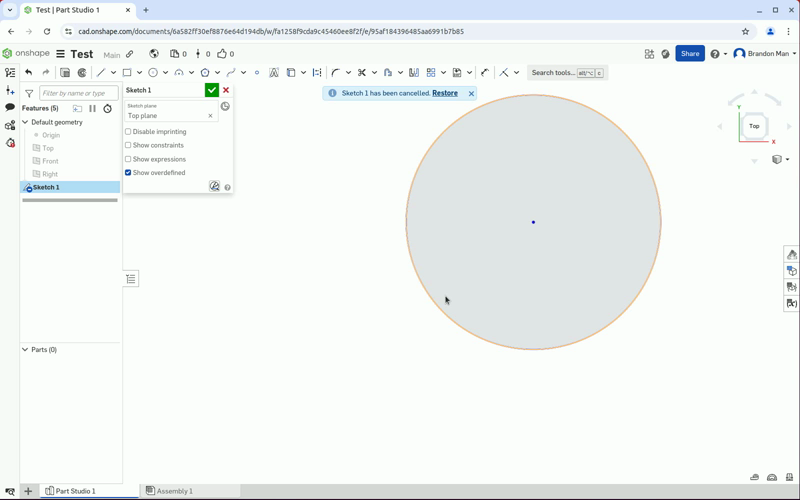
scroll(6)
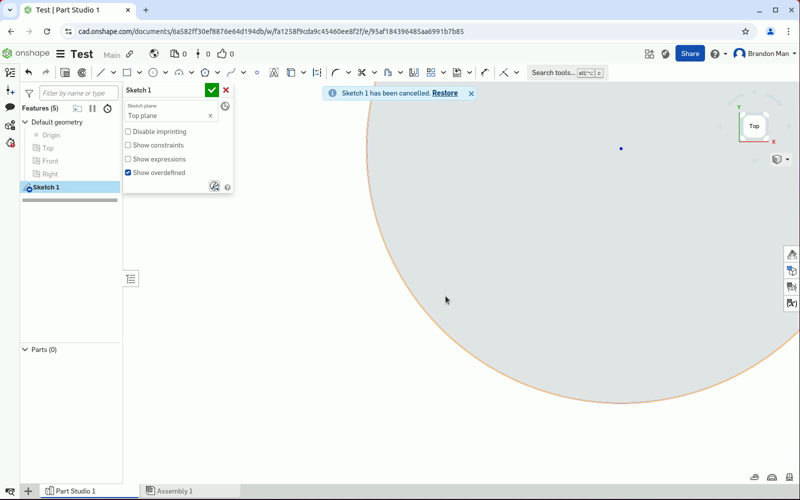
click(445, 295)
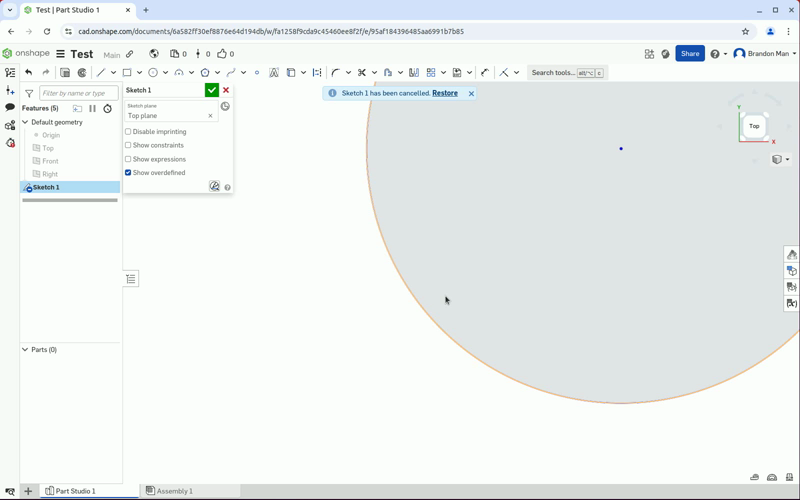
scroll(-6)
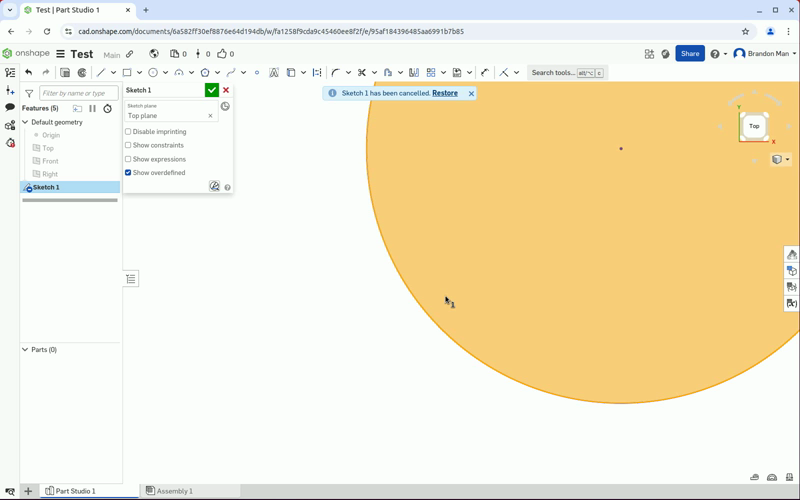
scroll(-6)
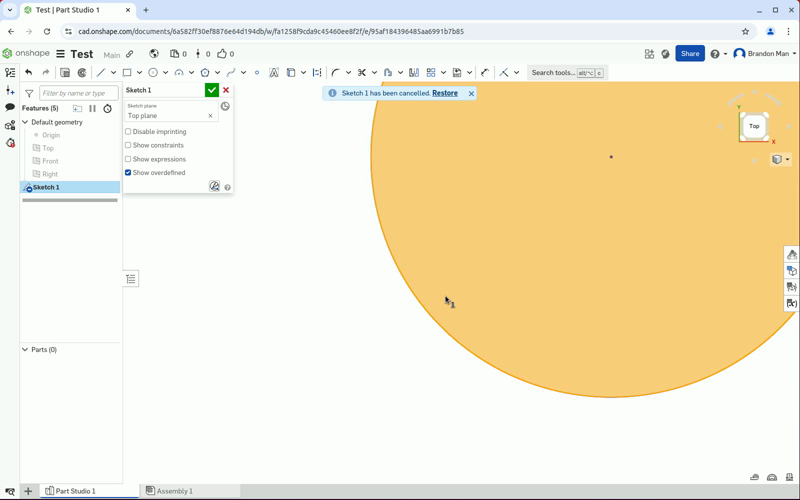
scroll(-6)
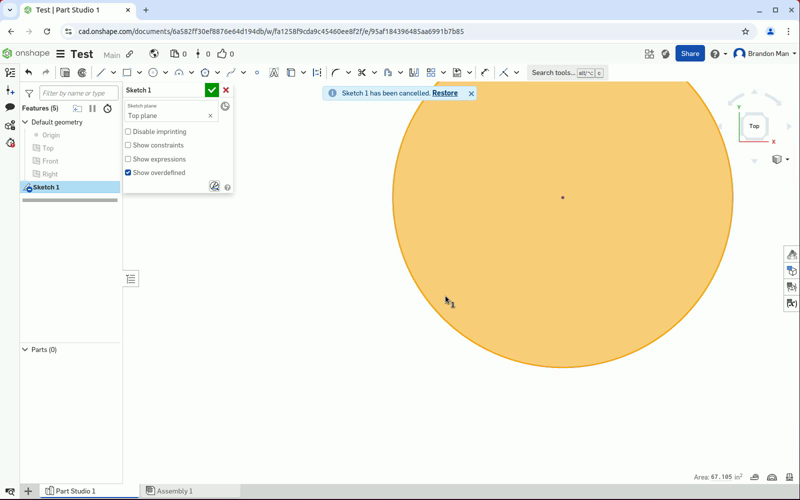
scroll(-6)
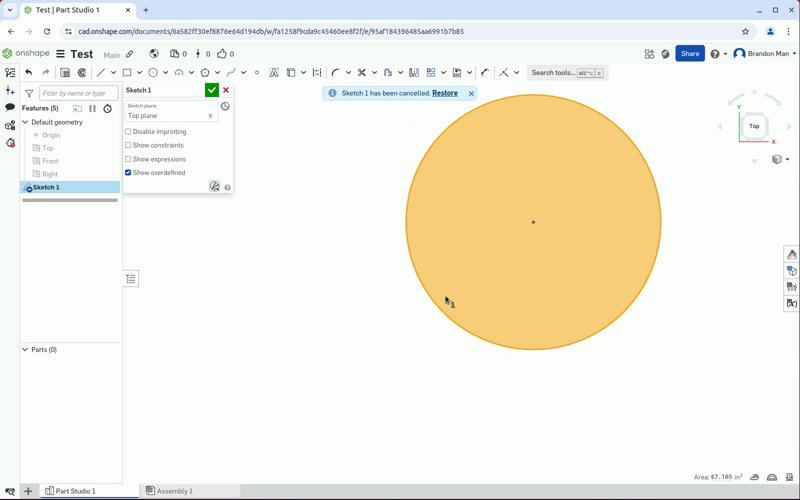
scroll(-6)
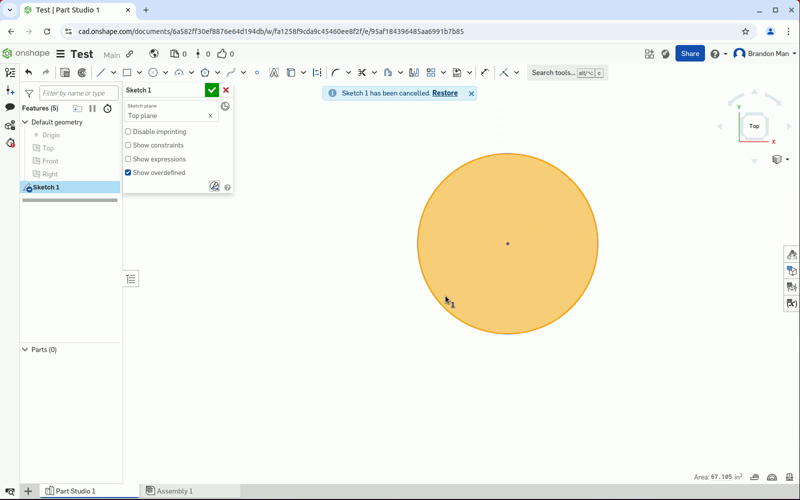
scroll(-6)
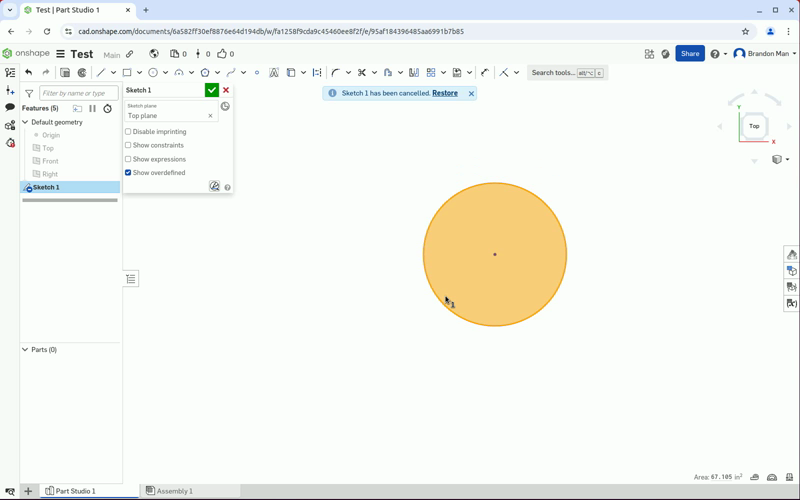
scroll(-6)
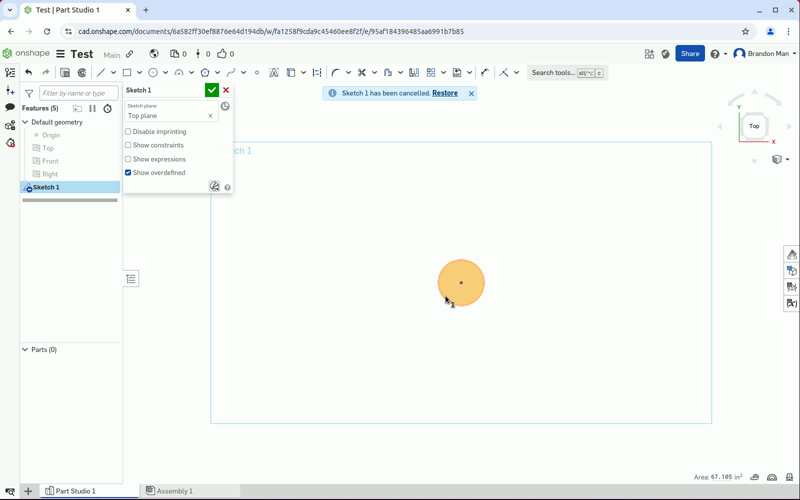
mouse_move(73, 352)
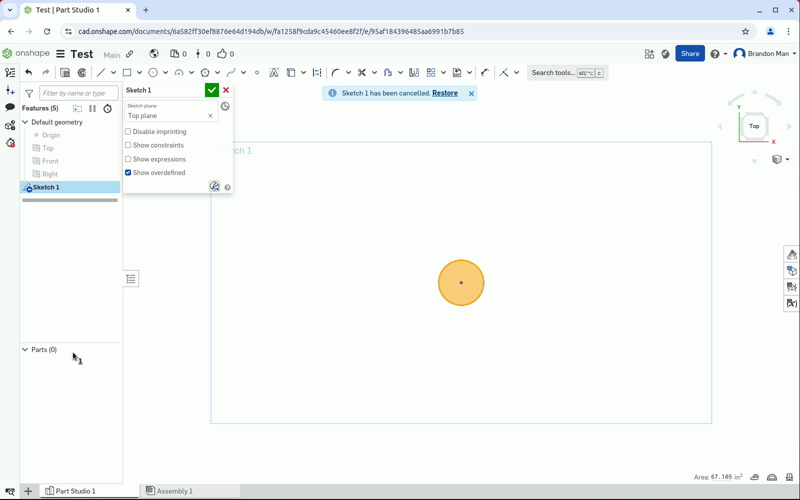
key(shift+y)
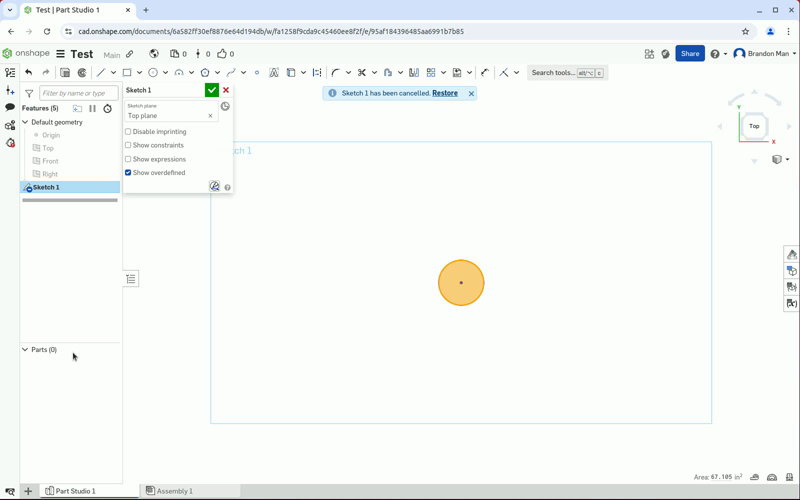
key(shift+e)
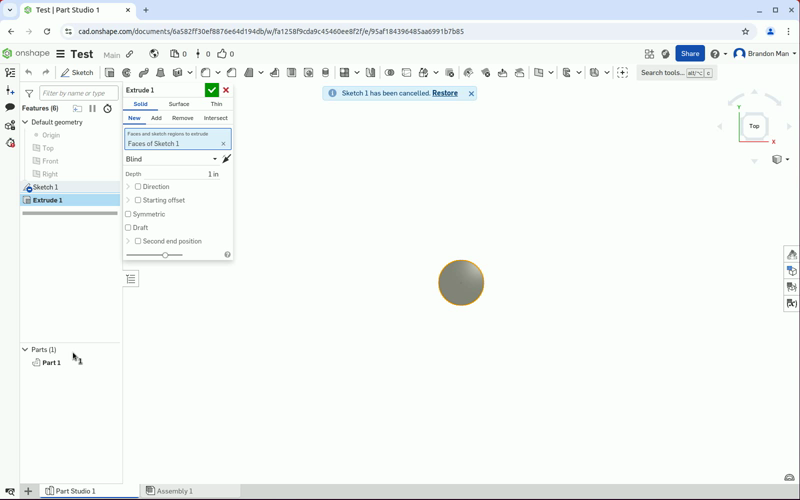
mouse_move(143, 106)
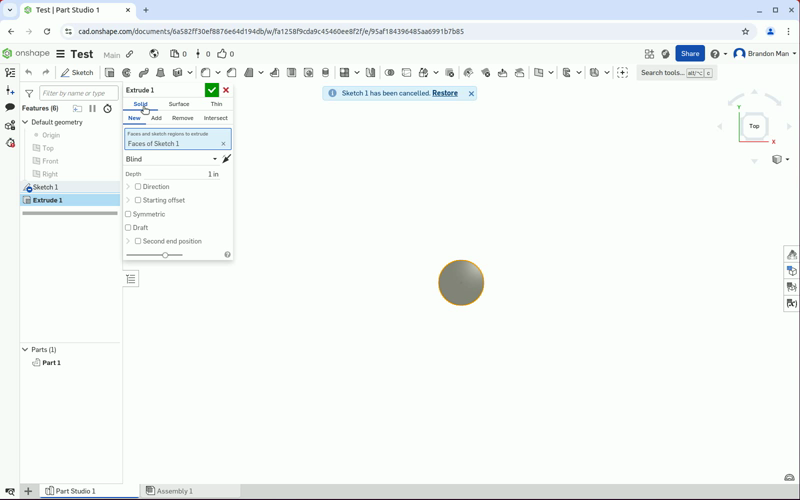
click(143, 106)
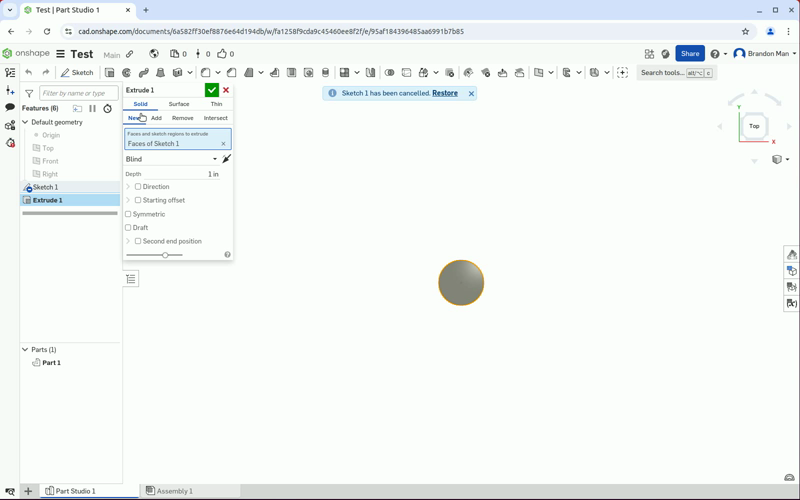
mouse_move(137, 120)
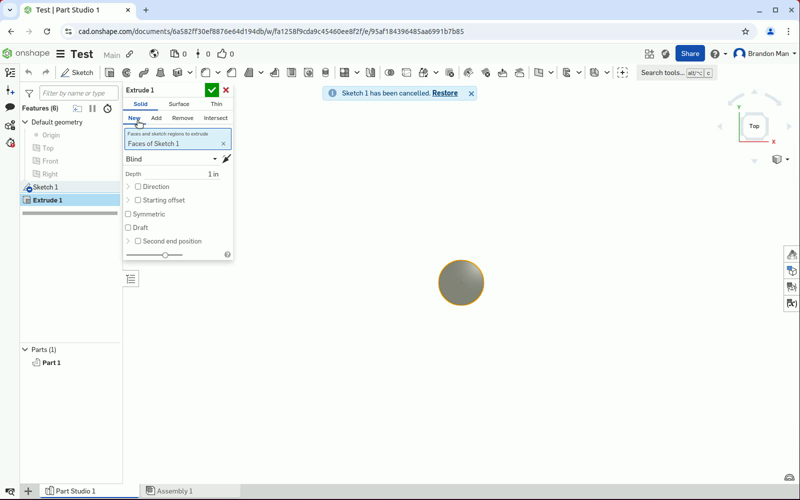
click(137, 120)
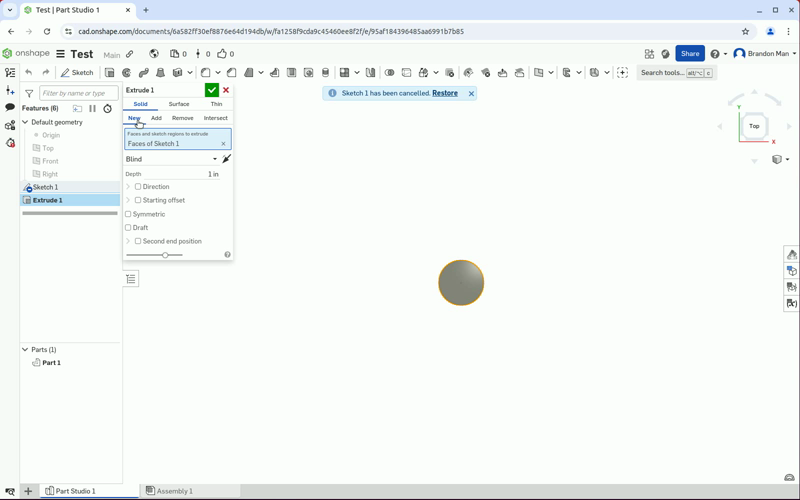
key(tab, 4)
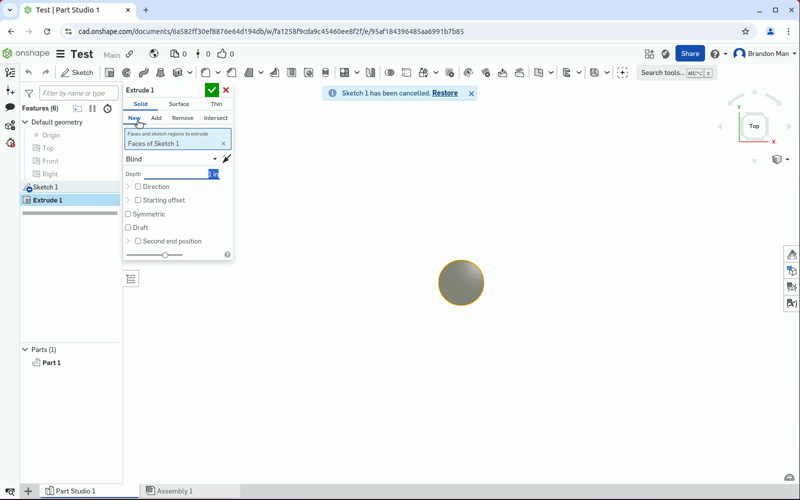
text(20.942)
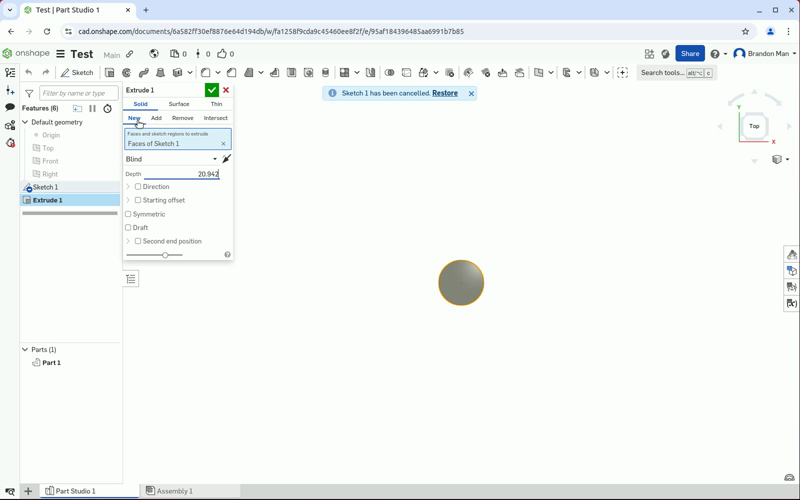
key(enter)
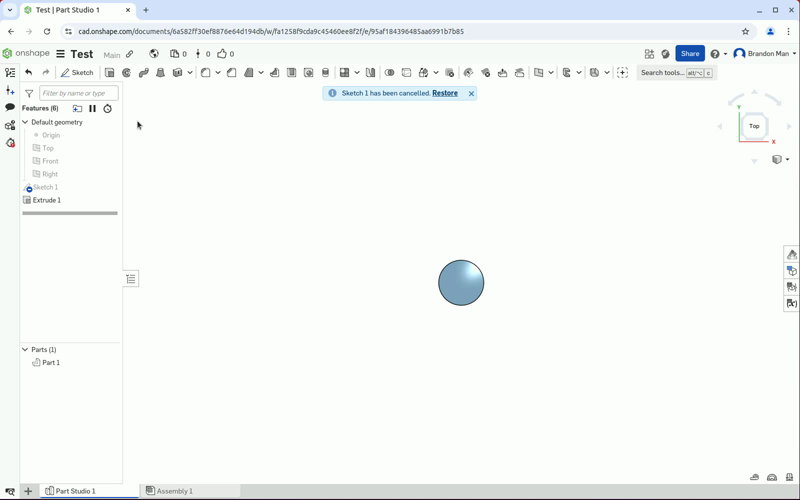
key(shift+h)
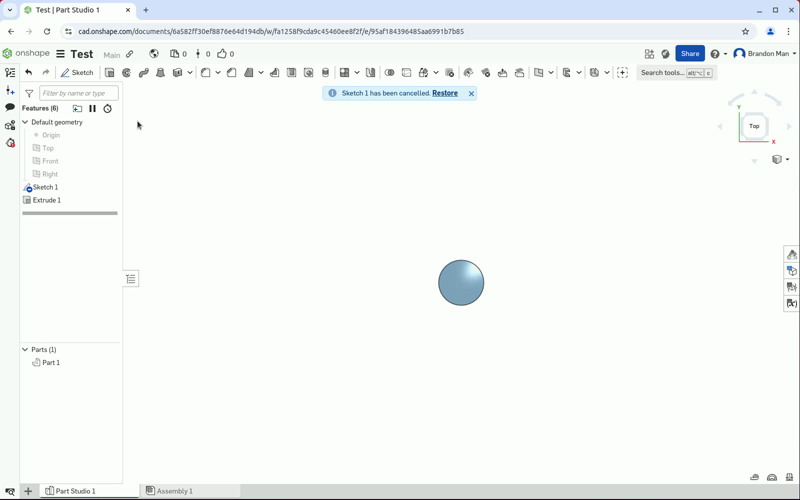
key(shift+h)
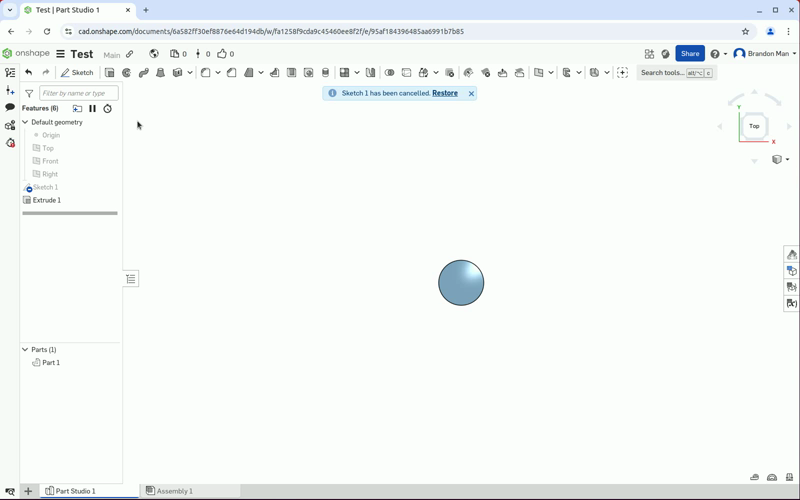
mouse_move(73, 189)
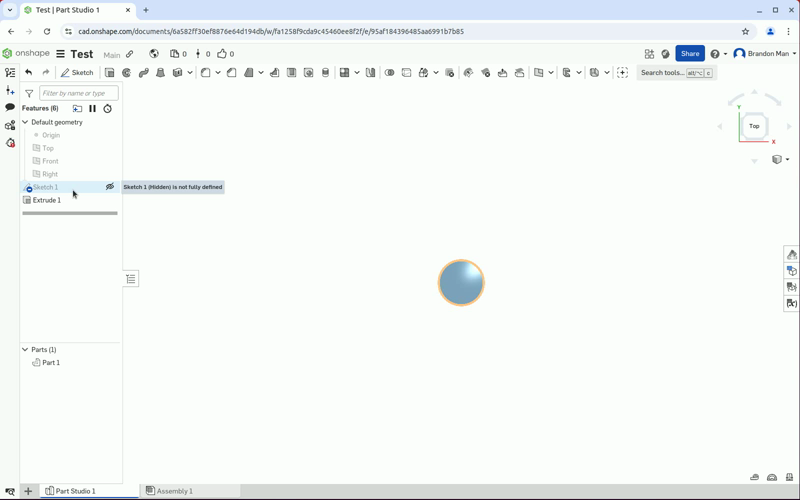
click(73, 189)
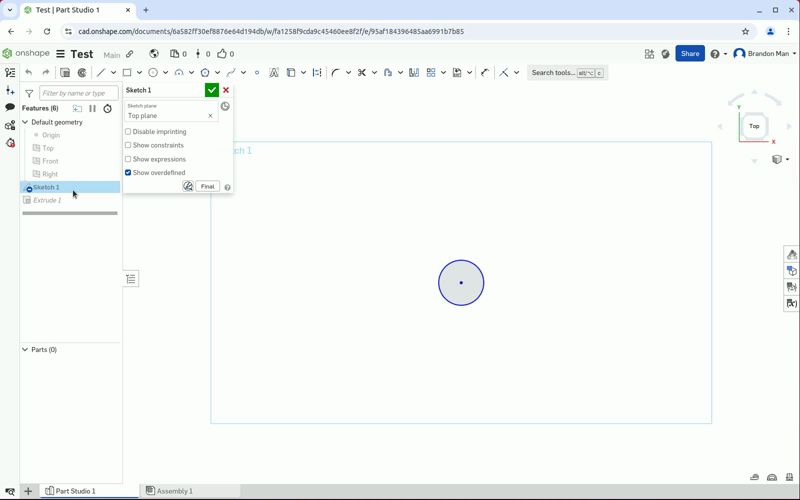
mouse_move(229, 92)
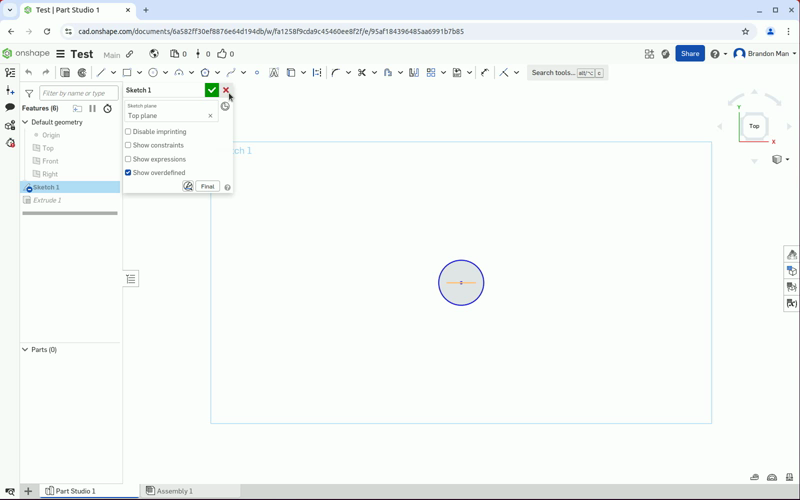
click(229, 92)
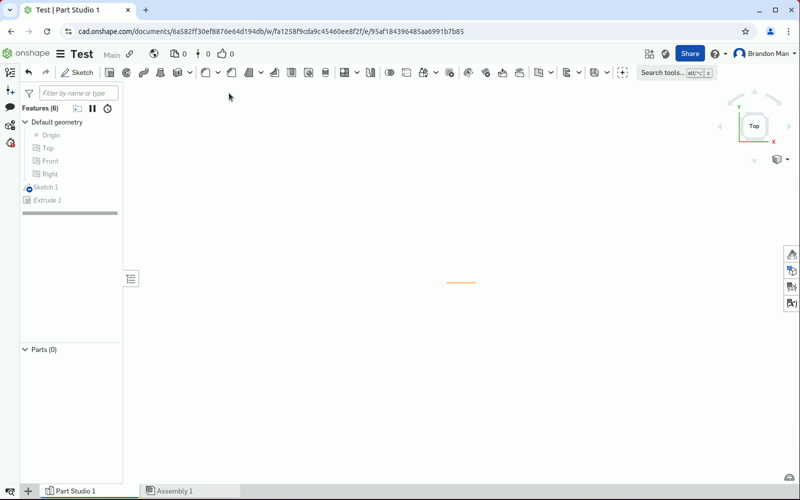
mouse_move(541, 75)
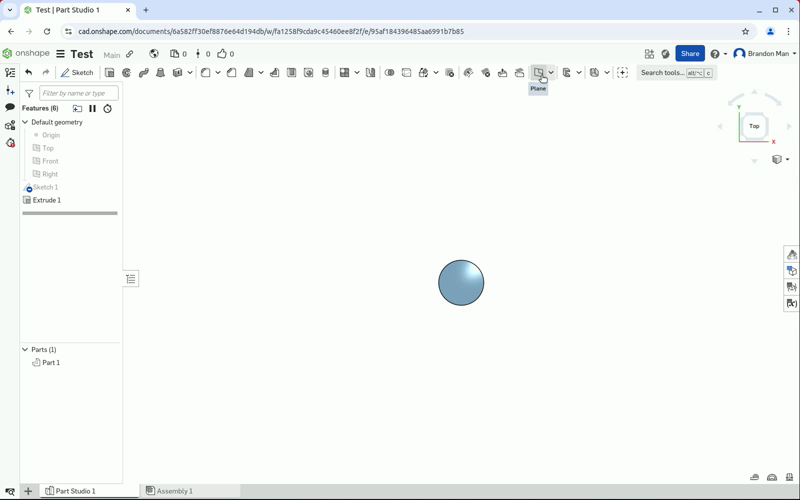
click(541, 75)
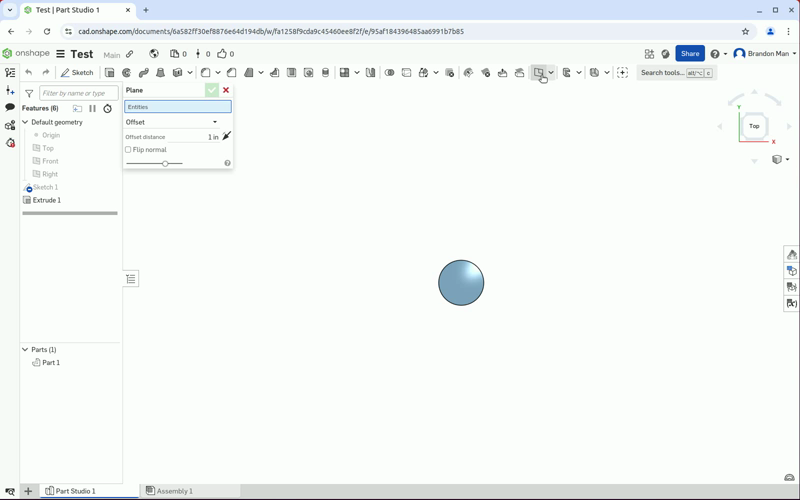
mouse_move(73, 150)
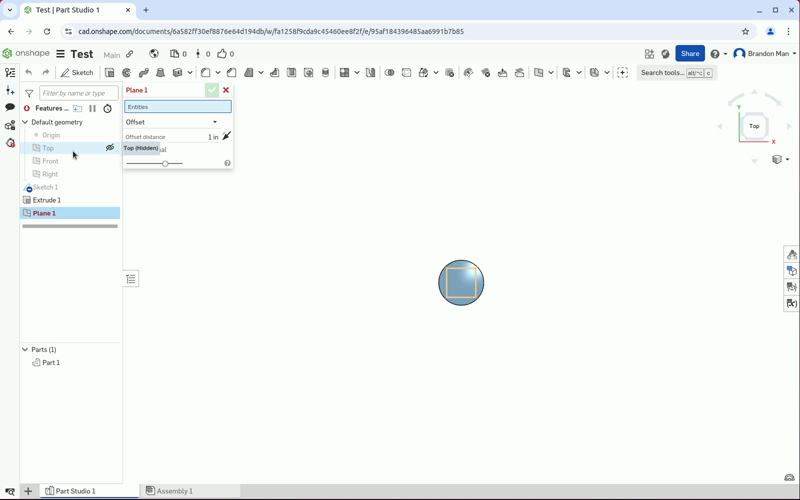
click(73, 150)
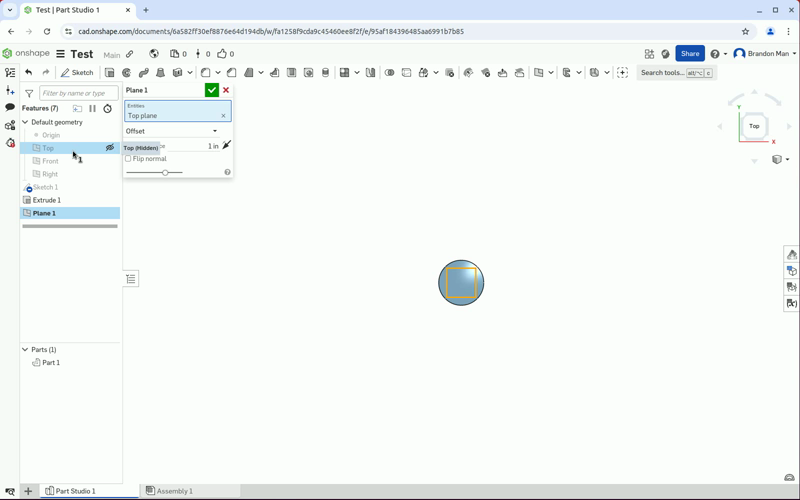
key(tab, 2)
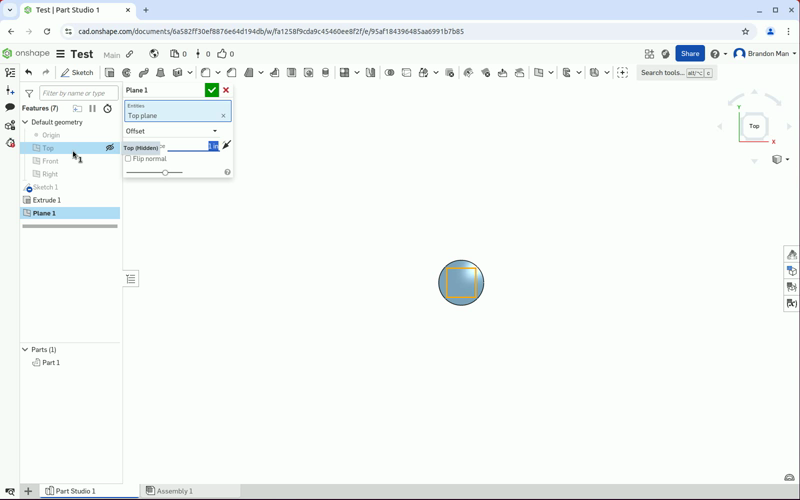
text(20.951)
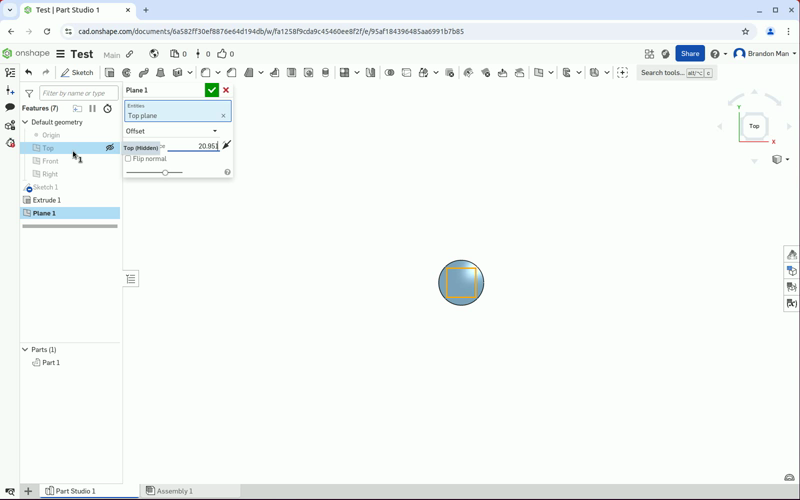
key(enter, 2)
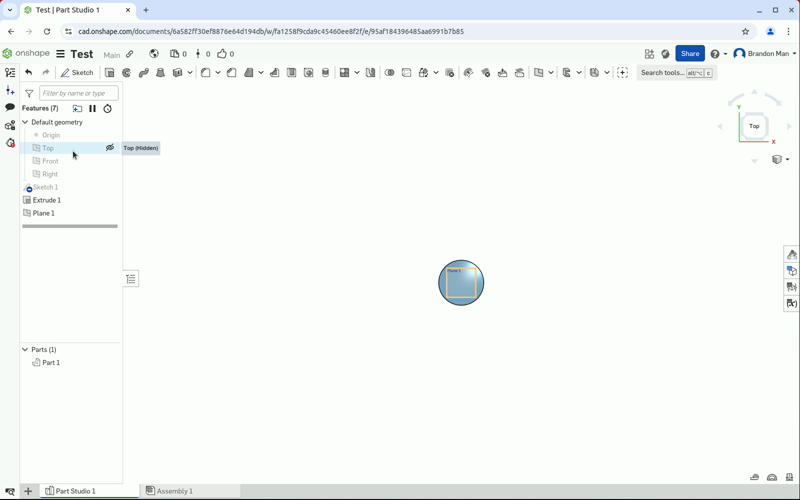
key(shift+s)
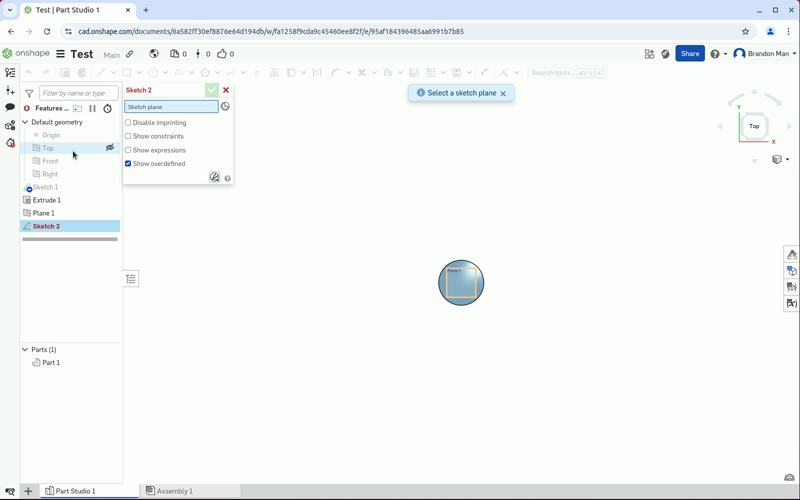
mouse_move(73, 215)
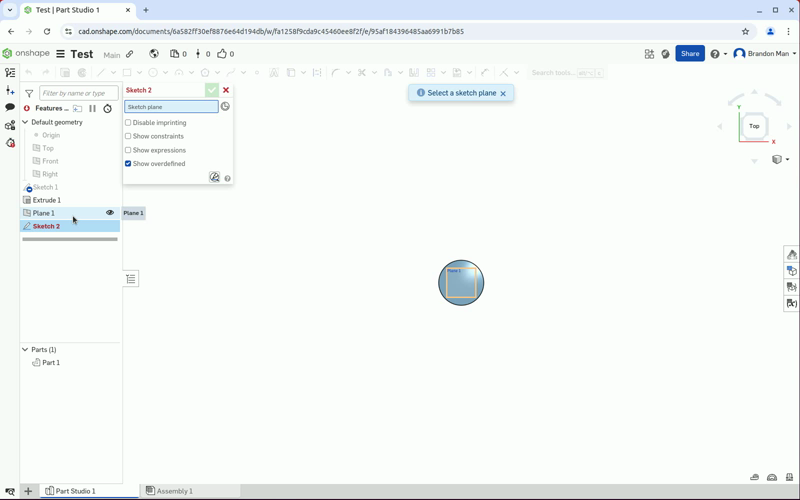
click(73, 215)
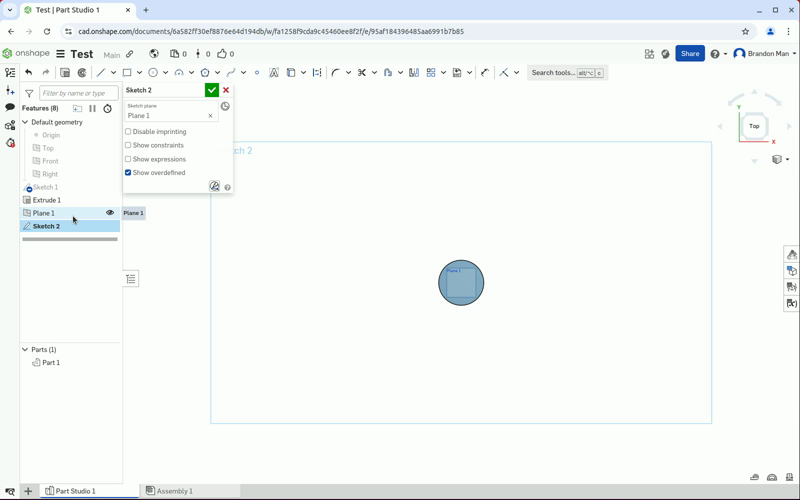
mouse_move(73, 352)
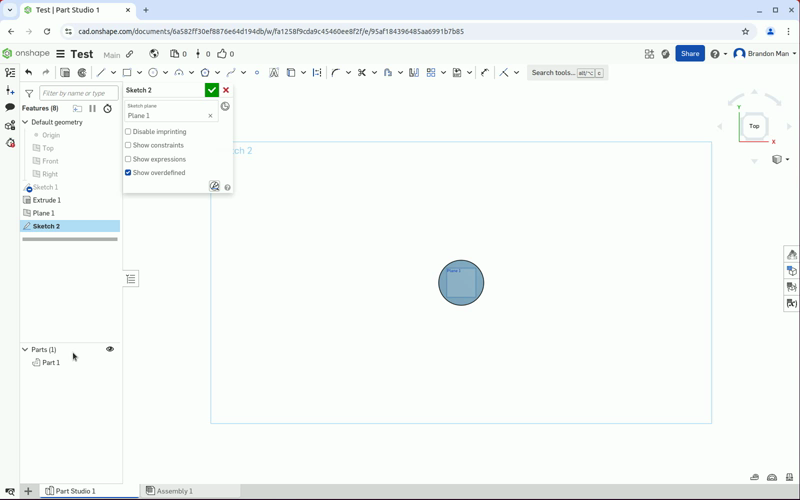
key(y)
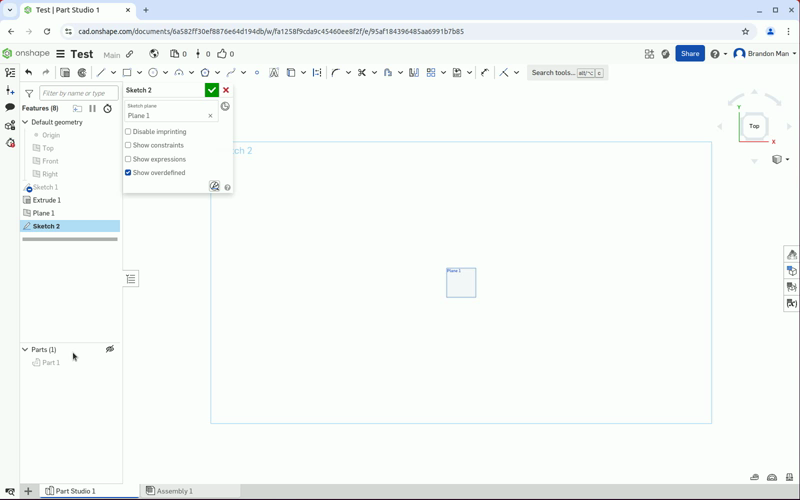
key(a)
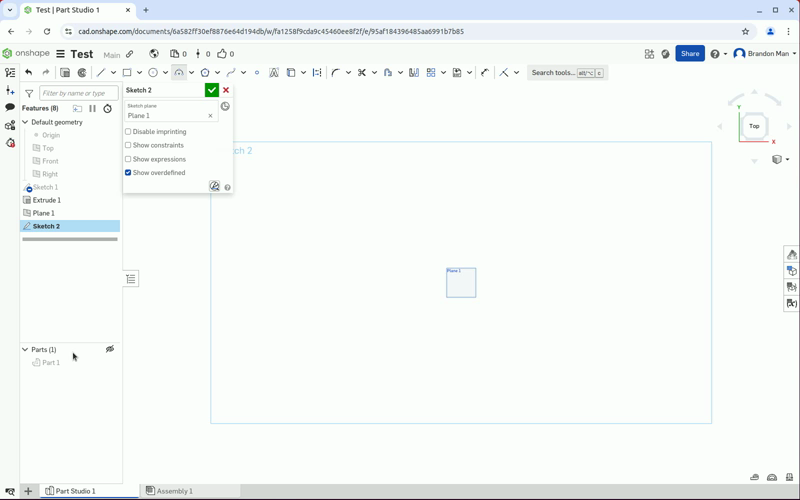
key_down(shift)
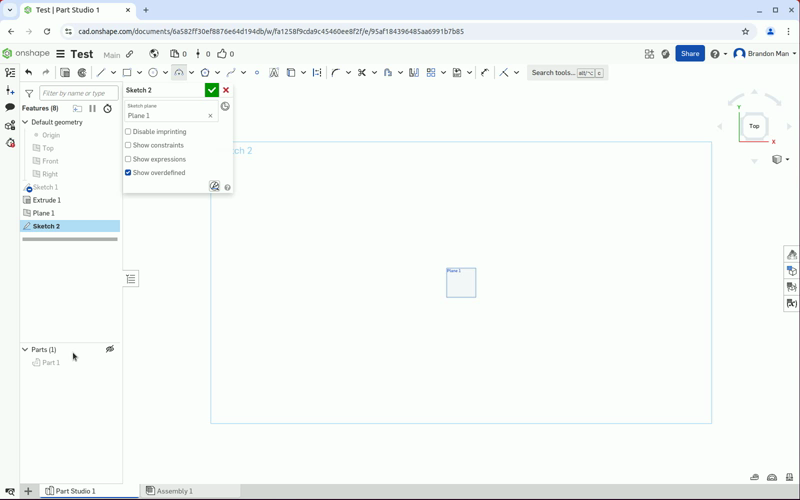
mouse_move(438, 192)
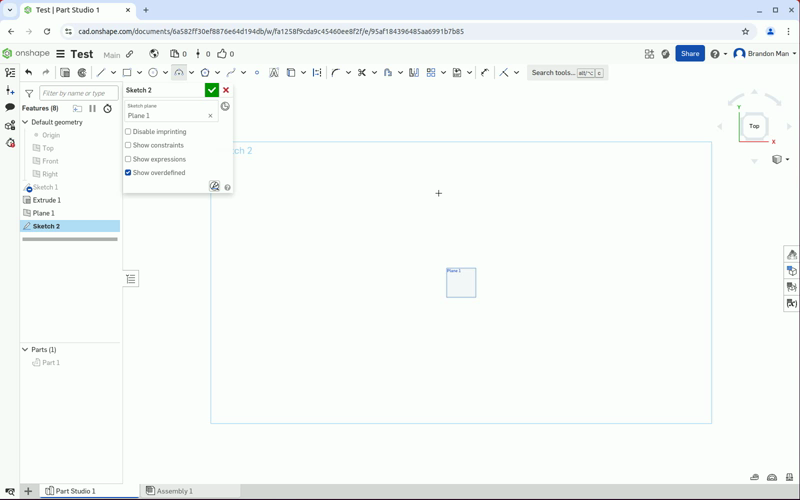
click(438, 192)
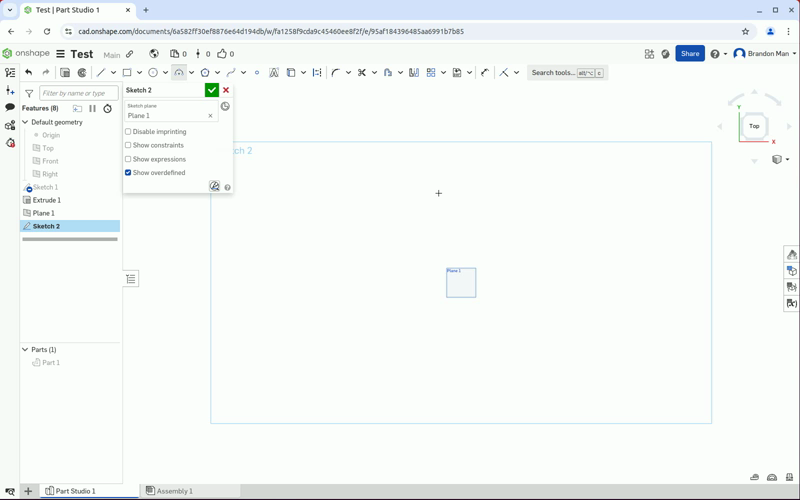
key_up(shift)
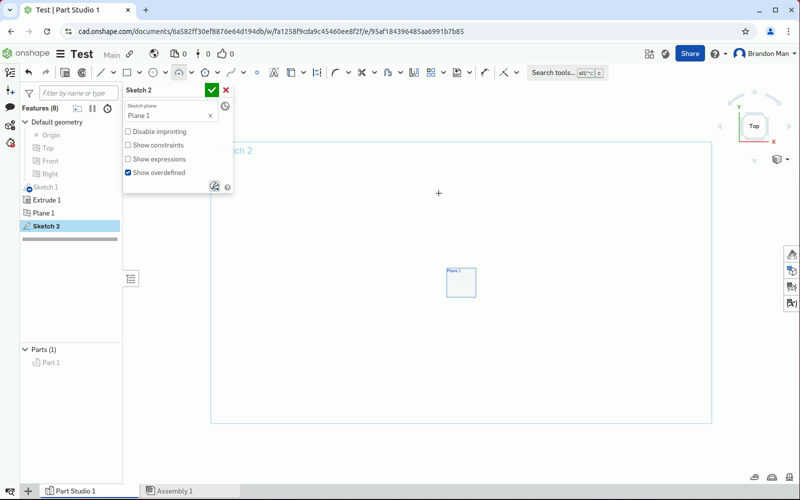
key_down(shift)
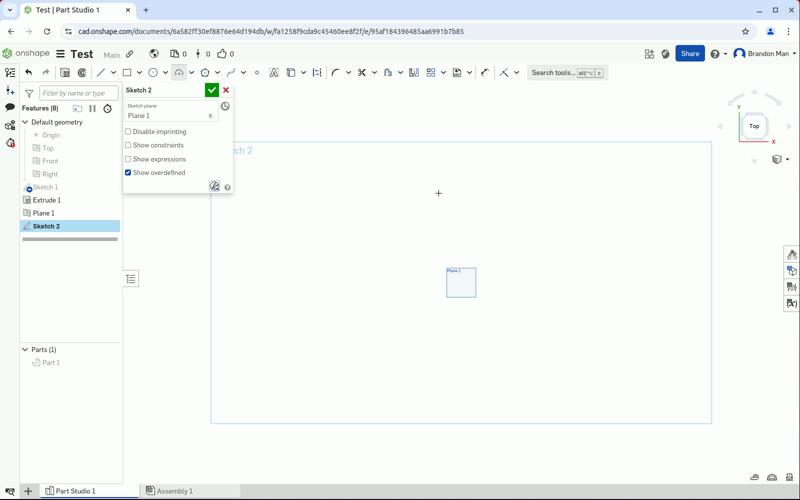
mouse_move(483, 195)
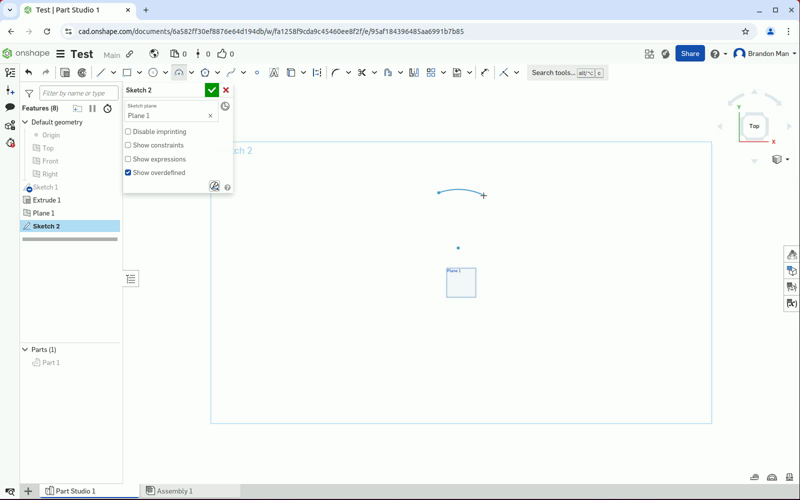
click(483, 195)
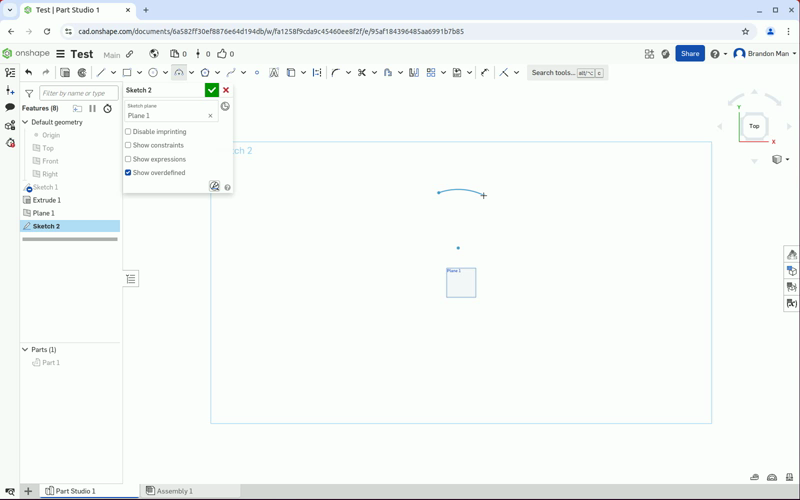
mouse_move(460, 215)
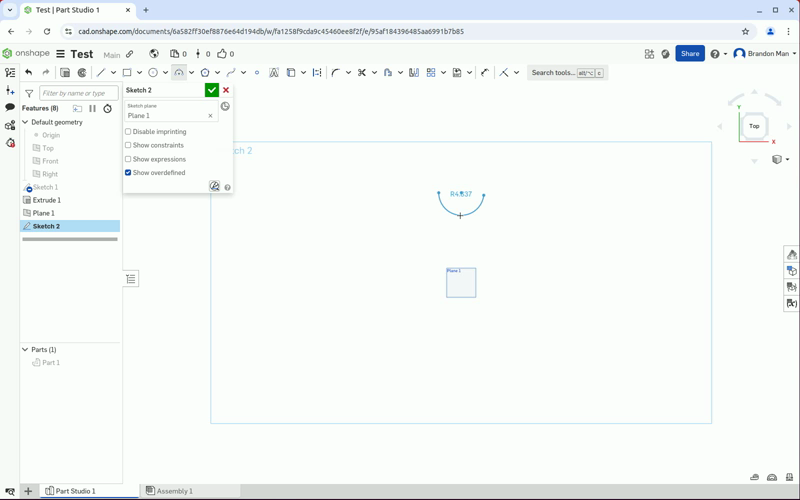
click(460, 215)
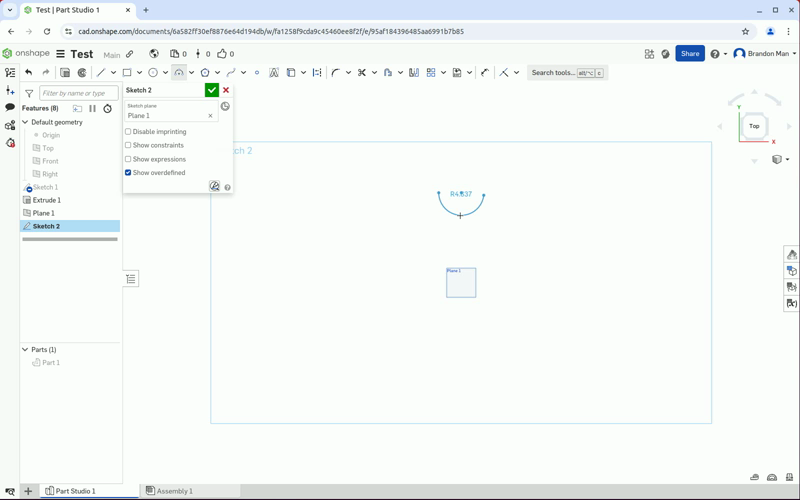
key_up(shift)
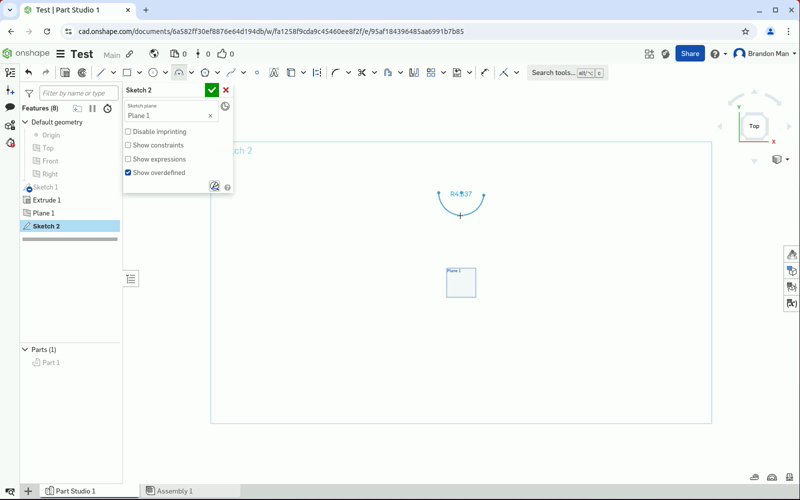
key(esc)
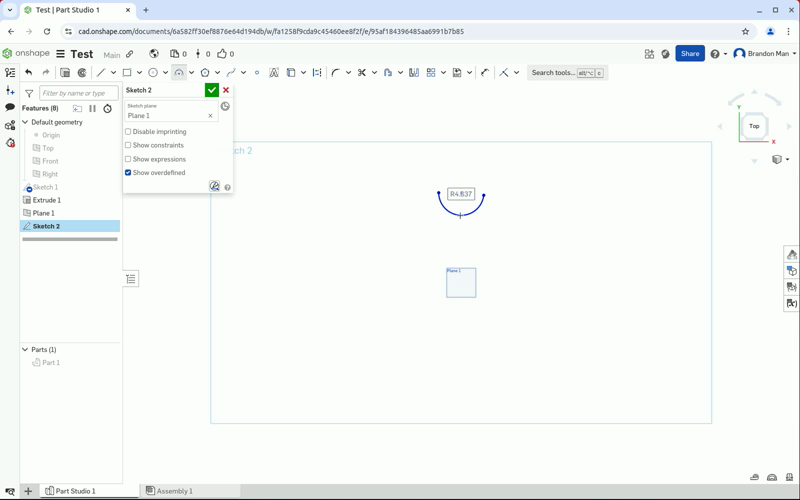
key(l)
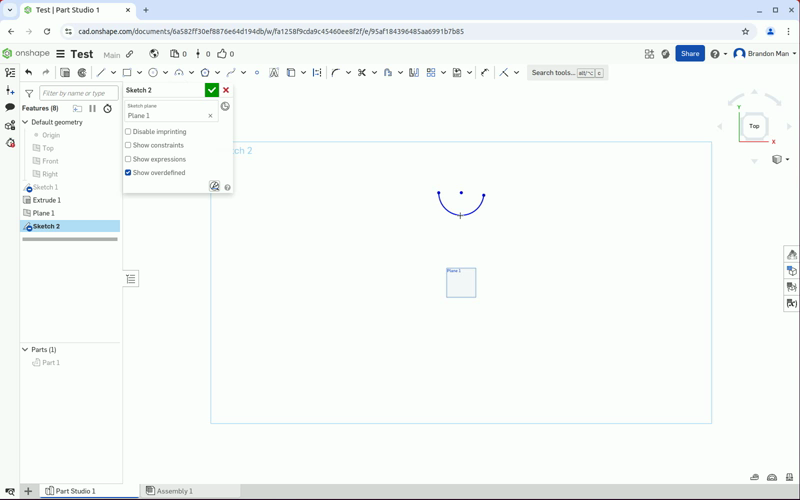
mouse_move(483, 195)
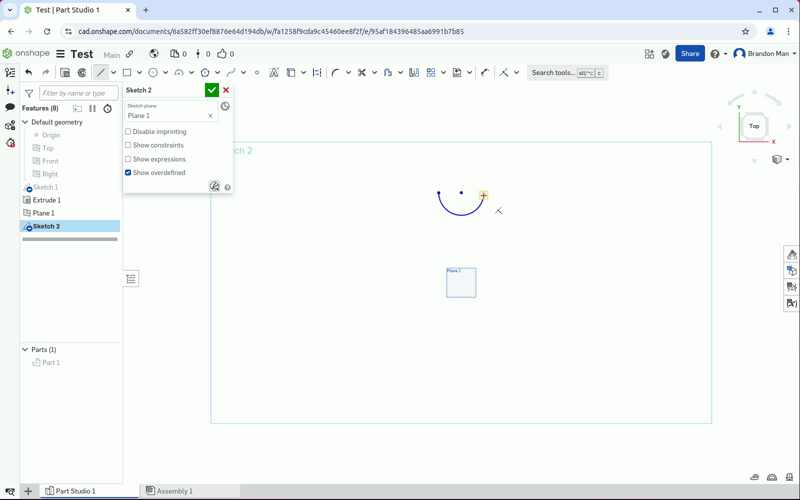
click(483, 195)
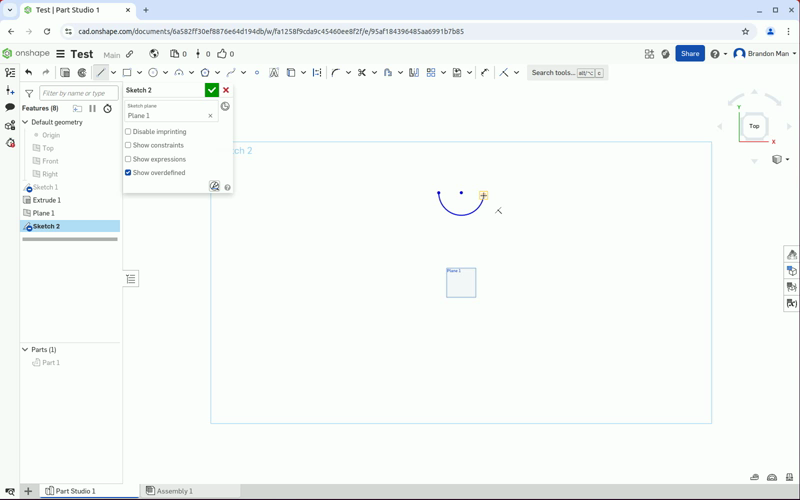
key_down(shift)
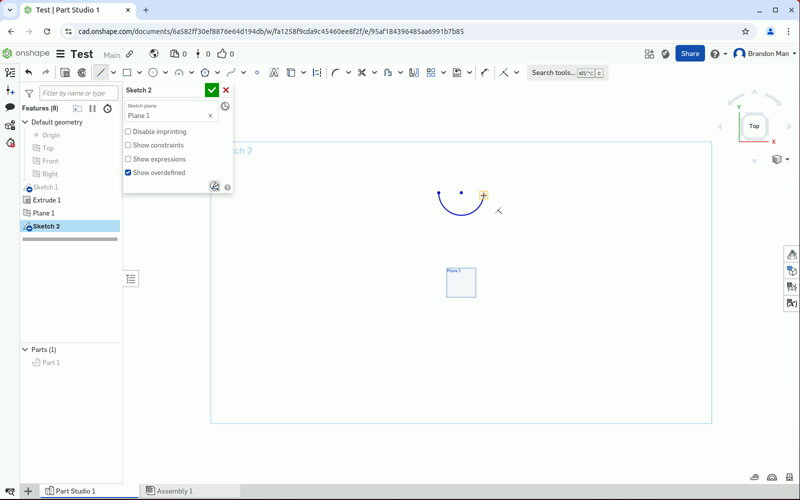
mouse_move(513, 195)
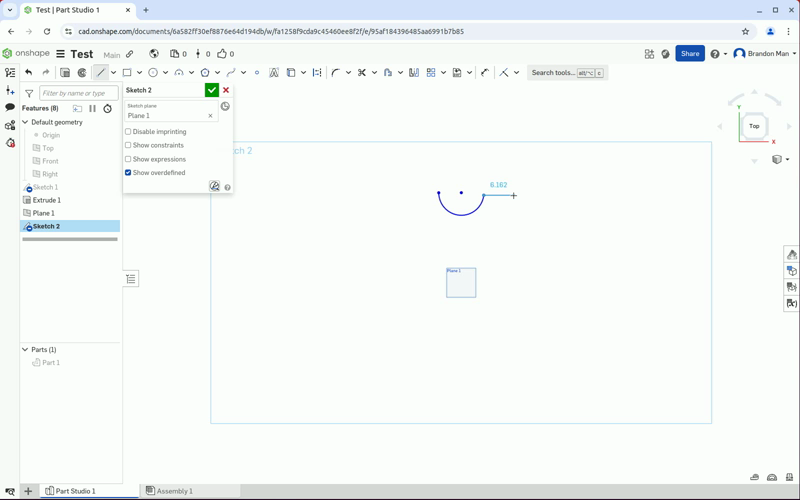
mouse_move(483, 192)
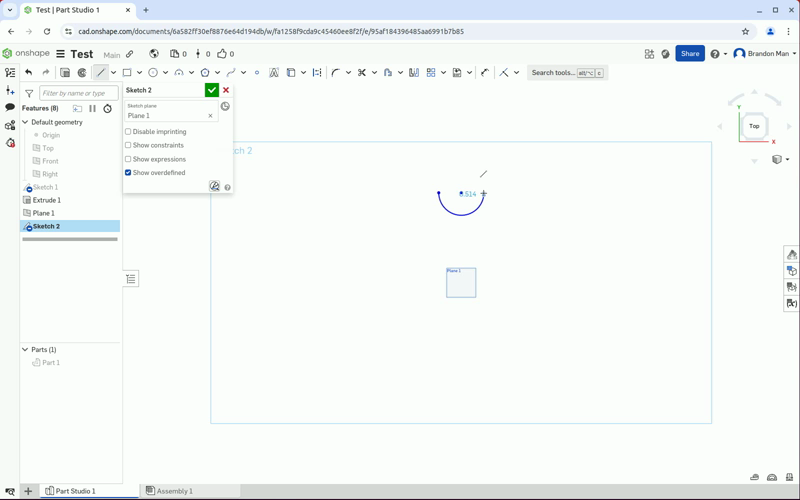
scroll(6)
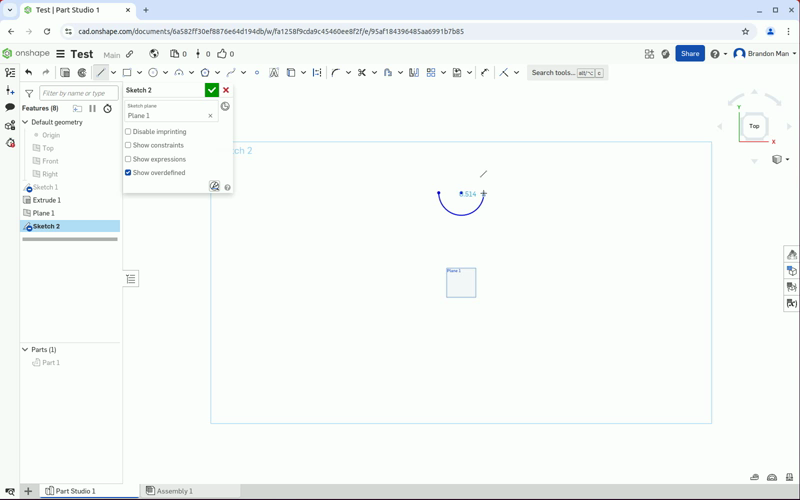
scroll(6)
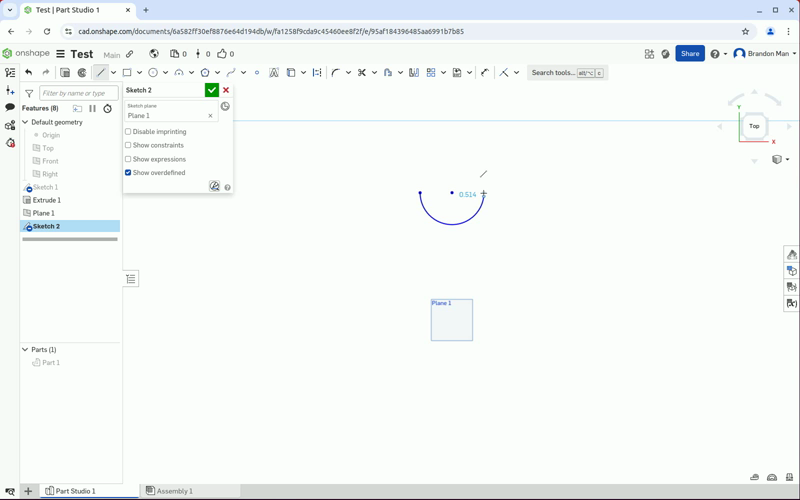
scroll(6)
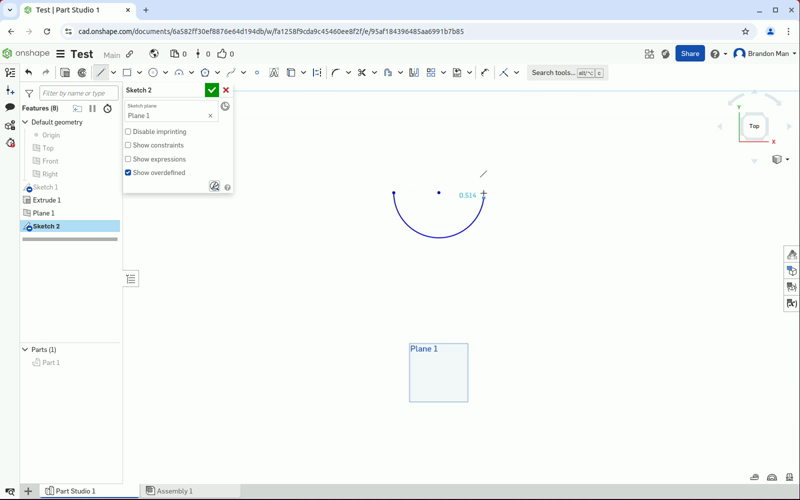
scroll(6)
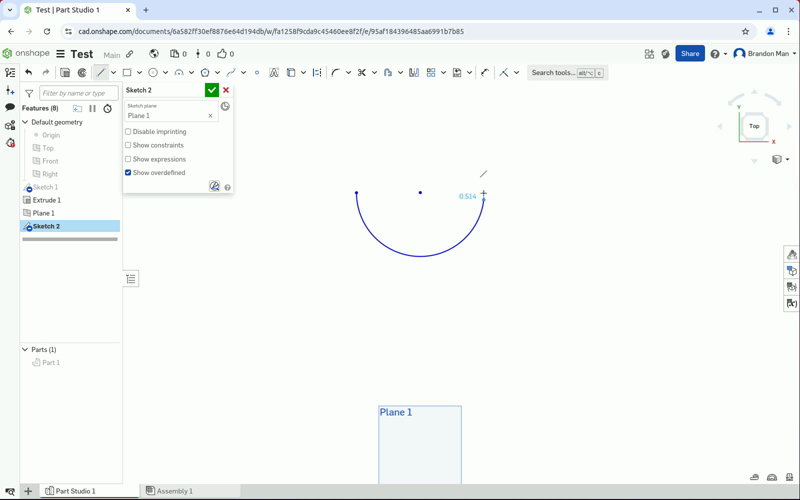
scroll(6)
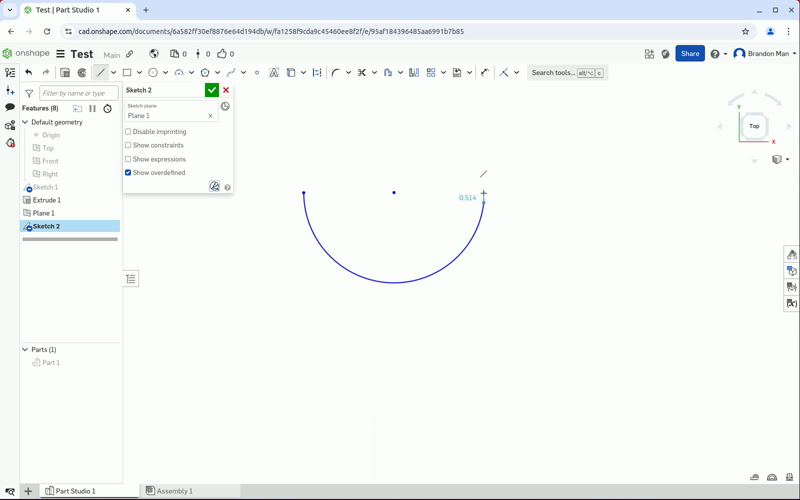
scroll(6)
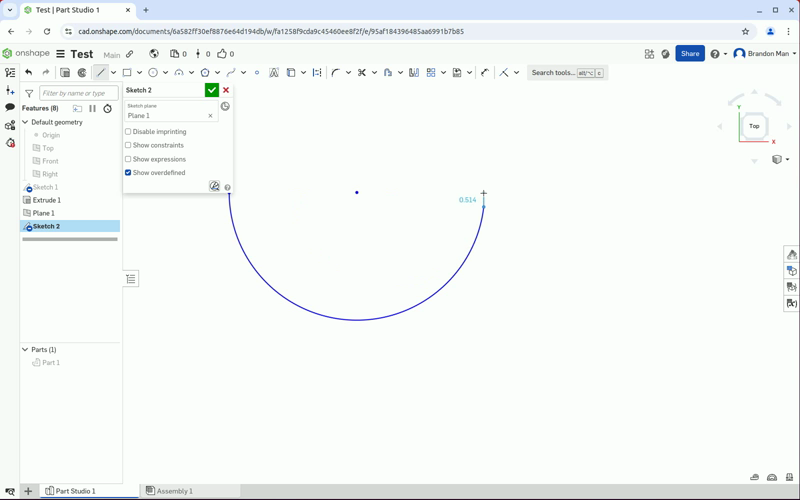
scroll(6)
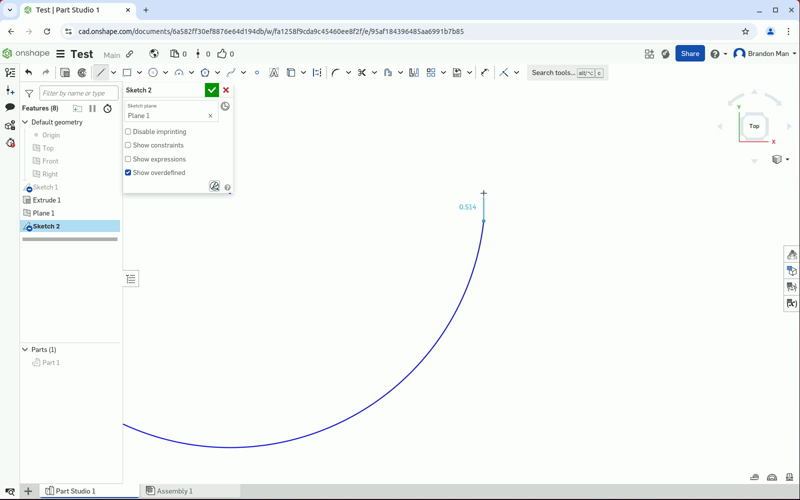
click(483, 192)
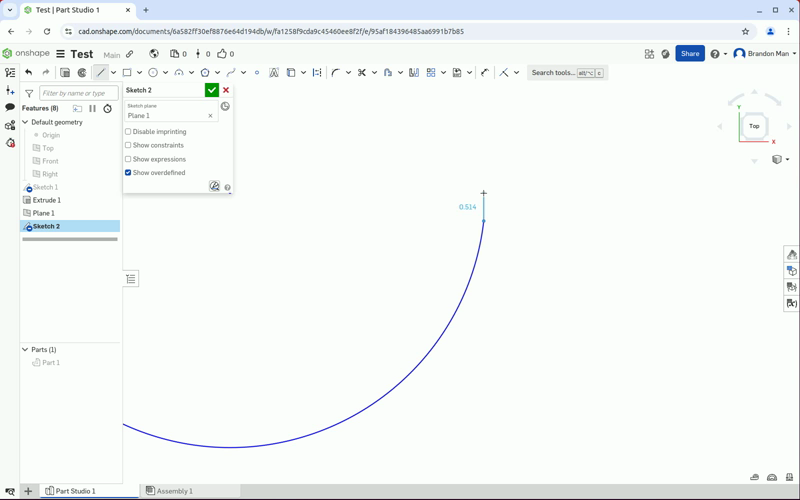
scroll(-6)
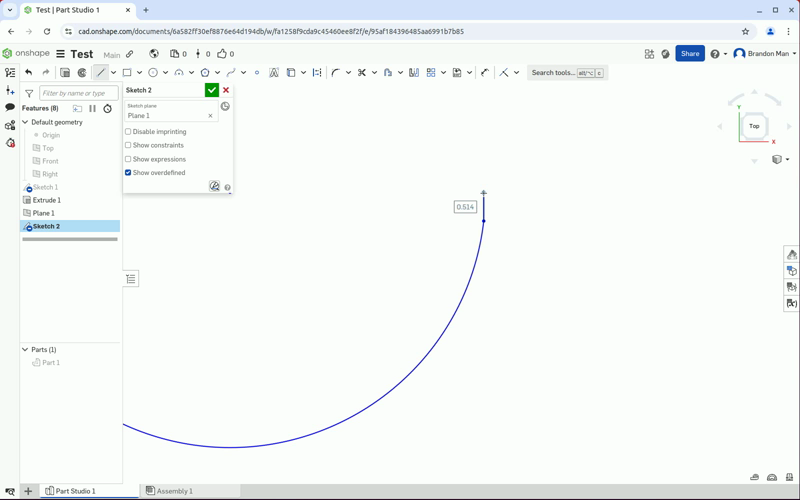
scroll(-6)
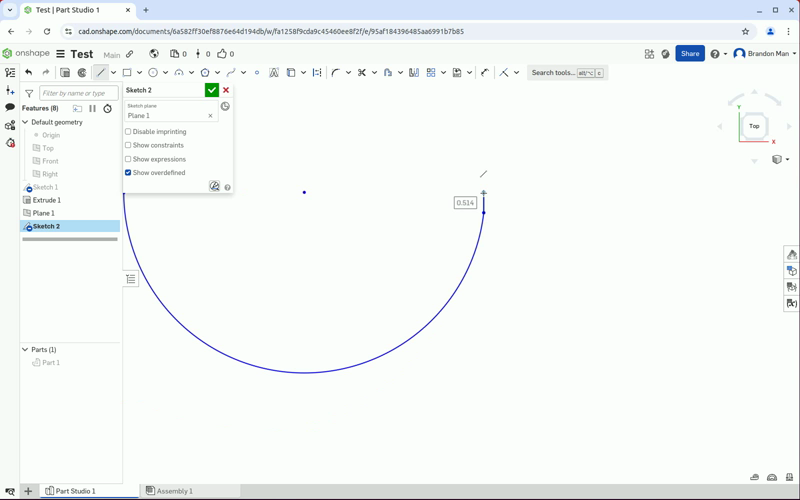
scroll(-6)
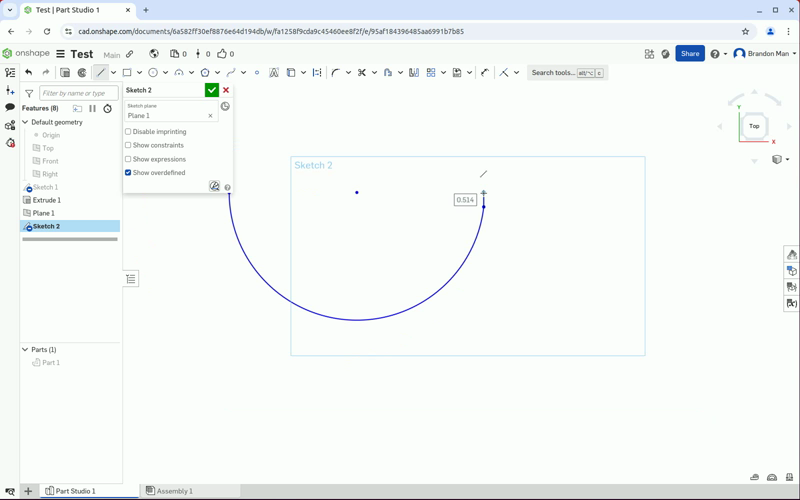
scroll(-6)
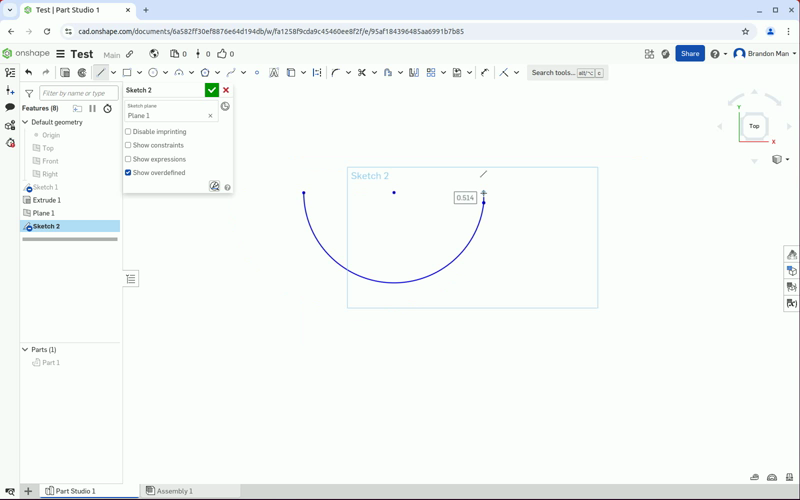
scroll(-6)
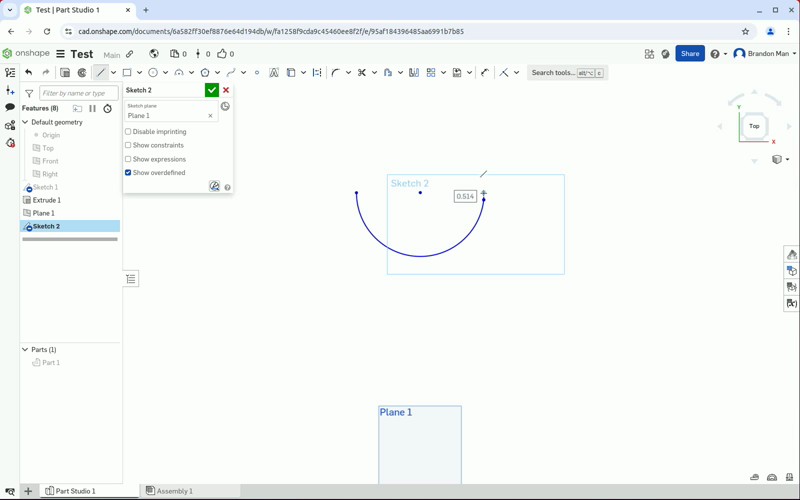
scroll(-6)
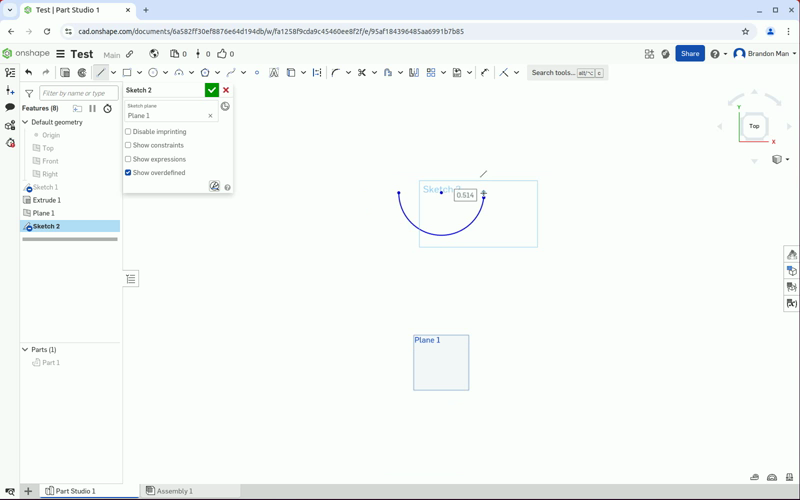
scroll(-6)
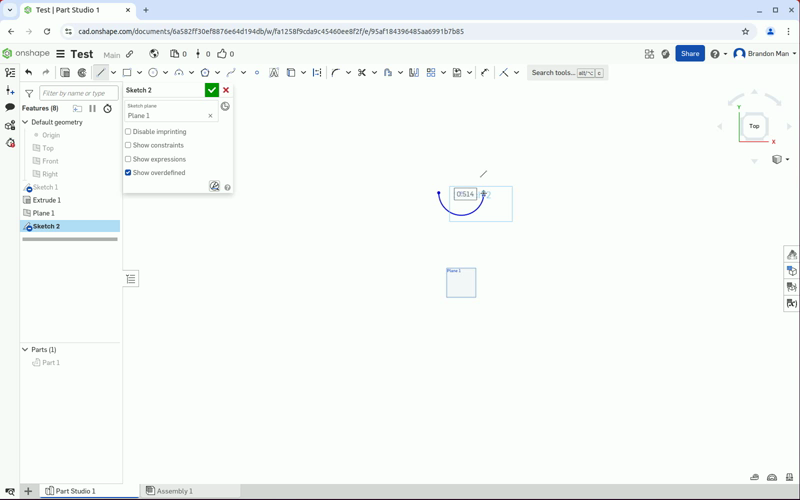
key_up(shift)
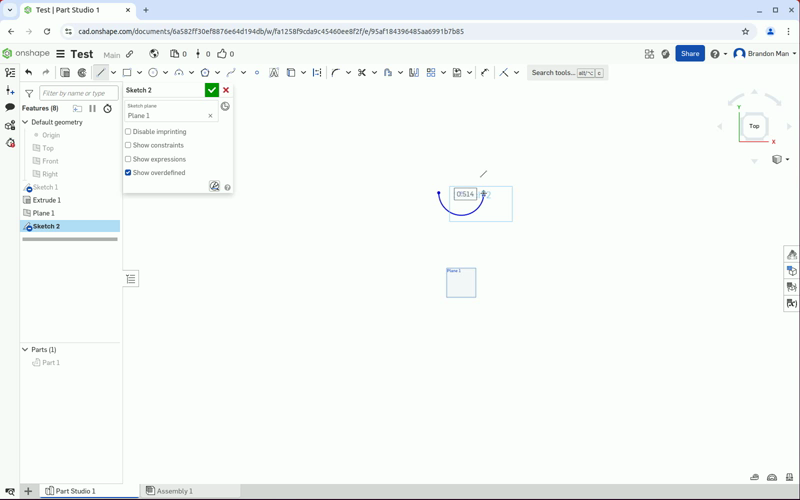
key_down(shift)
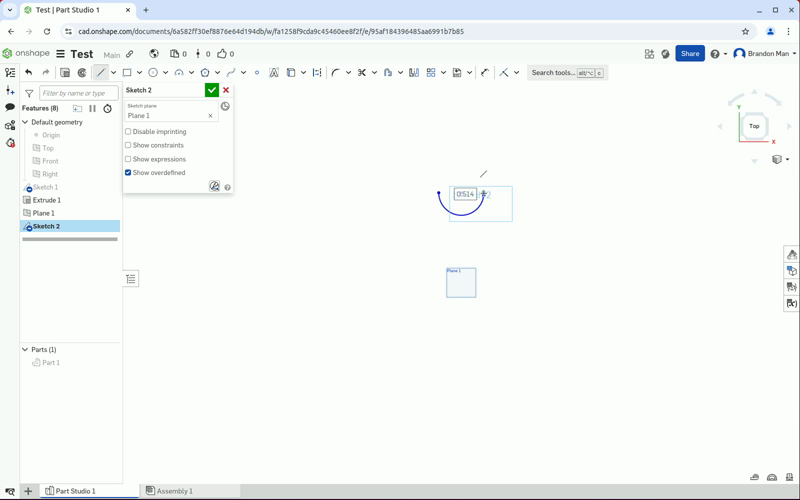
mouse_move(513, 192)
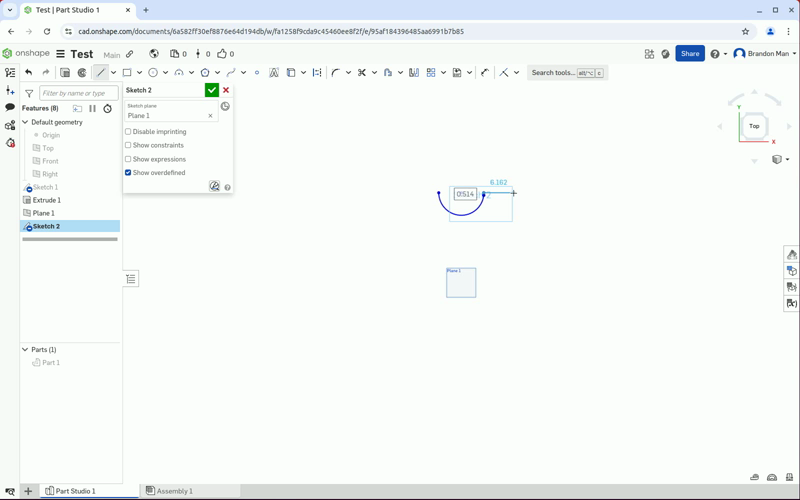
mouse_move(472, 192)
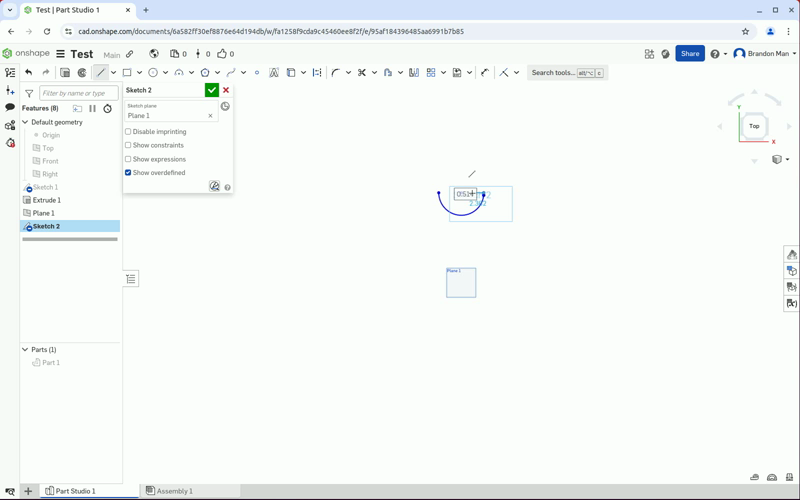
click(472, 192)
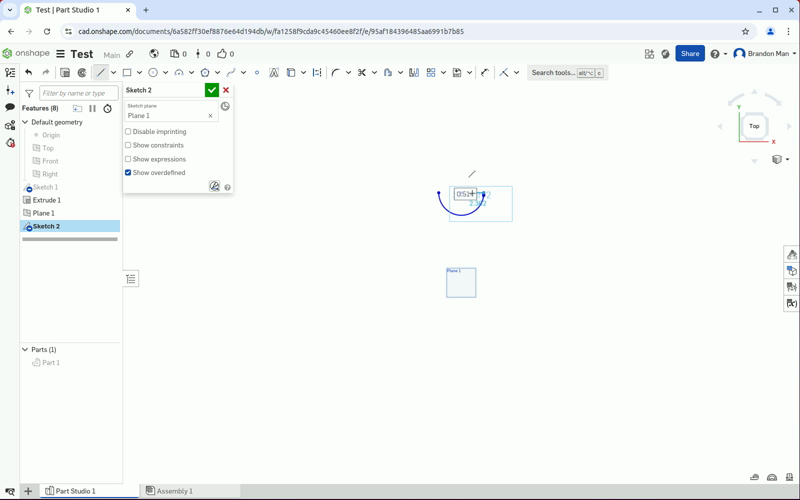
key_up(shift)
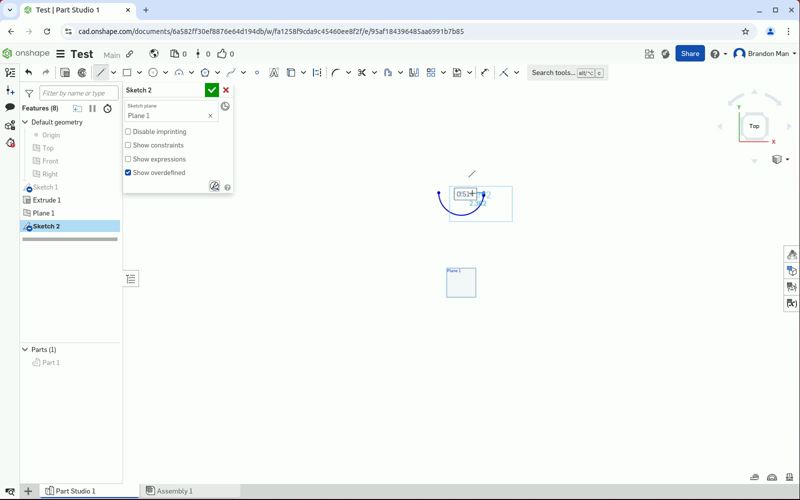
key(esc)
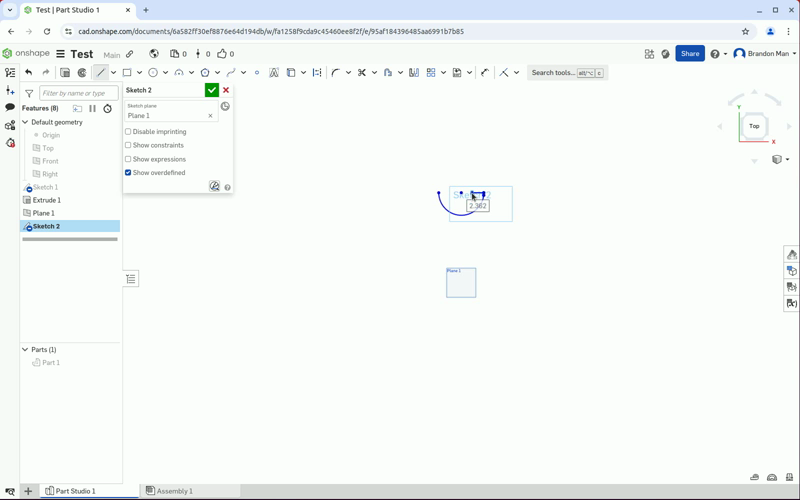
key(a)
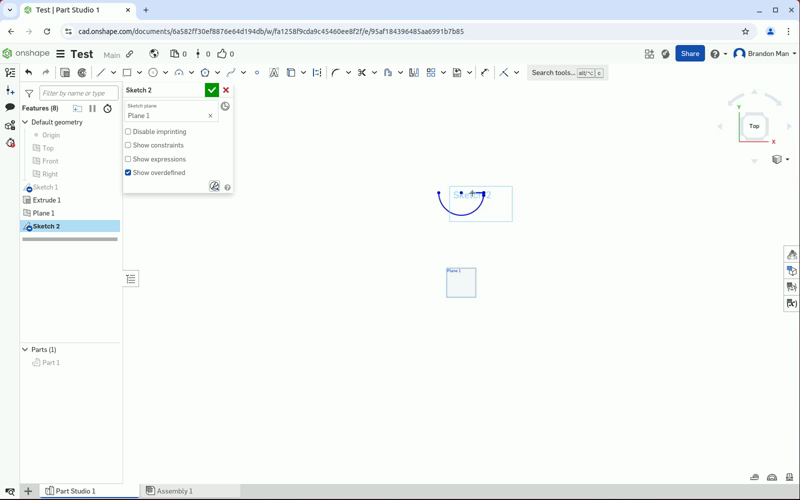
mouse_move(472, 192)
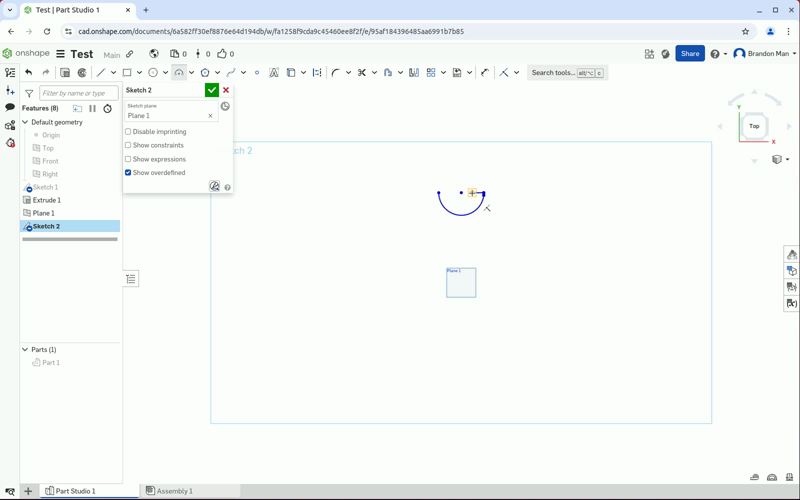
click(472, 192)
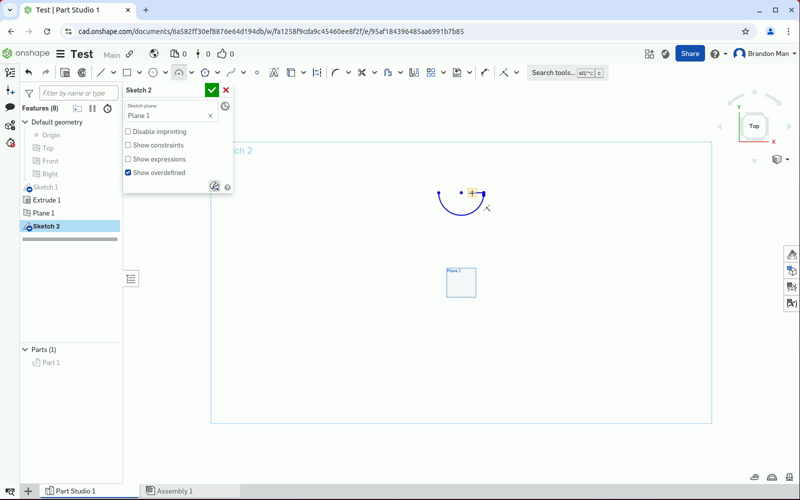
key_down(shift)
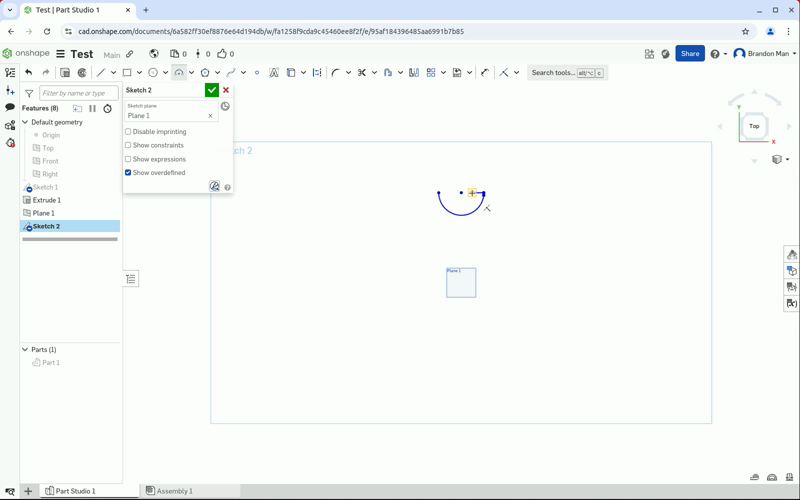
mouse_move(450, 192)
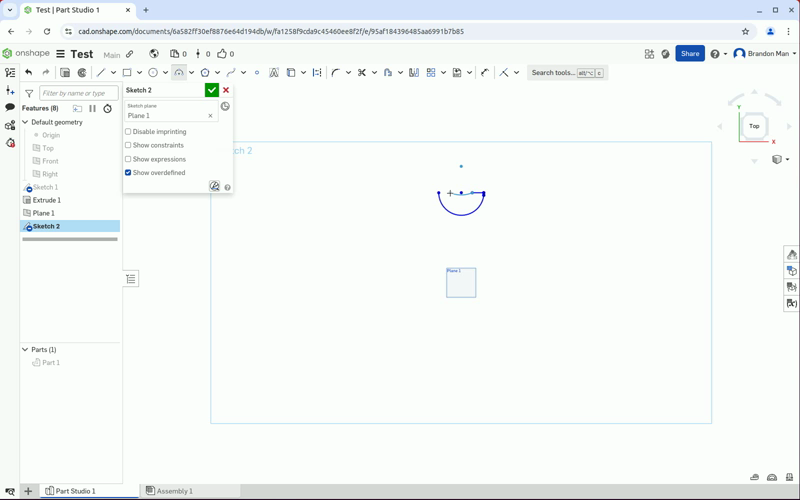
click(450, 192)
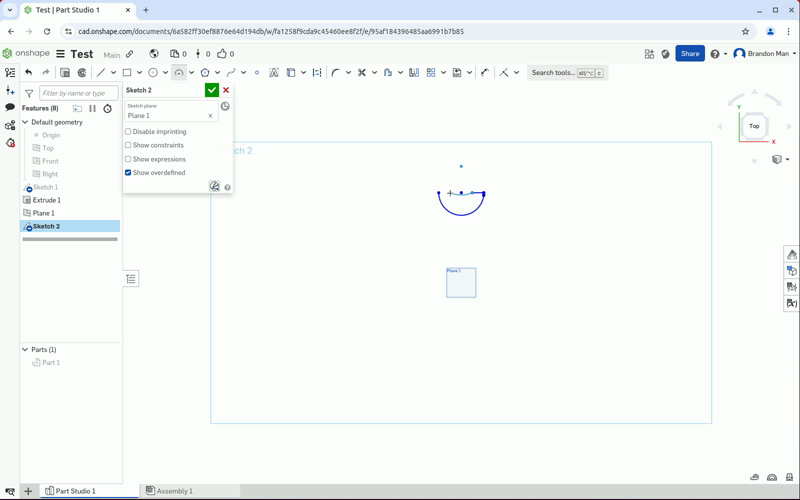
mouse_move(461, 203)
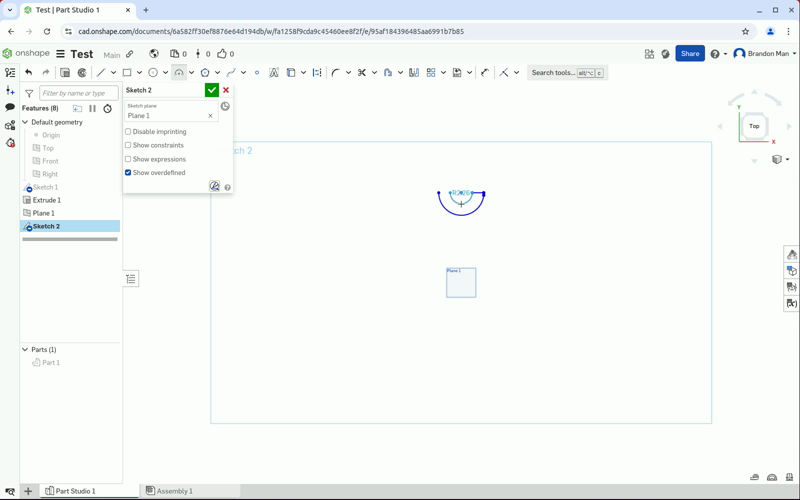
click(461, 203)
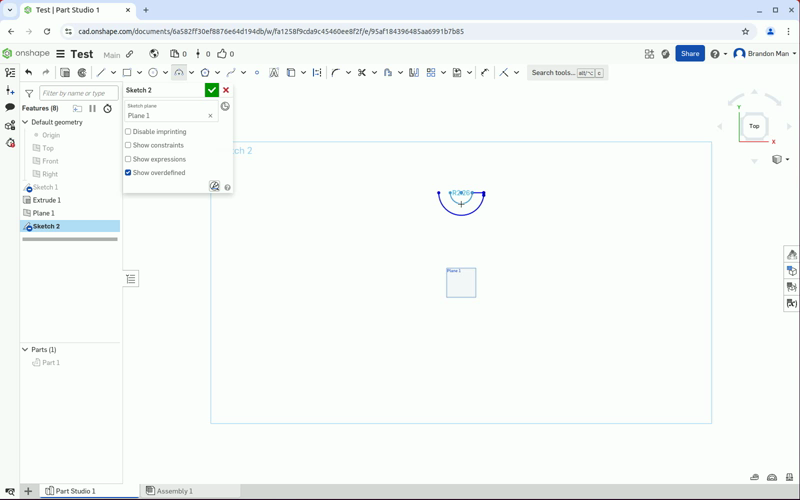
key_up(shift)
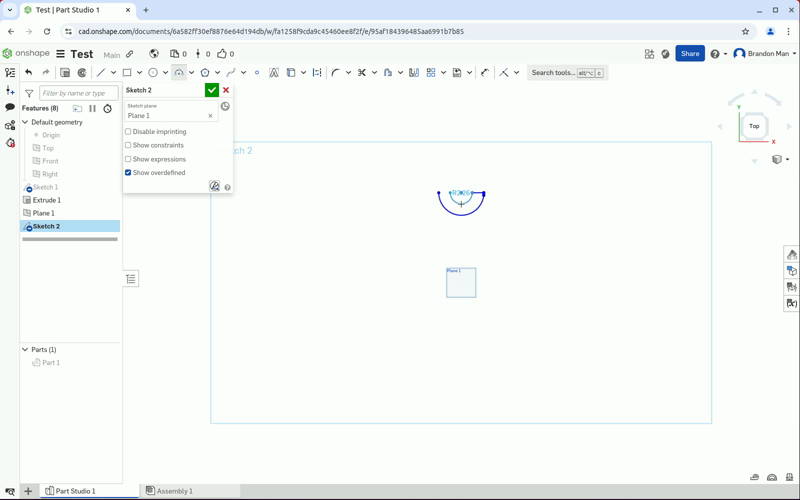
key(esc)
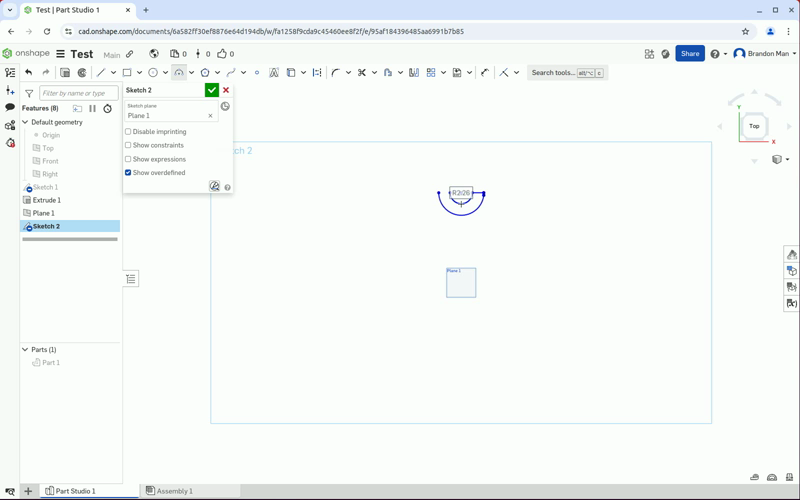
key(l)
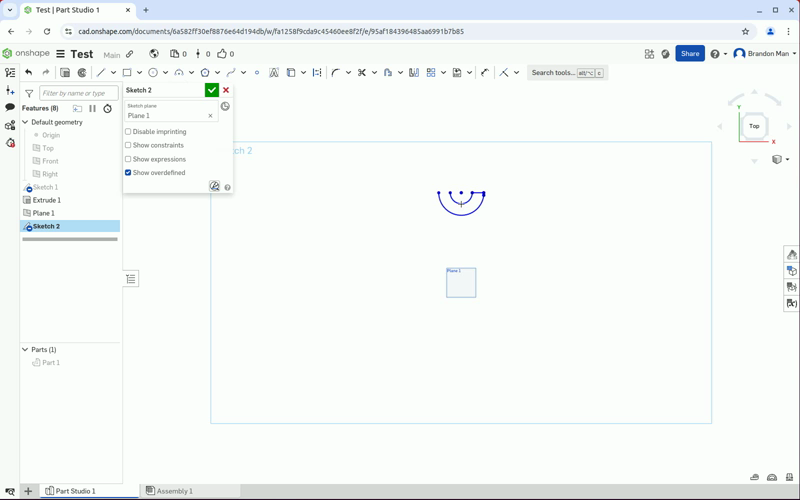
mouse_move(450, 192)
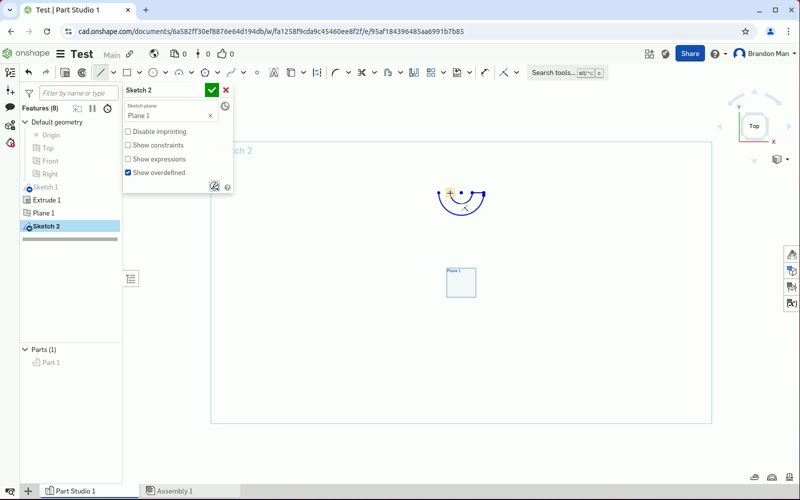
click(450, 192)
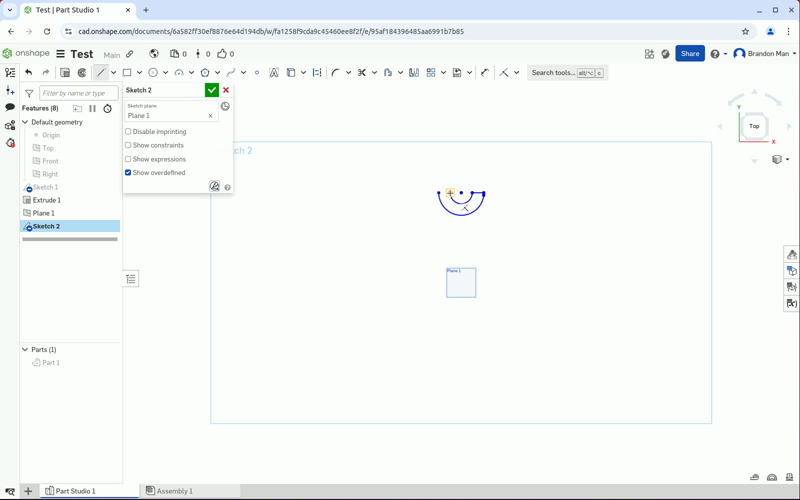
mouse_move(480, 192)
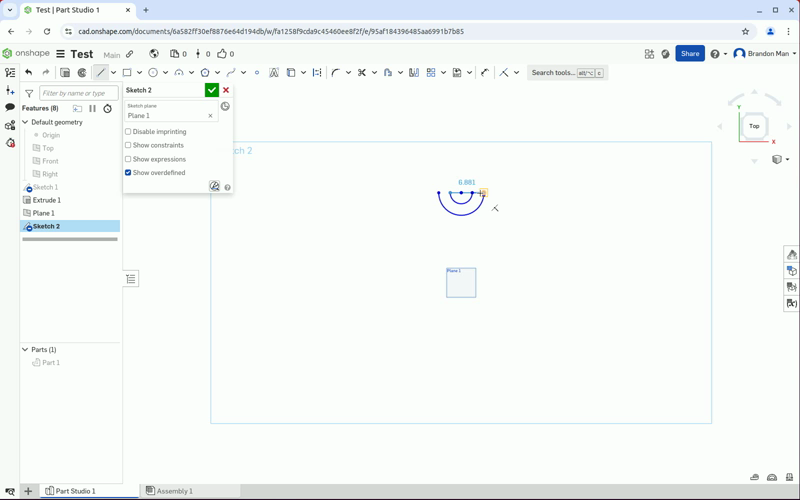
key_down(shift)
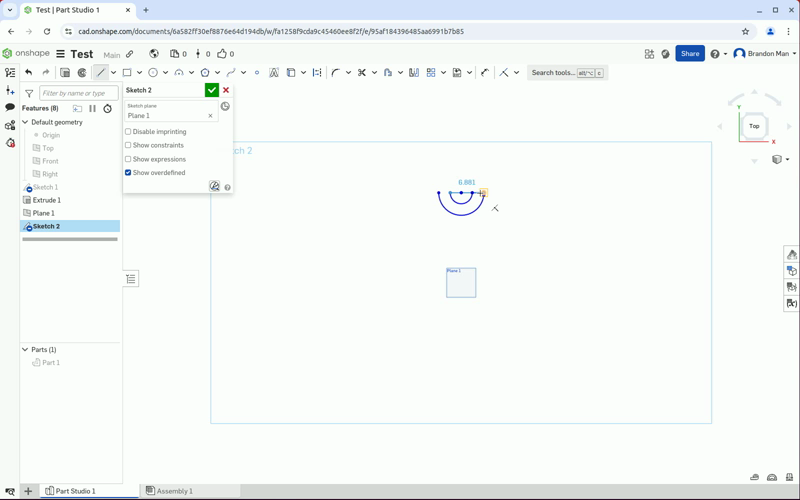
mouse_move(438, 192)
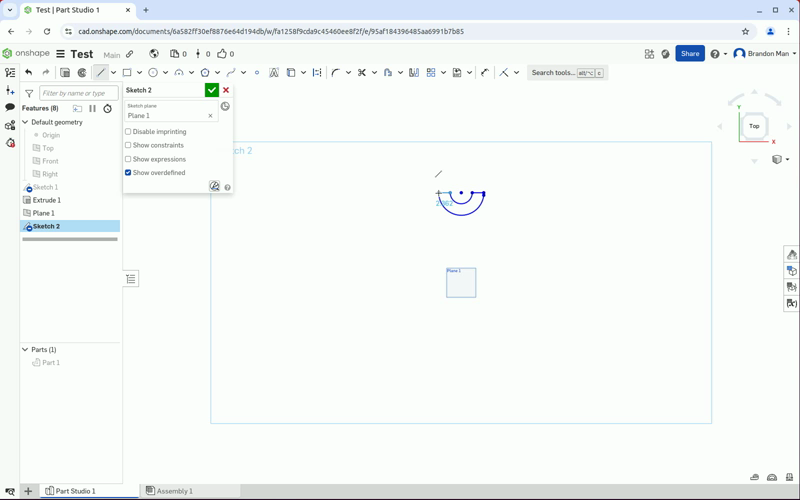
key_up(shift)
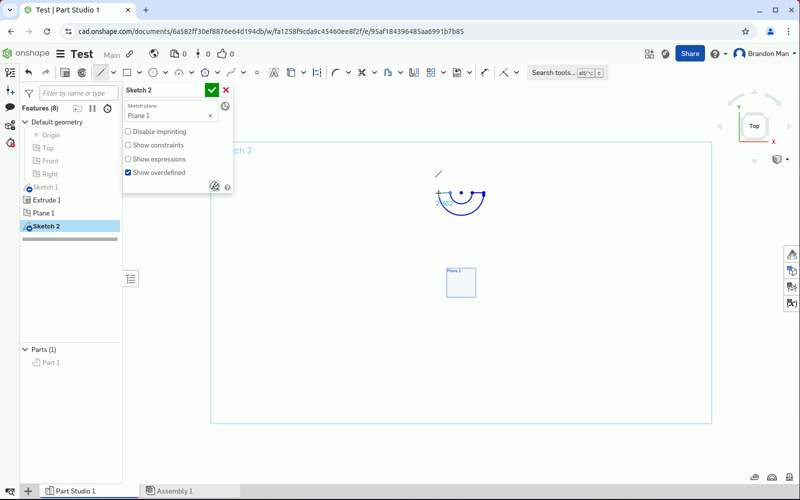
click(438, 192)
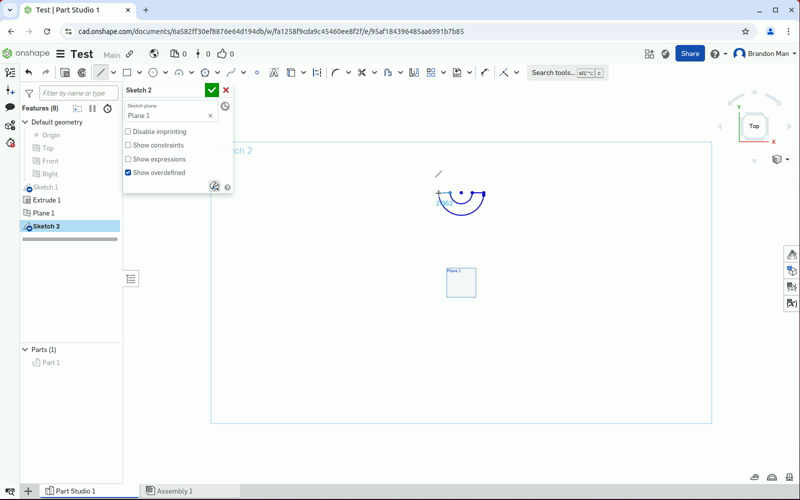
key(esc)
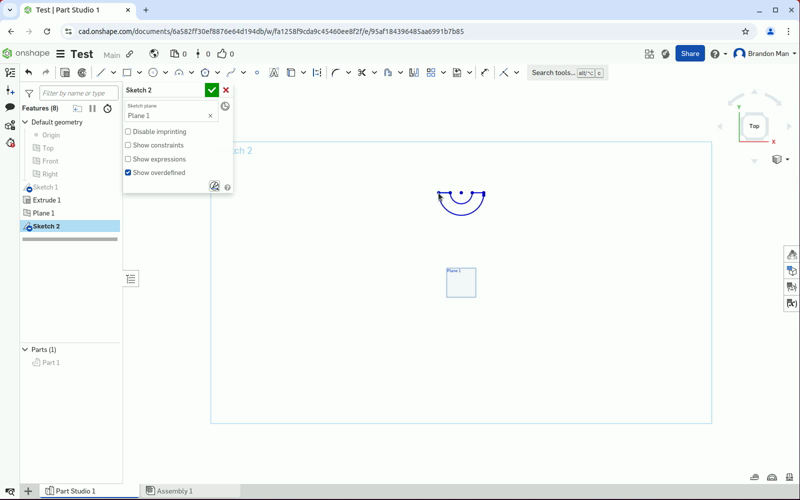
mouse_move(460, 202)
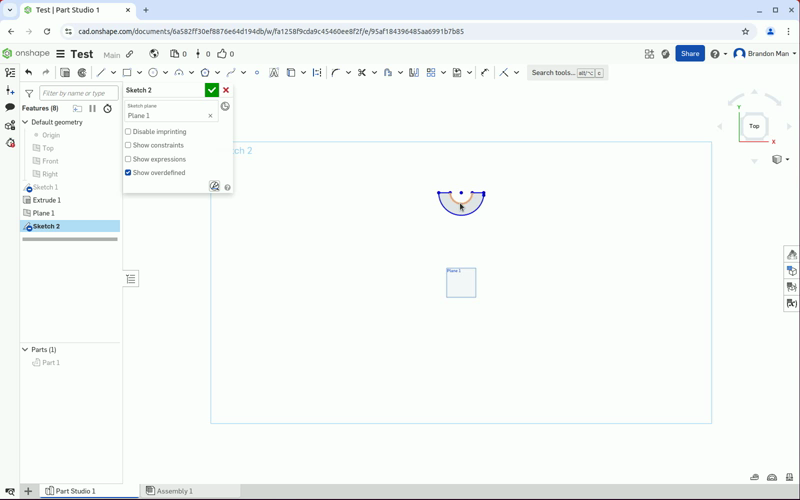
scroll(6)
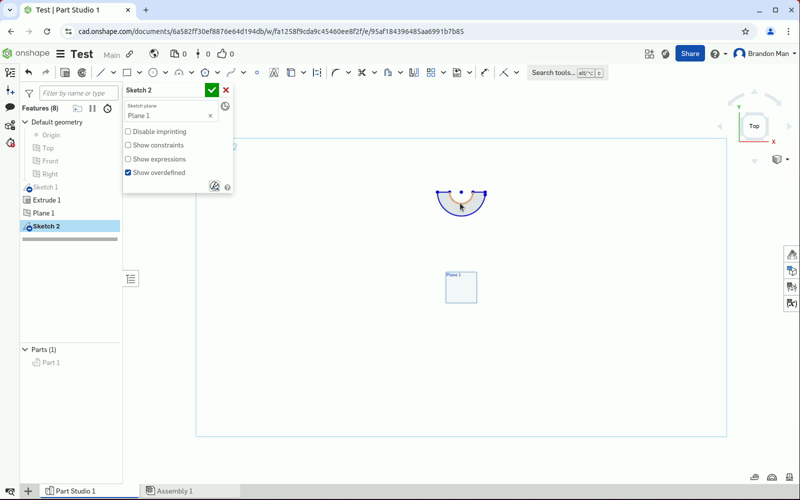
scroll(6)
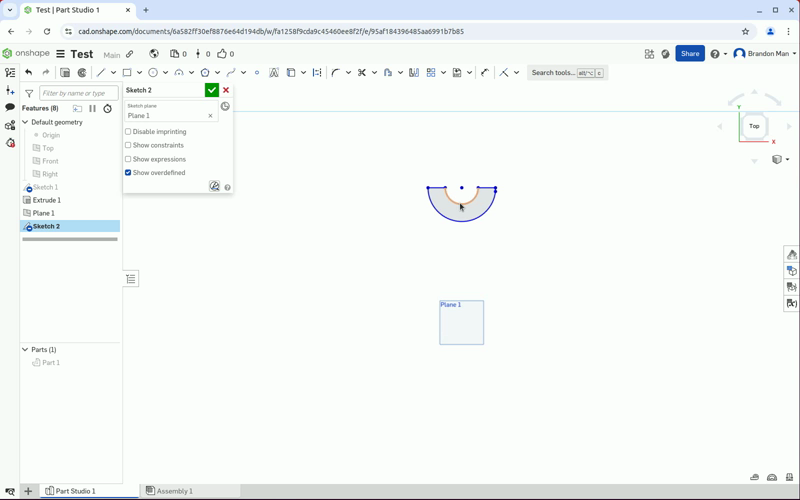
scroll(6)
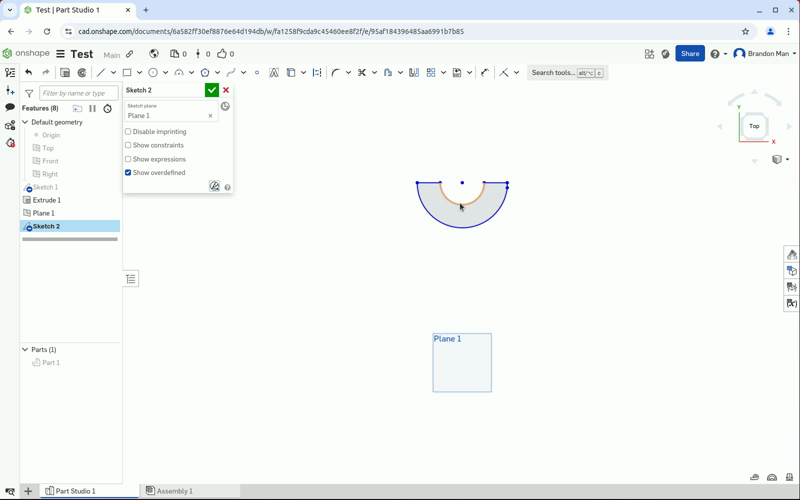
scroll(6)
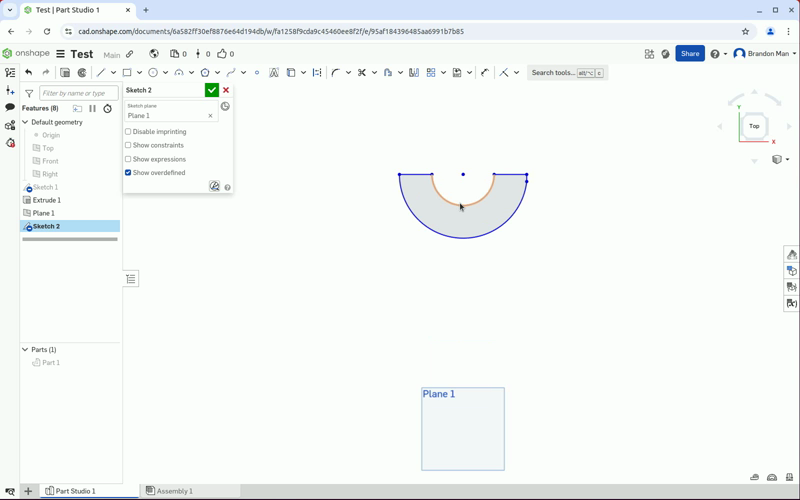
scroll(6)
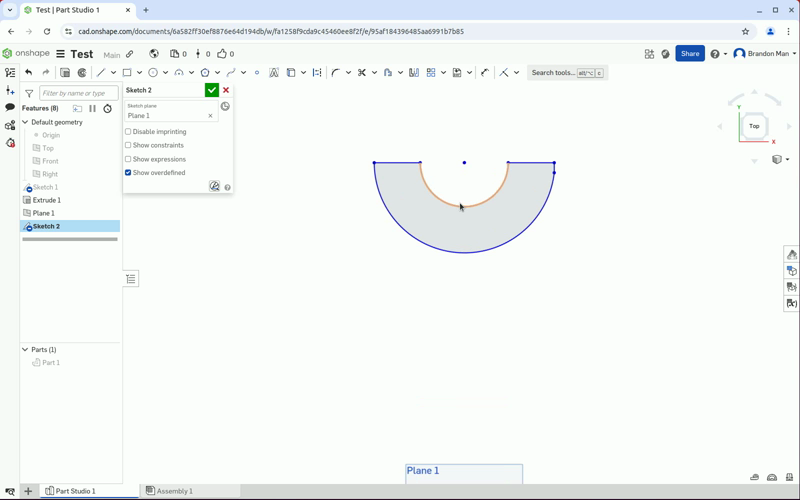
scroll(6)
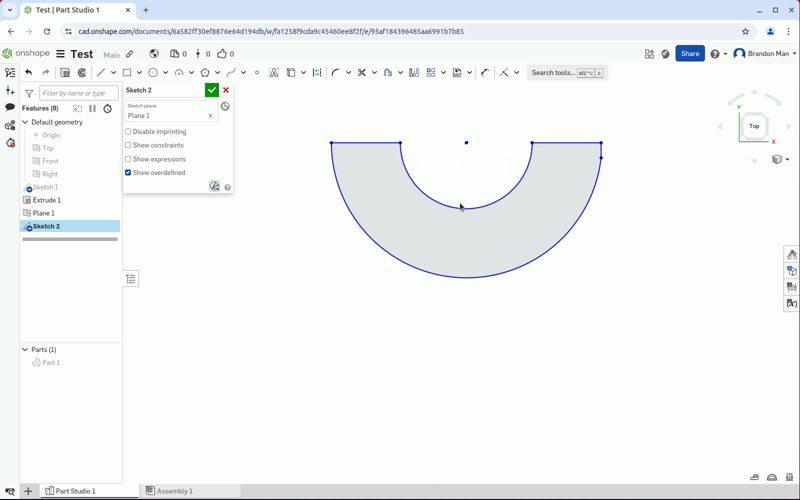
scroll(6)
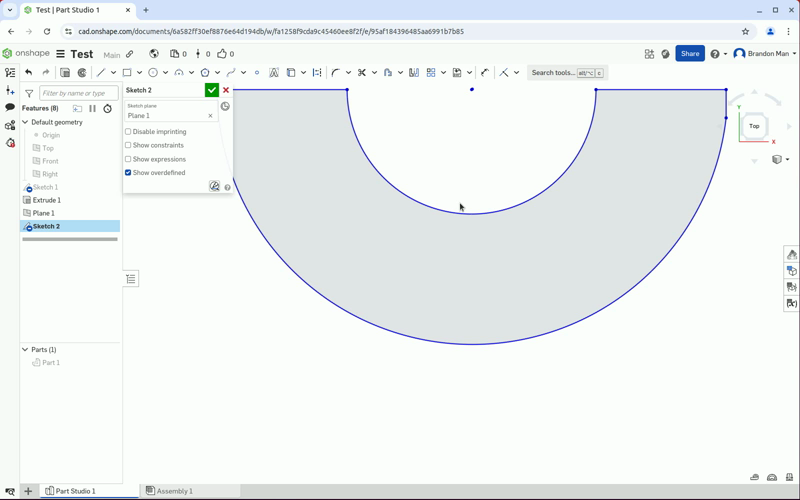
click(460, 202)
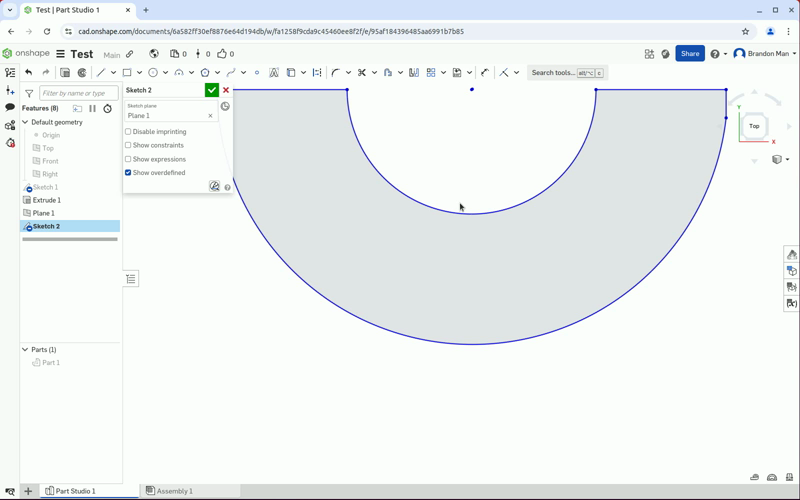
scroll(-6)
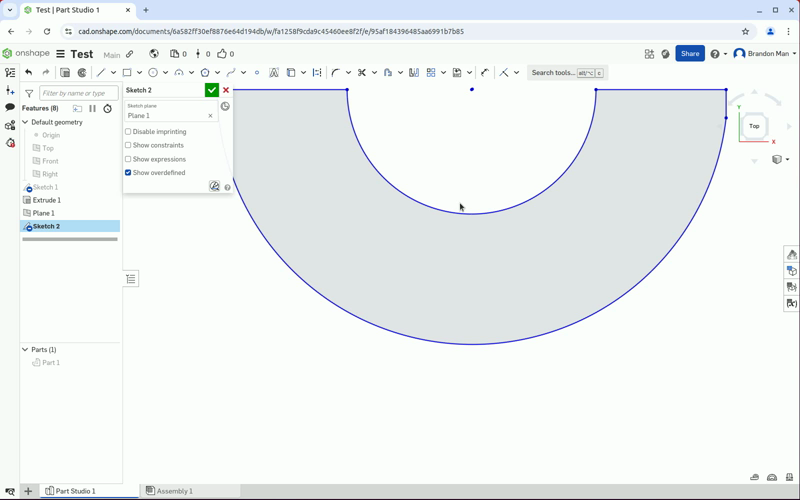
scroll(-6)
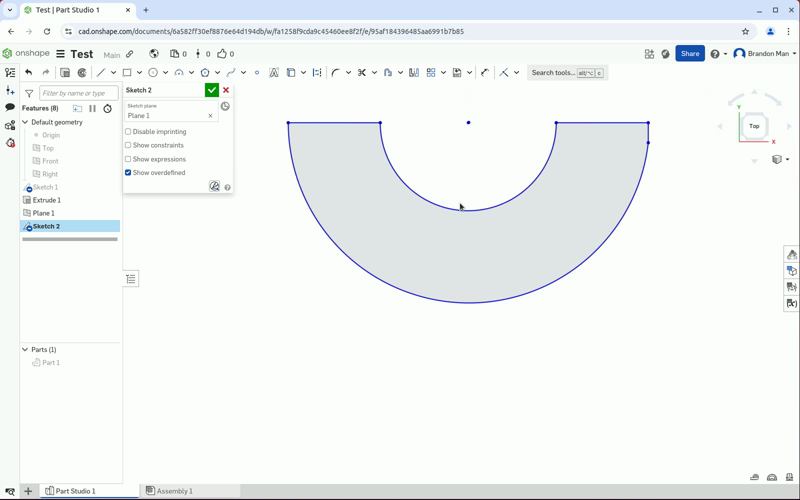
scroll(-6)
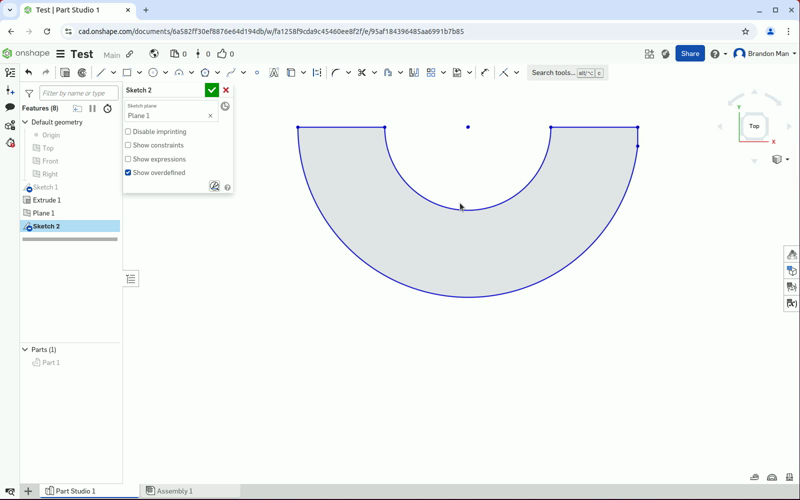
scroll(-6)
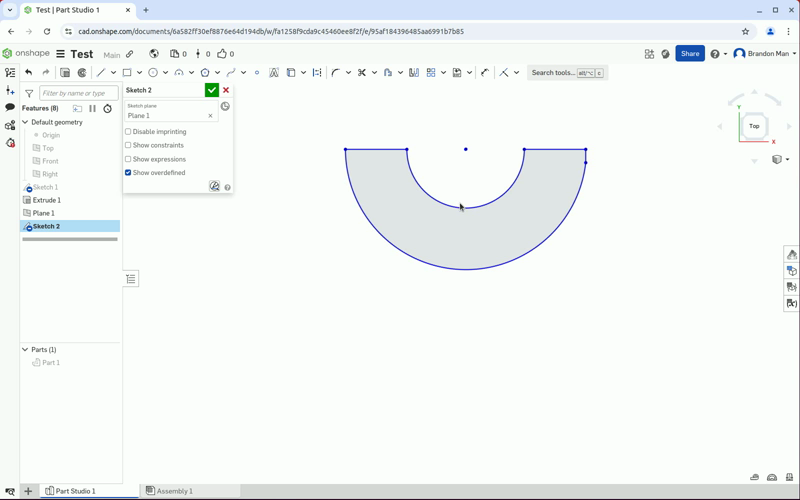
scroll(-6)
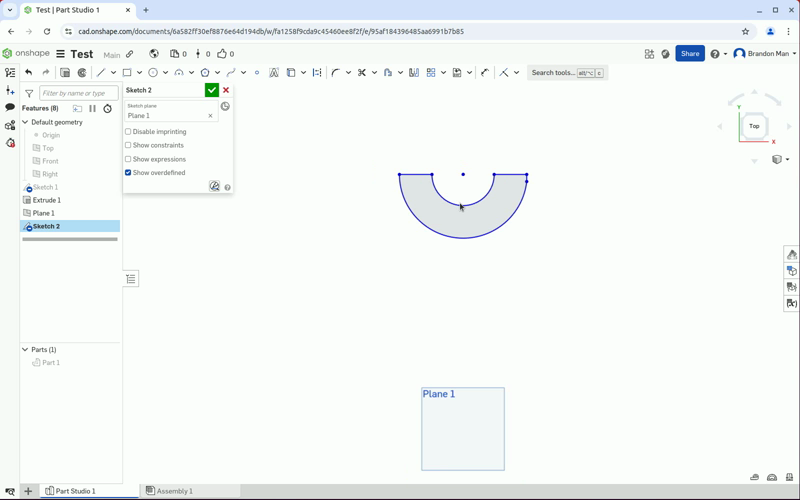
scroll(-6)
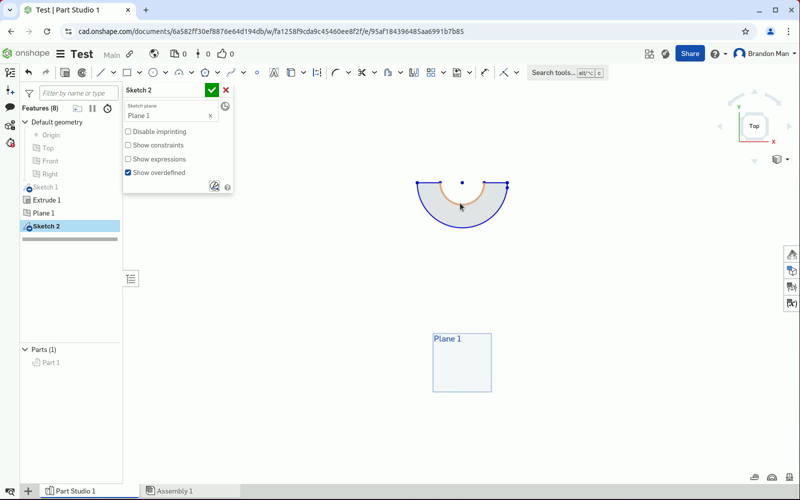
scroll(-6)
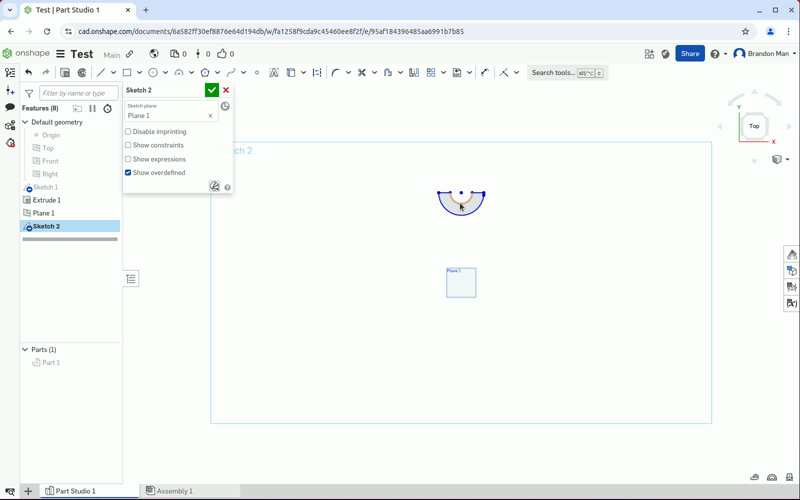
mouse_move(73, 352)
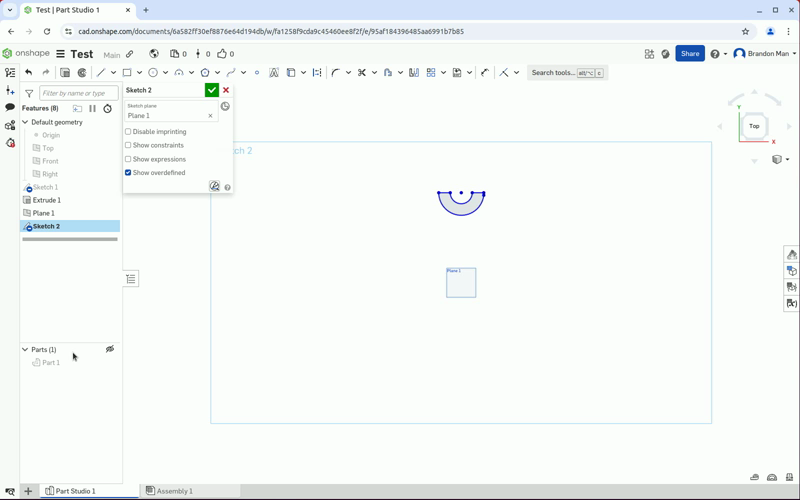
key(shift+y)
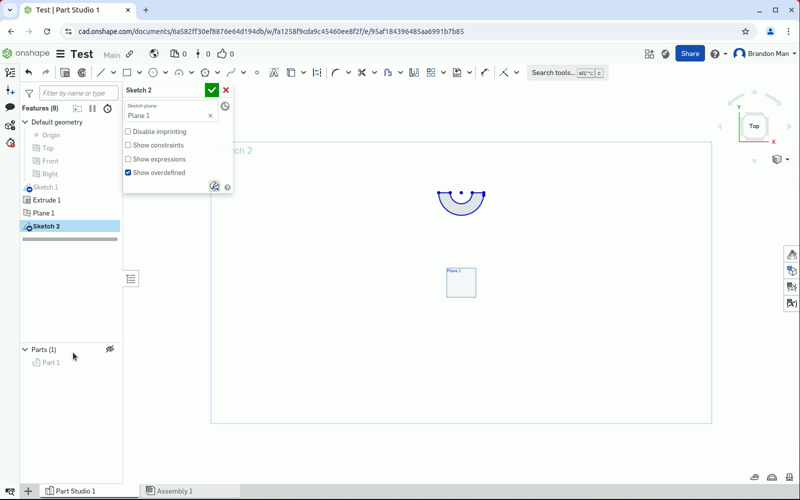
key(shift+e)
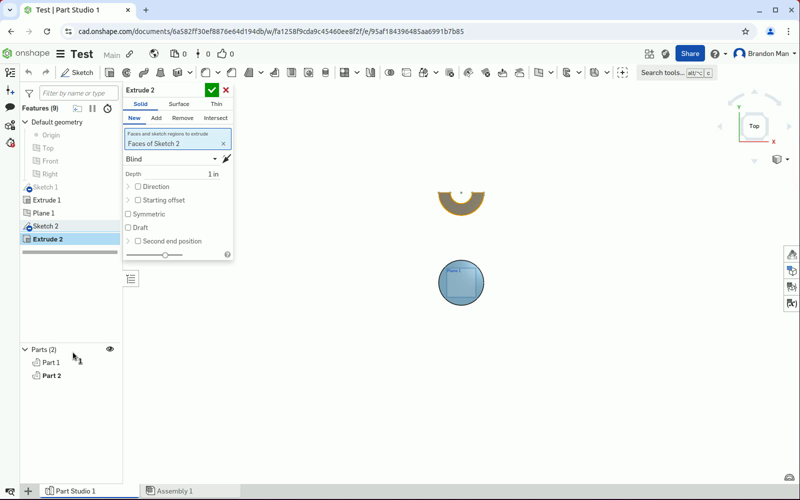
mouse_move(143, 106)
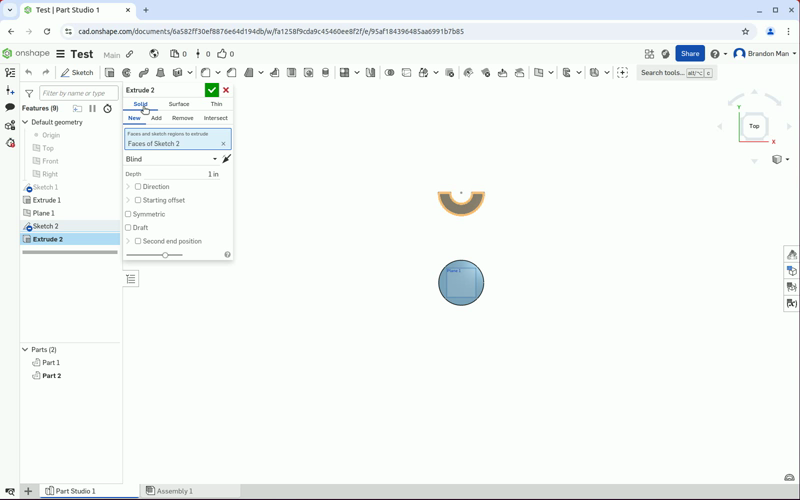
click(143, 106)
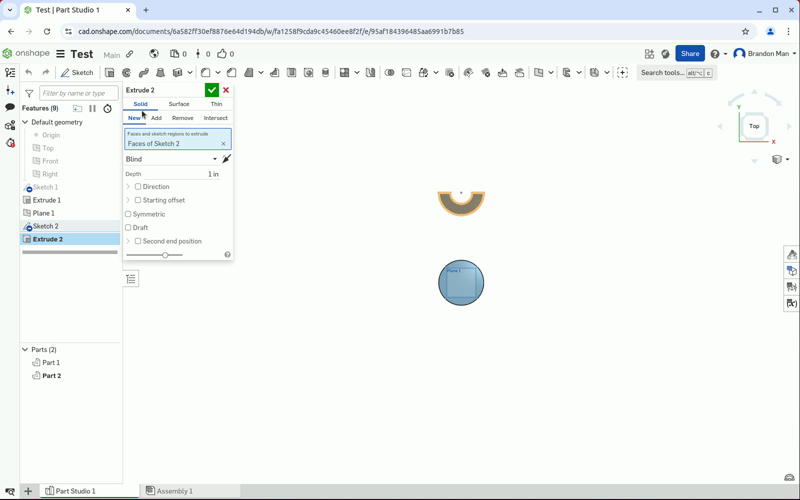
mouse_move(137, 120)
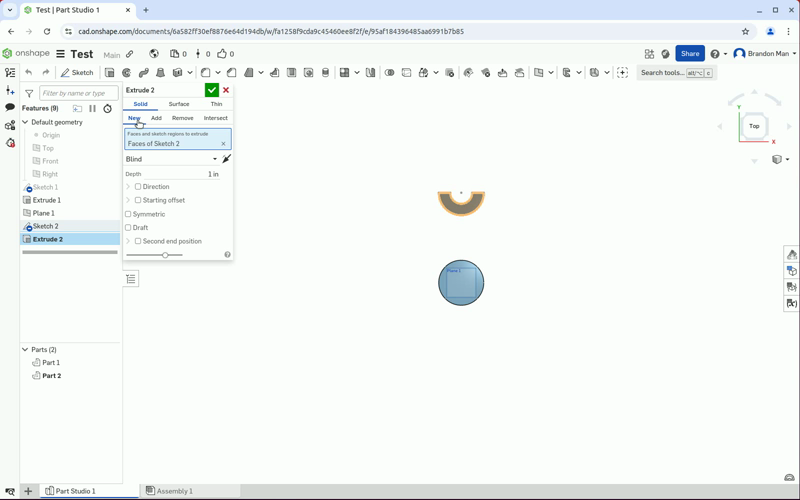
click(137, 120)
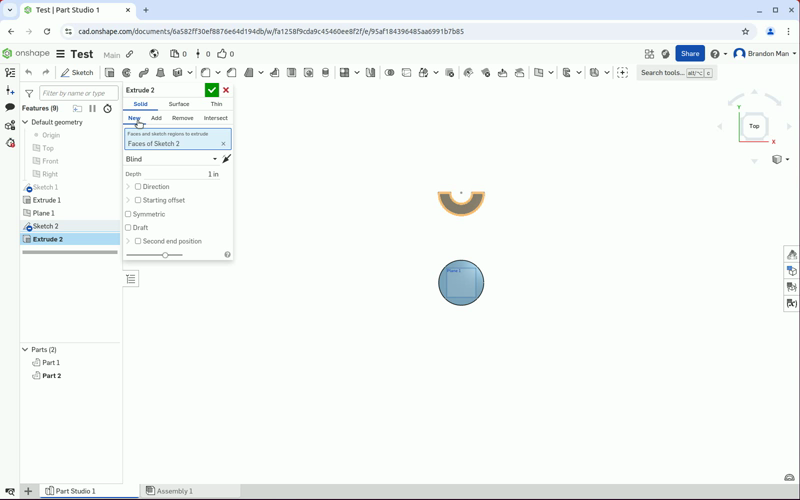
key(tab, 4)
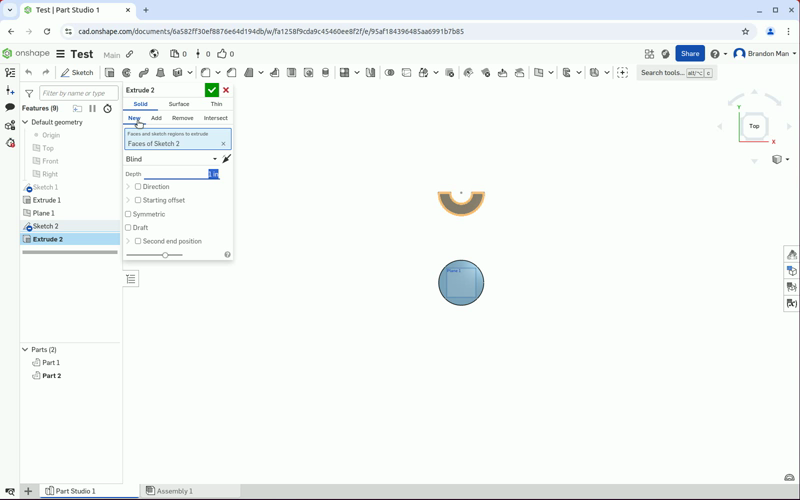
text(-3.129)
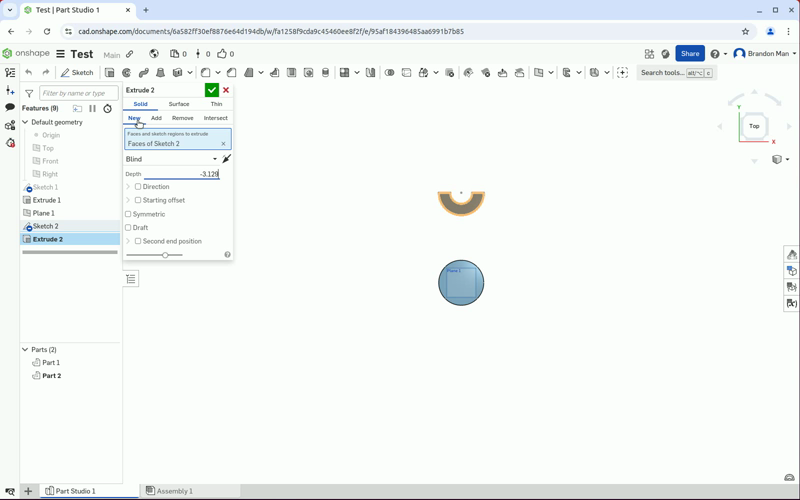
key(enter)
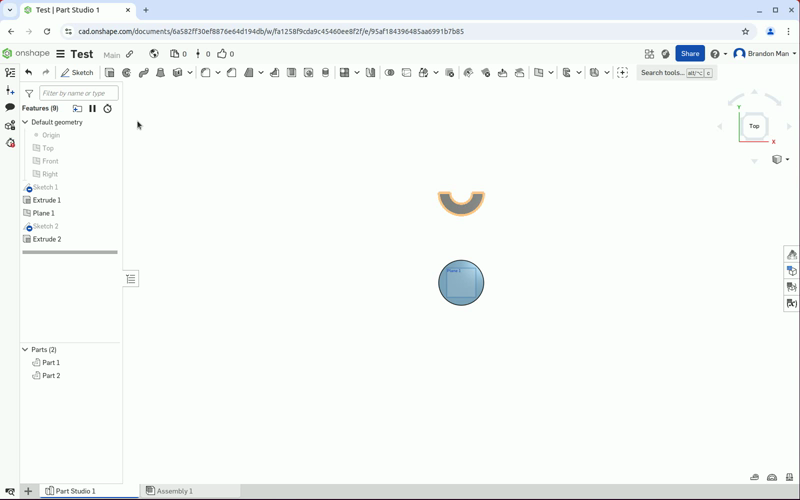
key(shift+h)
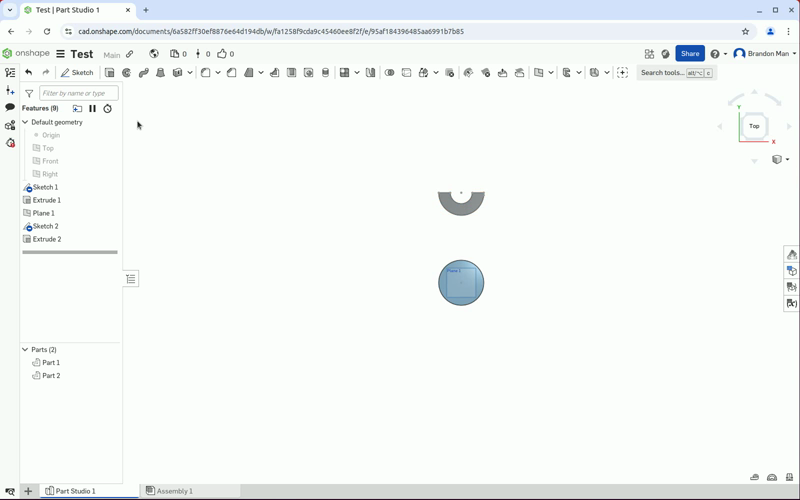
key(shift+h)
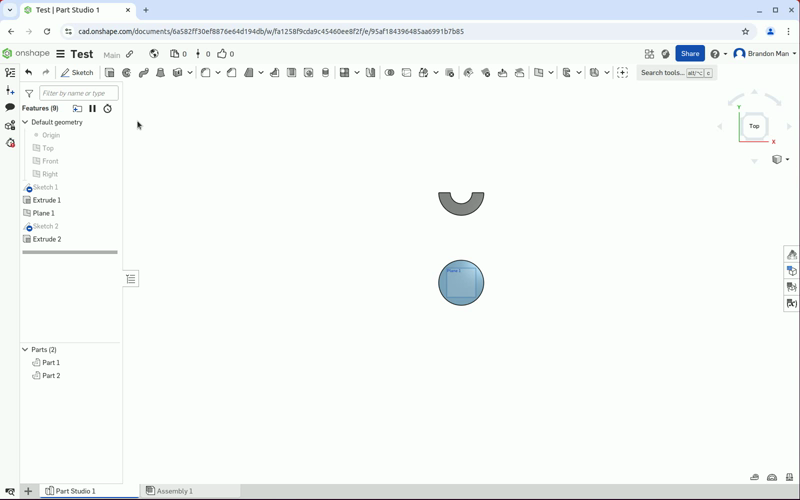
mouse_move(73, 189)
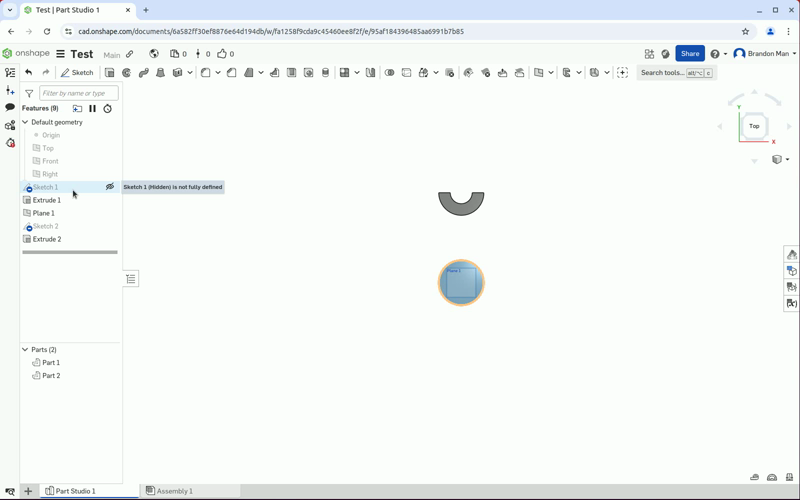
click(73, 189)
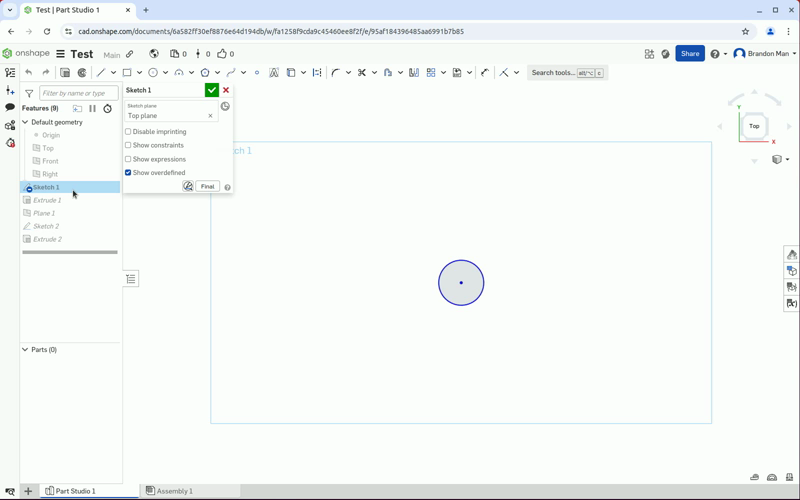
mouse_move(229, 92)
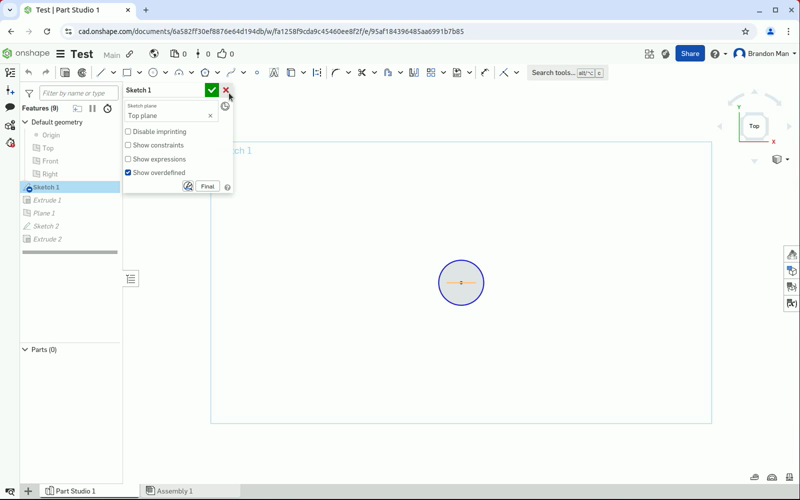
click(229, 92)
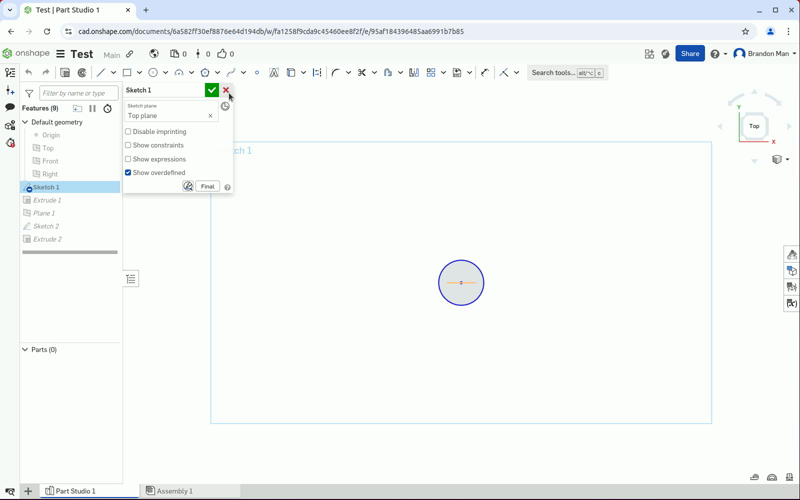
key(shift+s)
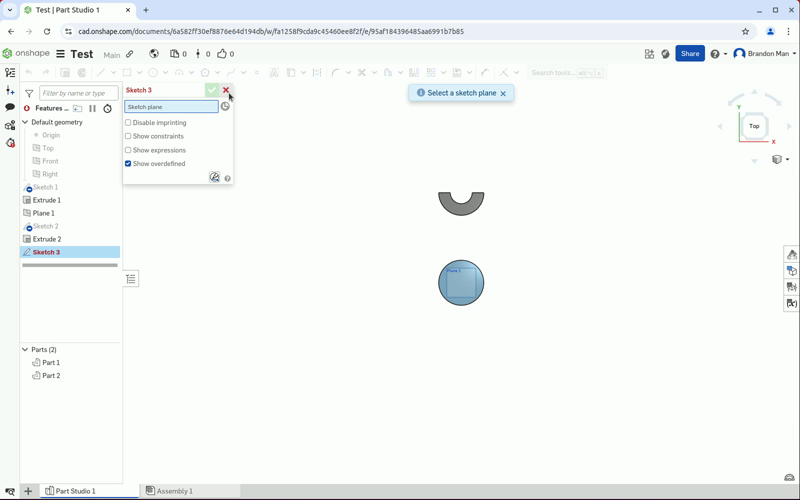
mouse_move(73, 215)
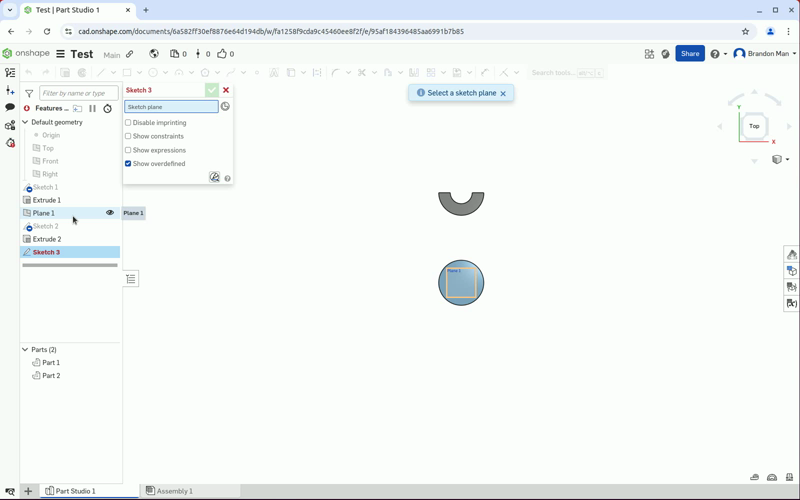
click(73, 215)
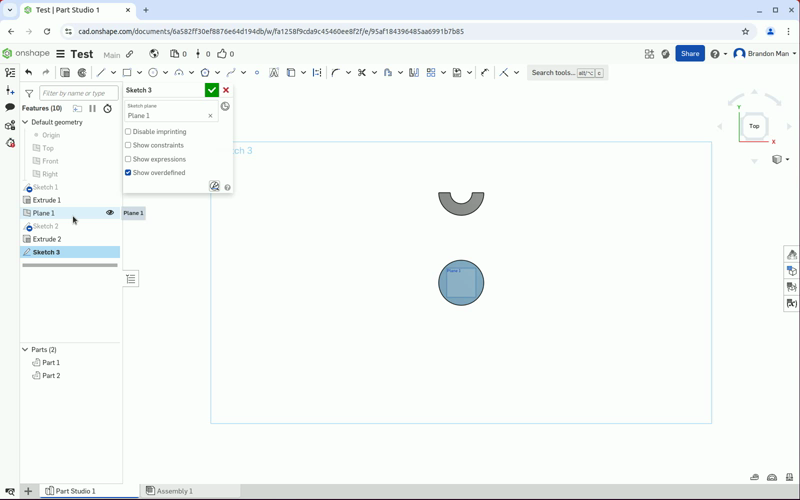
mouse_move(73, 352)
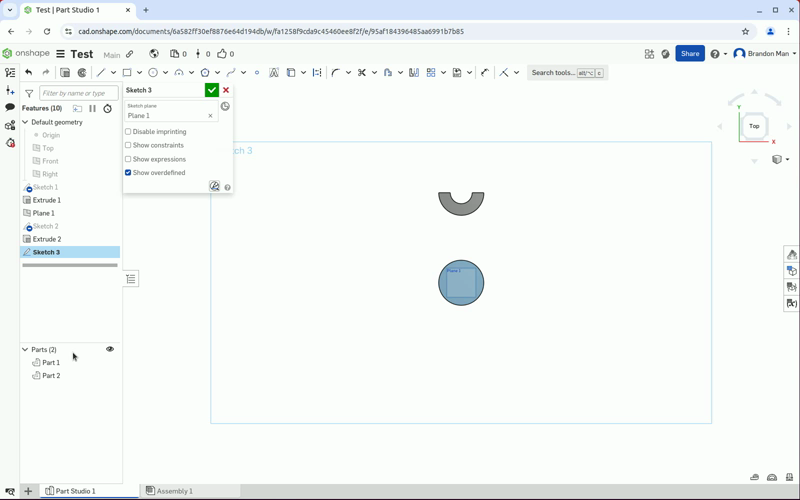
key(y)
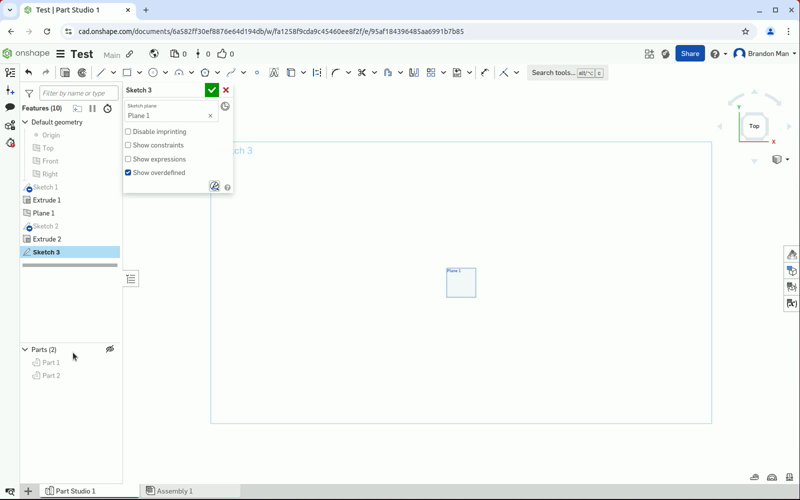
key(l)
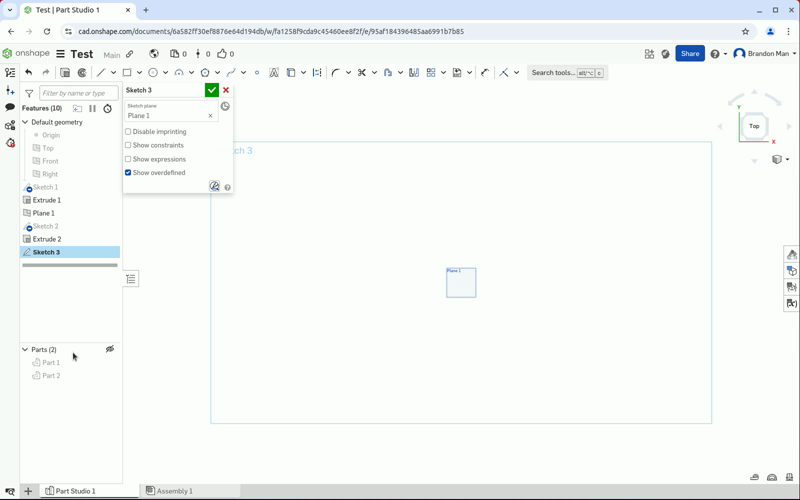
key_down(shift)
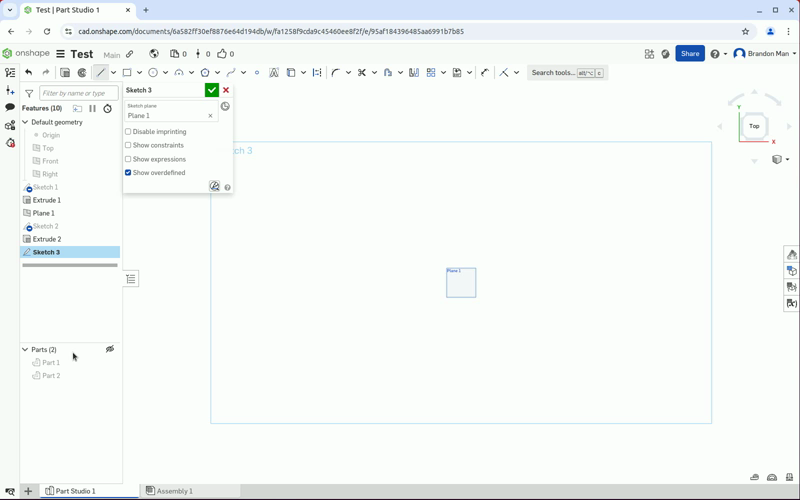
mouse_move(438, 192)
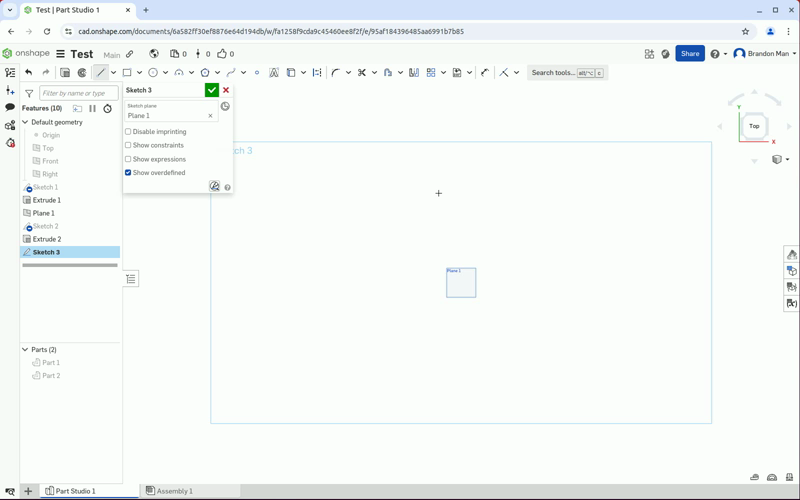
click(438, 192)
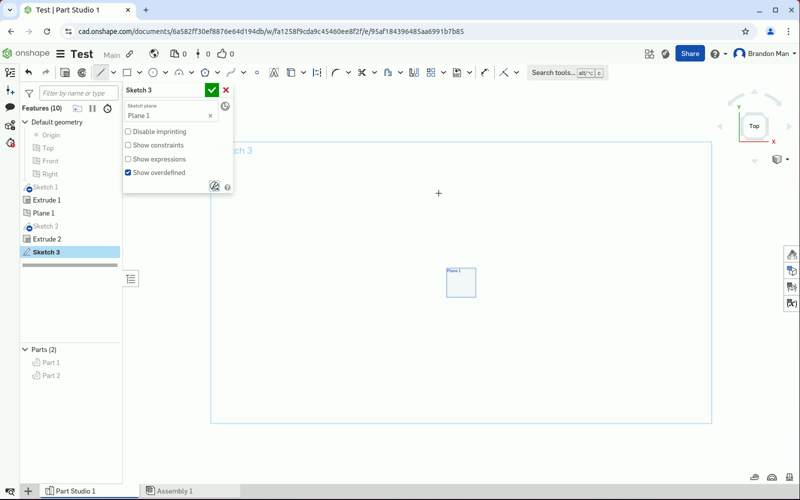
key_up(shift)
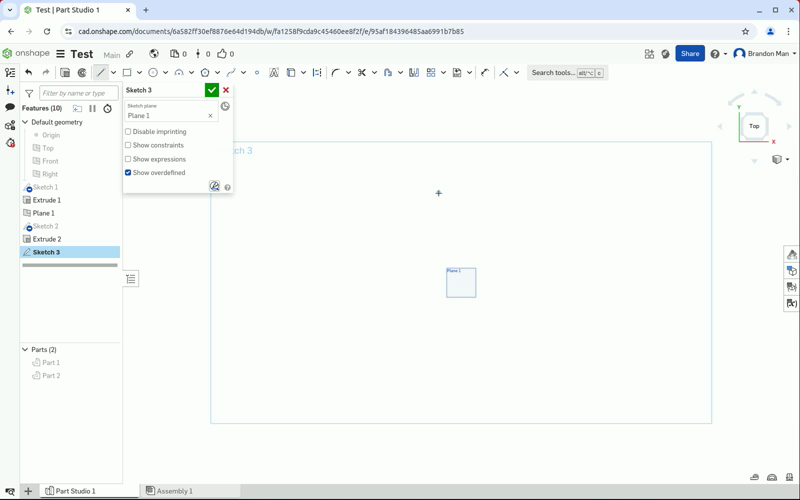
key_down(shift)
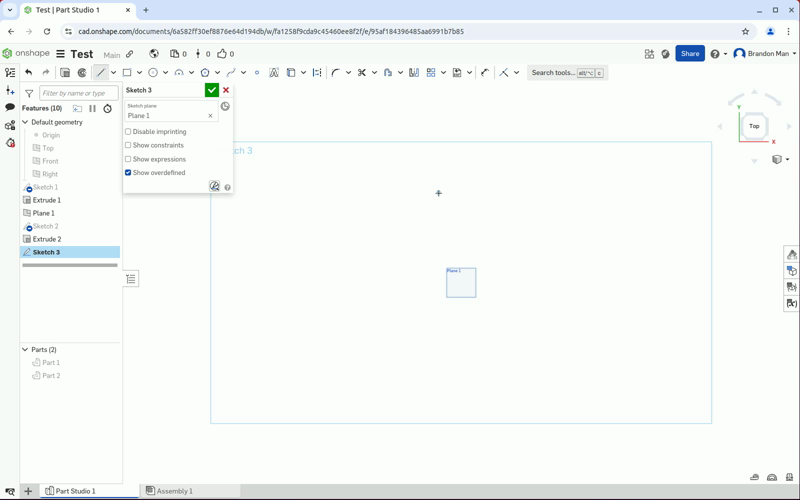
mouse_move(468, 192)
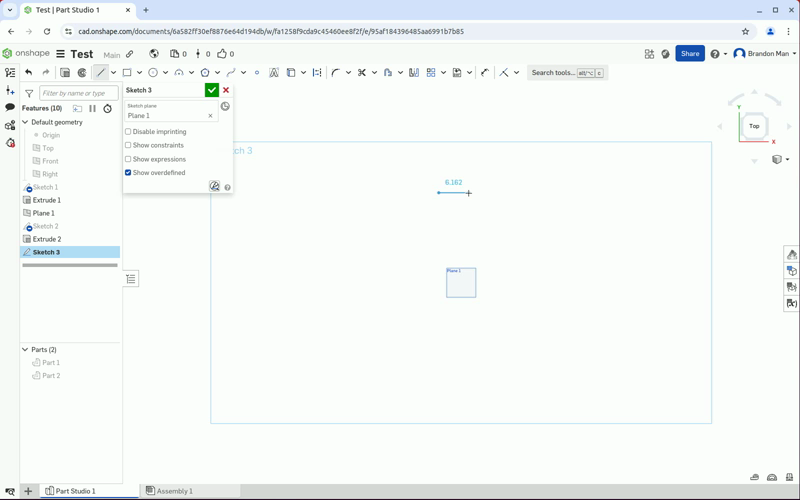
mouse_move(450, 192)
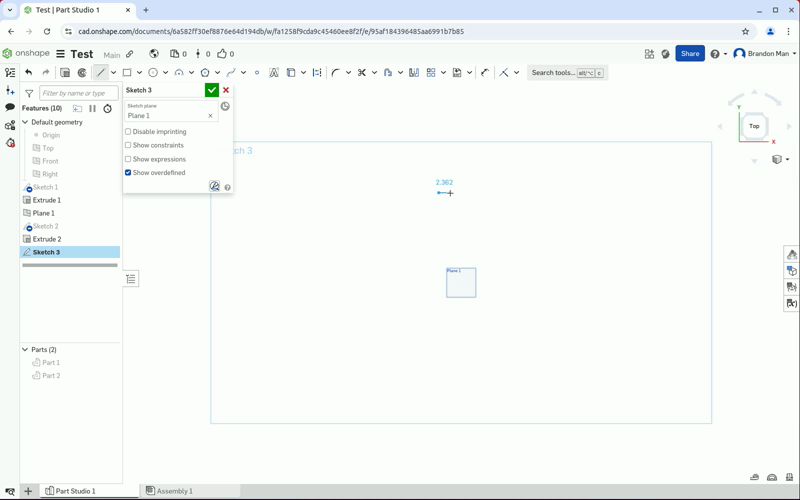
click(450, 192)
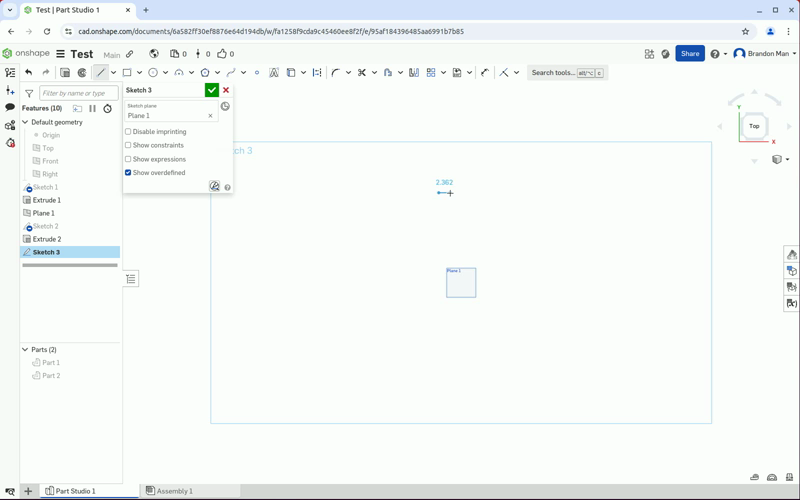
key_up(shift)
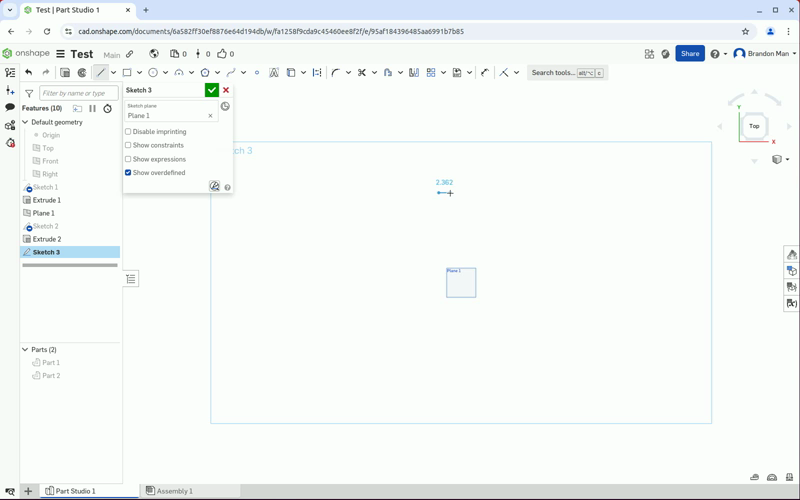
key(esc)
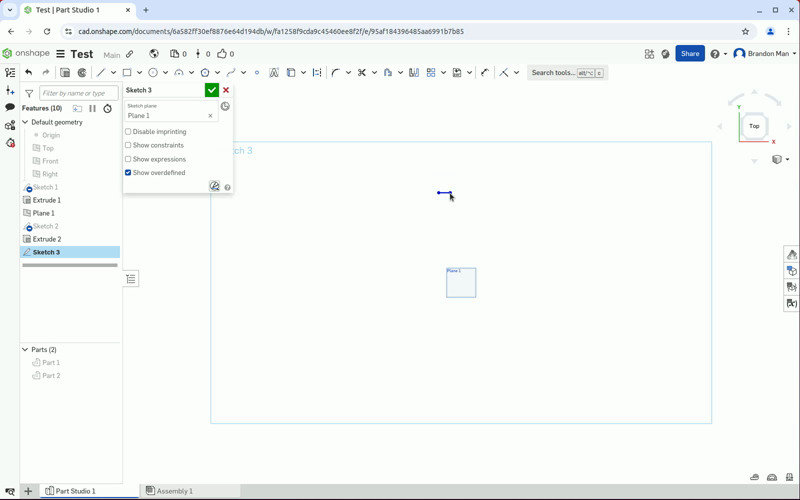
key(a)
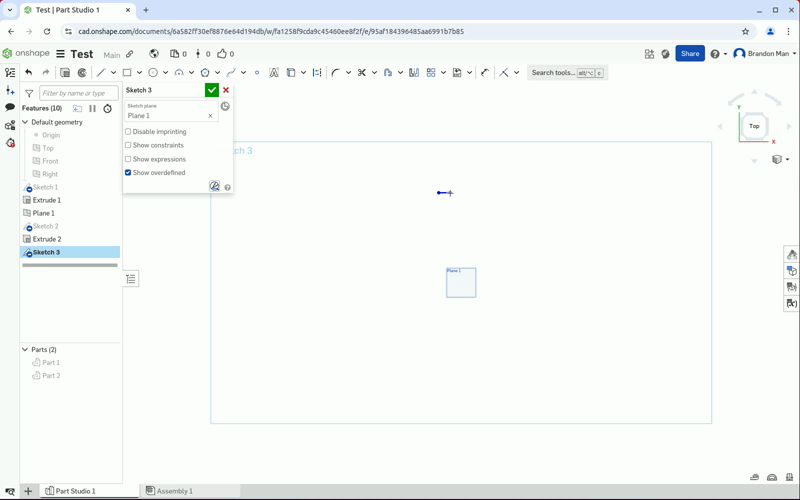
mouse_move(450, 192)
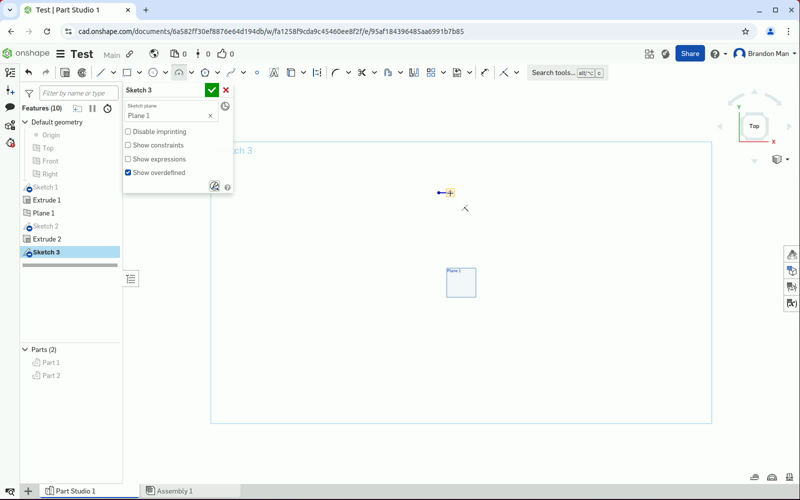
click(450, 192)
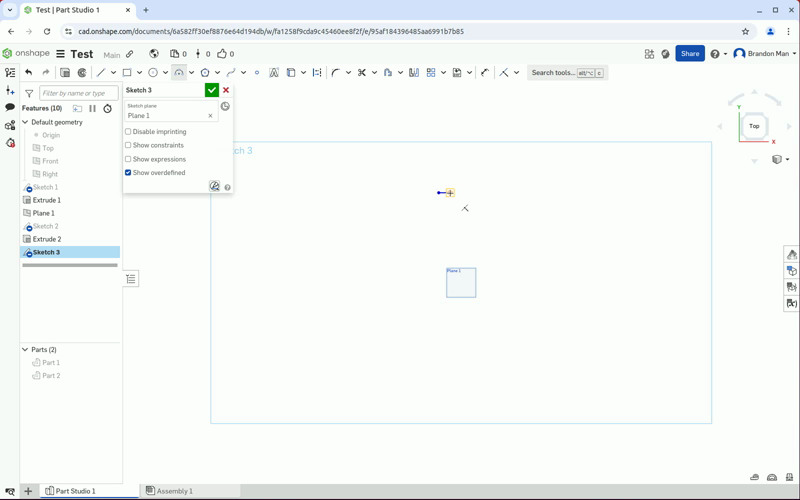
key_down(shift)
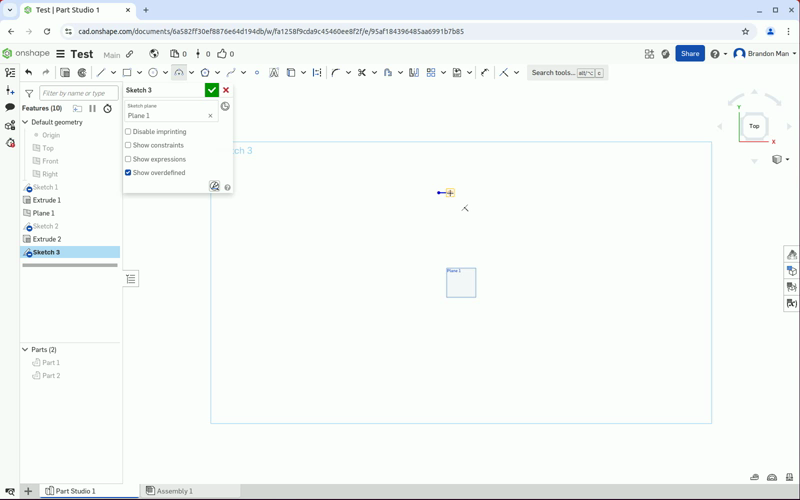
mouse_move(472, 192)
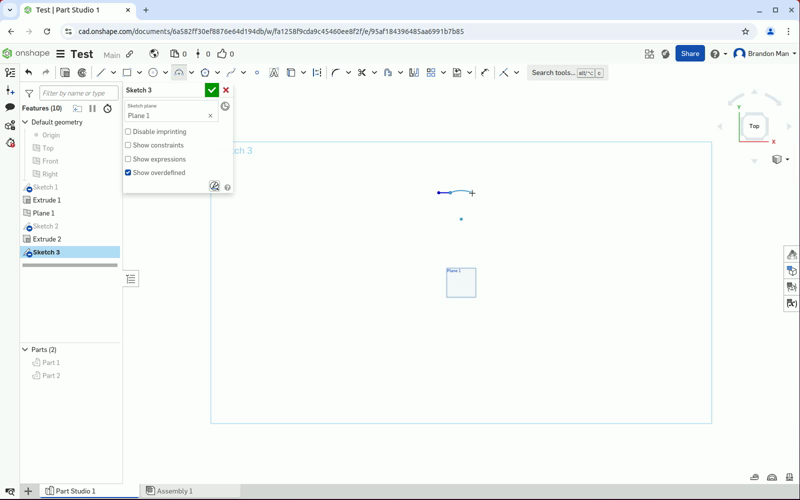
click(472, 192)
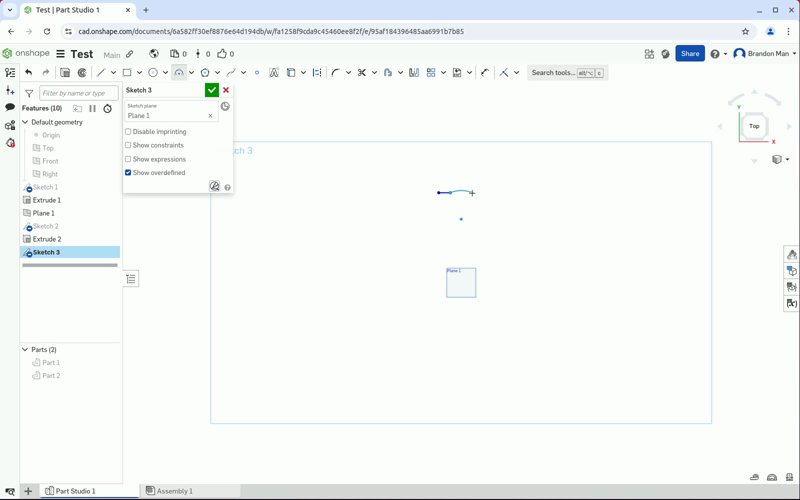
mouse_move(461, 181)
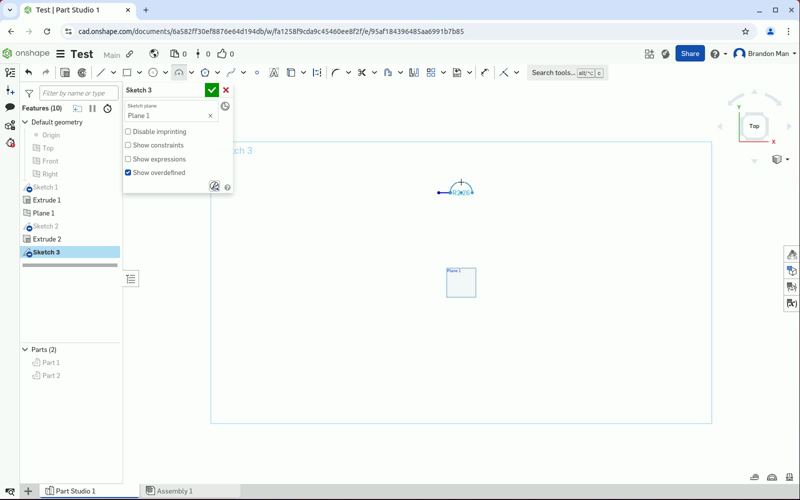
click(461, 181)
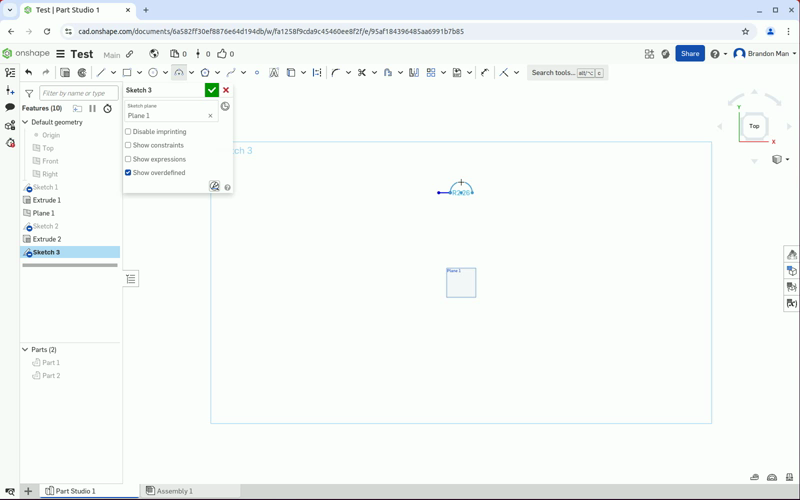
key_up(shift)
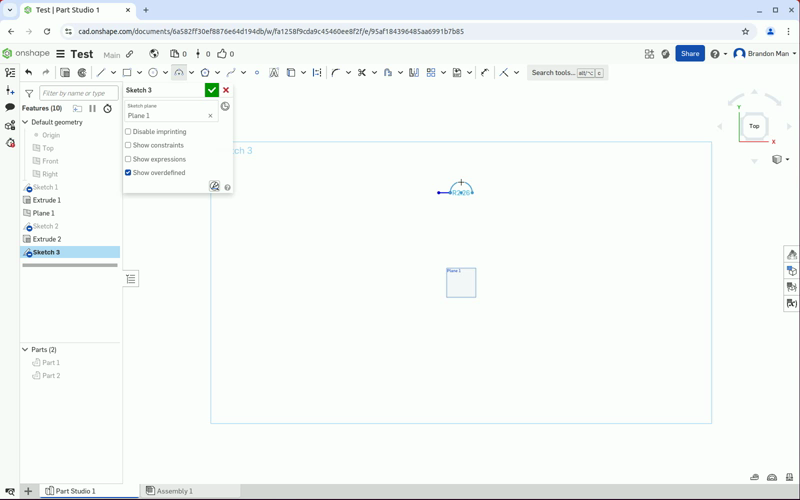
key(esc)
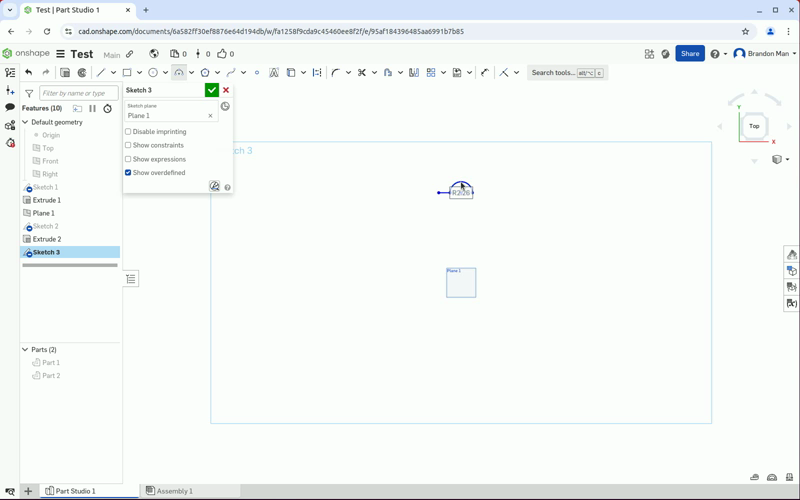
key(l)
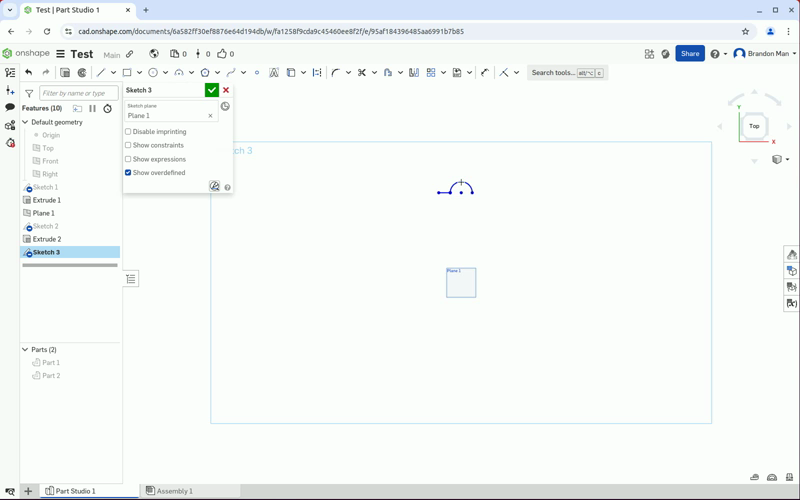
mouse_move(472, 192)
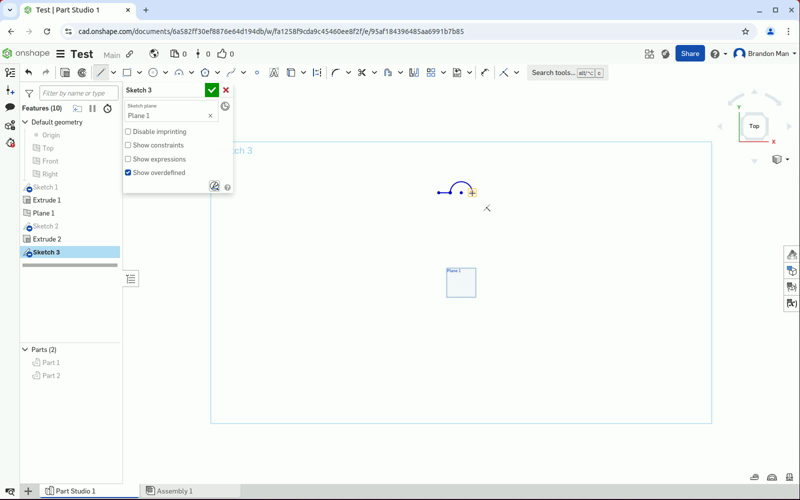
click(472, 192)
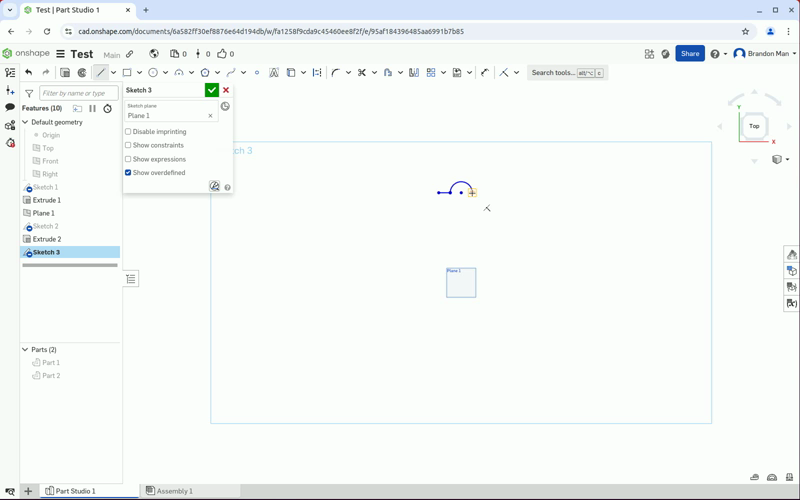
key_down(shift)
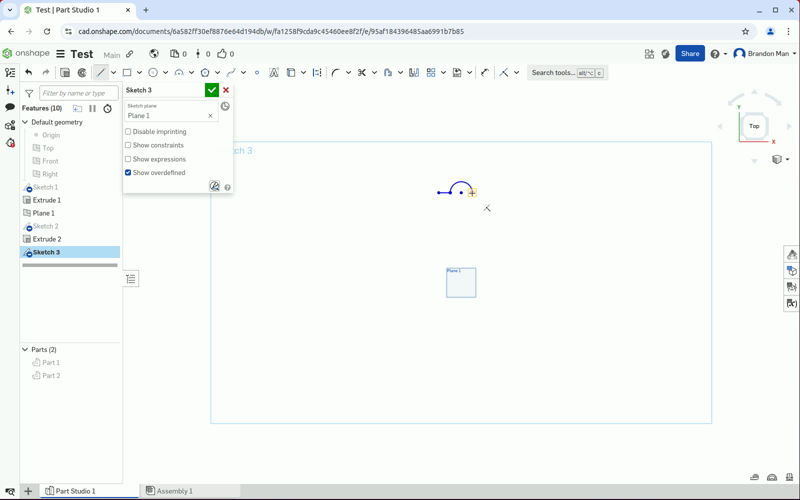
mouse_move(502, 192)
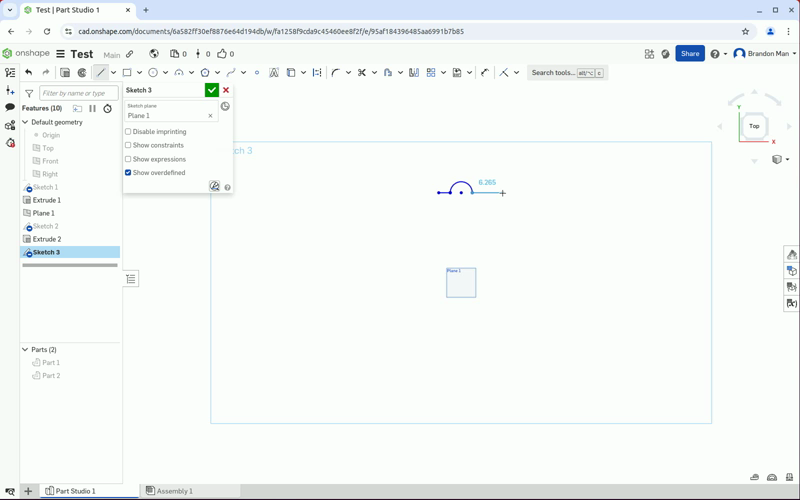
mouse_move(483, 192)
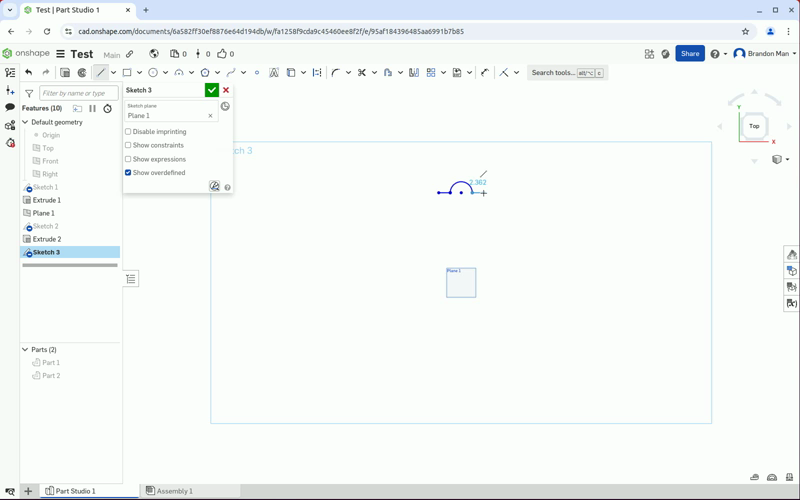
click(483, 192)
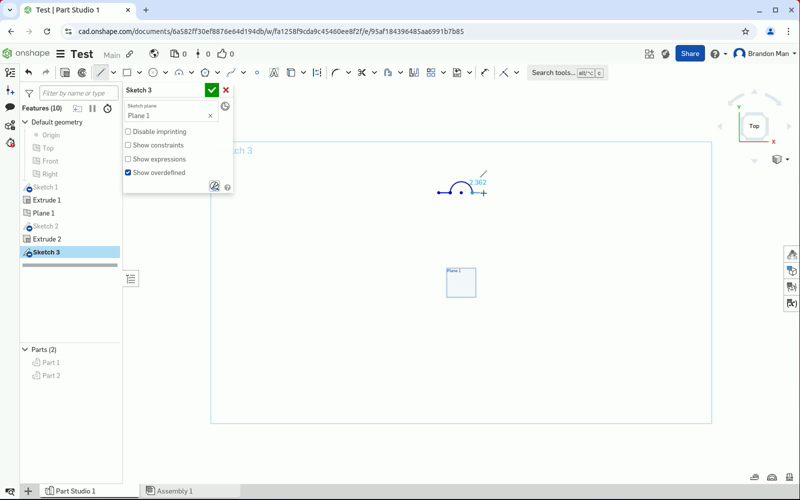
key_up(shift)
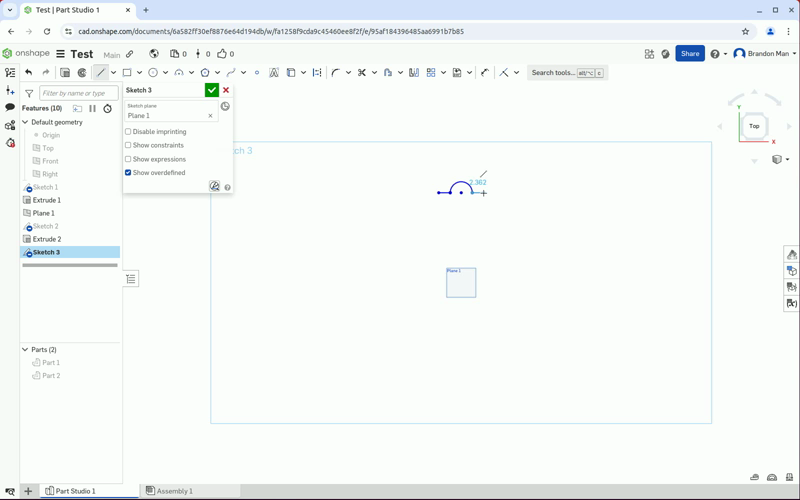
key_down(shift)
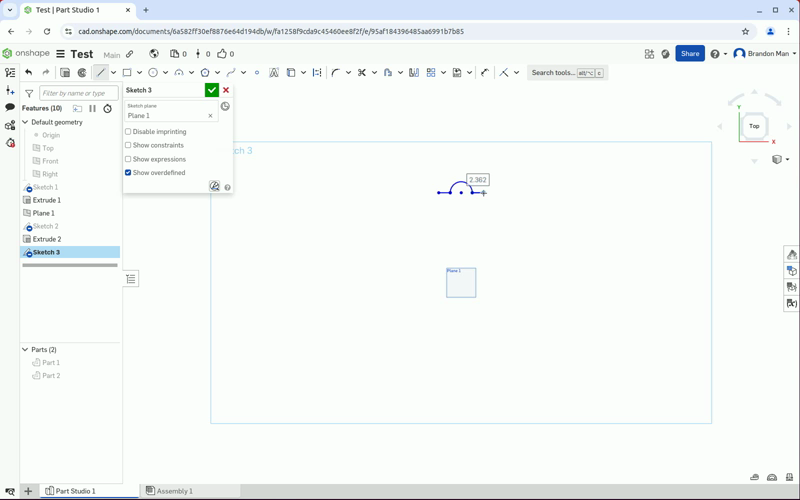
mouse_move(513, 192)
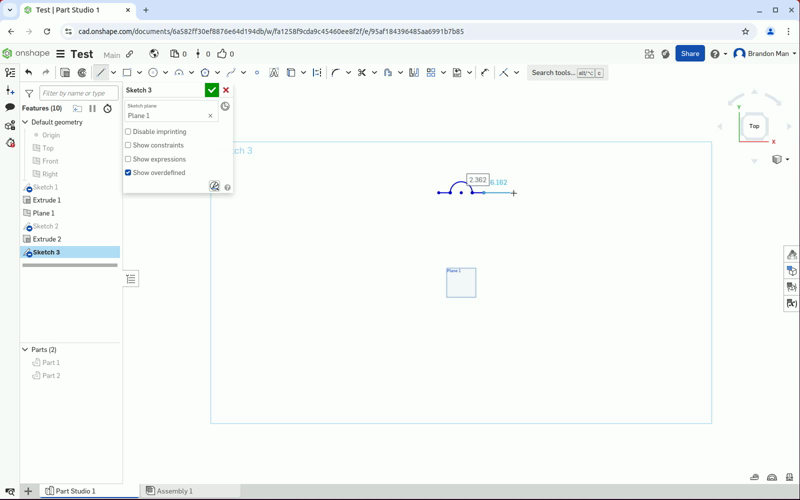
mouse_move(483, 195)
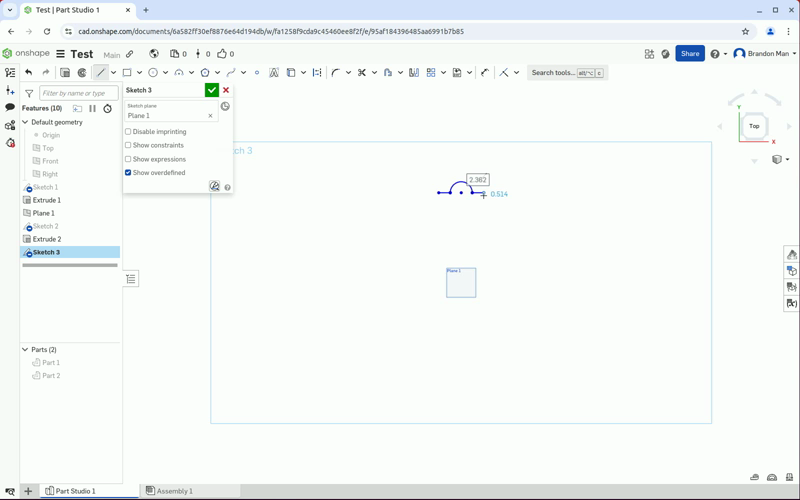
scroll(6)
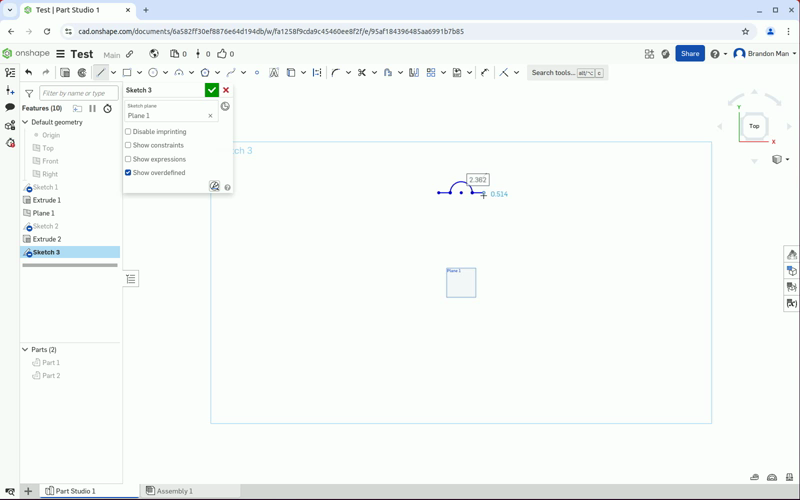
scroll(6)
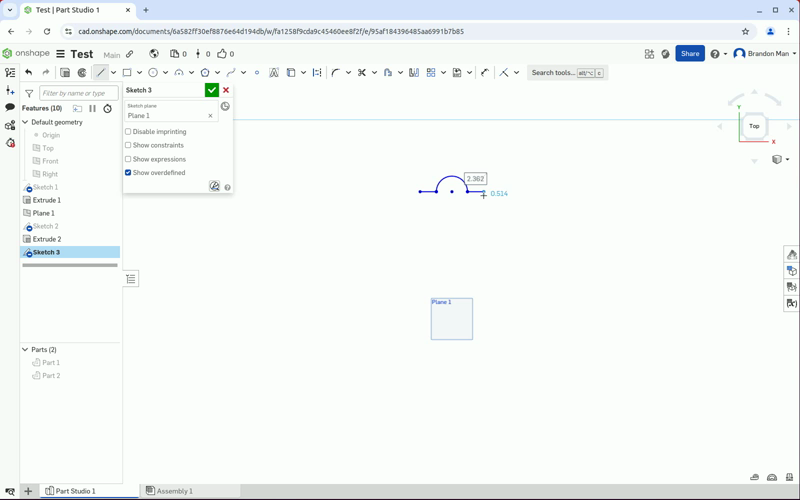
scroll(6)
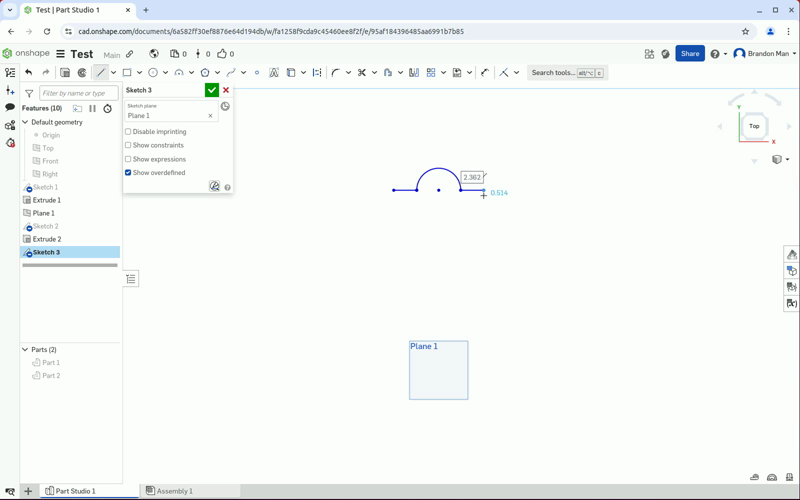
scroll(6)
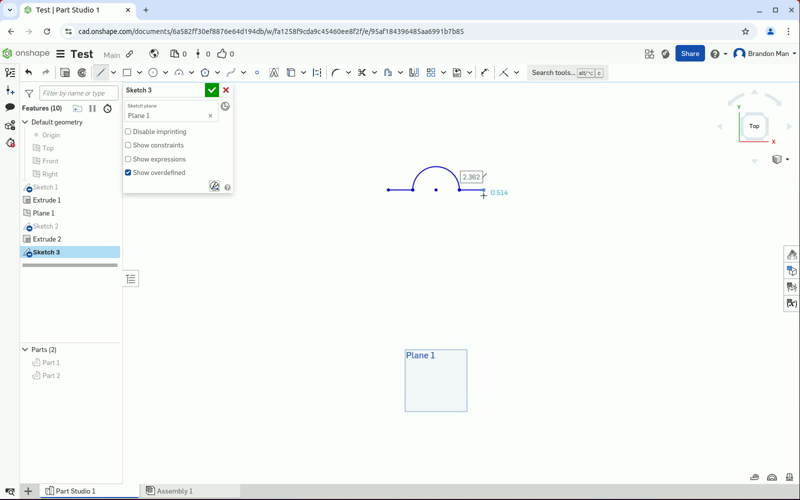
scroll(6)
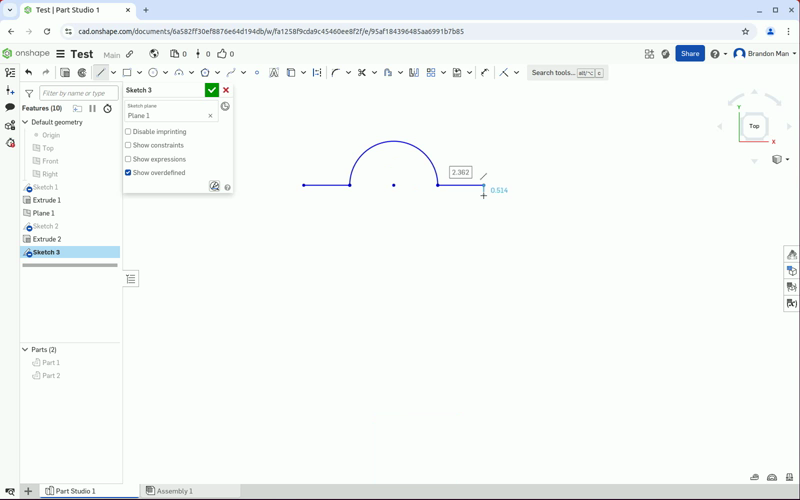
scroll(6)
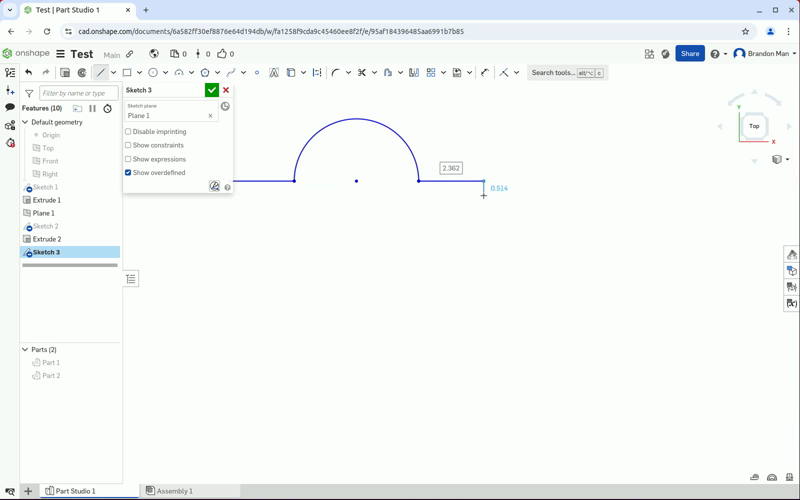
scroll(6)
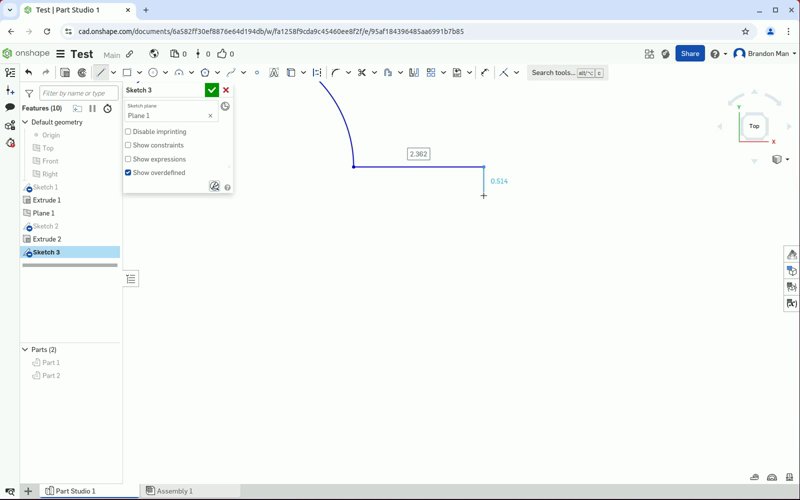
click(483, 195)
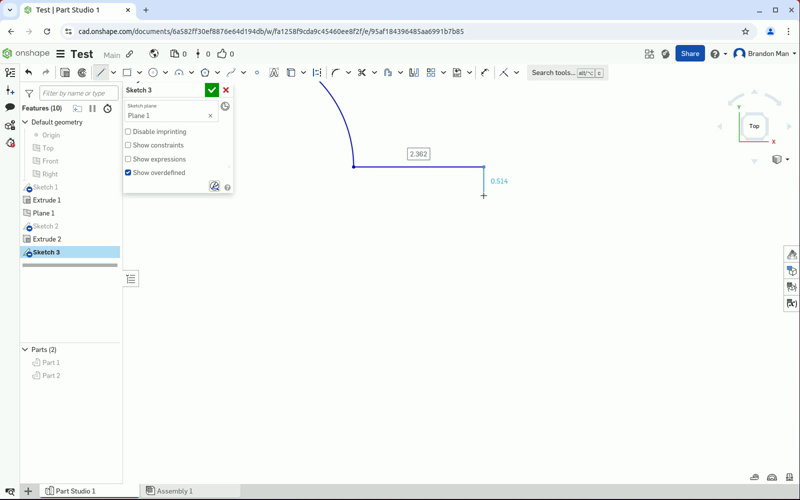
scroll(-6)
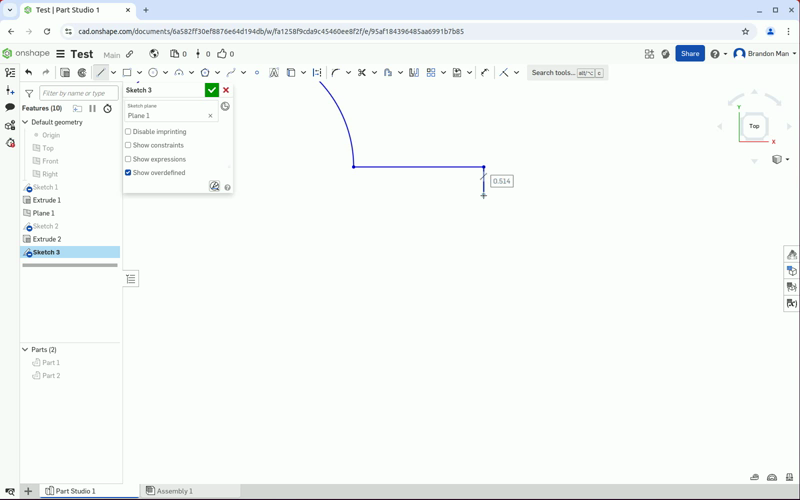
scroll(-6)
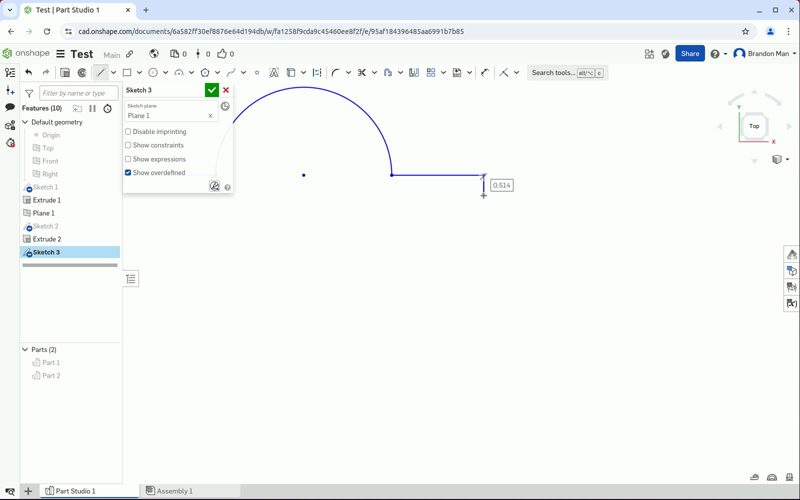
scroll(-6)
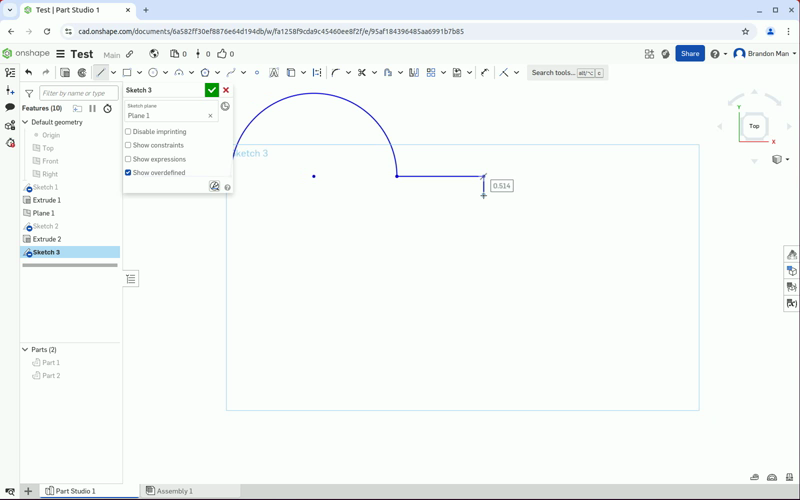
scroll(-6)
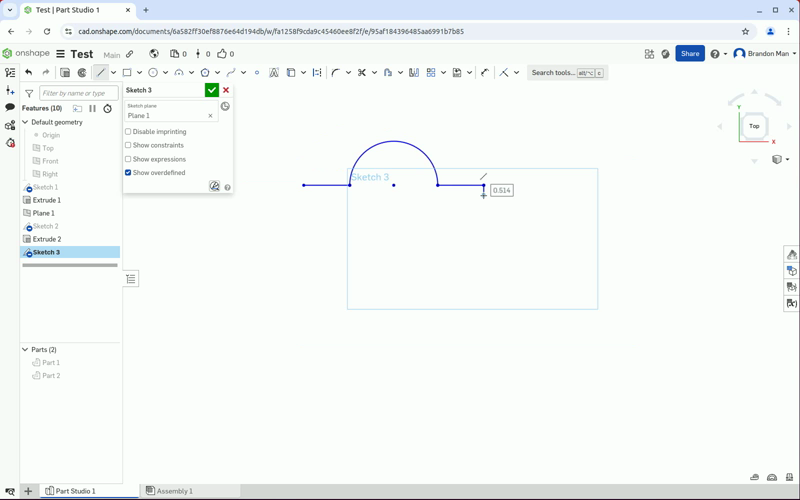
scroll(-6)
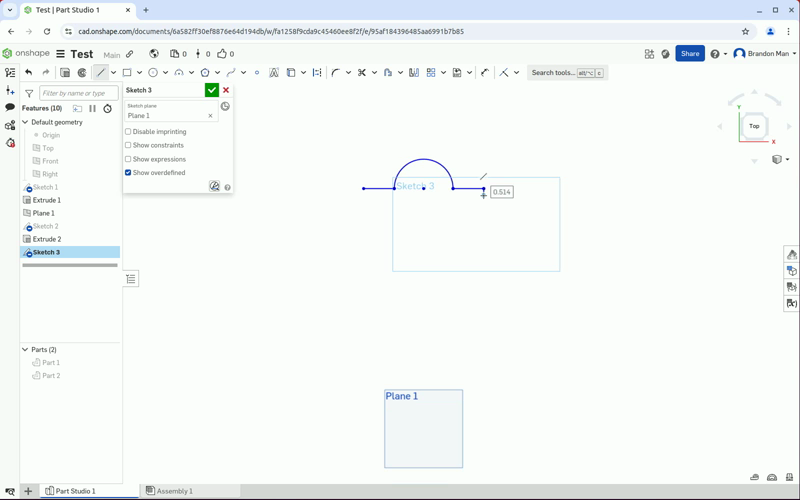
scroll(-6)
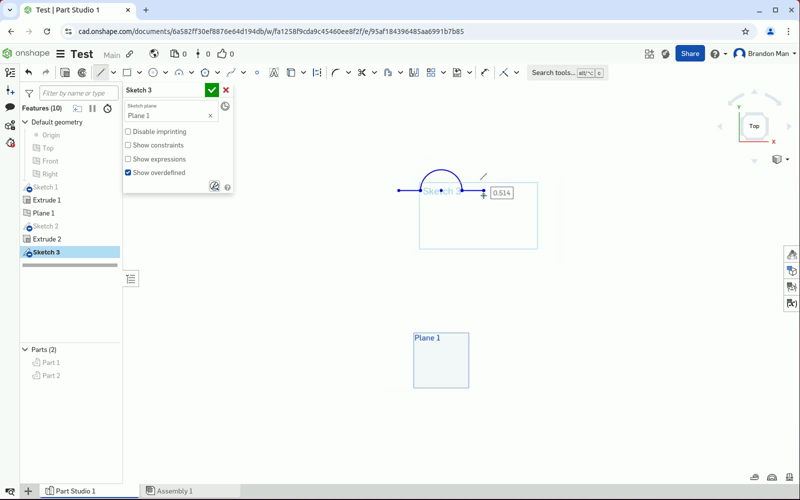
scroll(-6)
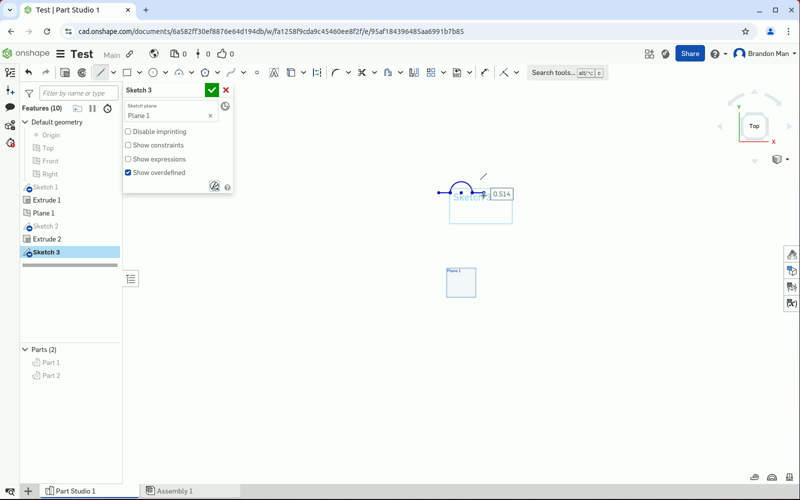
key_up(shift)
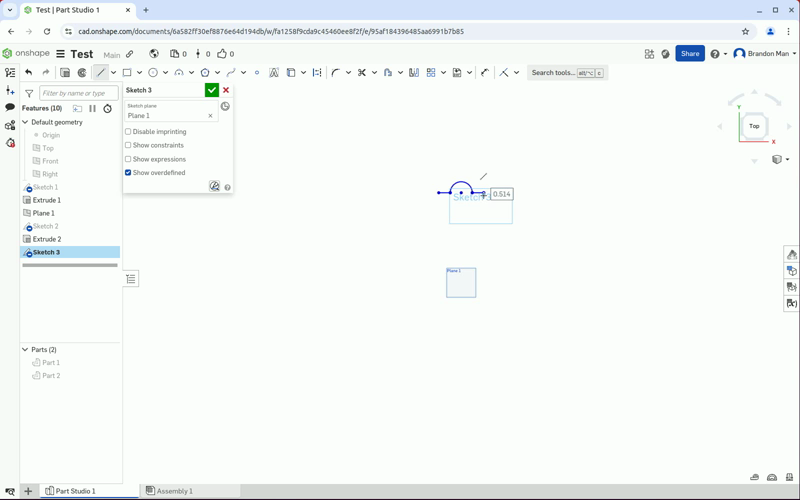
key(esc)
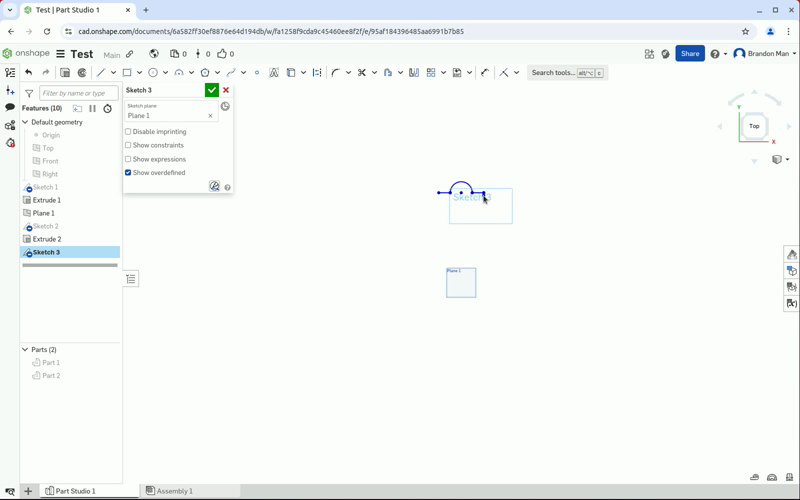
key(a)
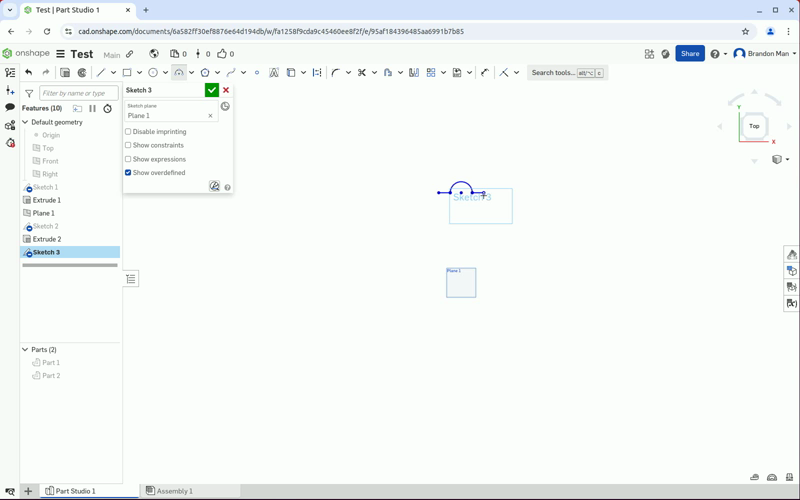
mouse_move(483, 195)
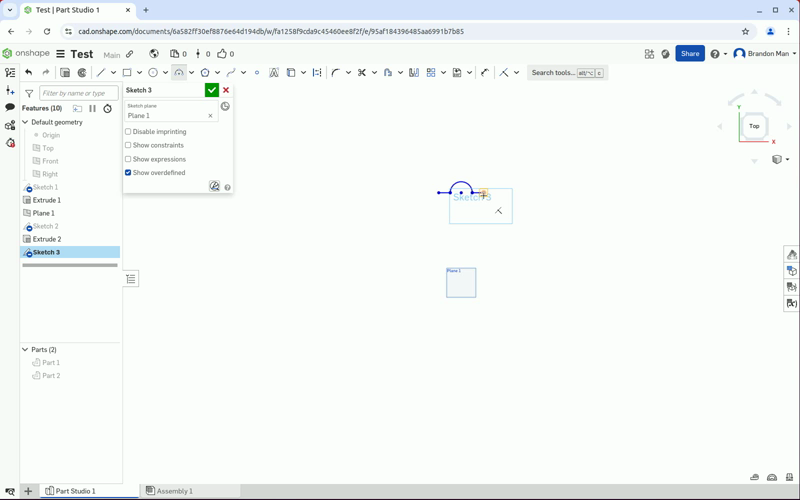
scroll(6)
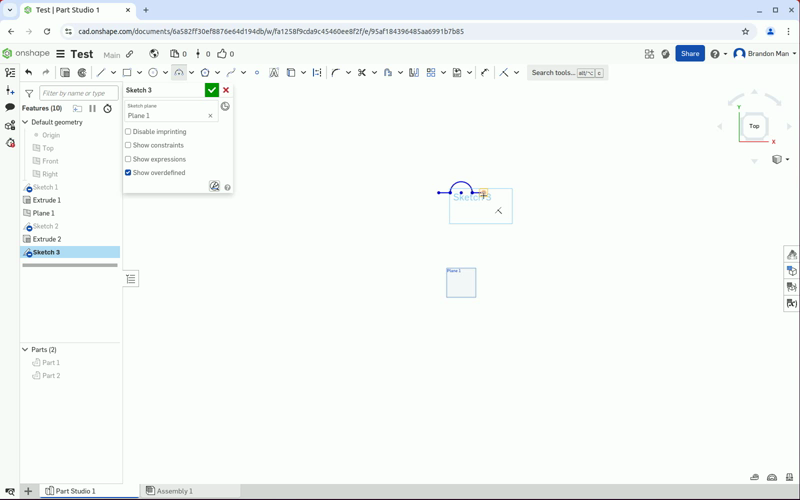
scroll(6)
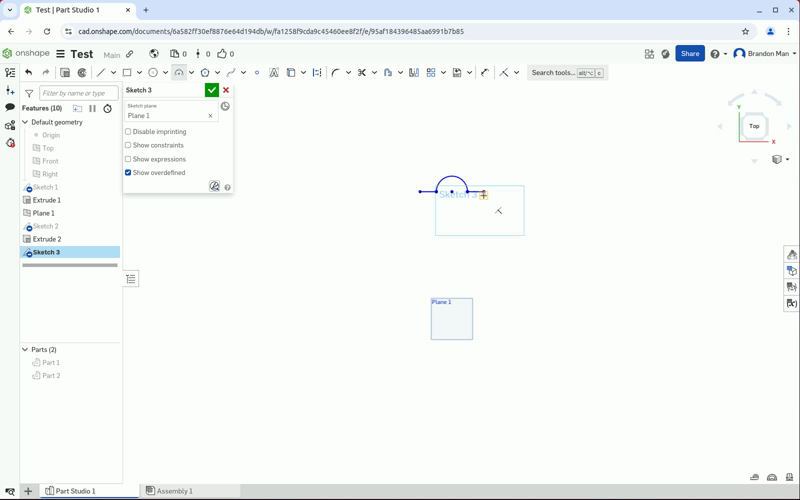
scroll(6)
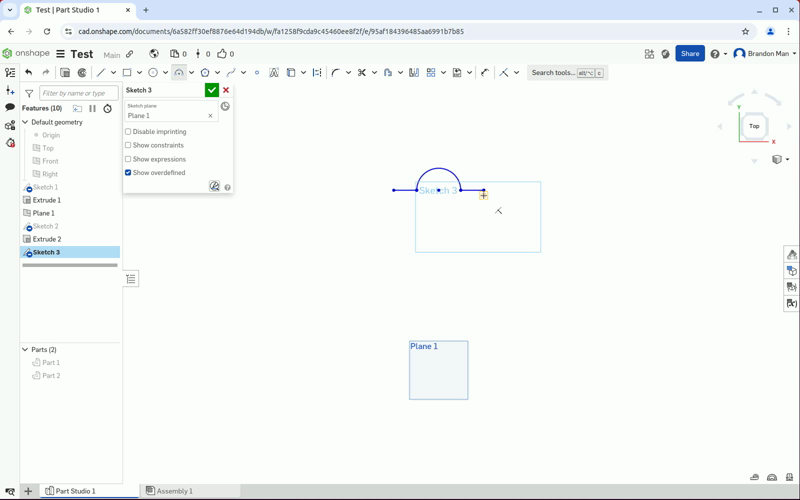
scroll(6)
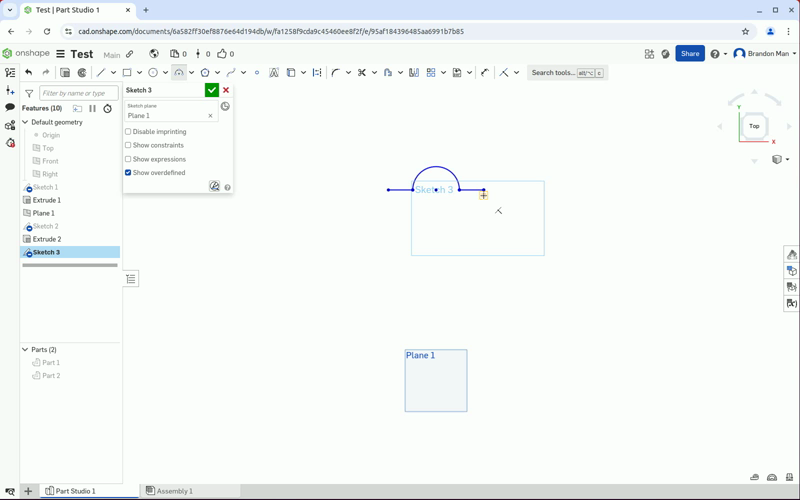
scroll(6)
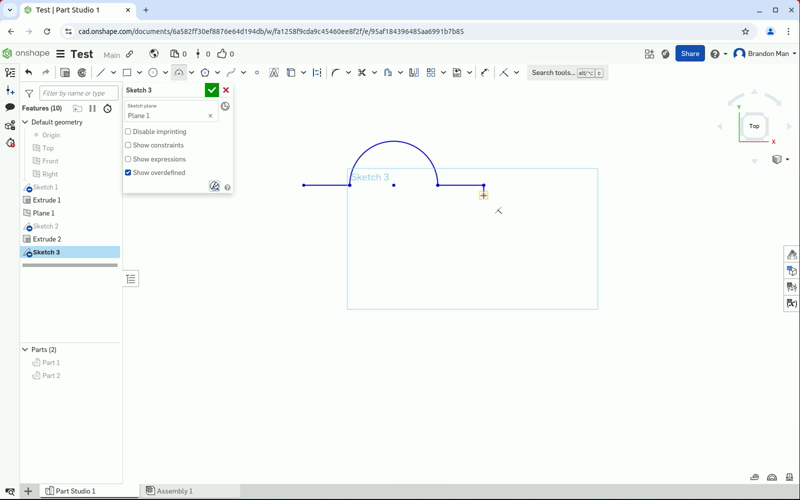
scroll(6)
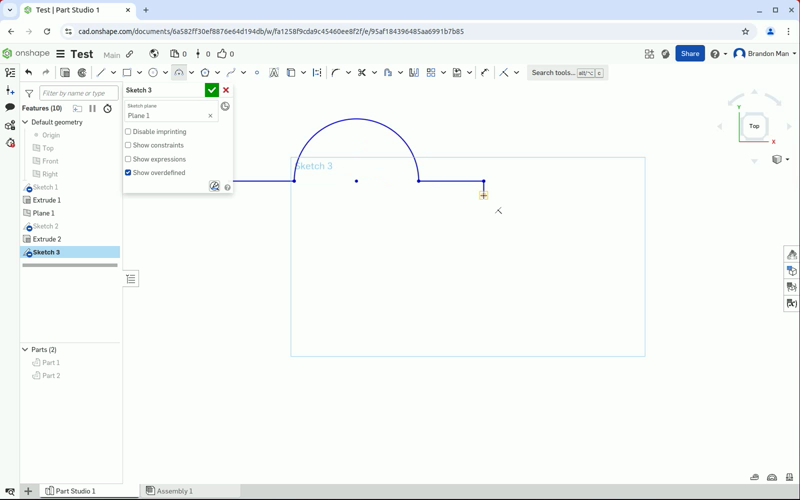
scroll(6)
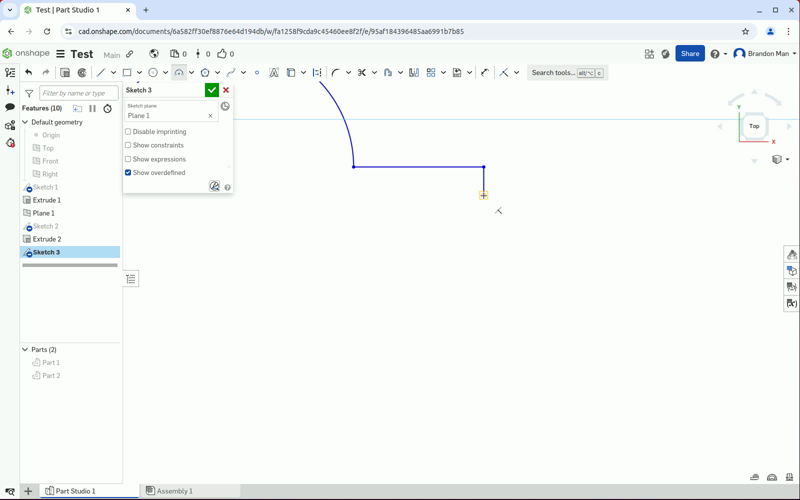
click(483, 195)
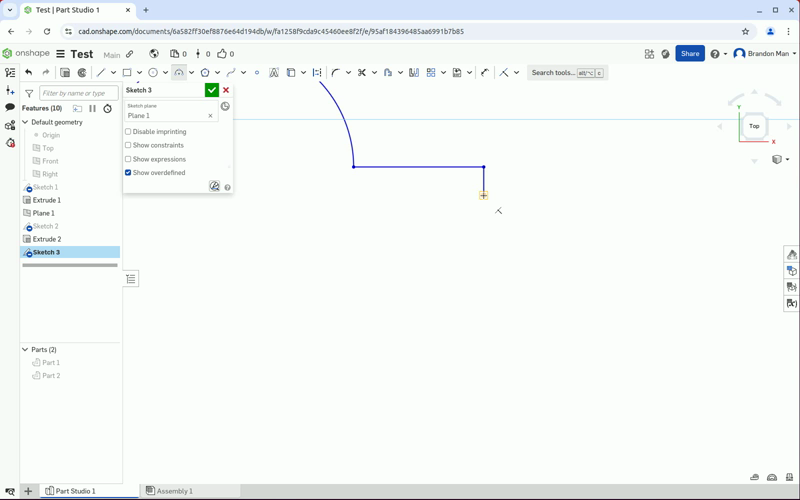
scroll(-6)
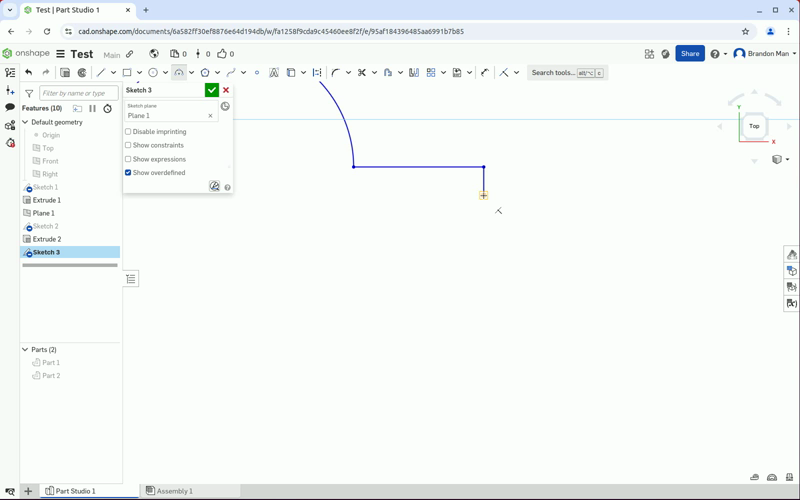
scroll(-6)
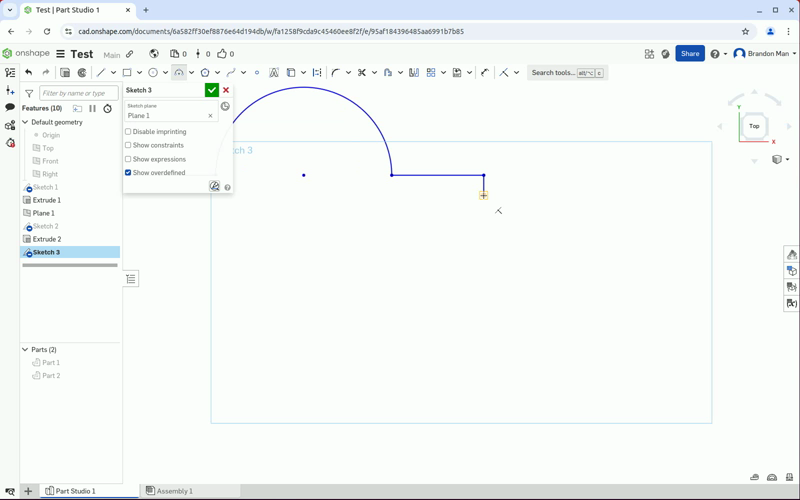
scroll(-6)
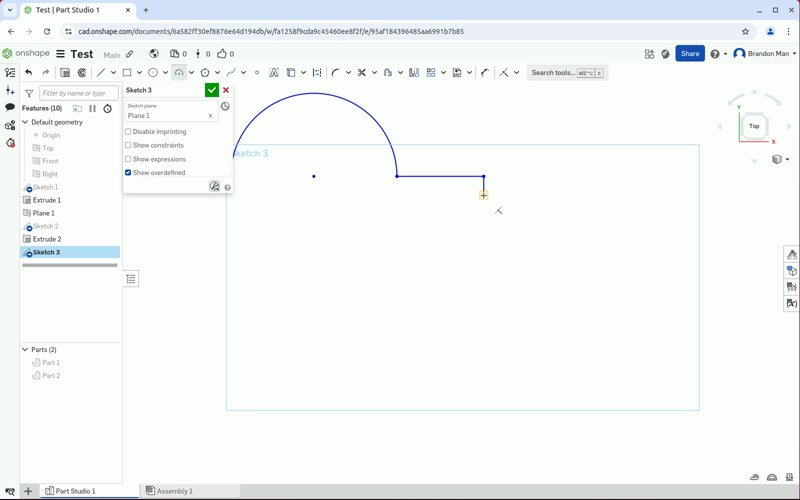
scroll(-6)
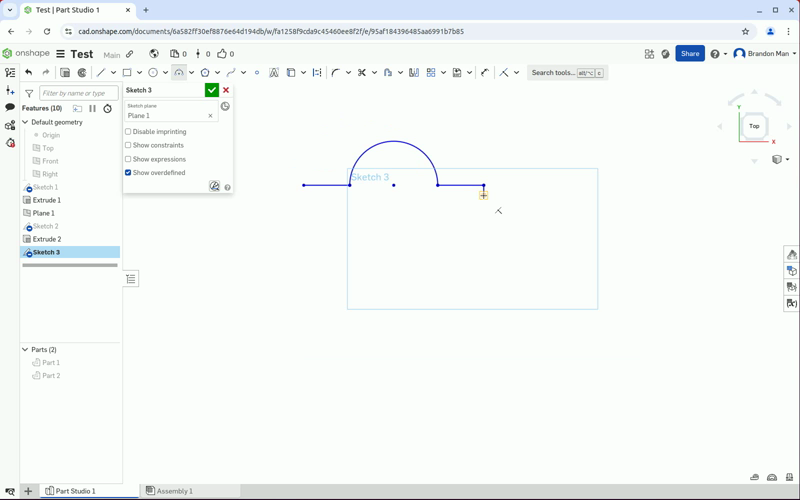
scroll(-6)
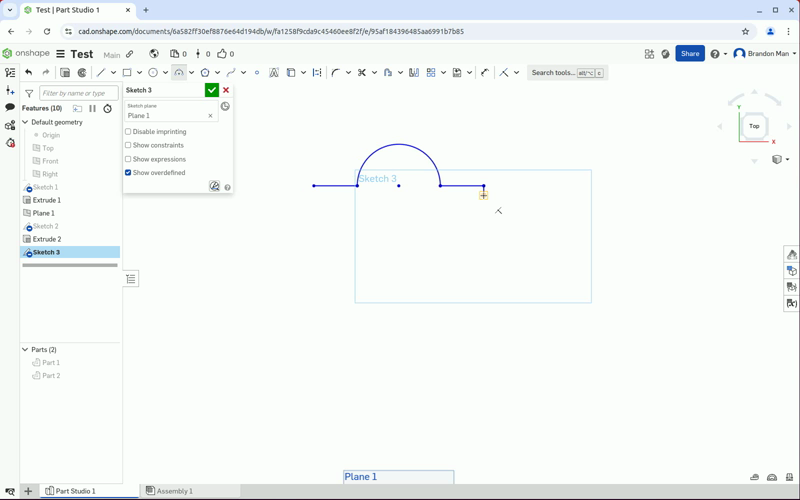
scroll(-6)
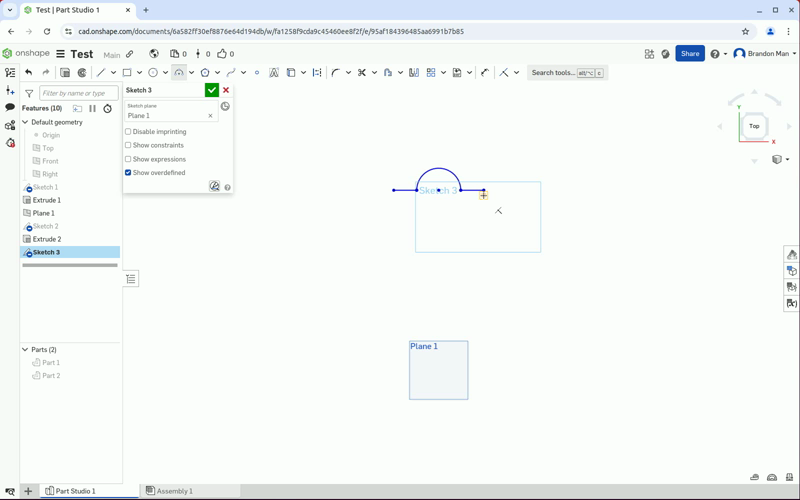
scroll(-6)
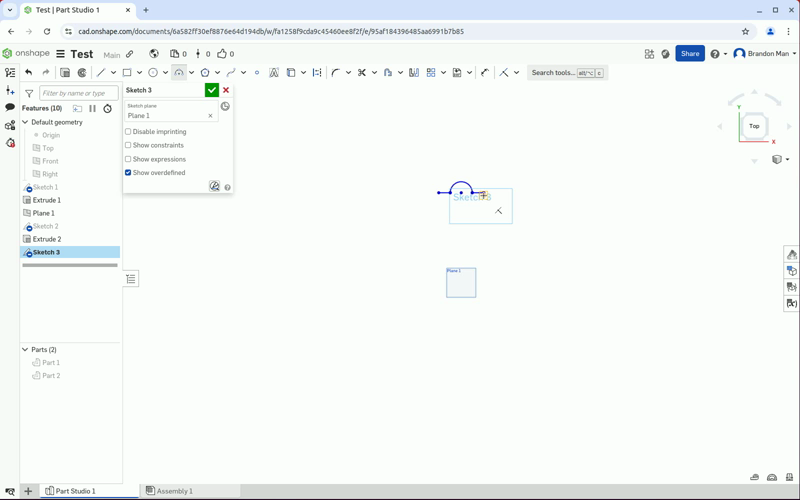
mouse_move(438, 192)
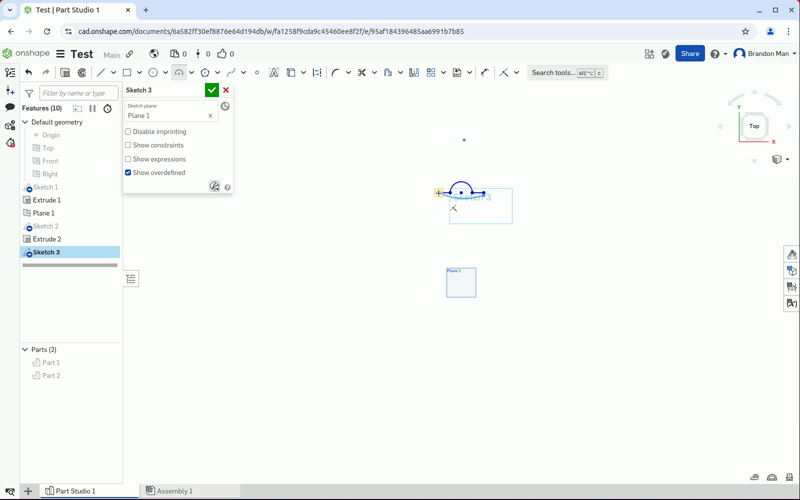
click(438, 192)
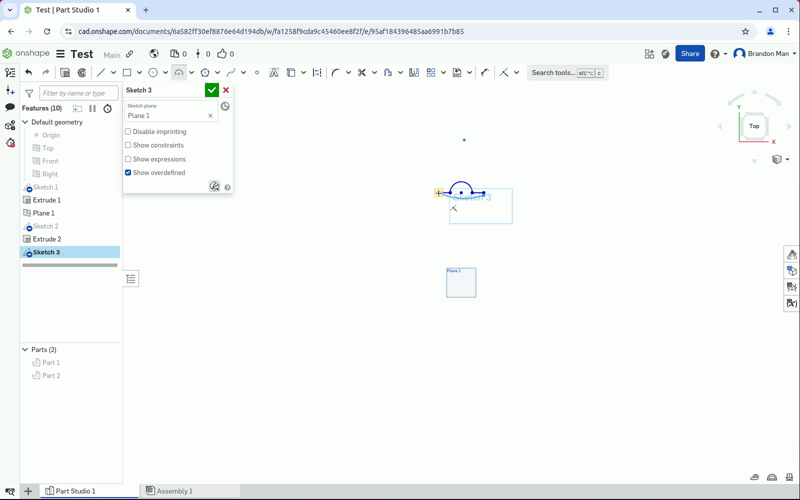
key_down(shift)
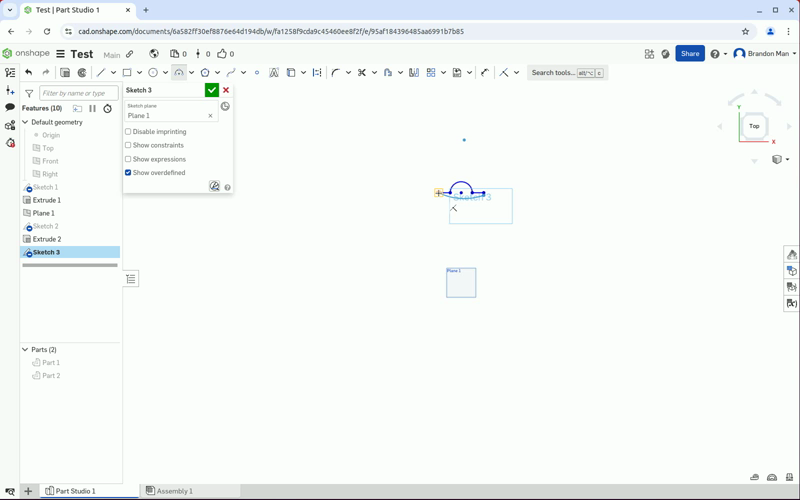
mouse_move(462, 169)
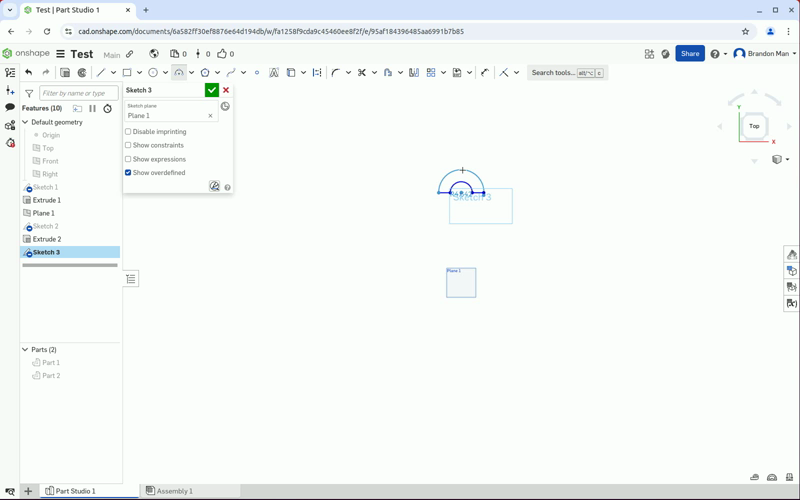
click(462, 169)
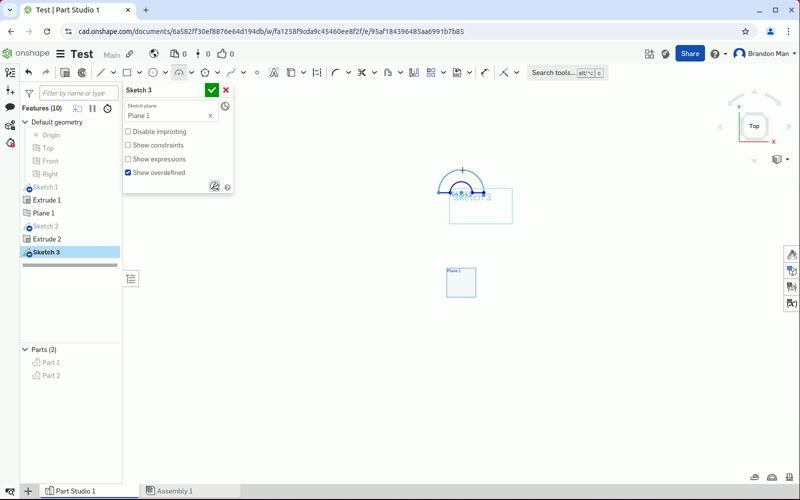
key_up(shift)
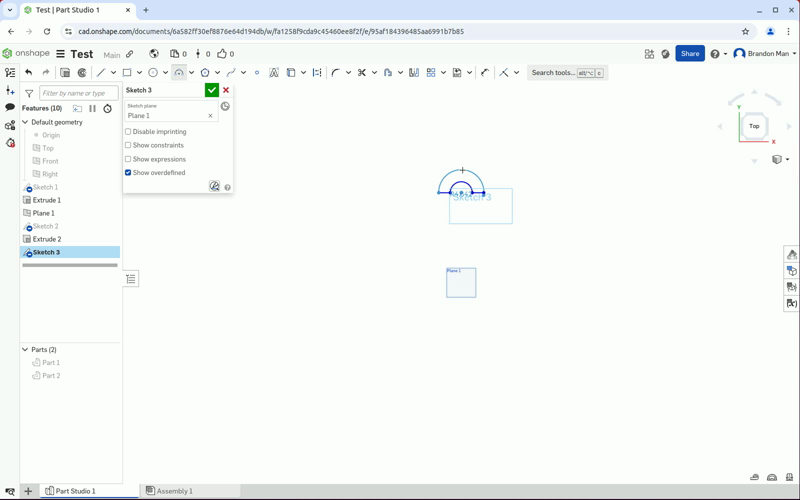
key(esc)
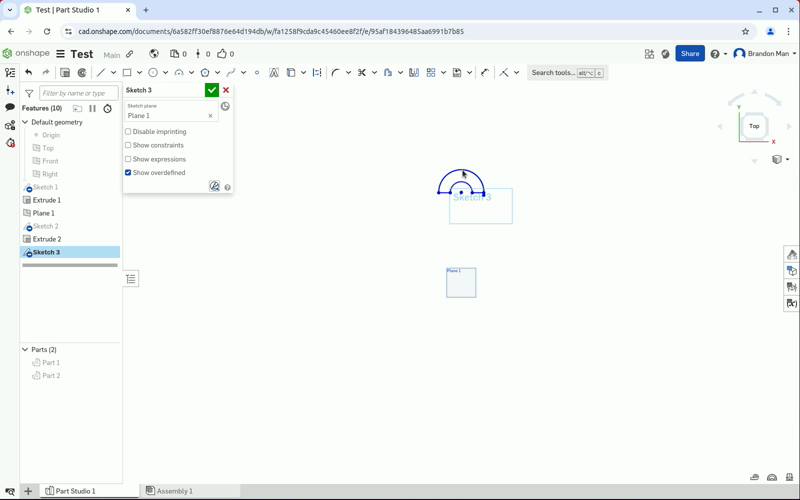
mouse_move(467, 181)
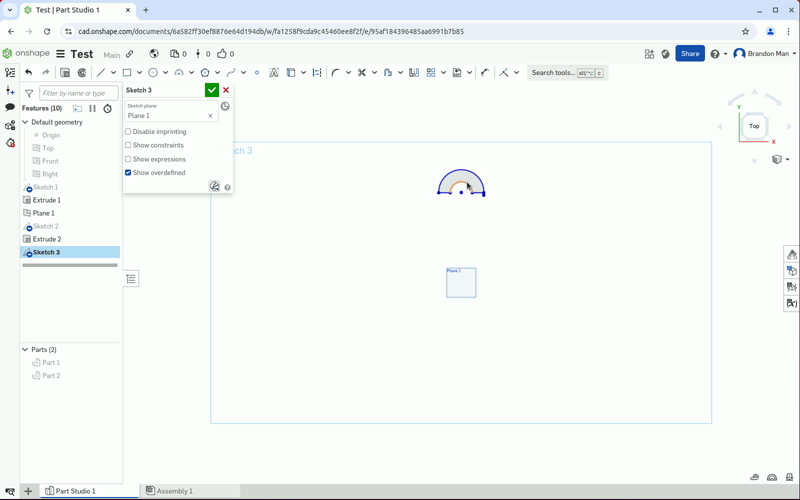
scroll(6)
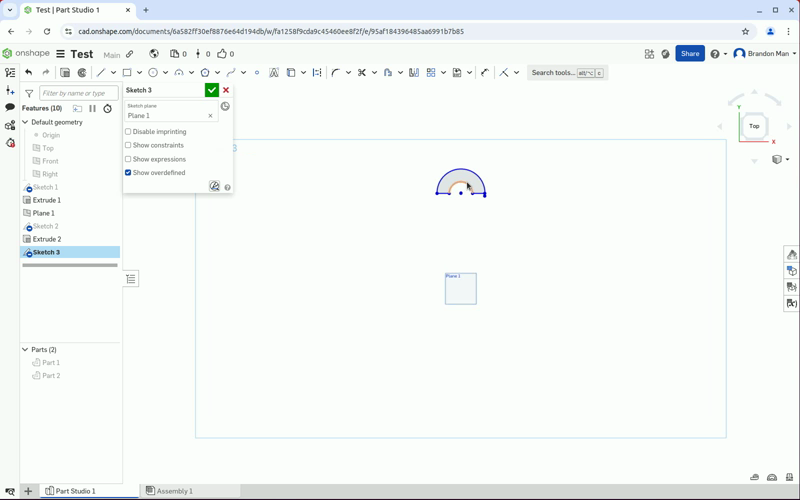
scroll(6)
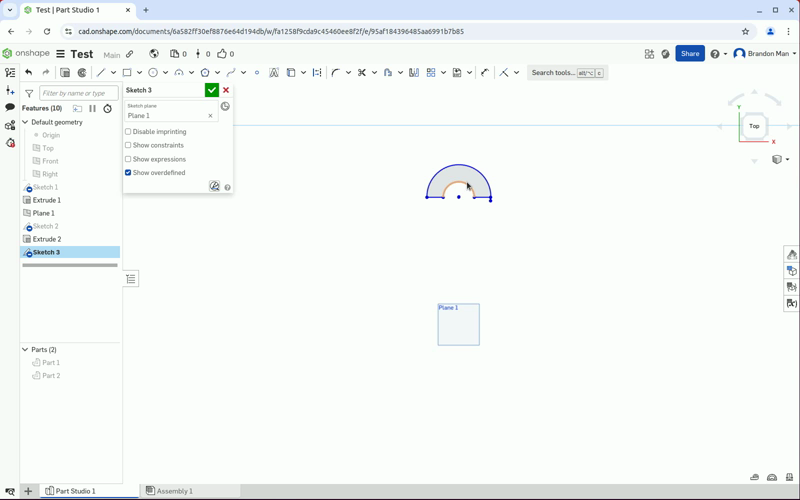
scroll(6)
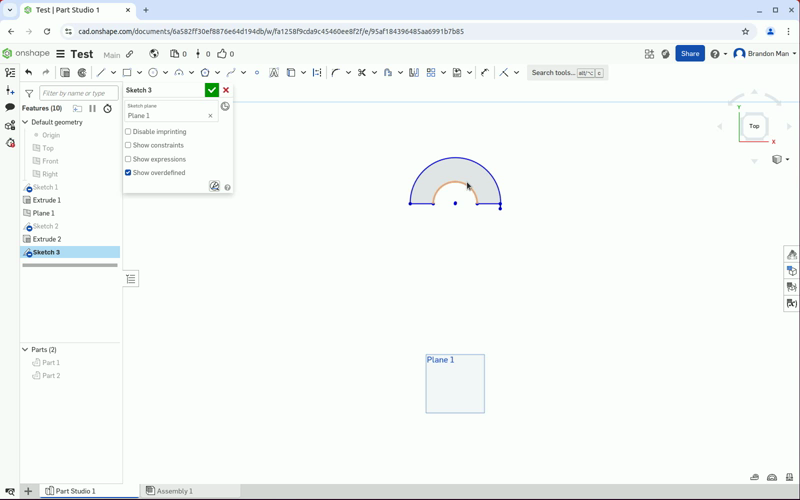
scroll(6)
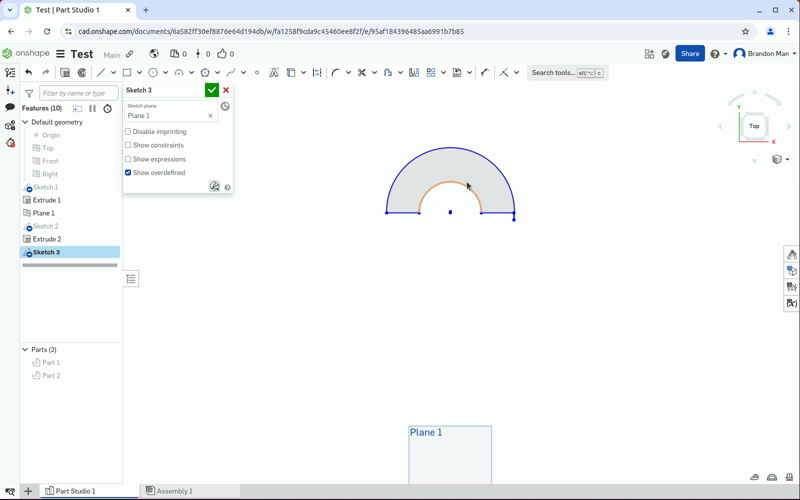
scroll(6)
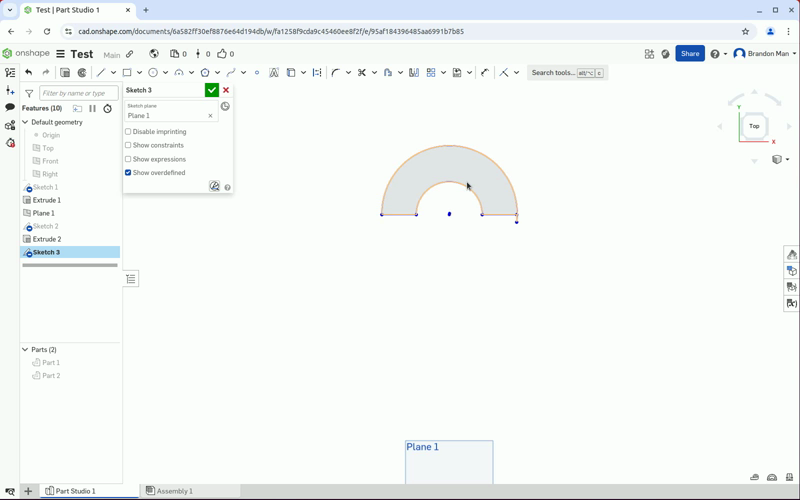
scroll(6)
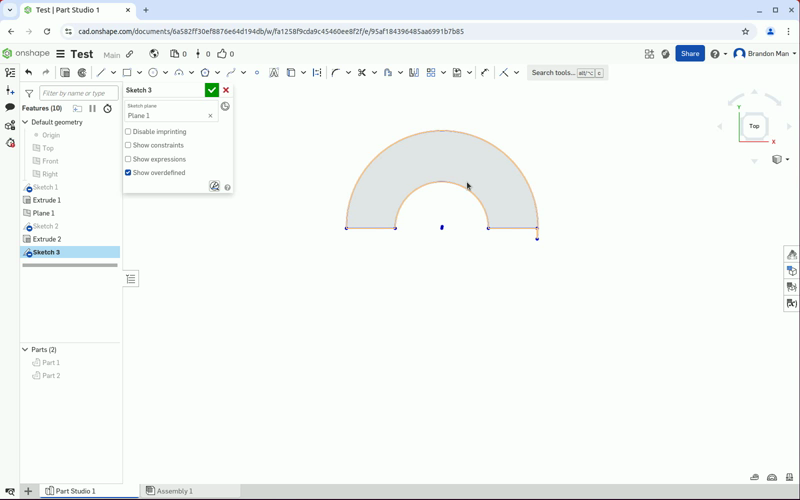
scroll(6)
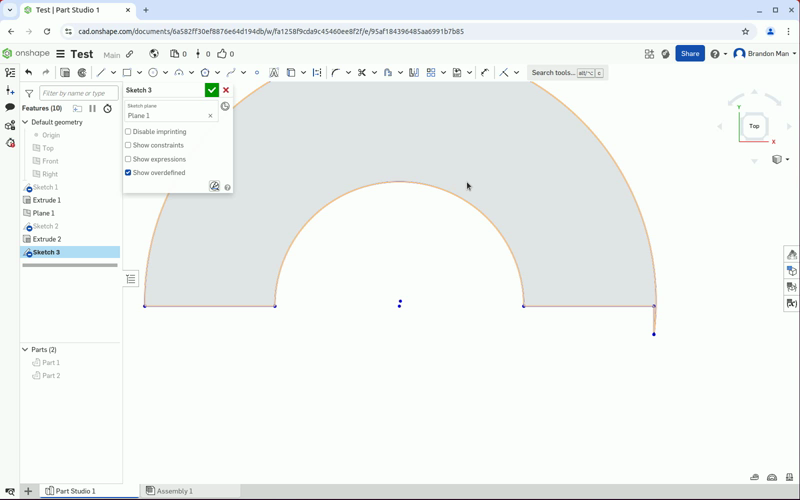
click(467, 181)
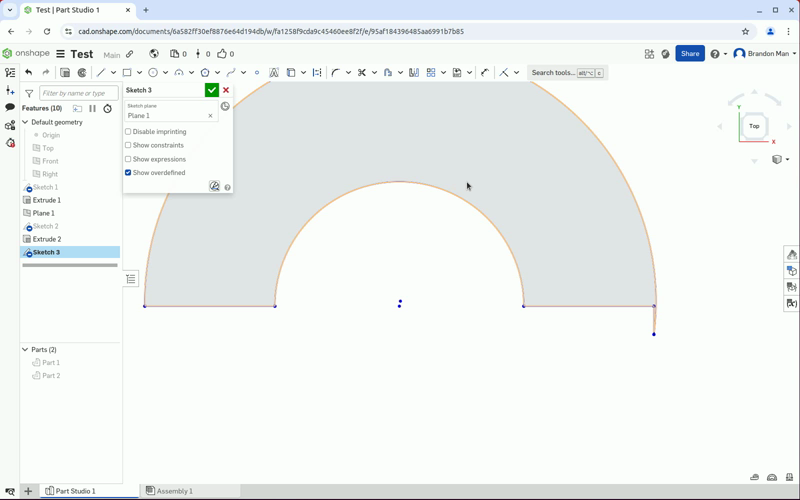
scroll(-6)
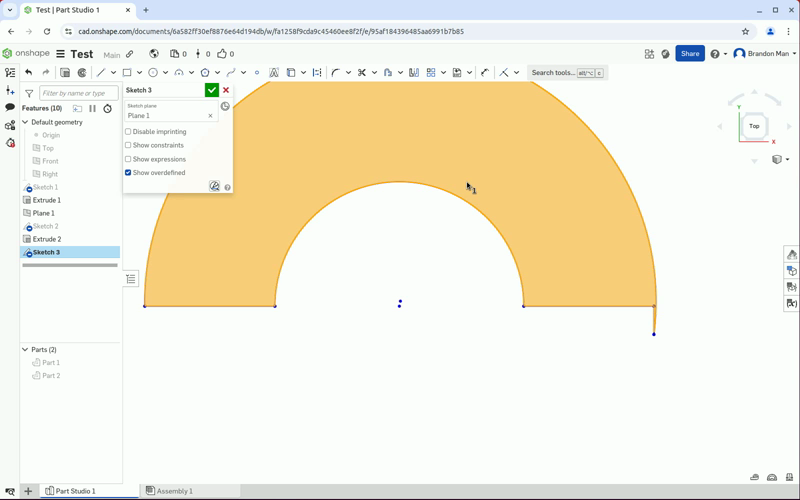
scroll(-6)
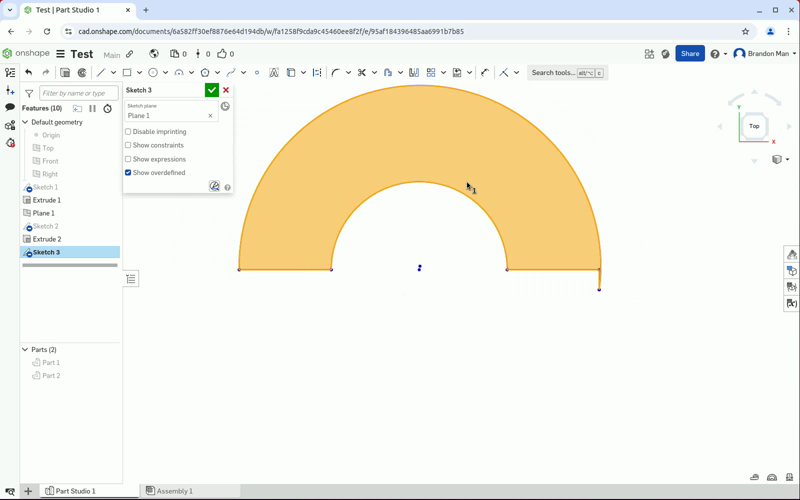
scroll(-6)
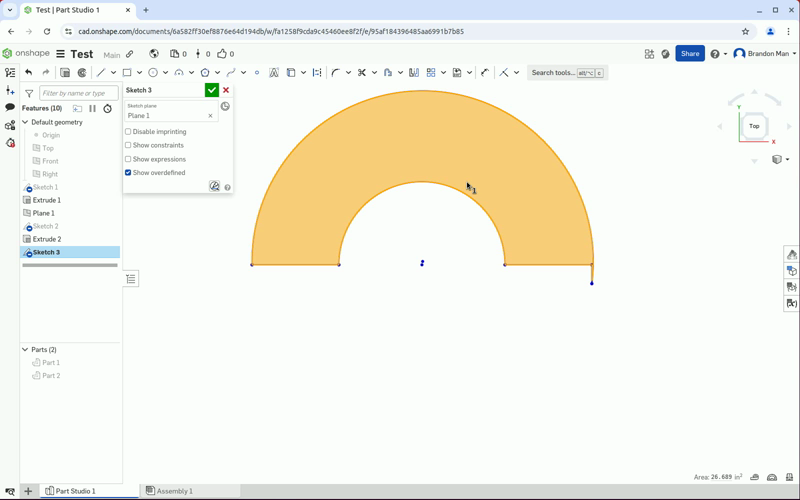
scroll(-6)
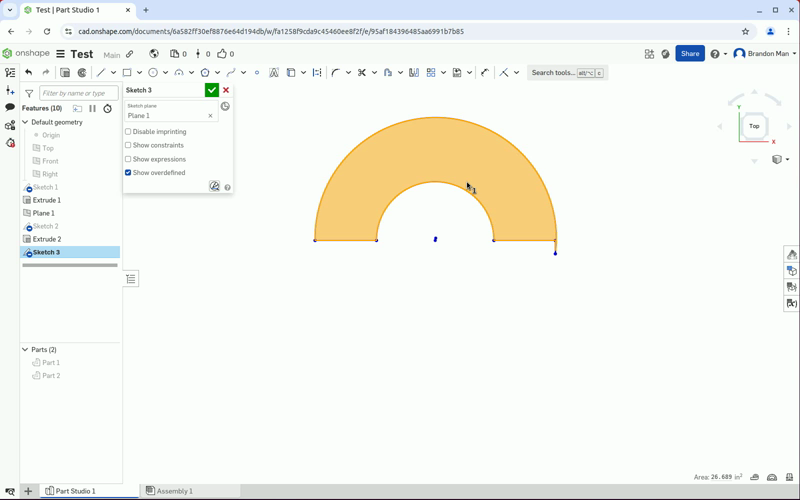
scroll(-6)
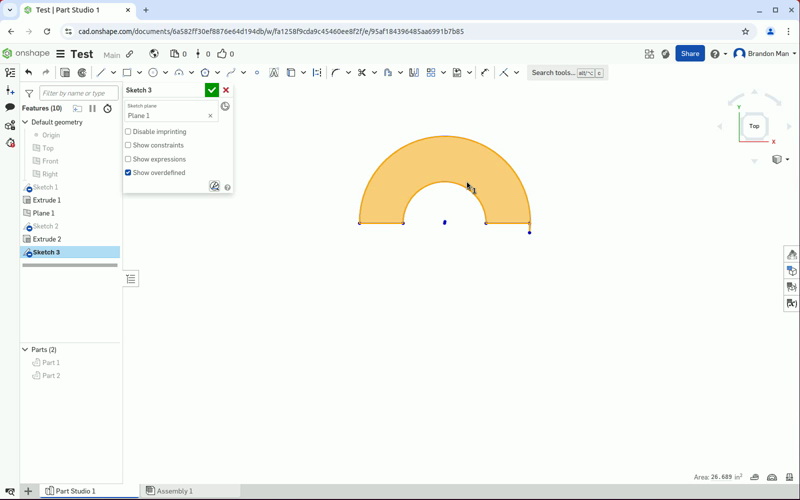
scroll(-6)
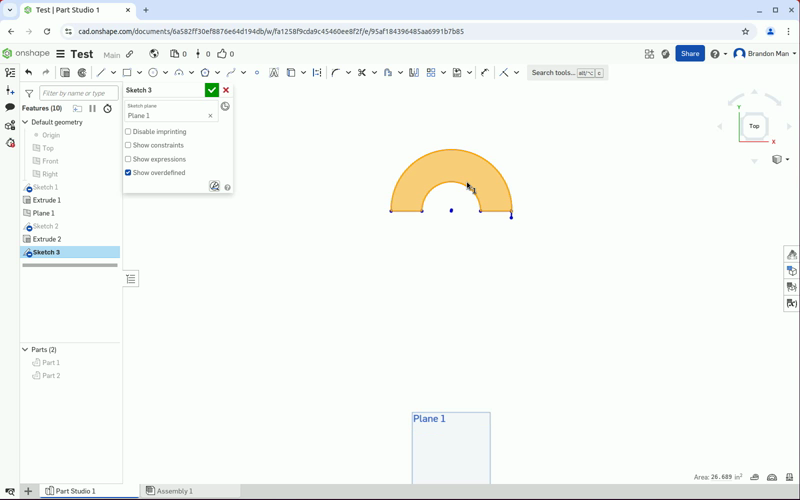
scroll(-6)
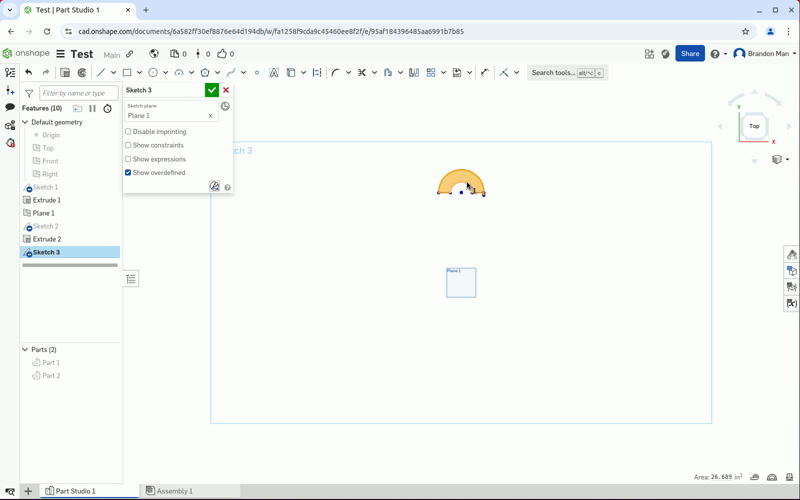
mouse_move(73, 352)
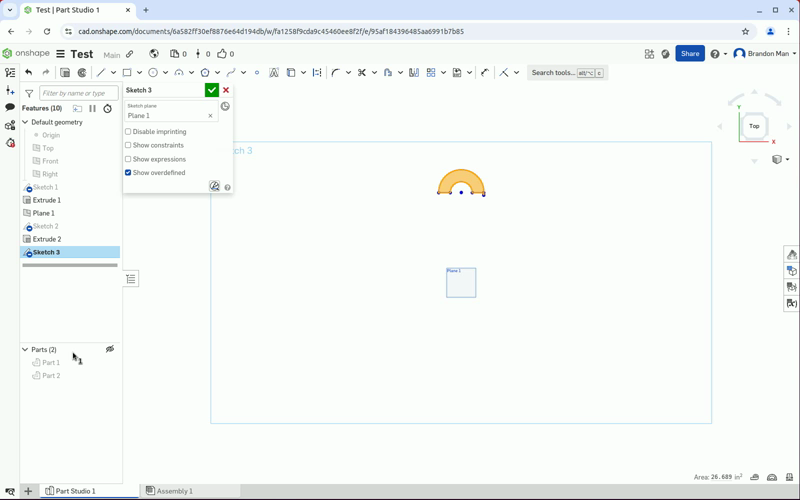
key(shift+y)
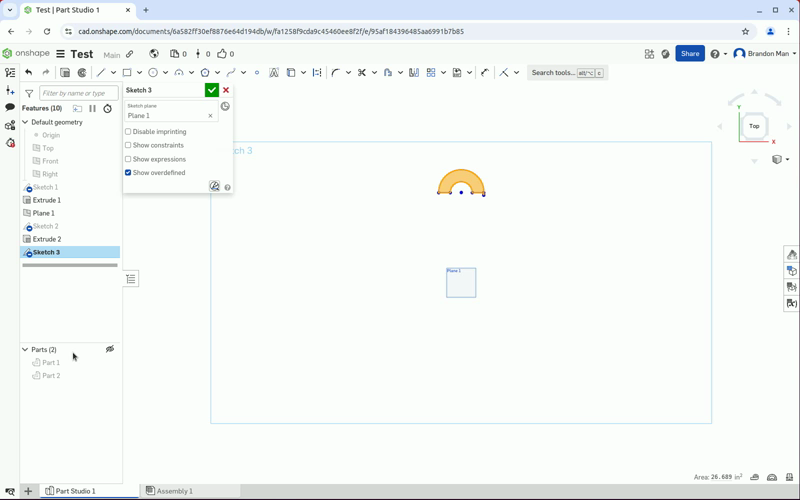
key(shift+e)
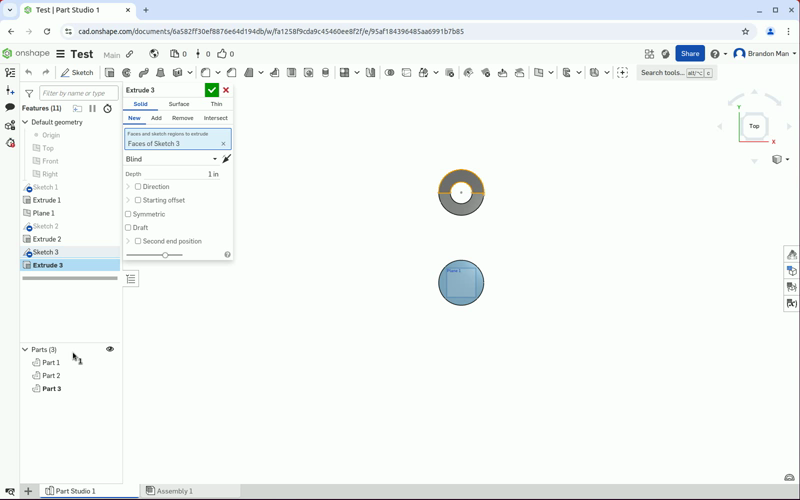
mouse_move(143, 106)
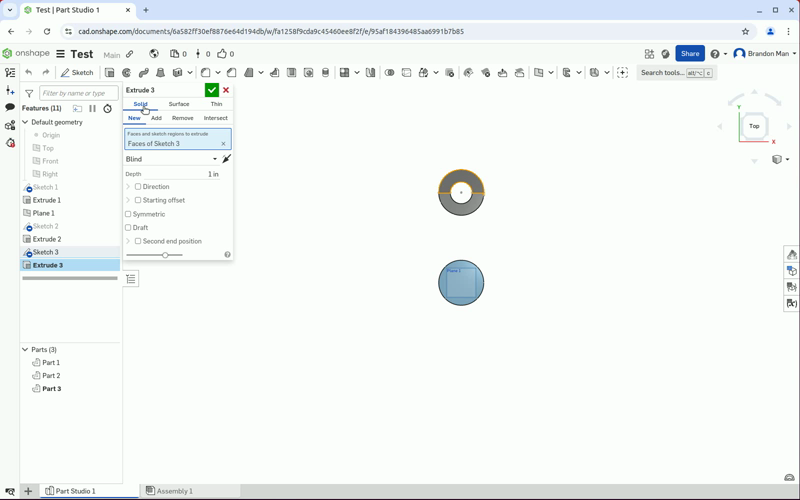
click(143, 106)
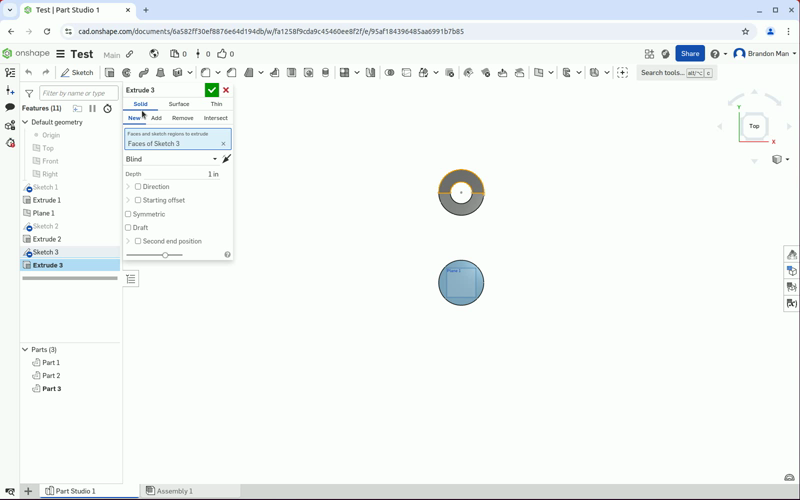
mouse_move(137, 120)
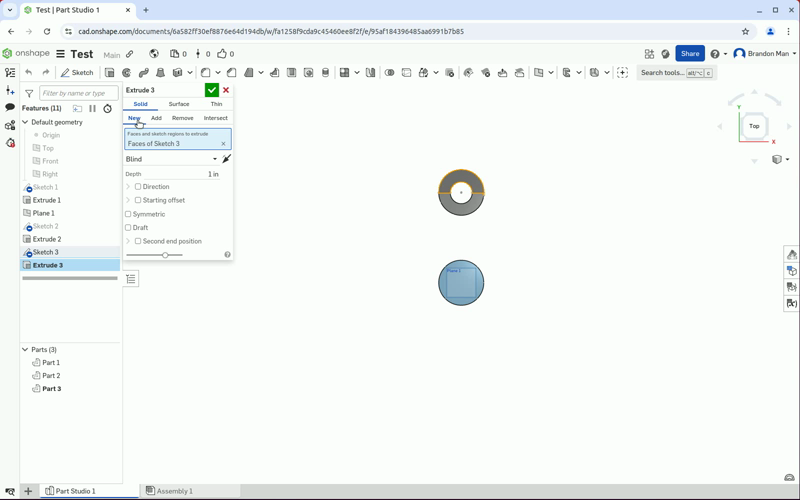
click(137, 120)
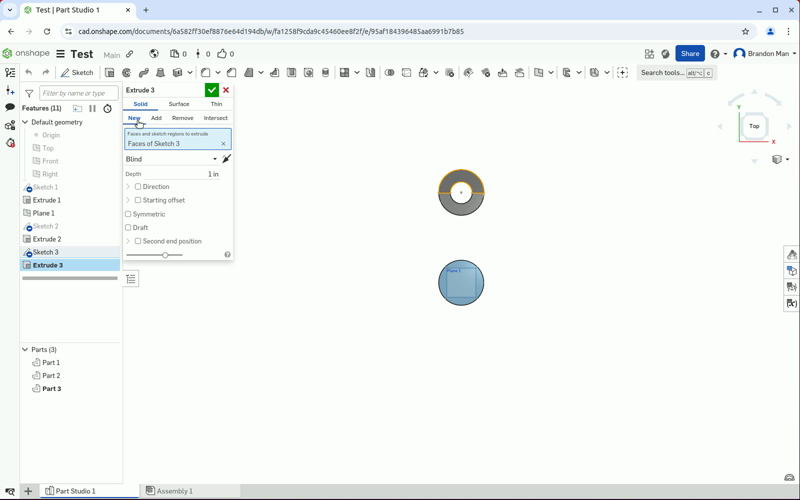
key(tab, 4)
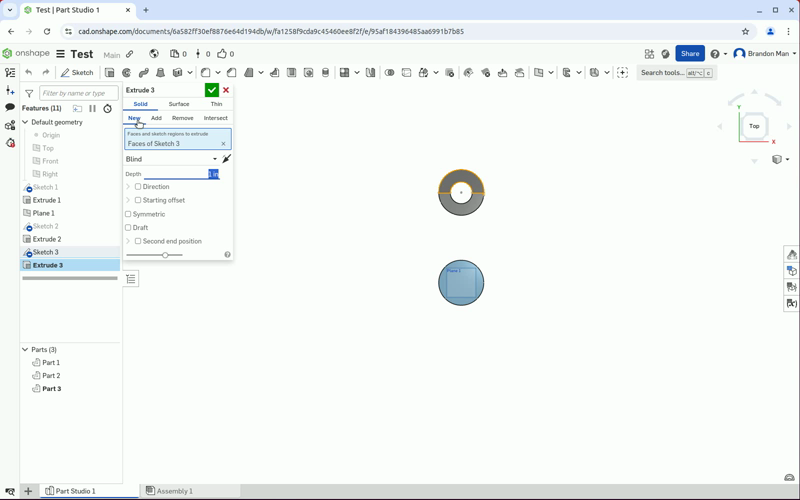
text(-3.129)
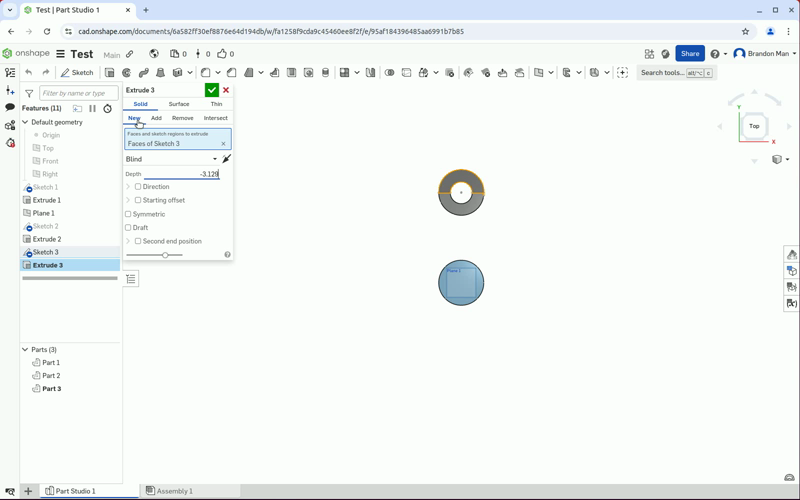
key(enter)
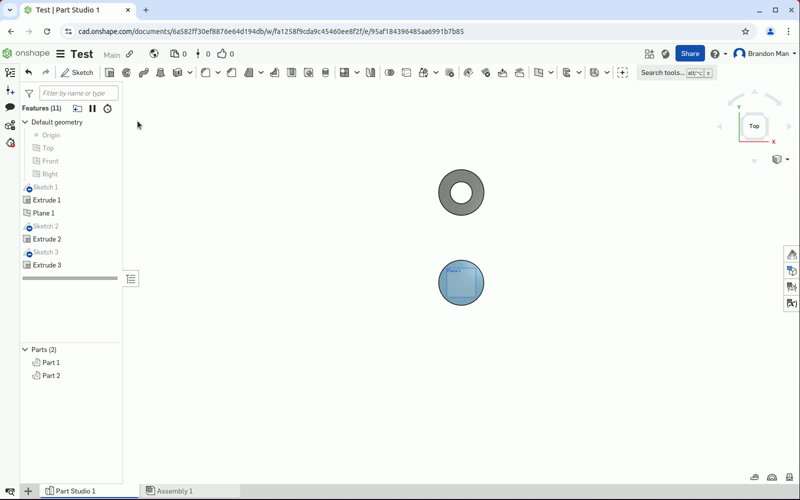
key(shift+h)
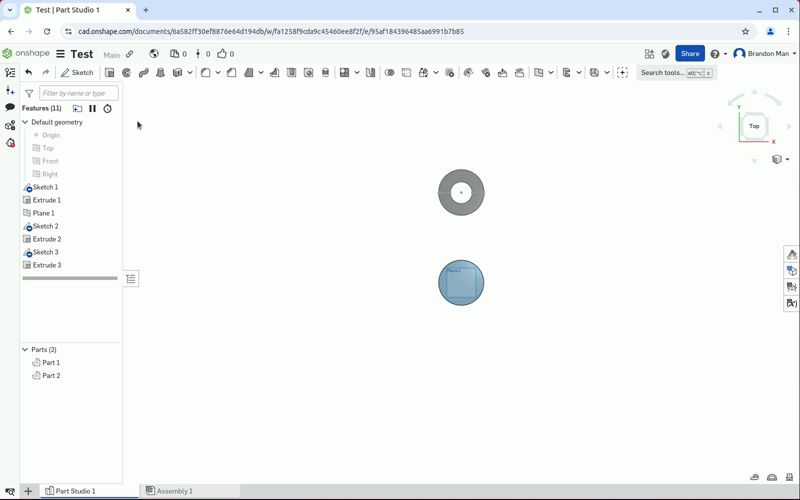
key(shift+h)
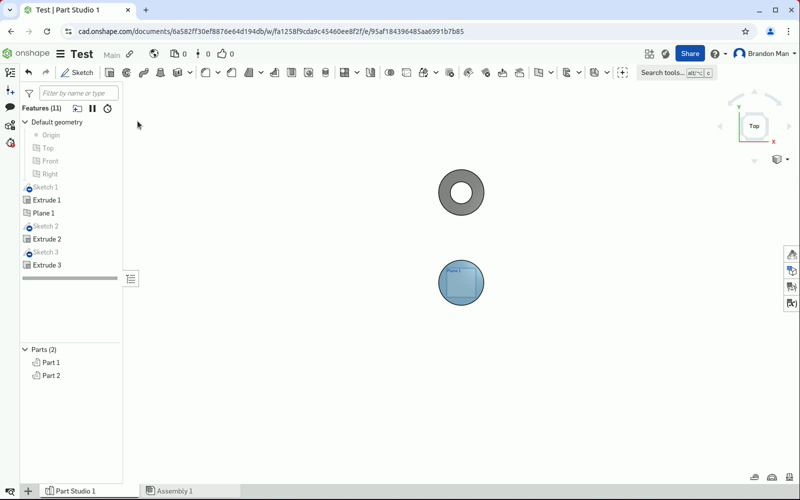
mouse_move(73, 189)
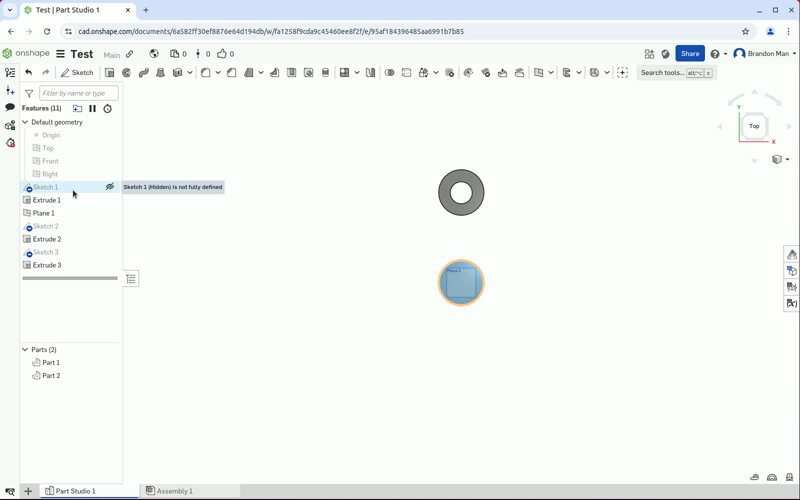
click(73, 189)
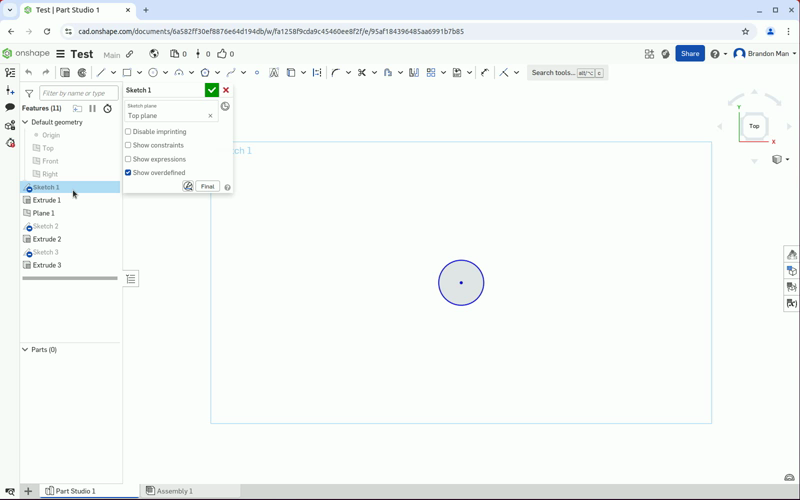
mouse_move(229, 92)
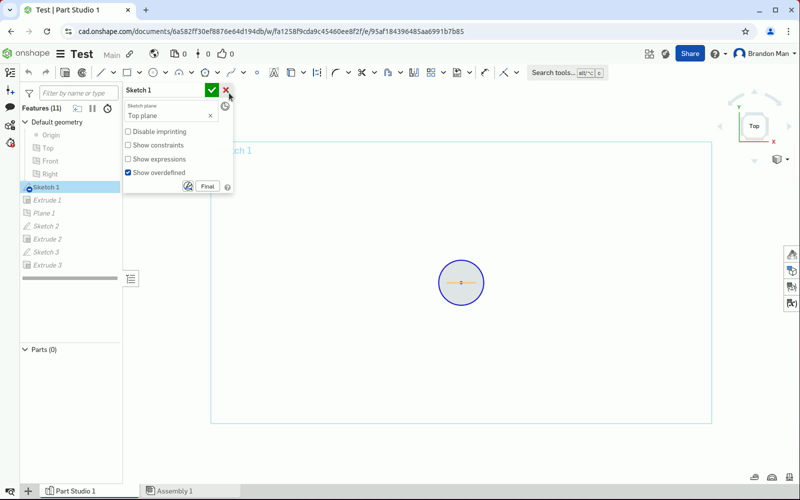
click(229, 92)
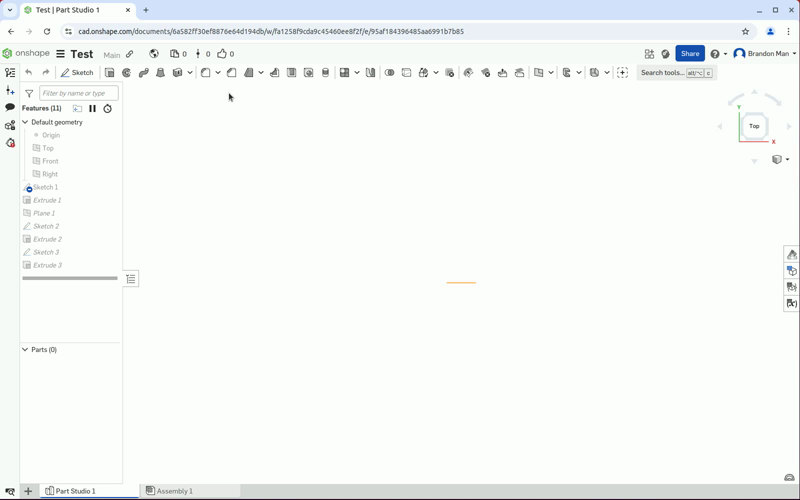
key(shift+s)
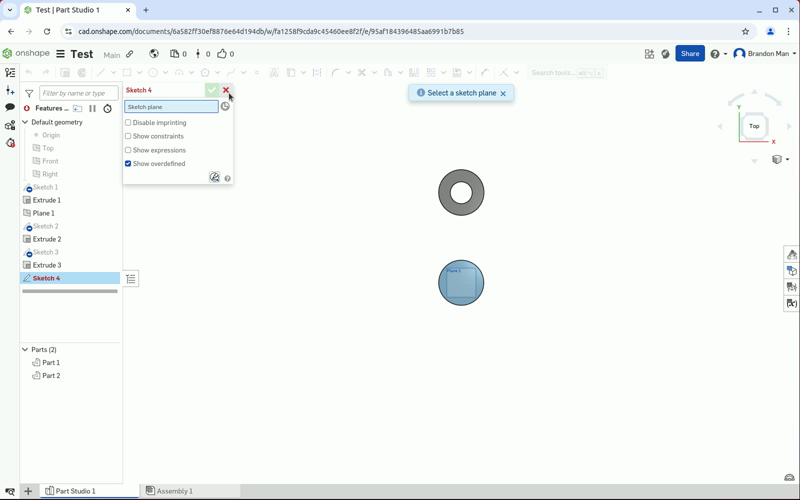
mouse_move(73, 215)
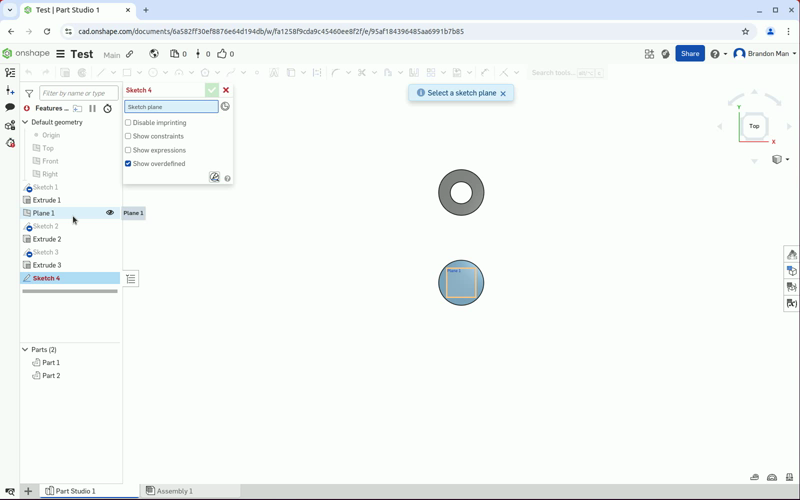
click(73, 215)
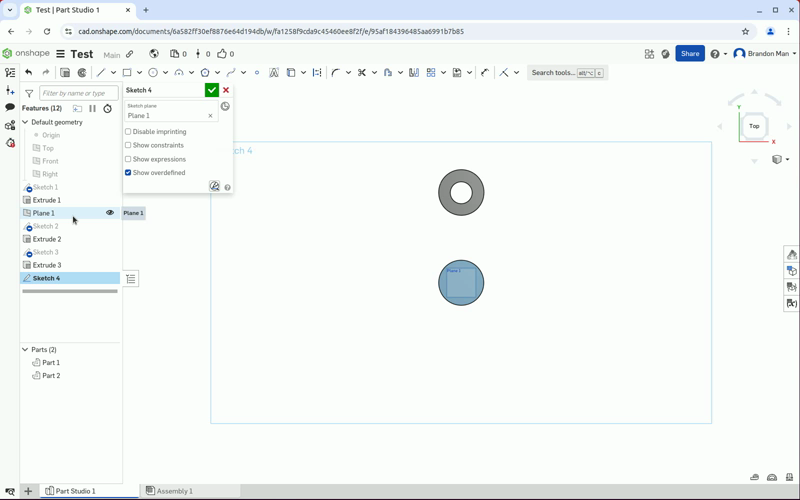
mouse_move(73, 352)
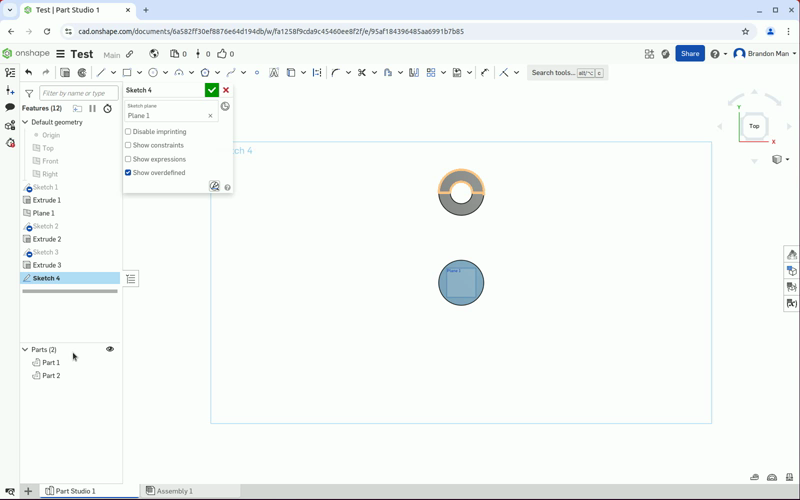
key(y)
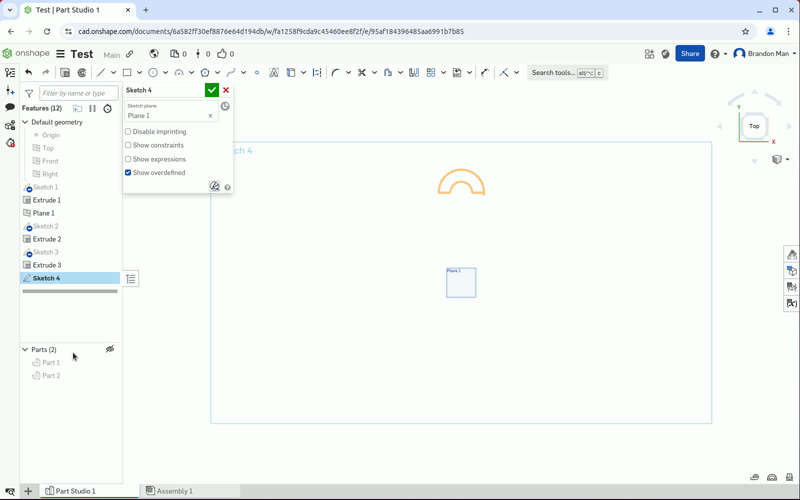
key(a)
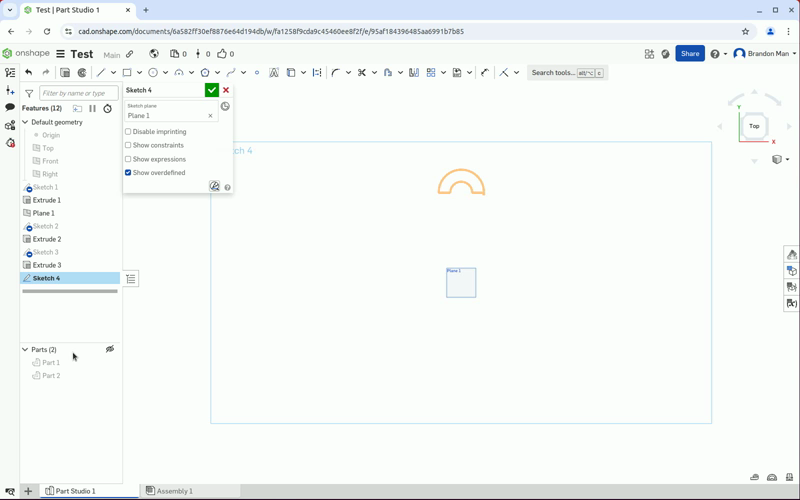
key_down(shift)
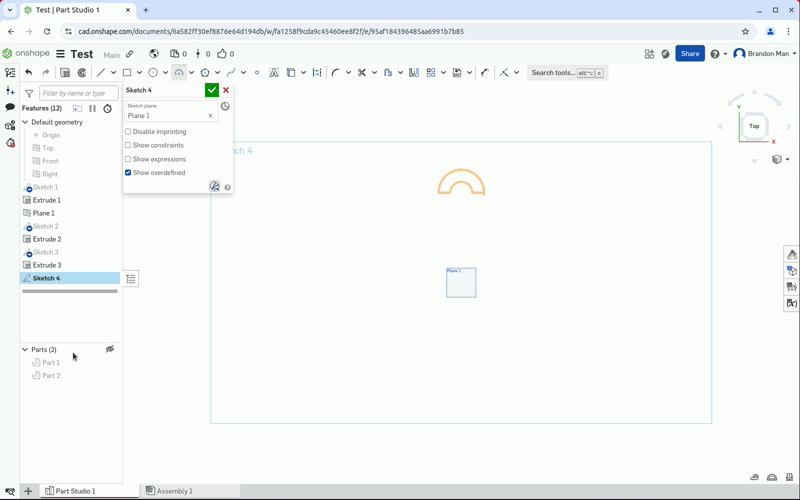
mouse_move(438, 282)
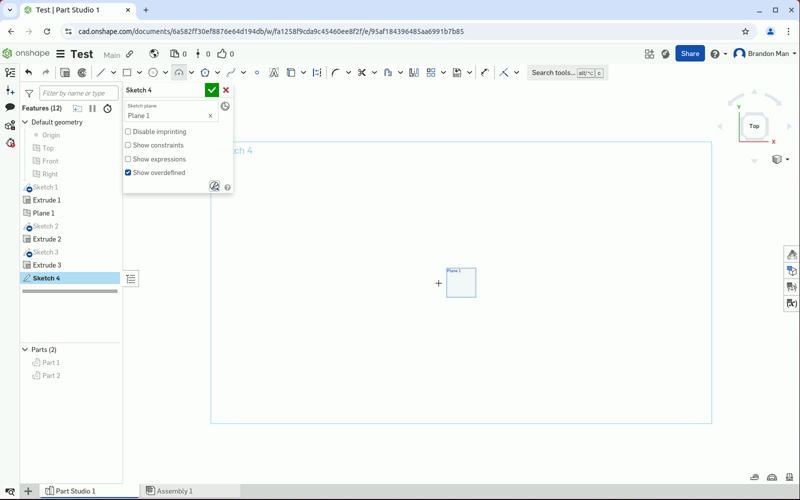
click(438, 282)
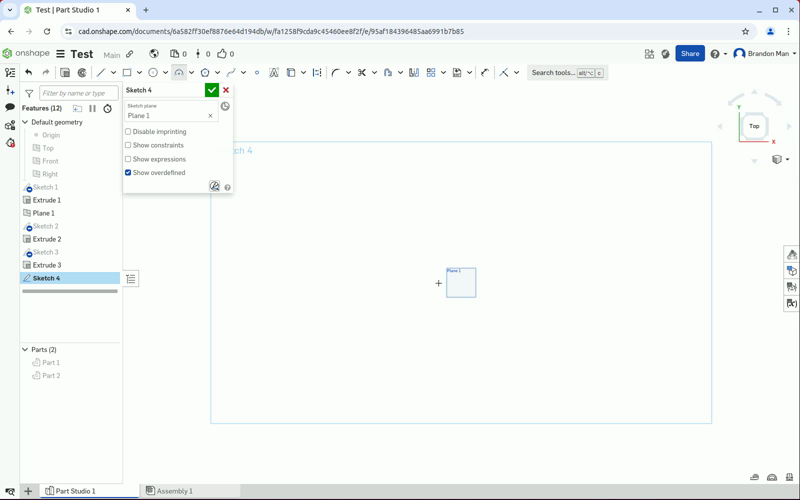
key_up(shift)
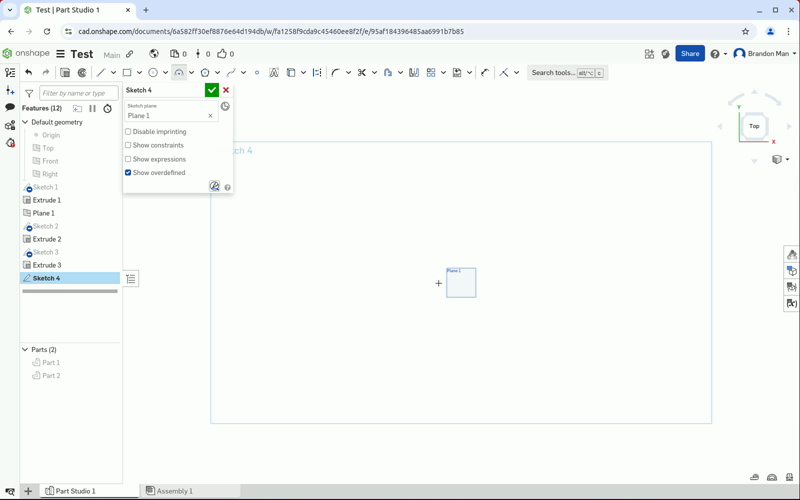
key_down(shift)
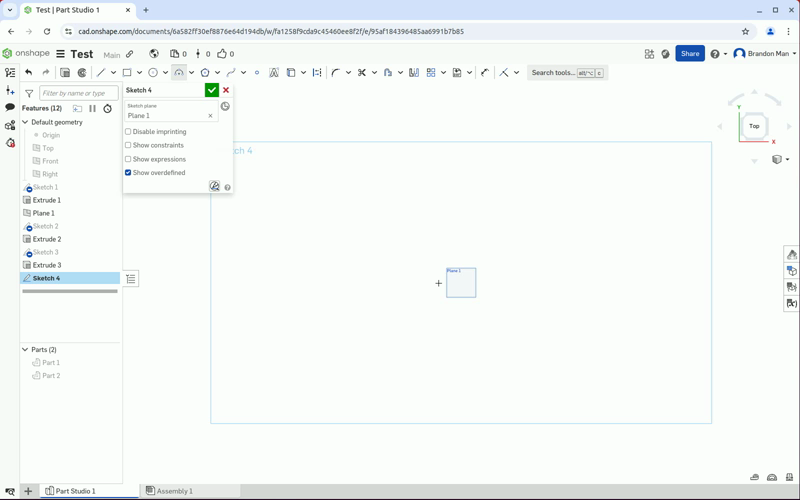
mouse_move(483, 282)
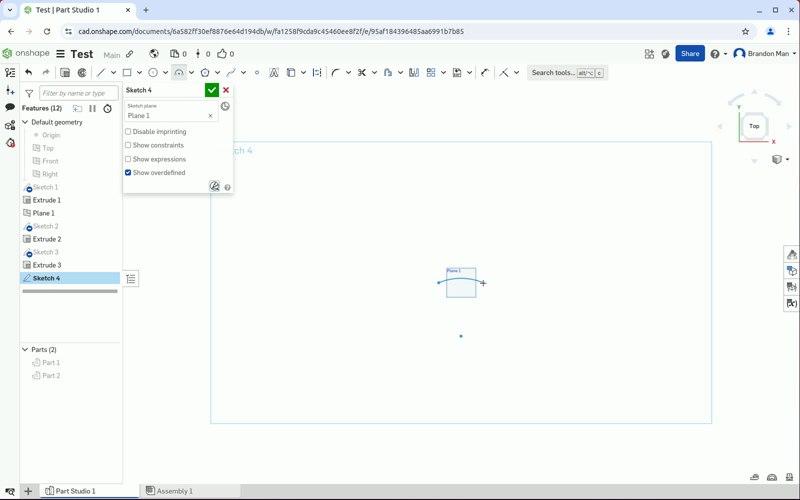
click(483, 282)
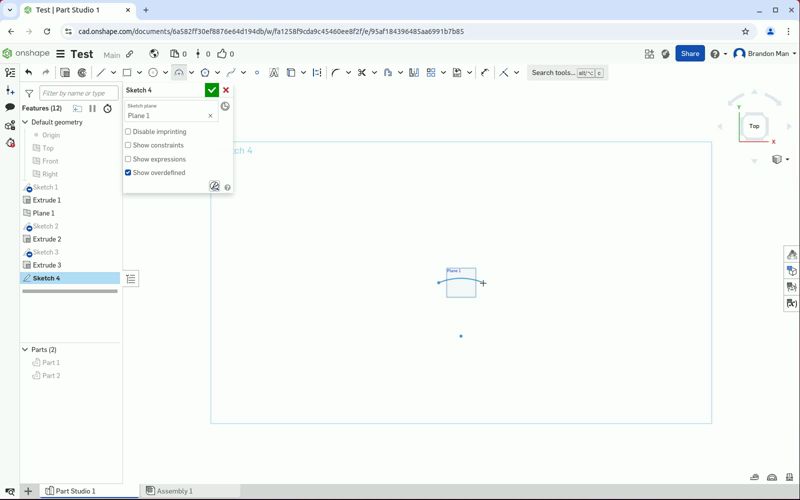
mouse_move(461, 260)
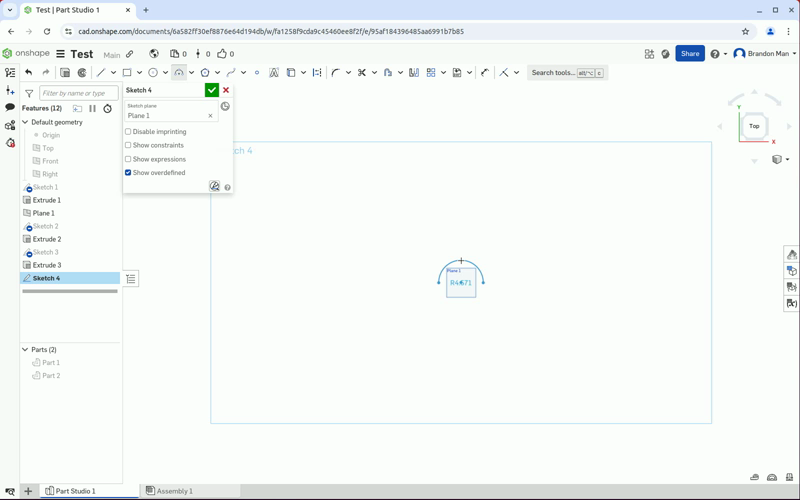
click(461, 260)
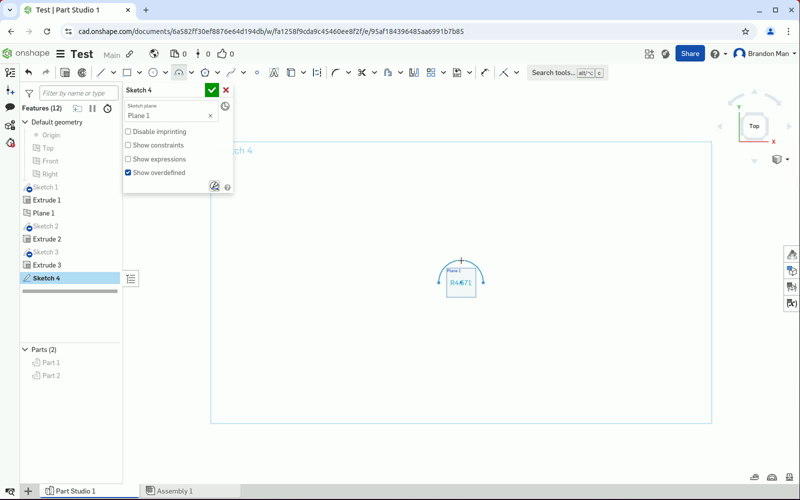
key_up(shift)
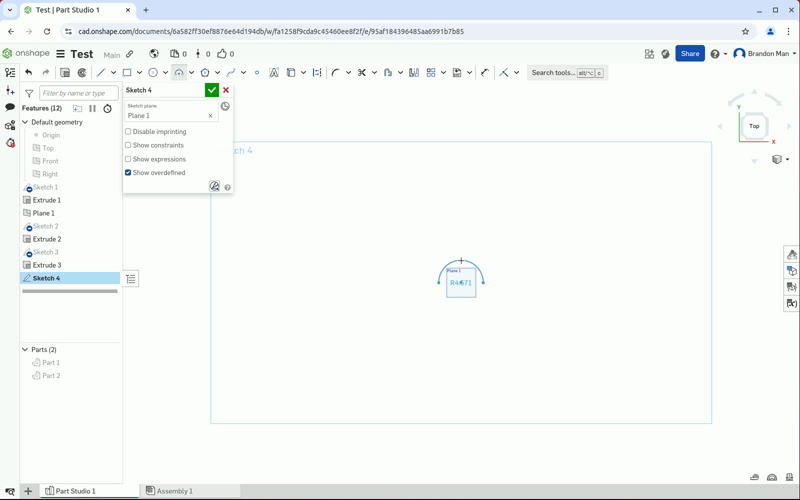
key(esc)
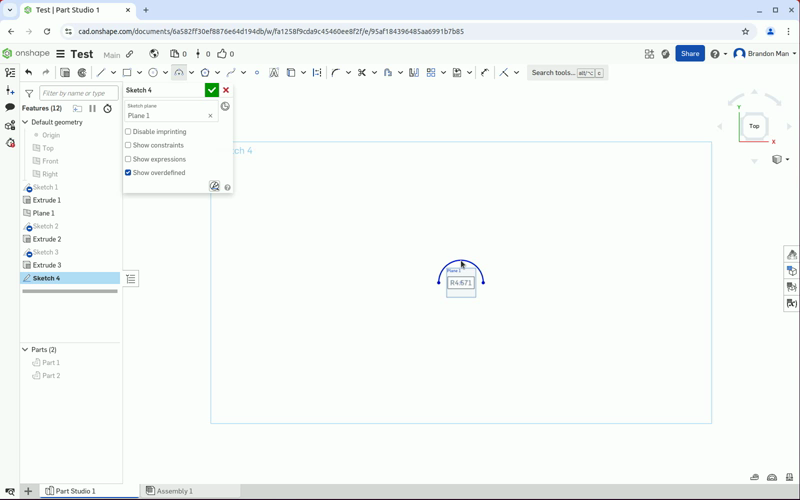
key(l)
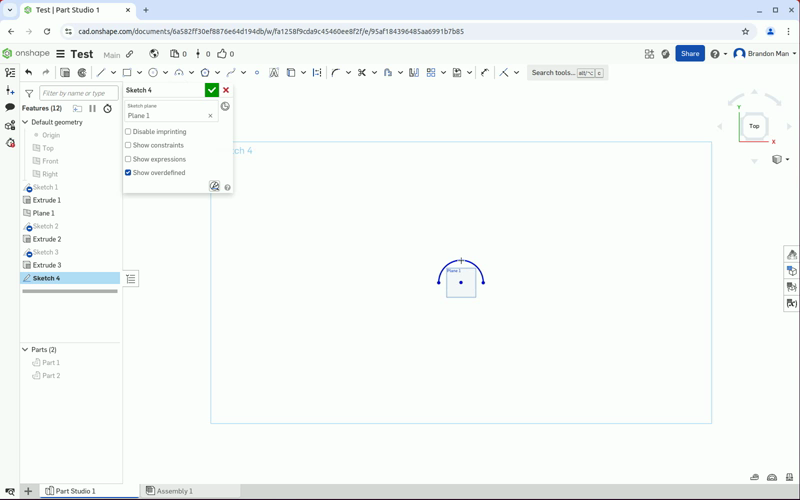
mouse_move(483, 282)
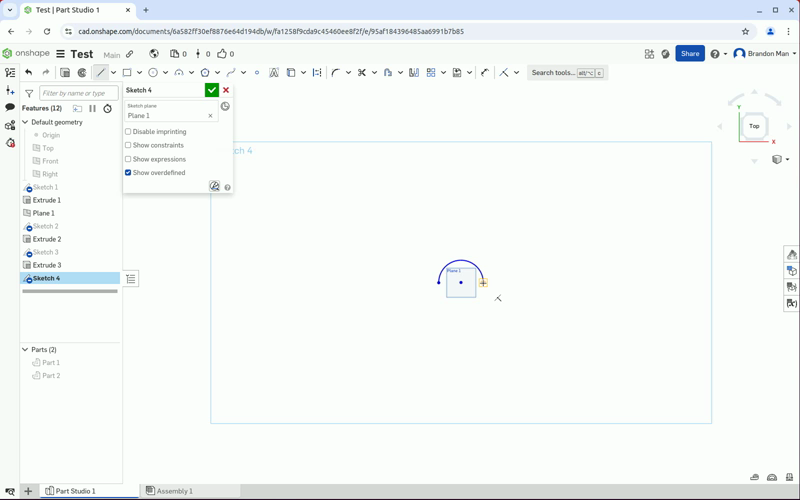
click(483, 282)
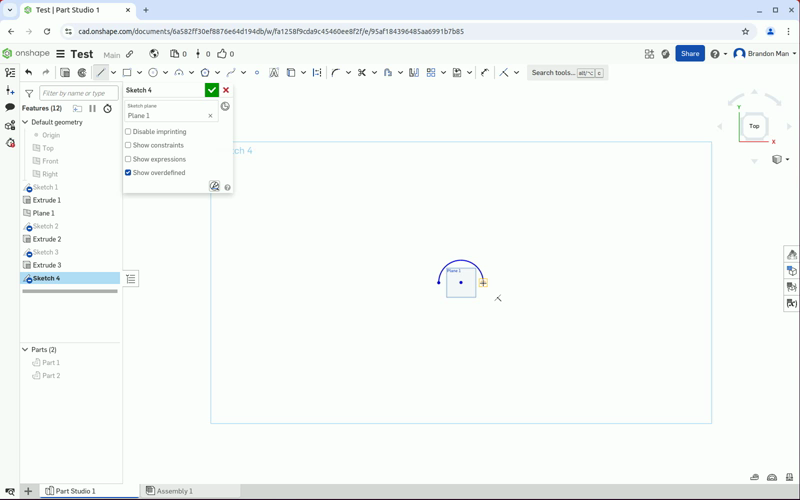
key_down(shift)
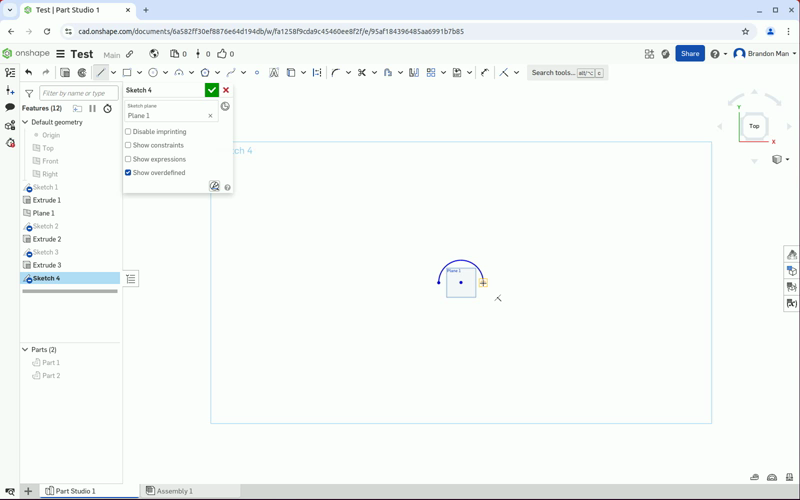
mouse_move(483, 195)
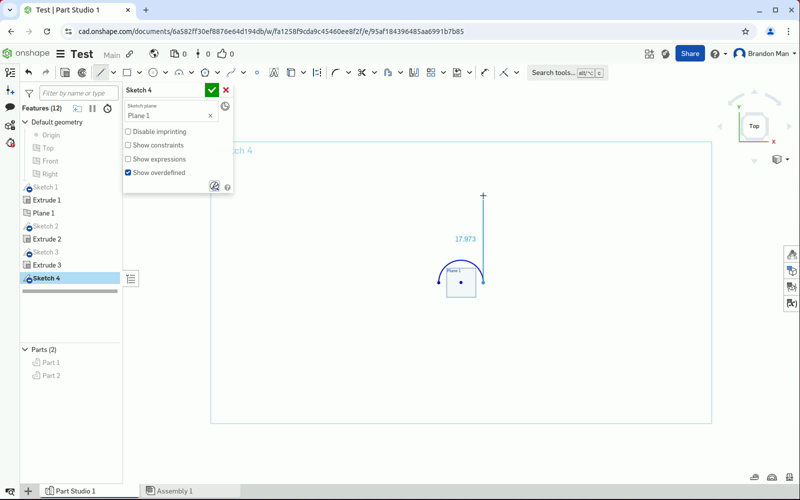
click(483, 195)
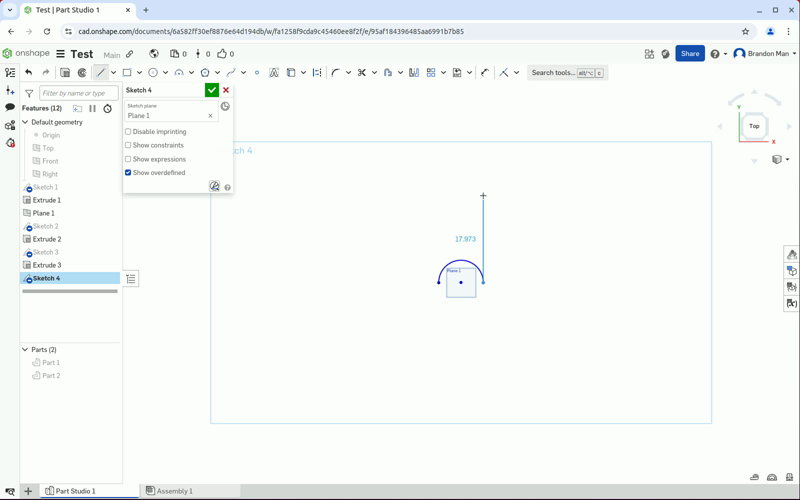
key_up(shift)
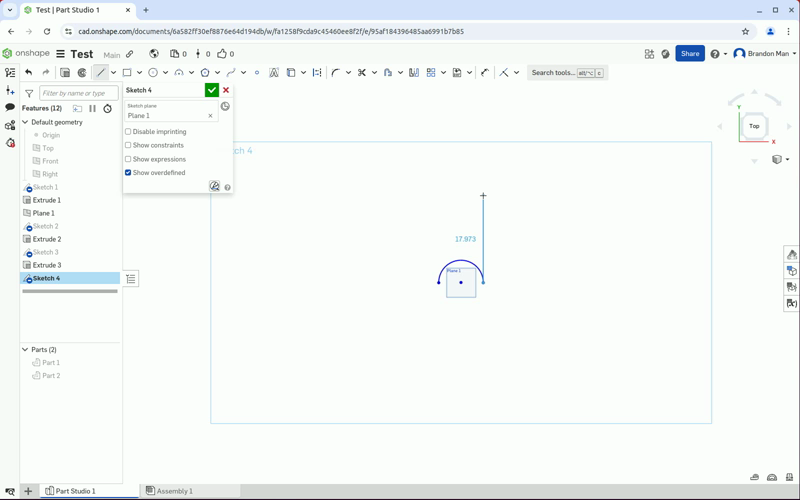
key(esc)
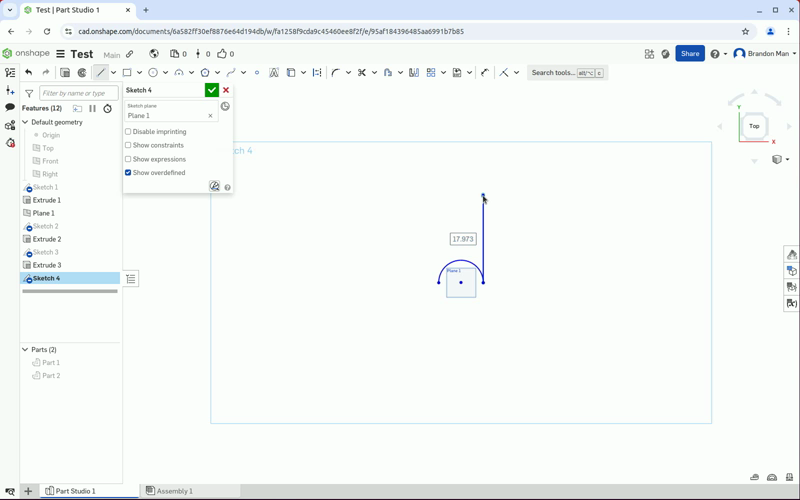
key(a)
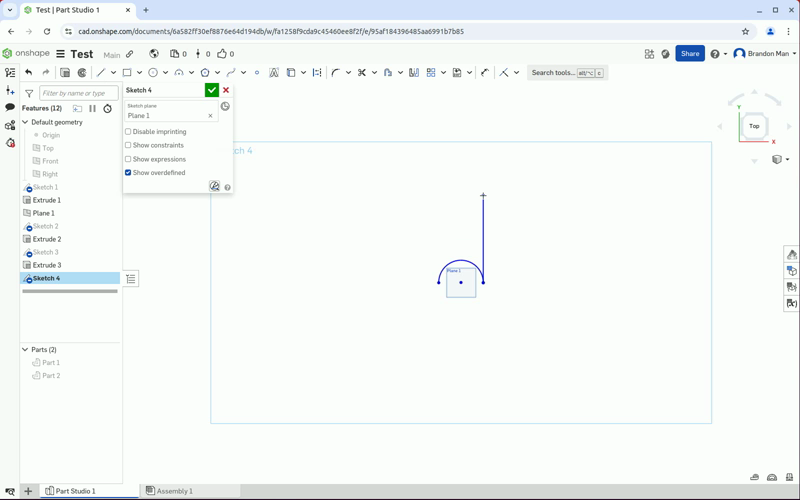
mouse_move(483, 195)
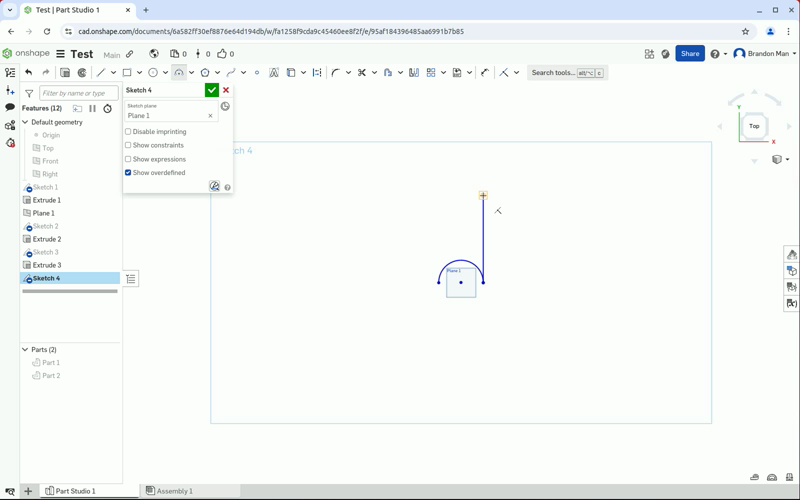
click(483, 195)
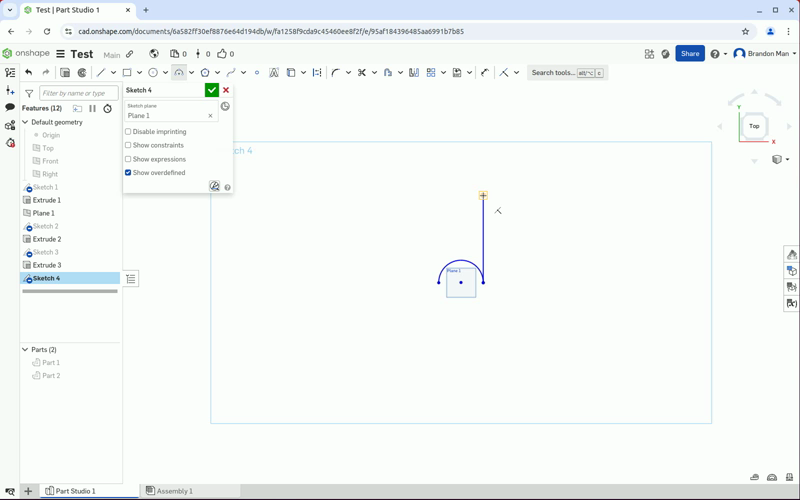
key_down(shift)
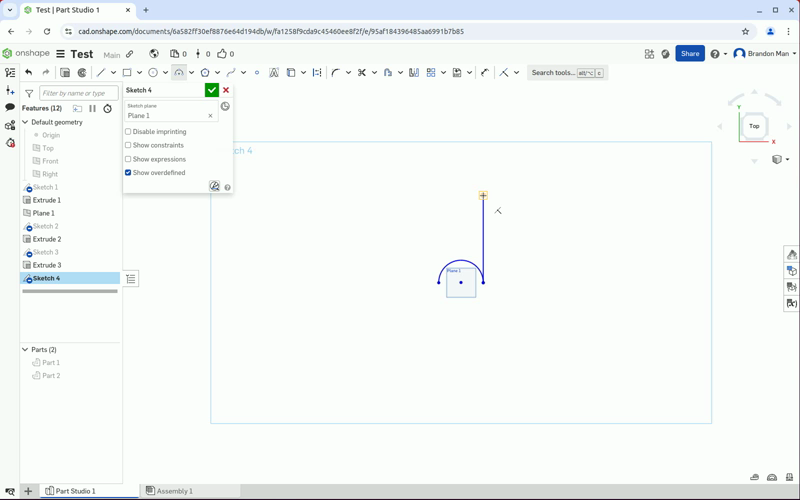
mouse_move(438, 192)
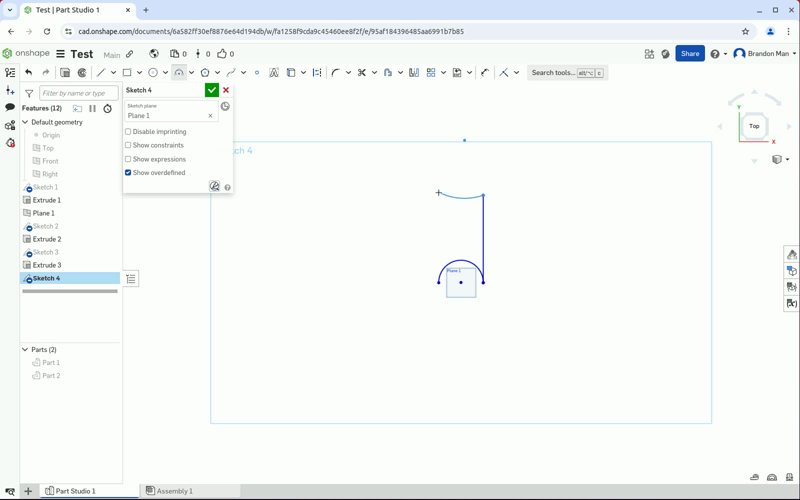
click(438, 192)
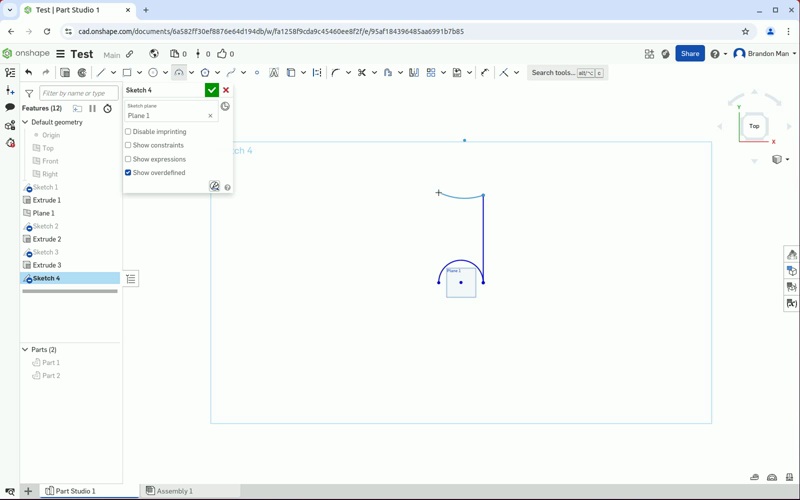
mouse_move(459, 214)
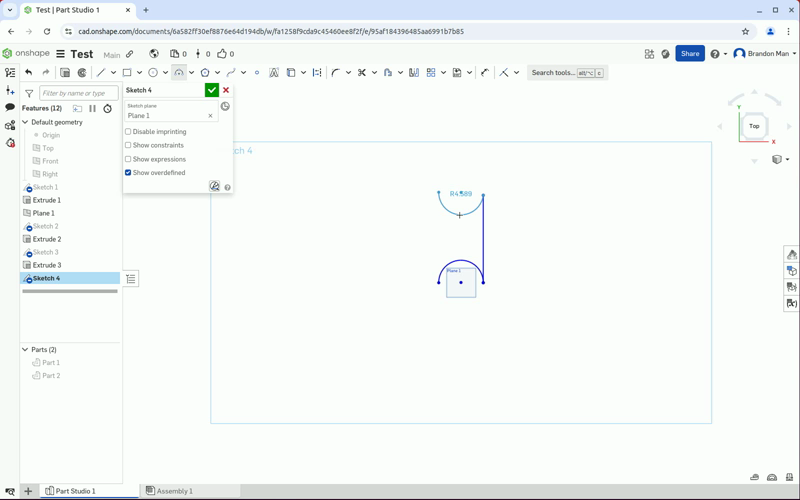
click(459, 214)
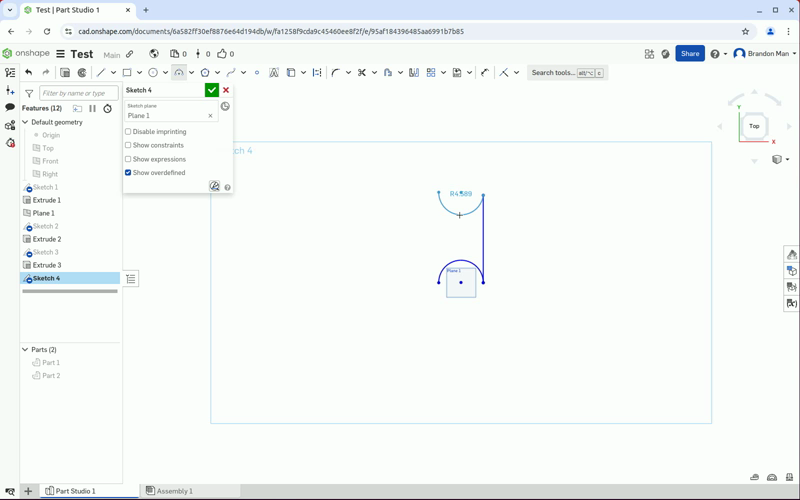
key_up(shift)
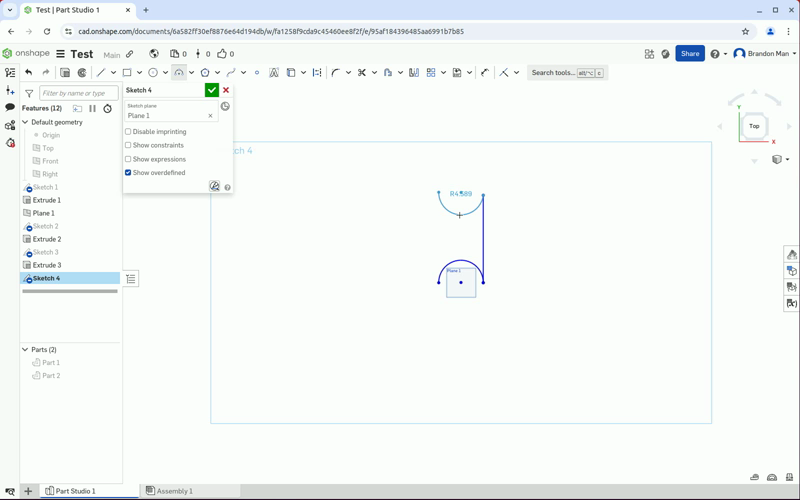
key(esc)
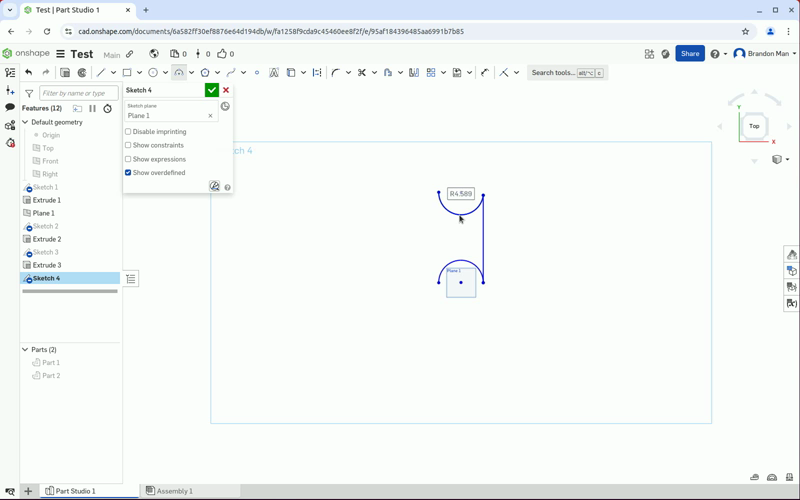
key(l)
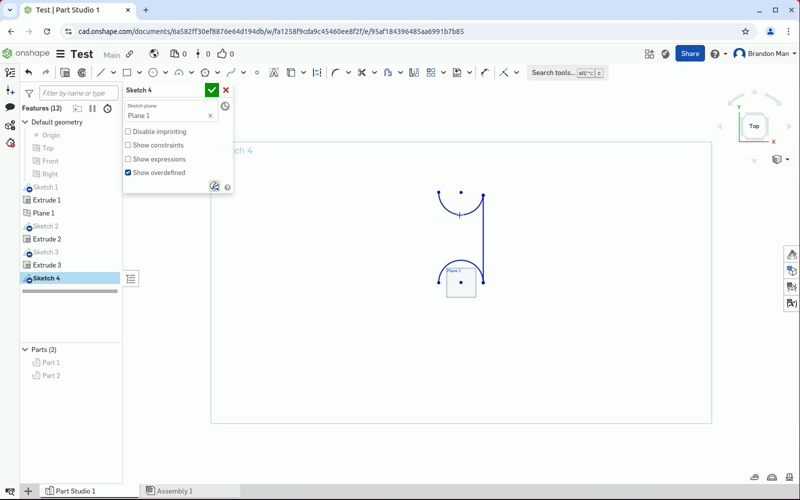
mouse_move(438, 192)
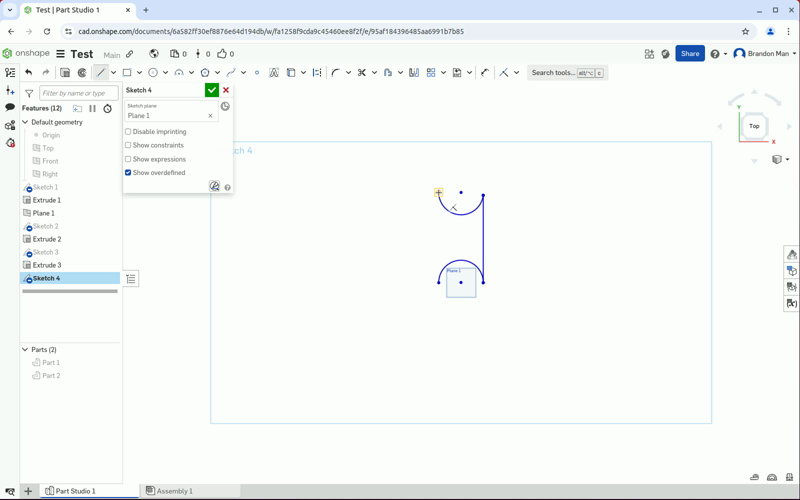
click(438, 192)
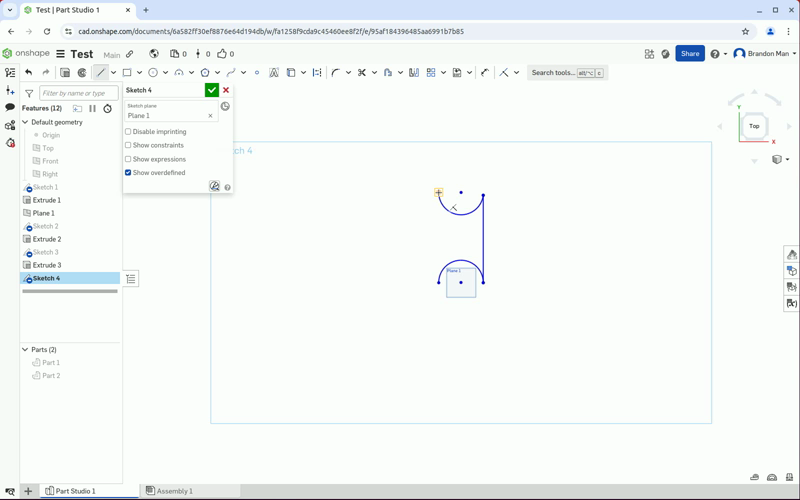
key_down(shift)
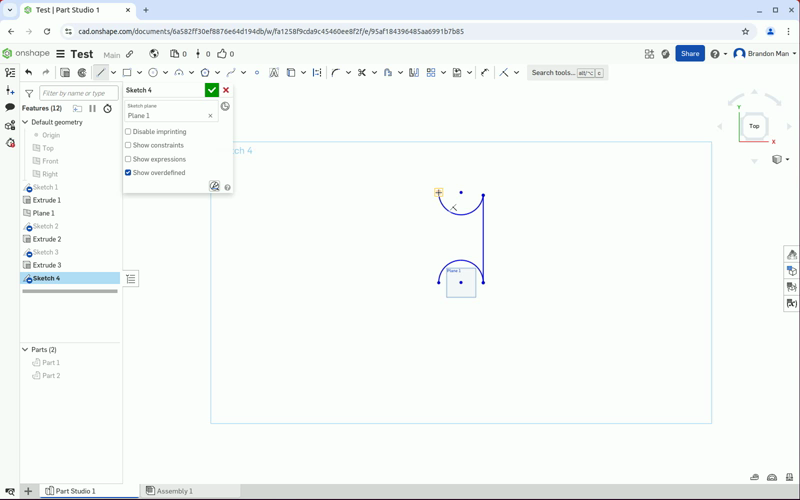
mouse_move(438, 282)
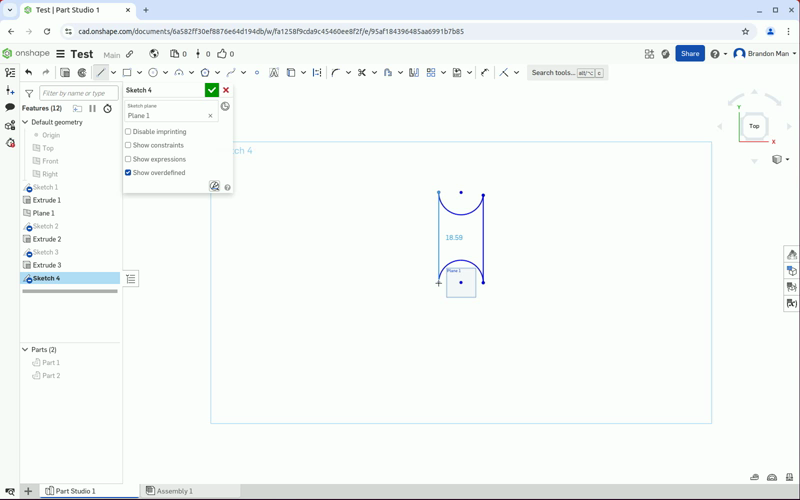
key_up(shift)
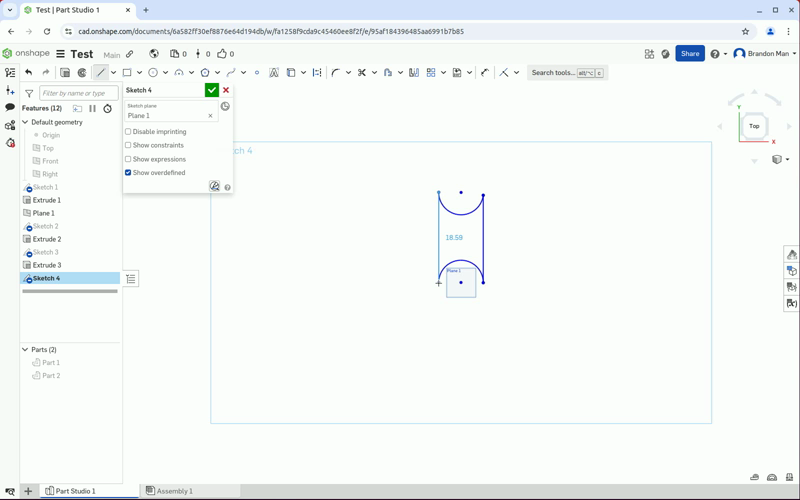
click(438, 282)
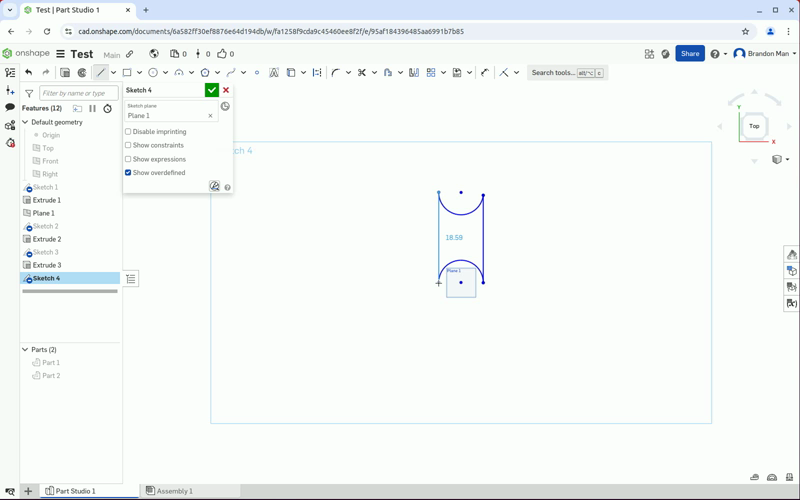
key(esc)
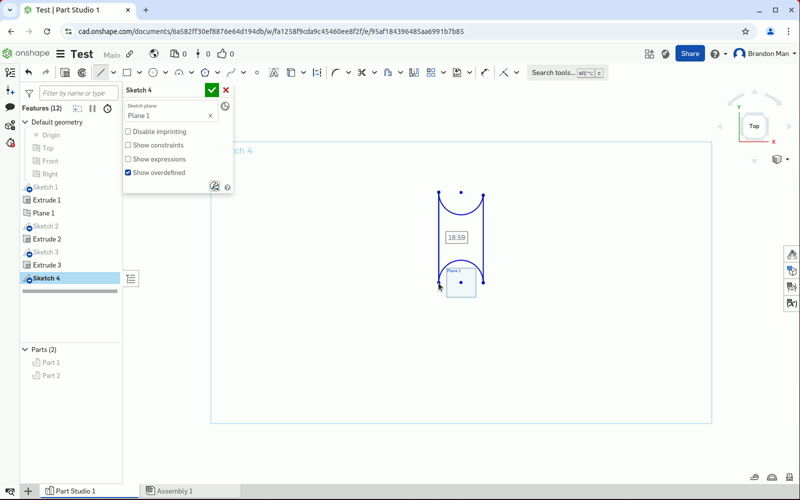
mouse_move(444, 246)
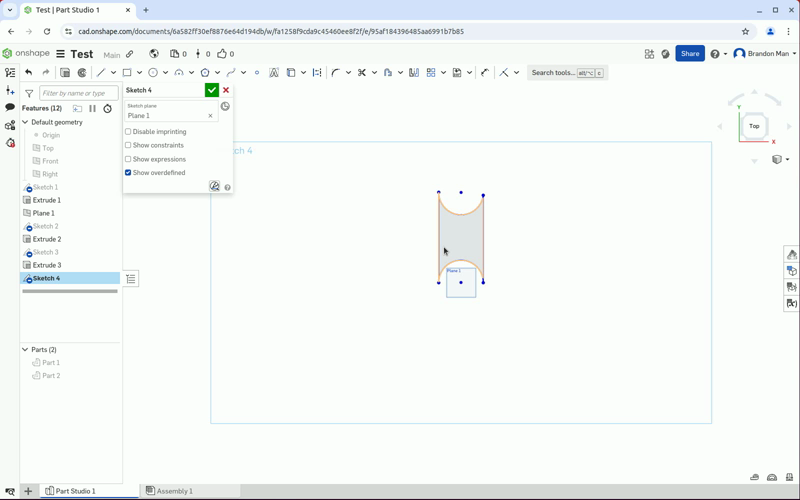
scroll(6)
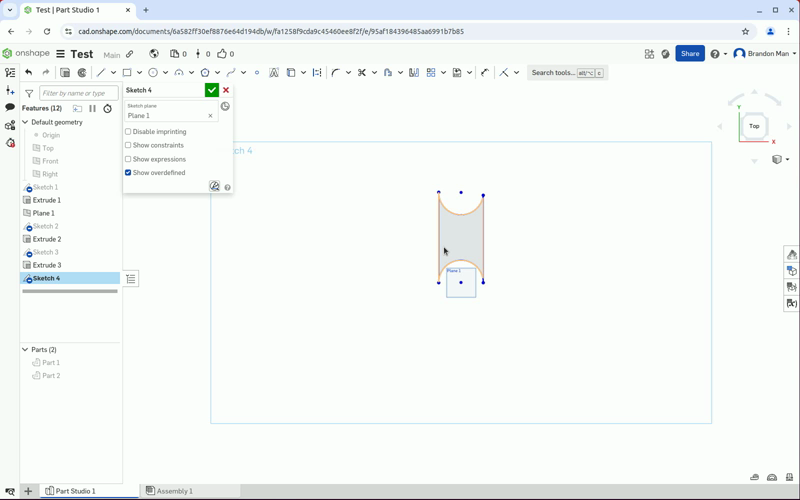
scroll(6)
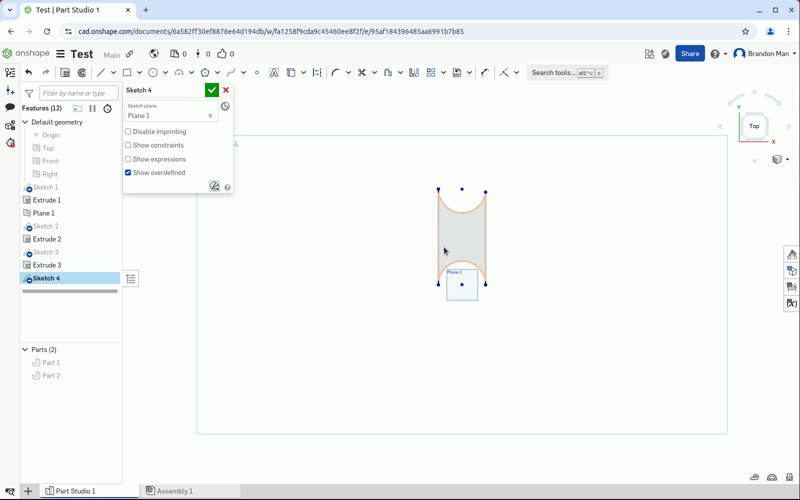
scroll(6)
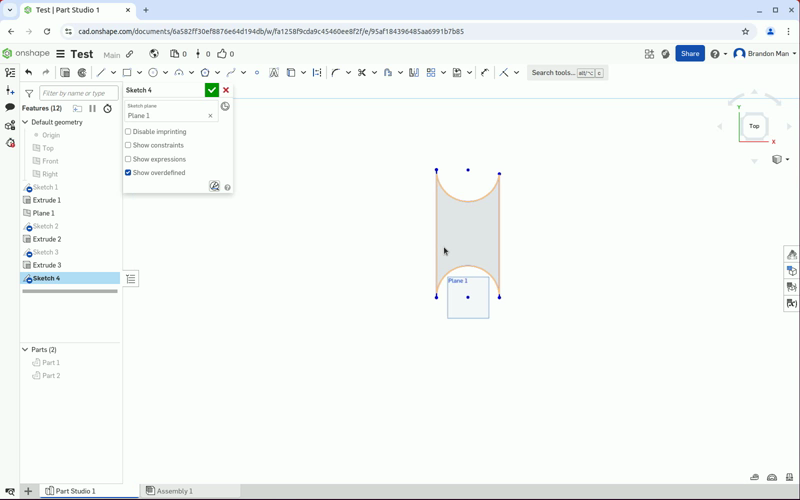
scroll(6)
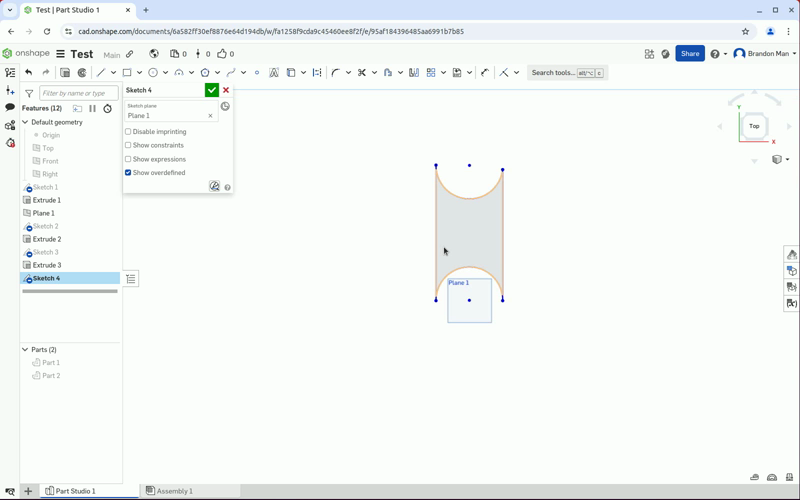
scroll(6)
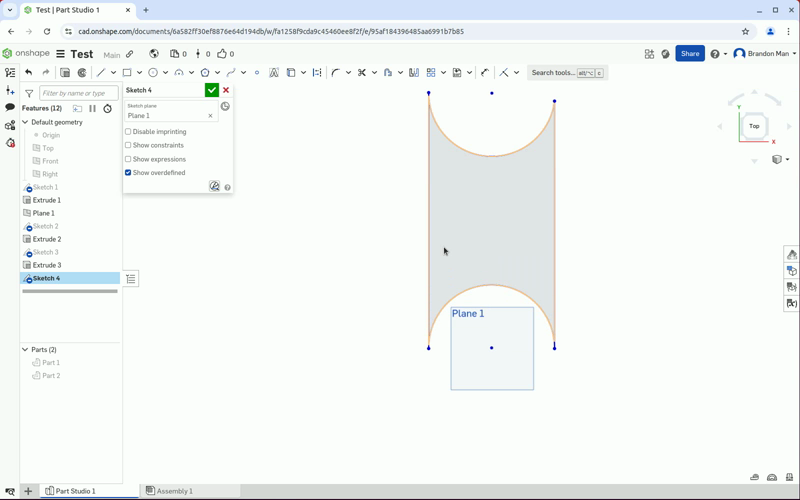
scroll(6)
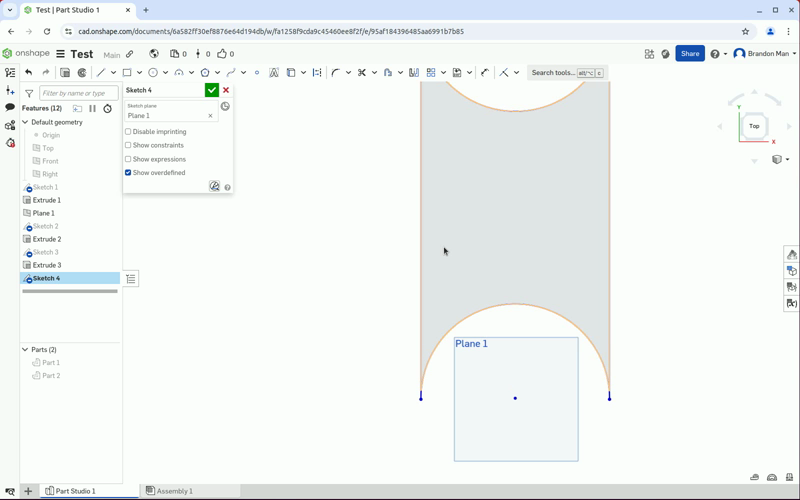
scroll(6)
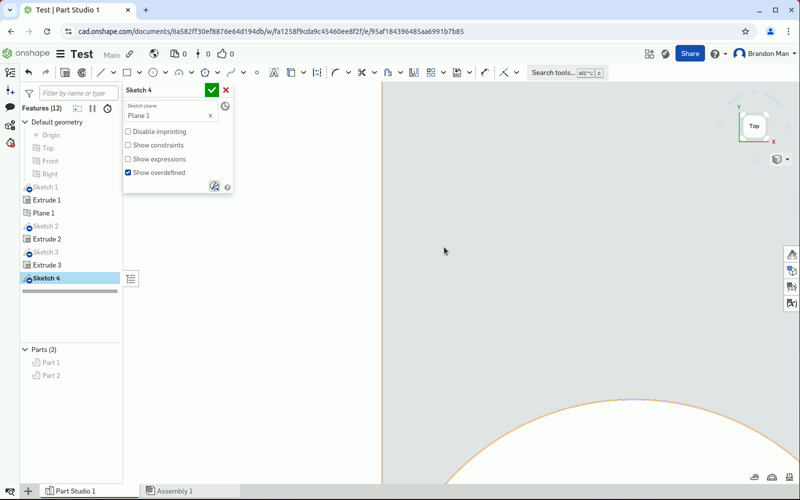
click(444, 246)
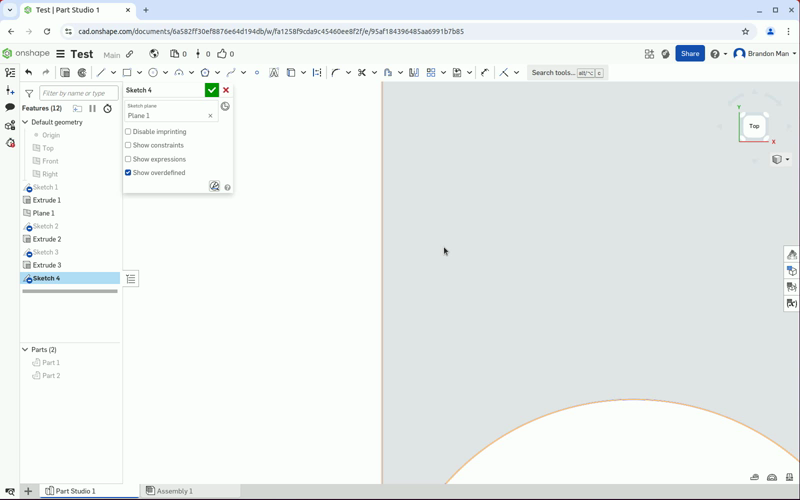
scroll(-6)
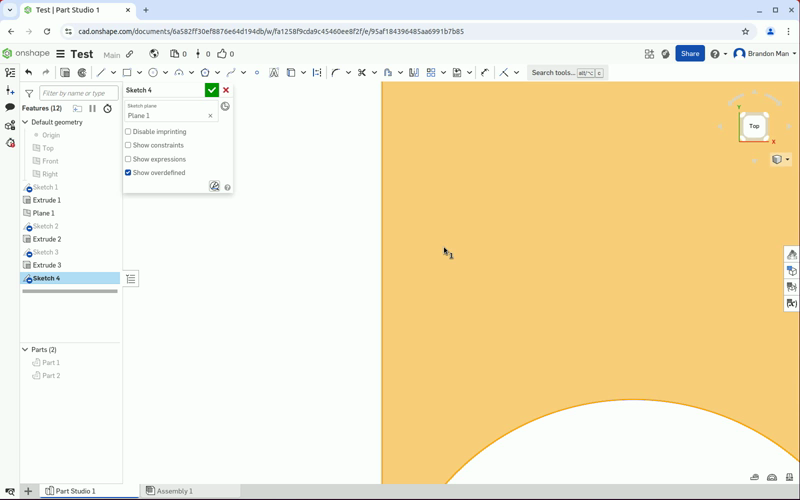
scroll(-6)
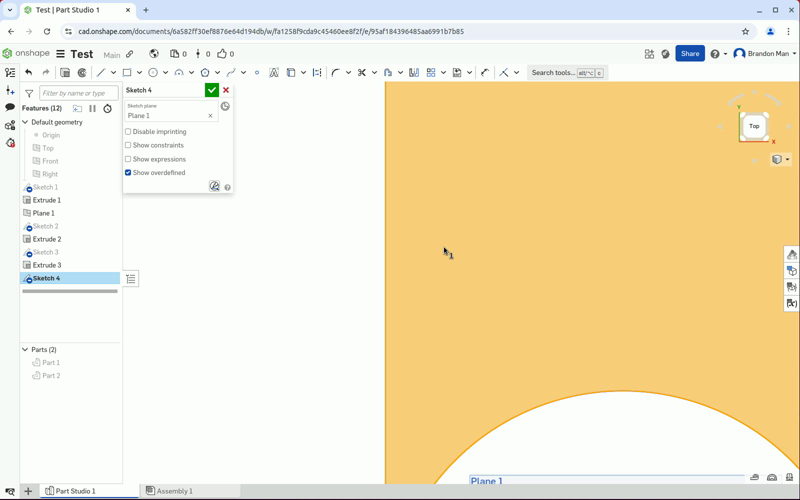
scroll(-6)
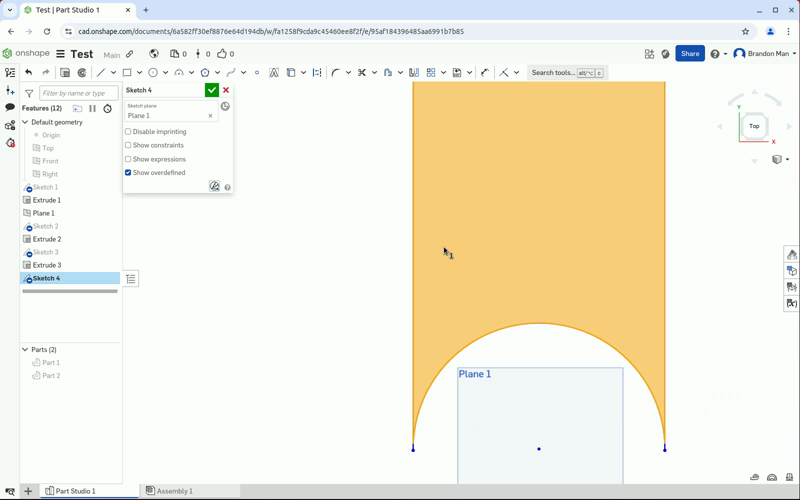
scroll(-6)
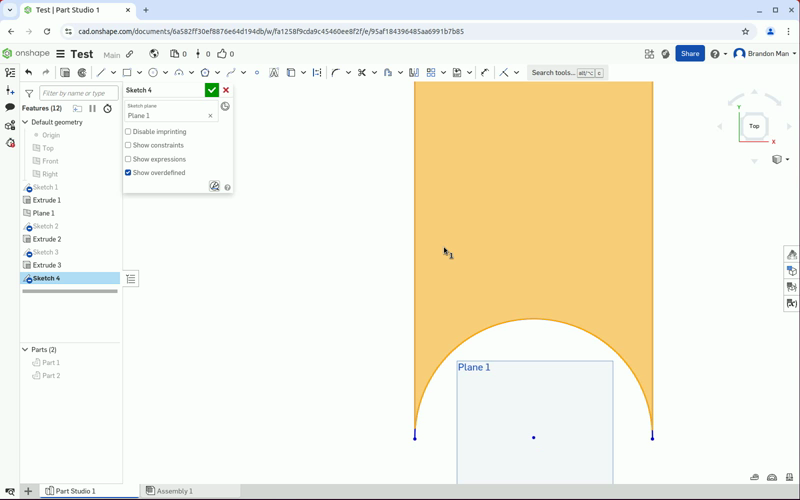
scroll(-6)
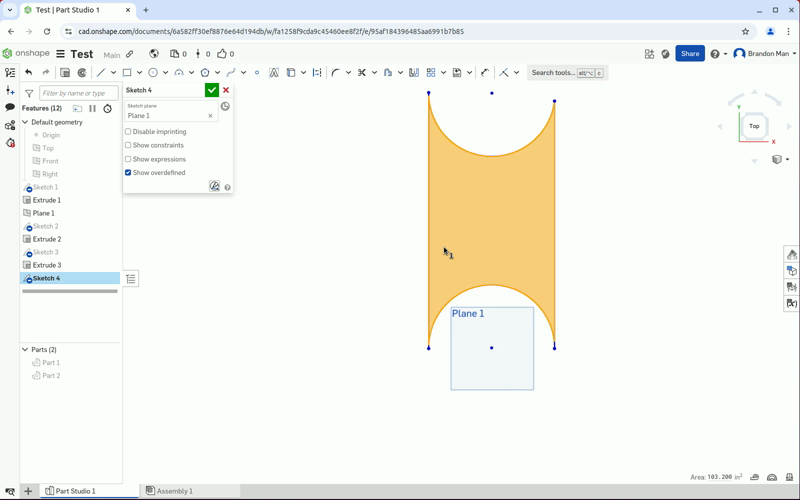
scroll(-6)
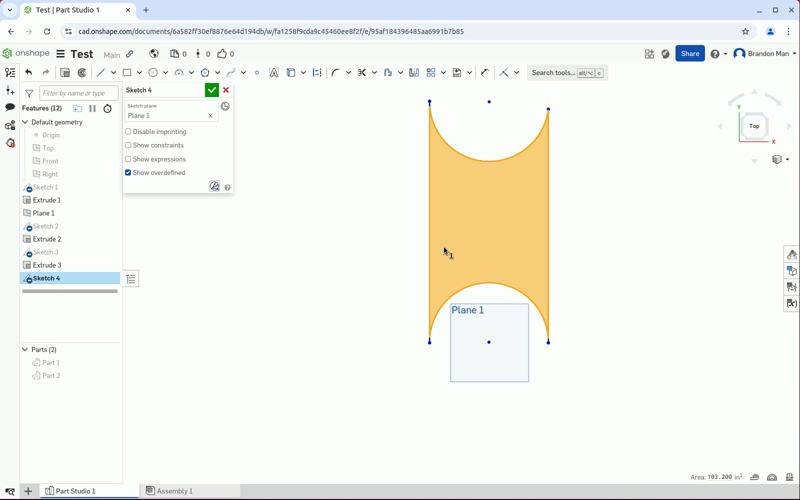
scroll(-6)
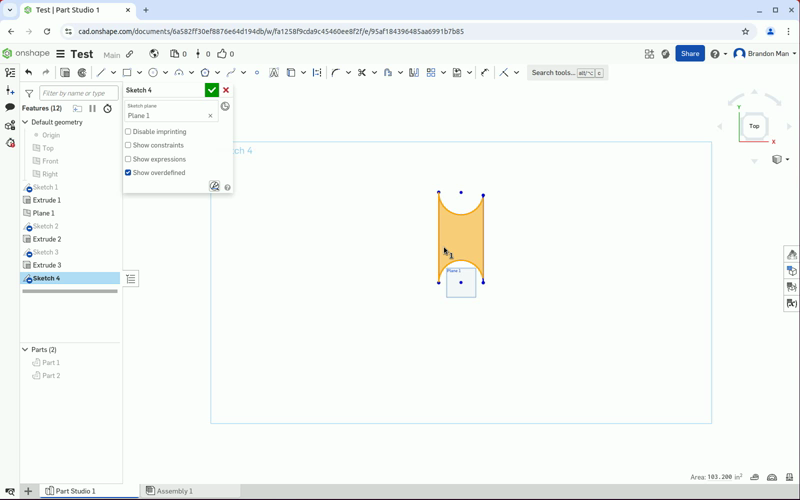
mouse_move(73, 352)
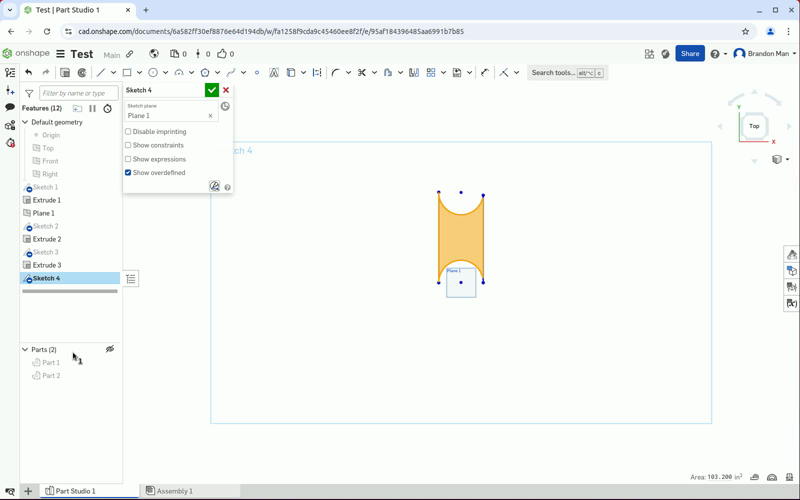
key(shift+y)
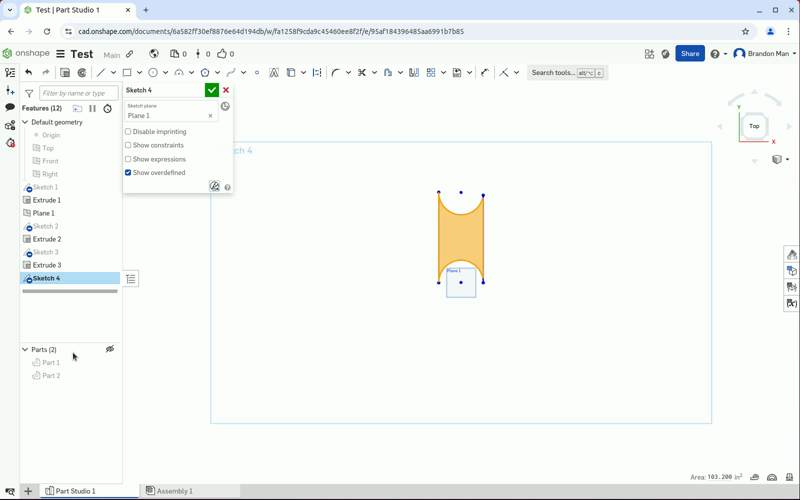
key(shift+e)
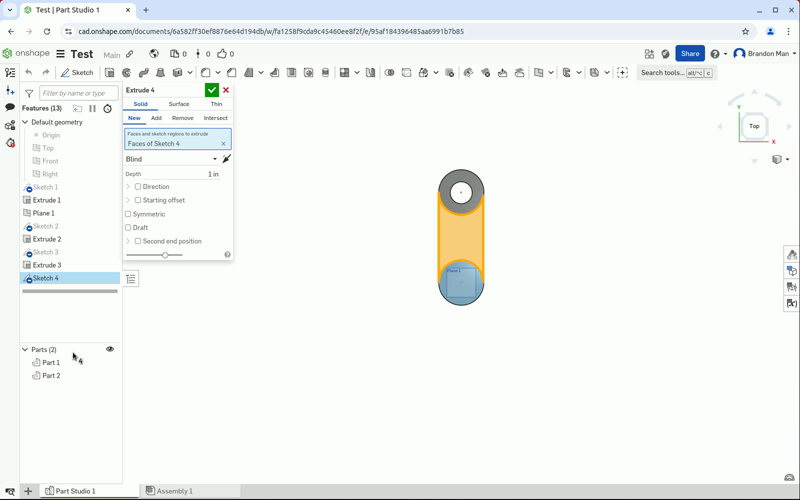
mouse_move(143, 106)
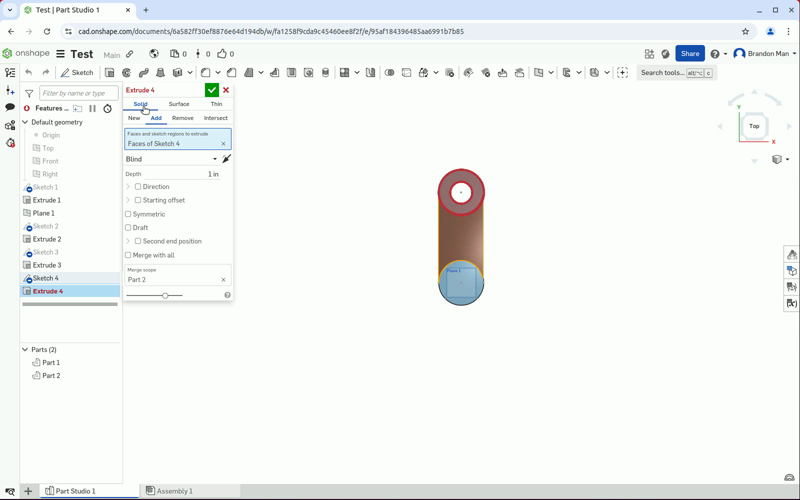
click(143, 106)
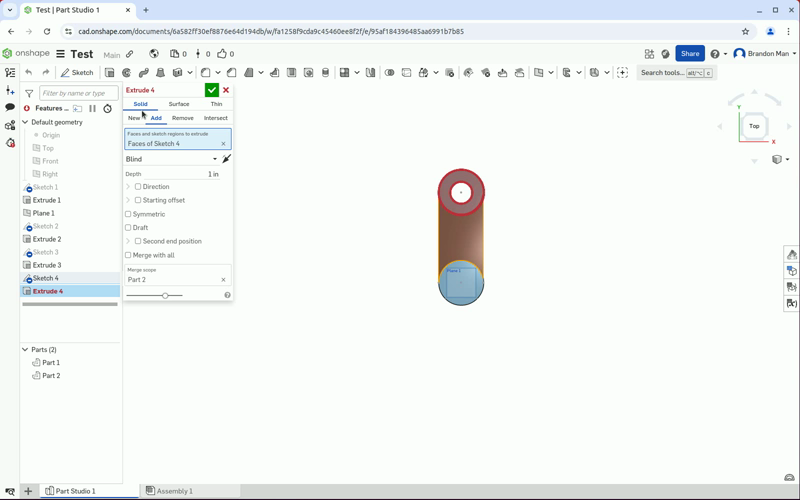
mouse_move(137, 120)
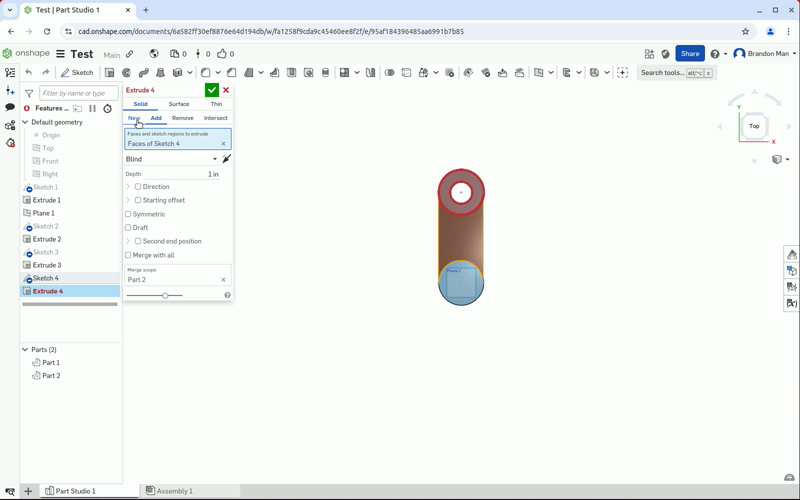
click(137, 120)
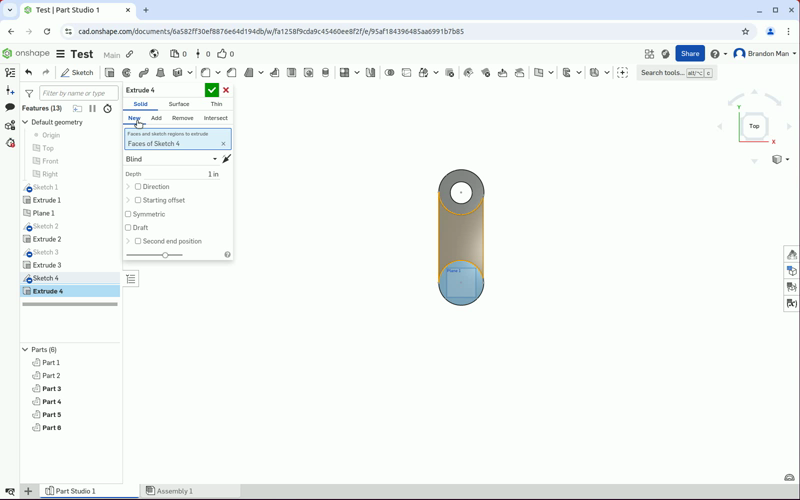
key(tab, 4)
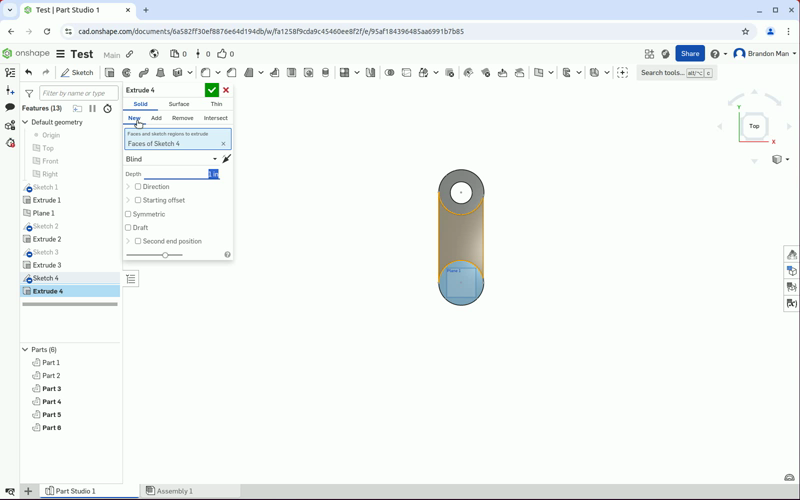
text(-3.129)
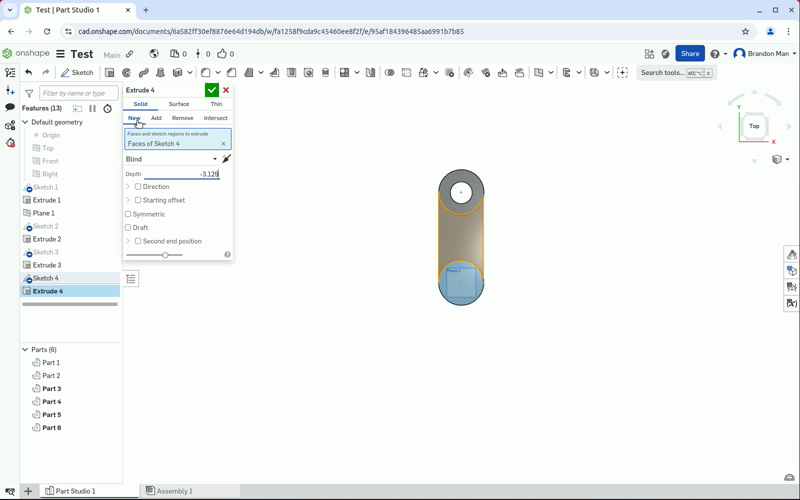
key(enter)
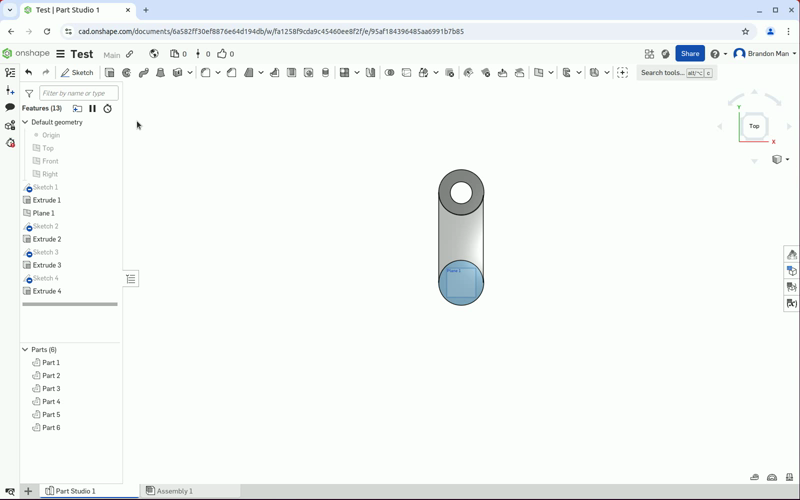
key(shift+h)
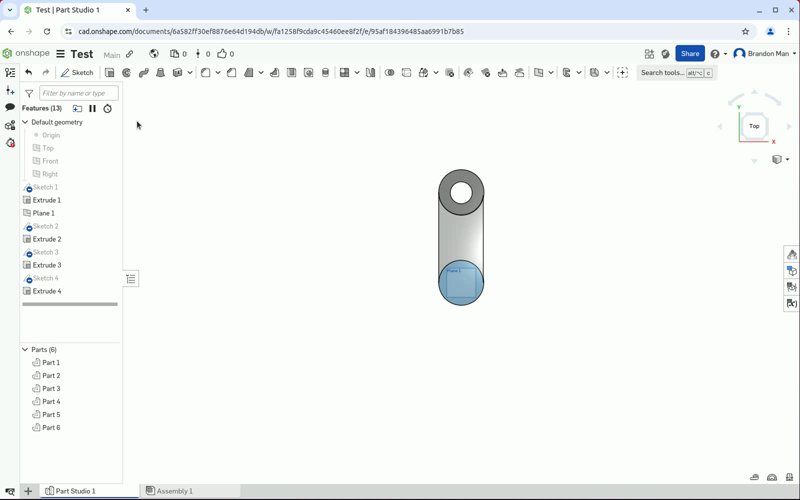
key(shift+h)
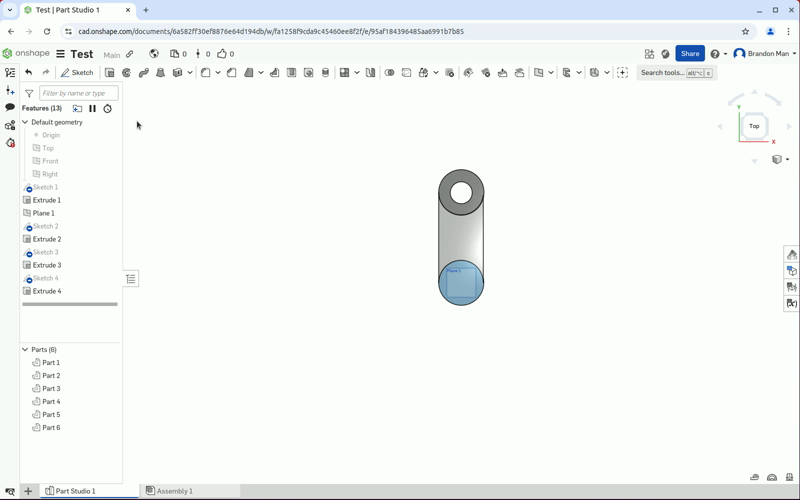
mouse_move(73, 189)
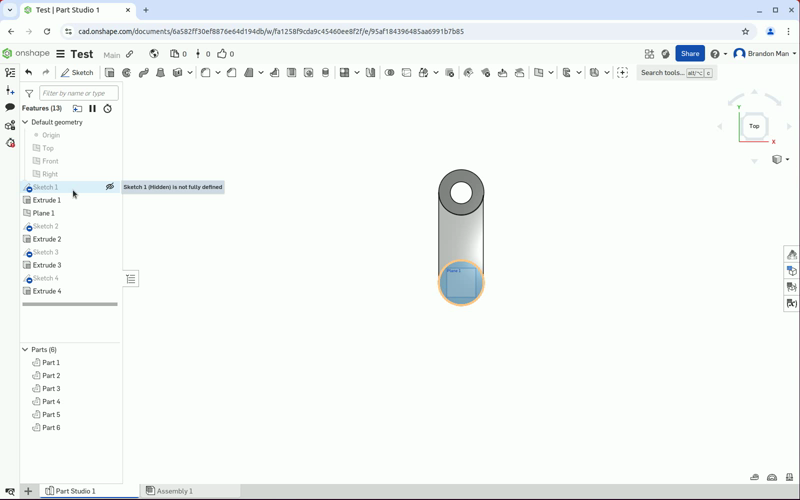
click(73, 189)
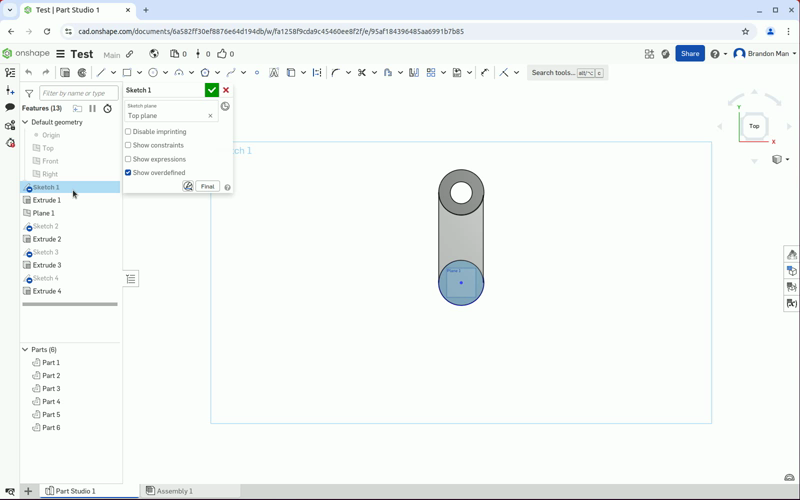
mouse_move(229, 92)
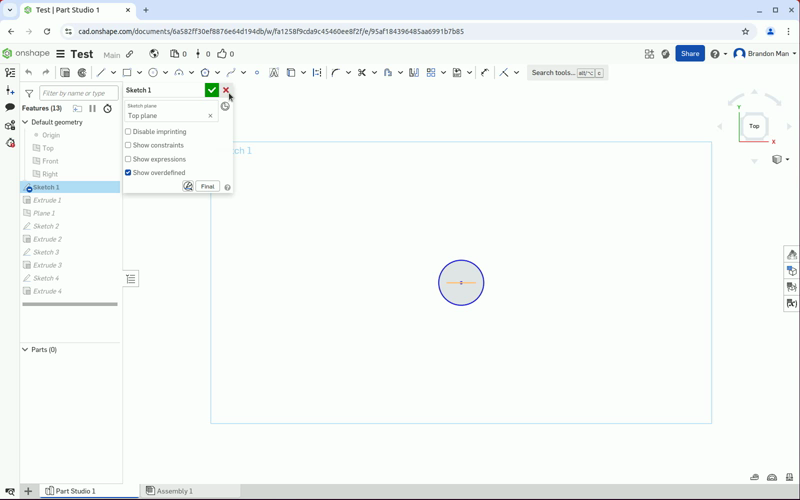
click(229, 92)
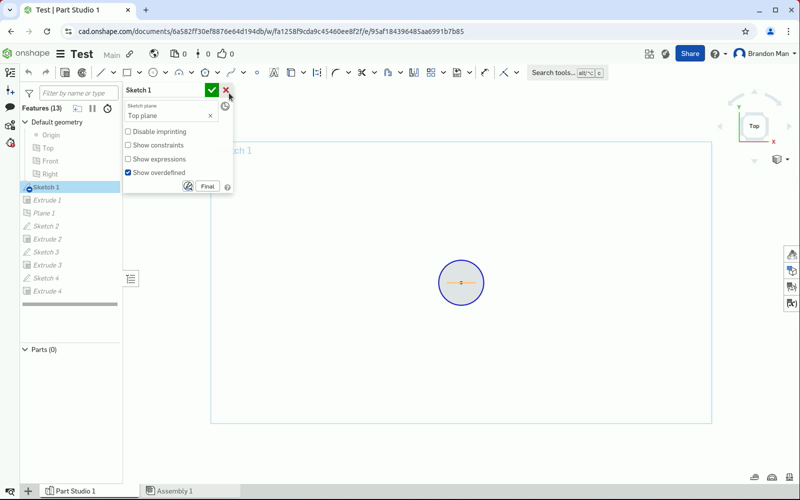
key(shift+s)
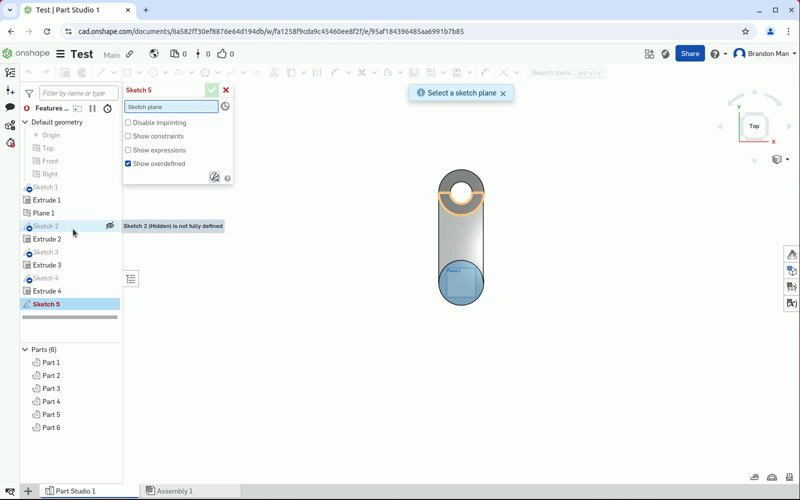
scroll(3)
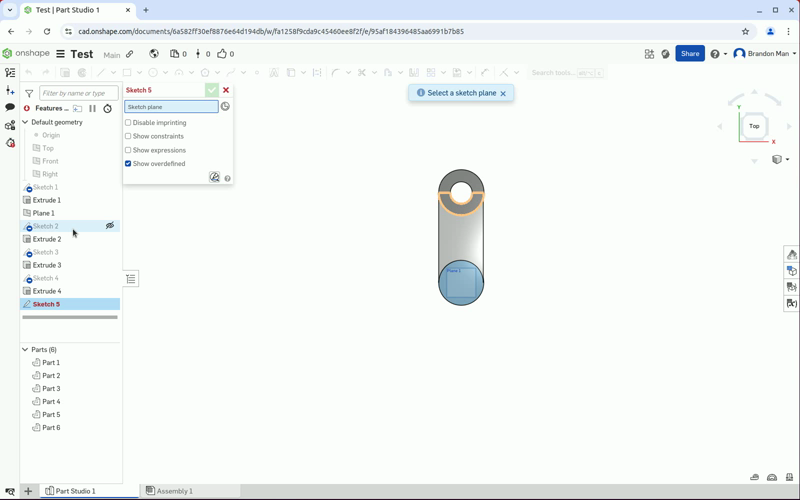
mouse_move(73, 150)
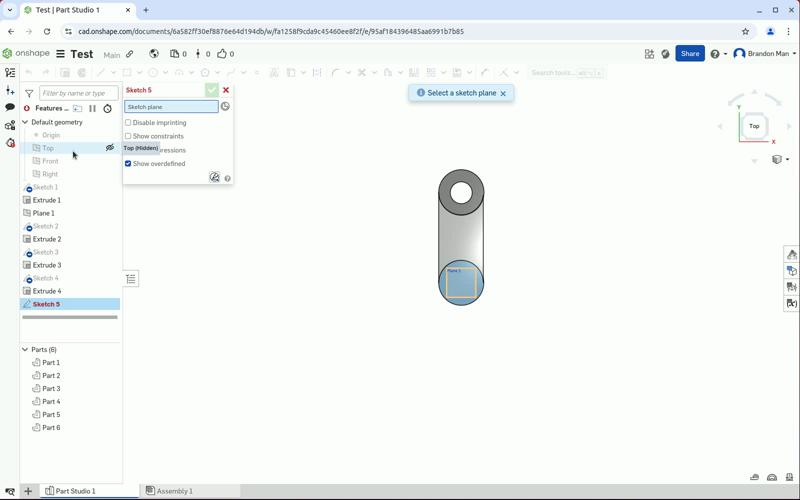
click(73, 150)
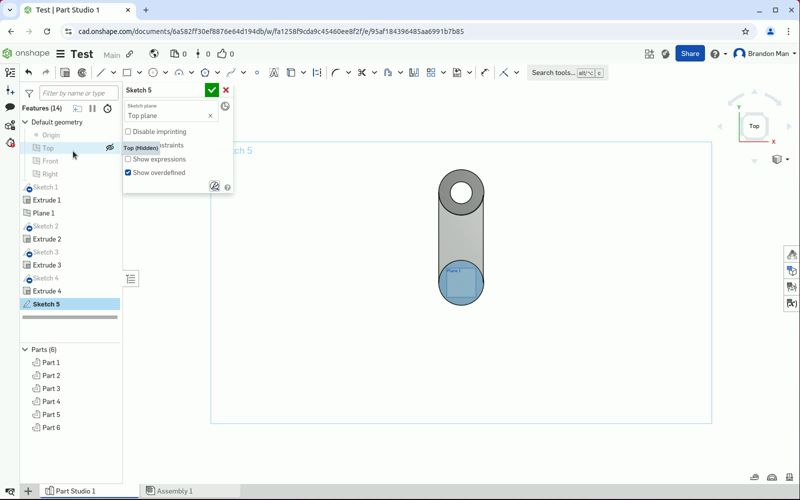
mouse_move(73, 352)
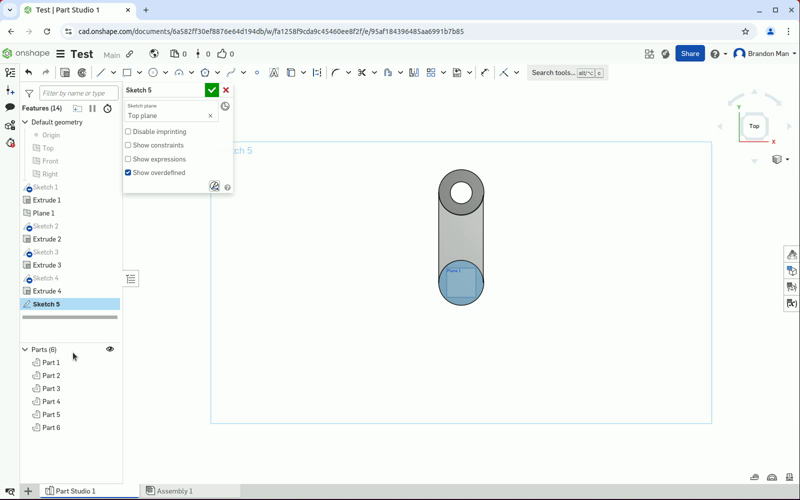
key(y)
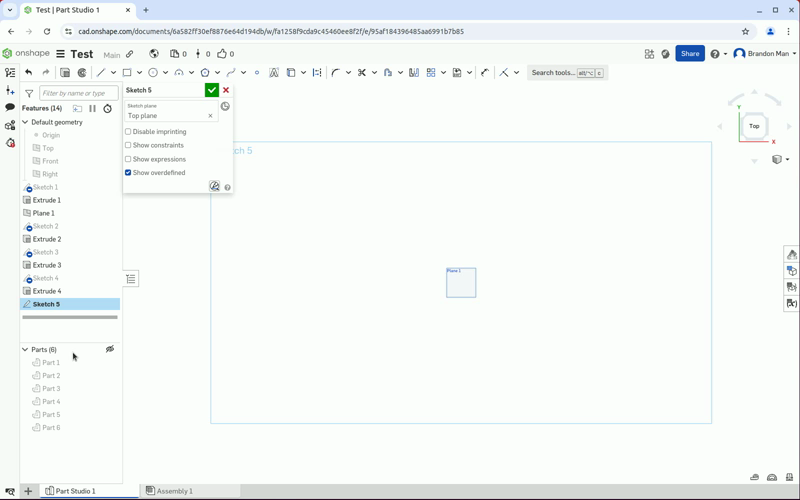
key(a)
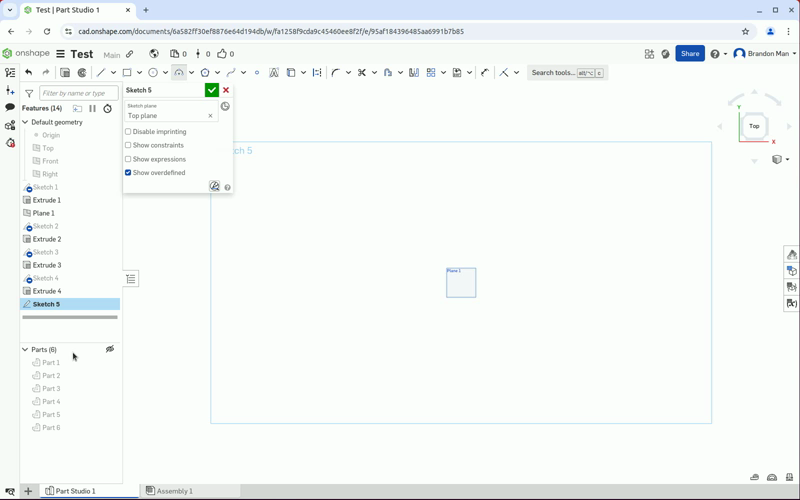
key_down(shift)
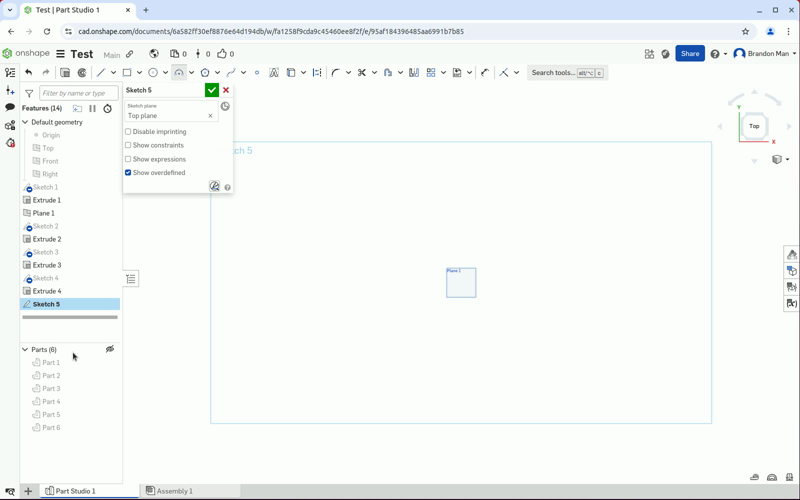
mouse_move(438, 192)
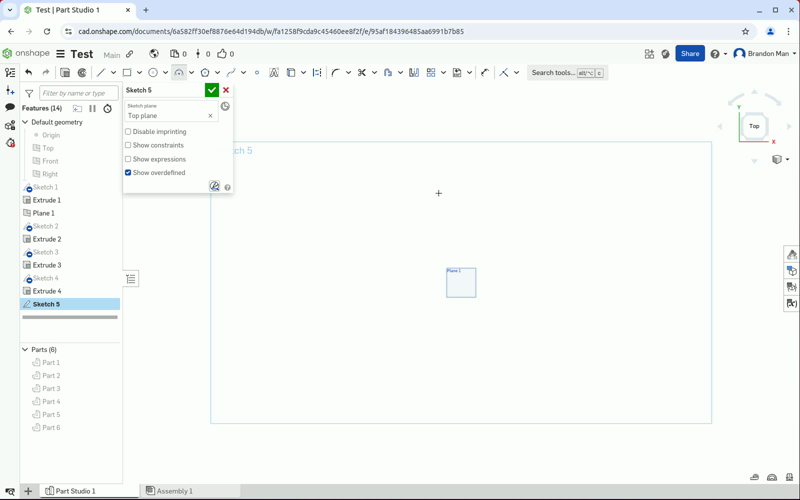
click(438, 192)
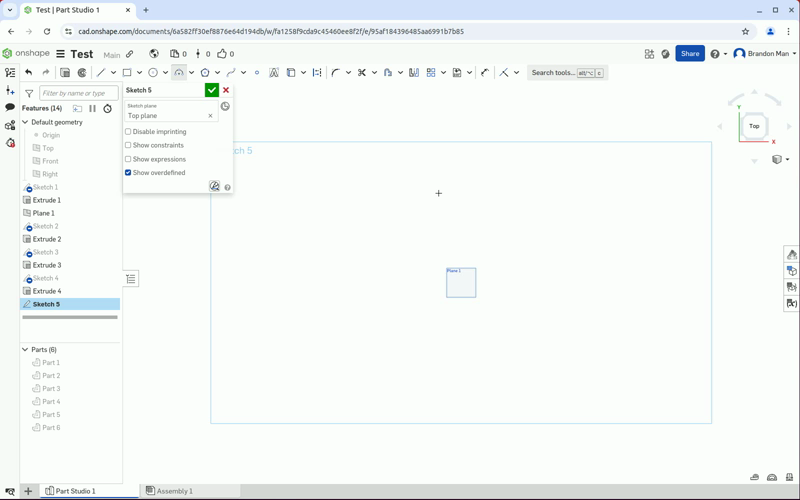
key_up(shift)
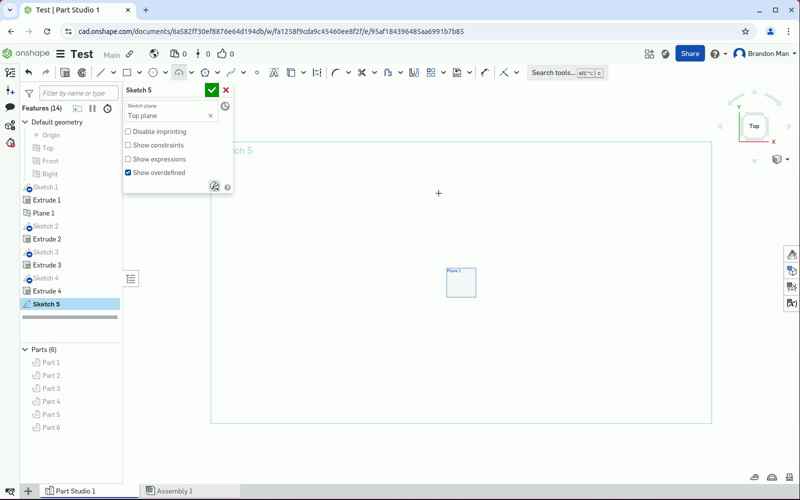
key_down(shift)
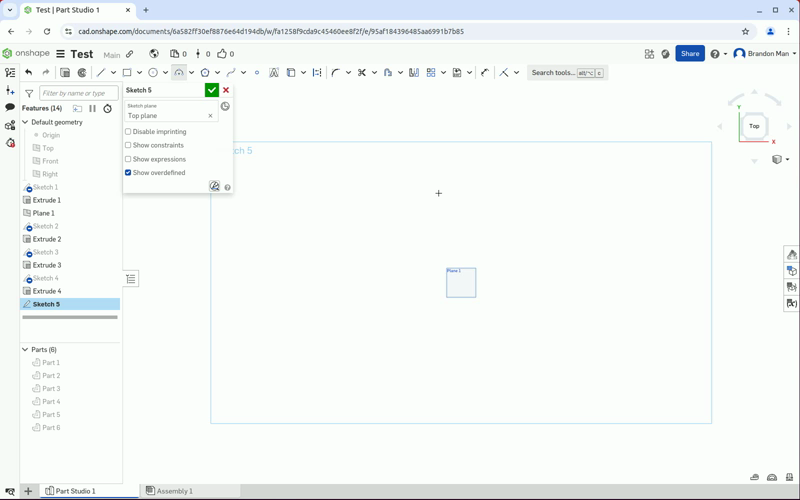
mouse_move(483, 192)
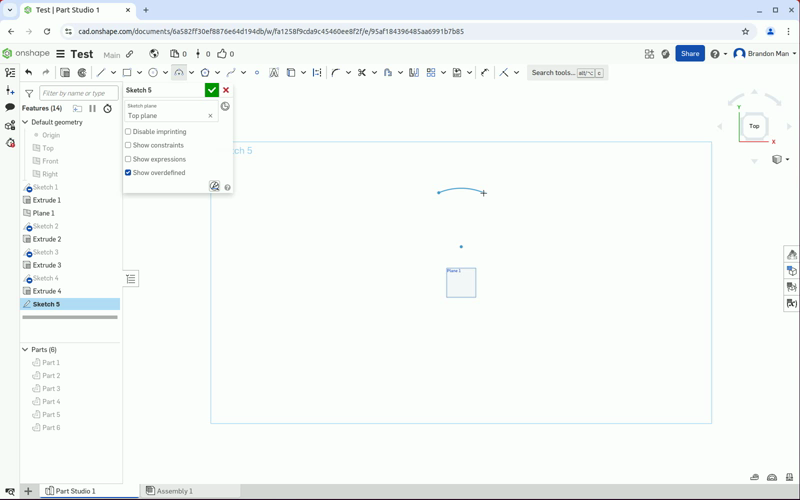
click(483, 192)
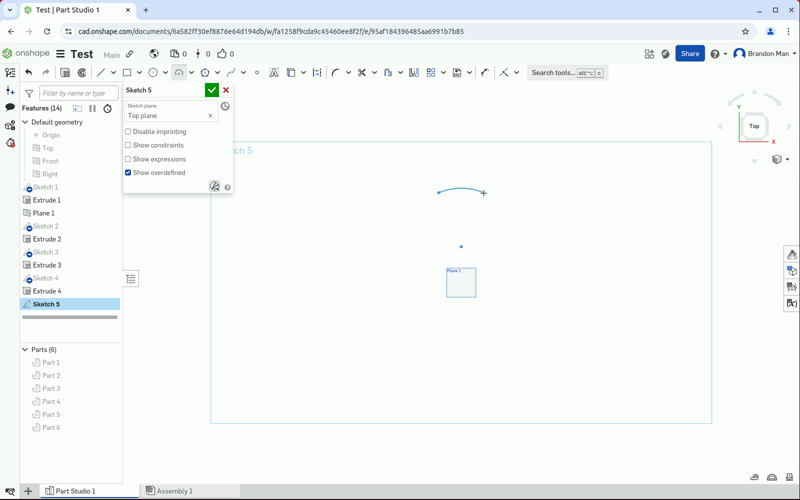
mouse_move(461, 214)
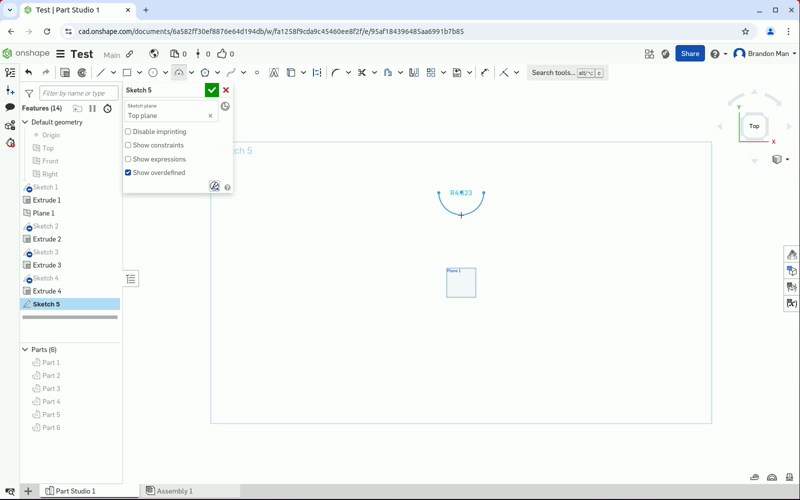
click(461, 214)
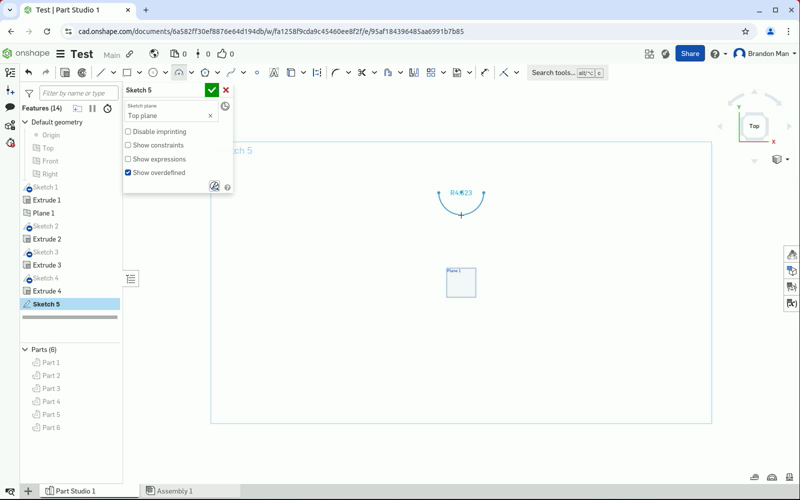
key_up(shift)
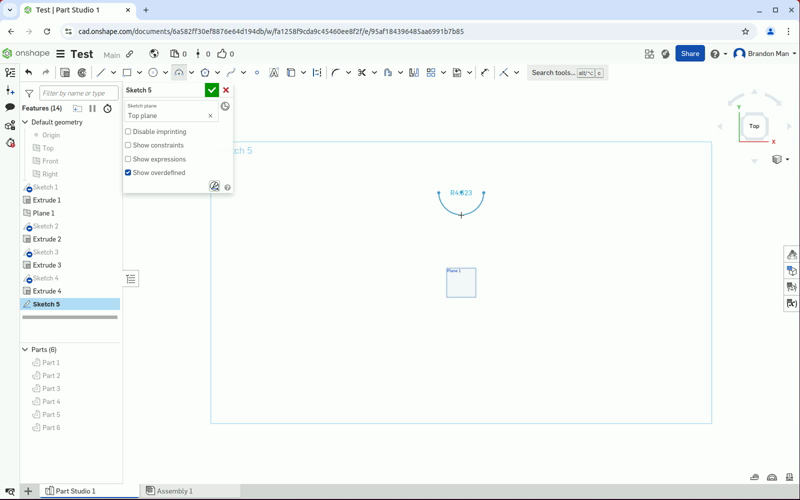
key(esc)
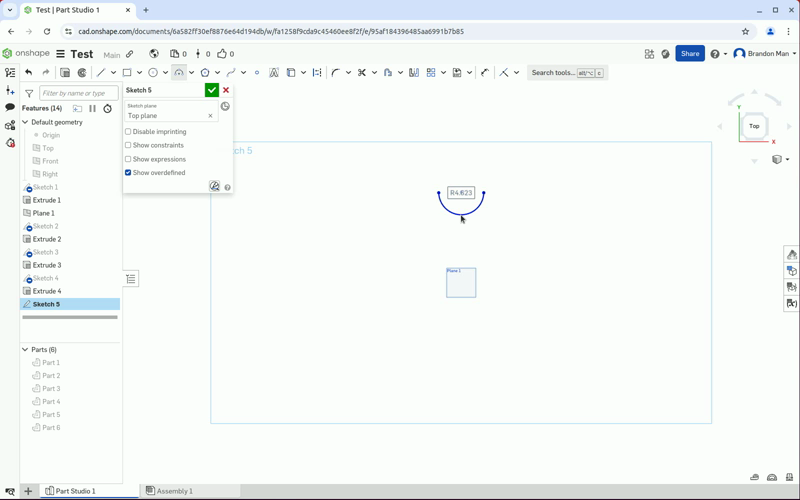
key(l)
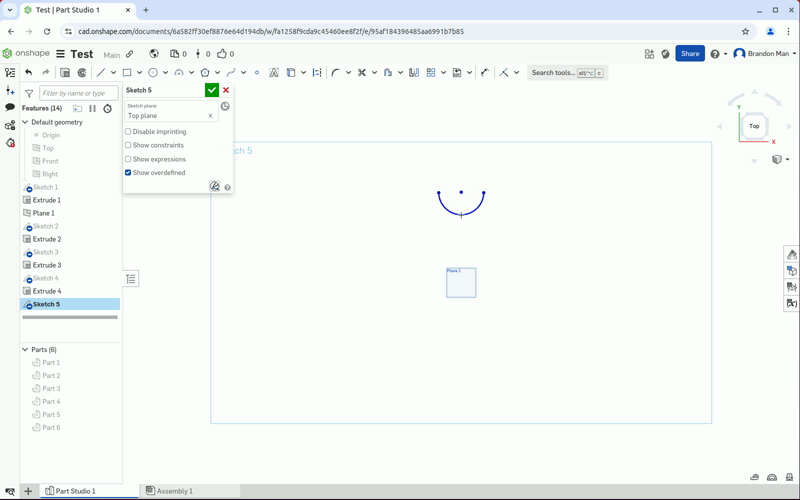
mouse_move(483, 192)
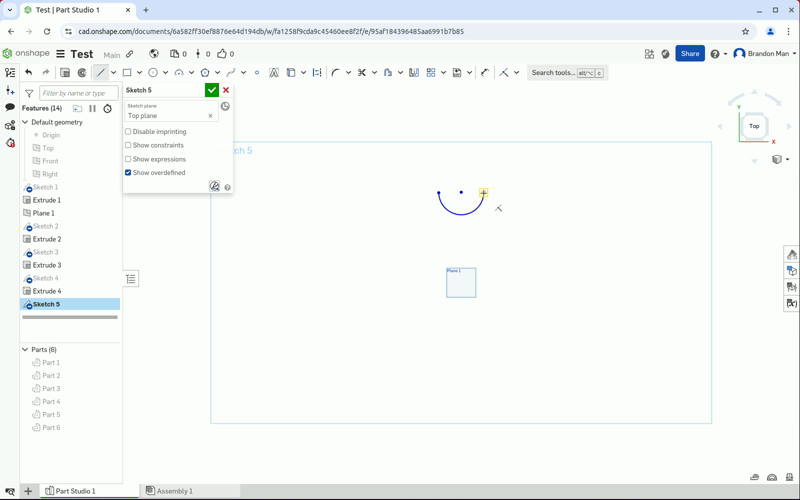
click(483, 192)
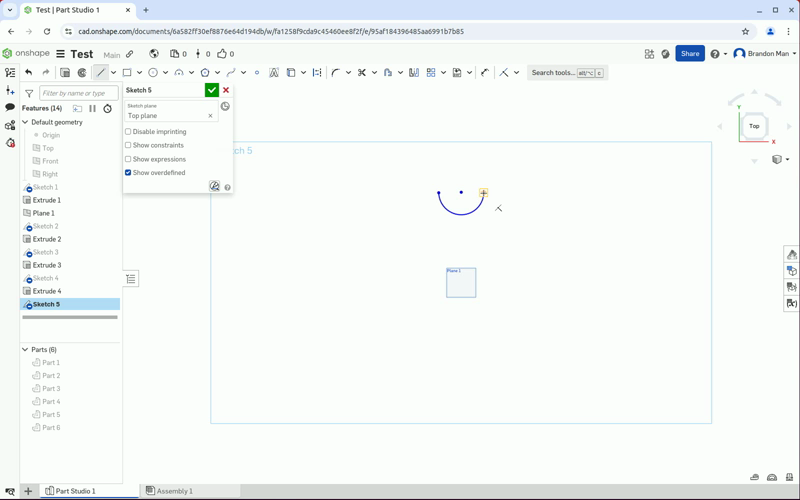
mouse_move(513, 192)
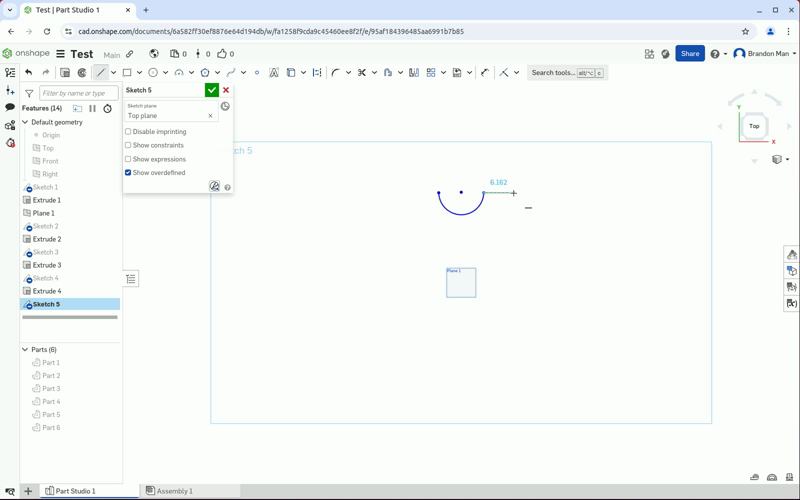
key_down(shift)
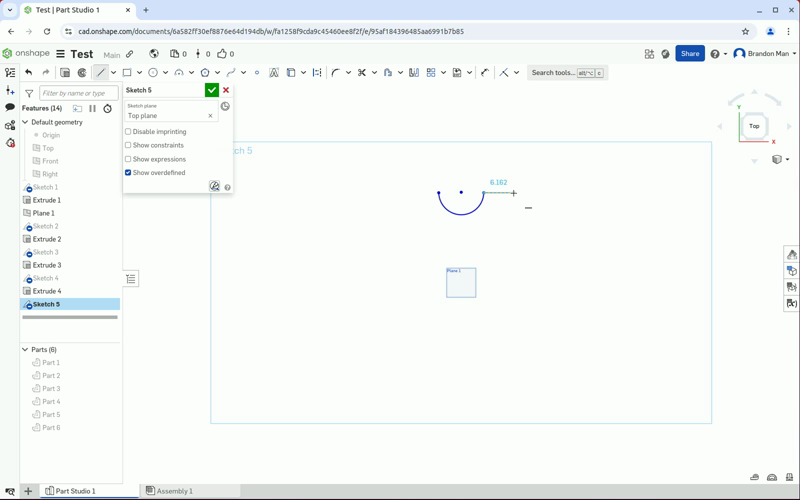
mouse_move(438, 192)
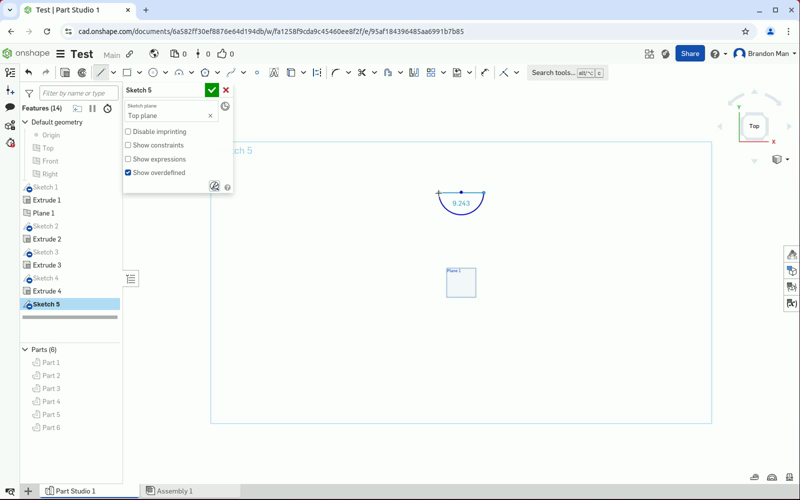
key_up(shift)
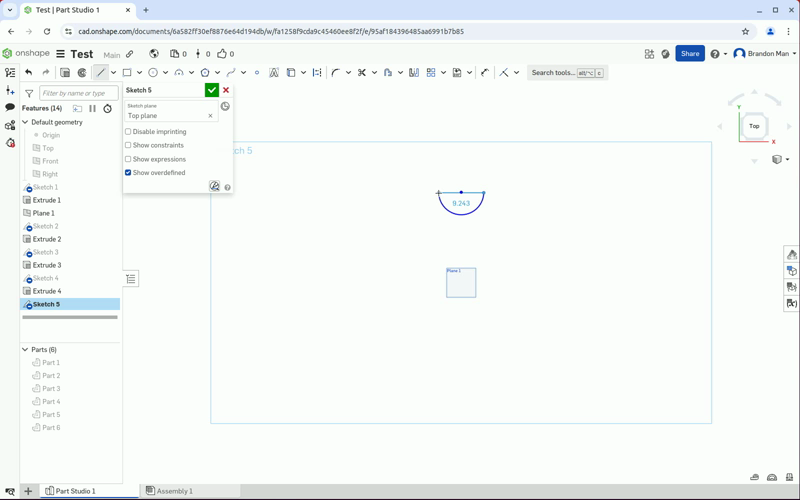
click(438, 192)
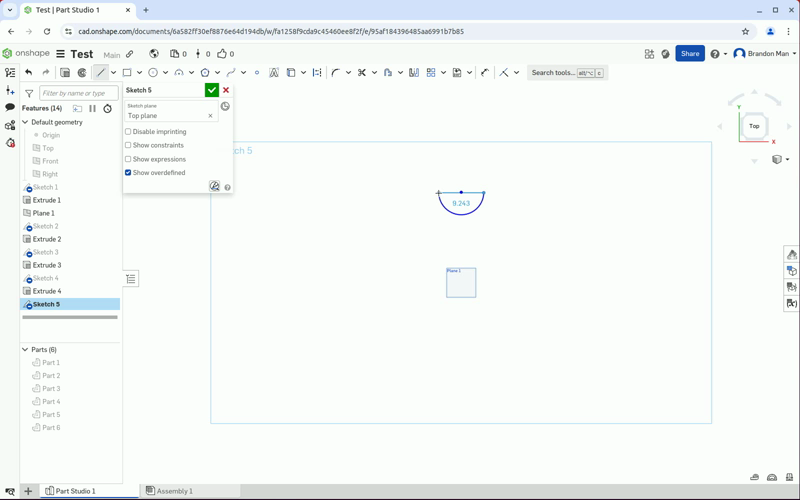
key(esc)
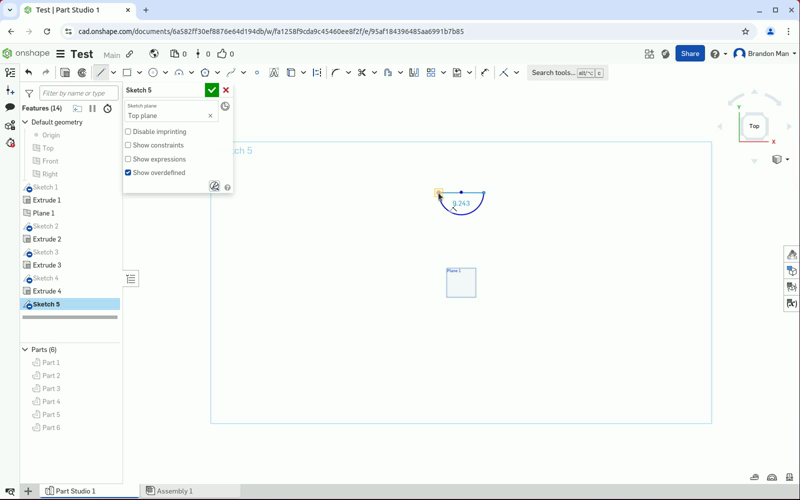
mouse_move(461, 214)
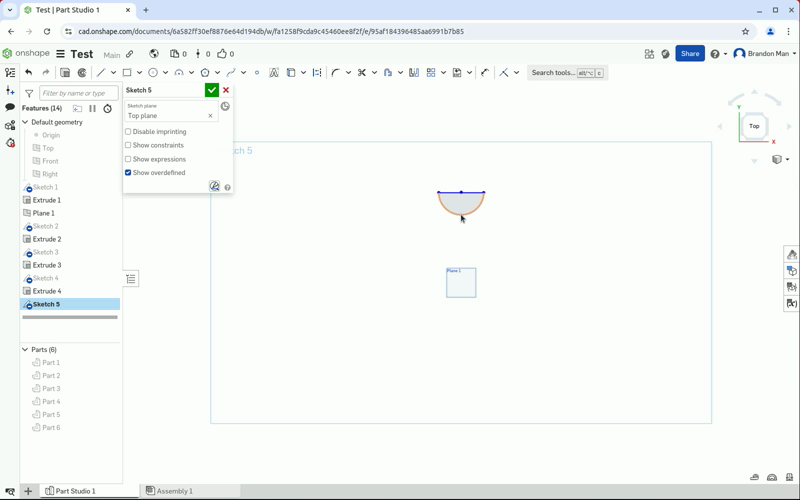
scroll(6)
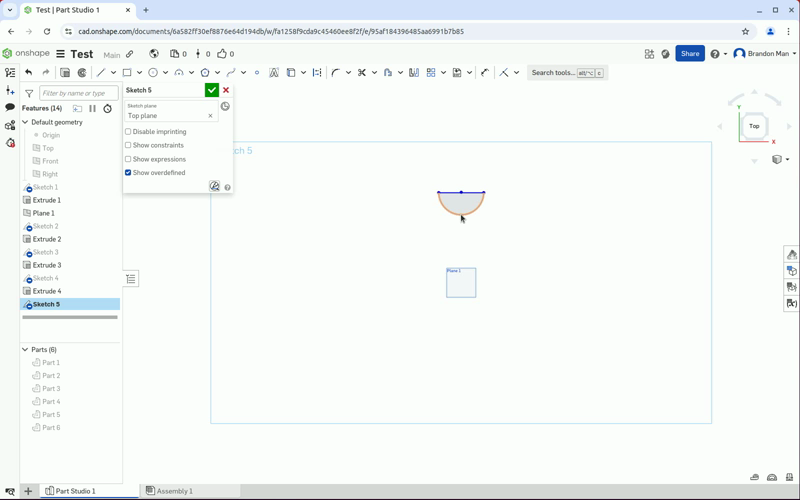
scroll(6)
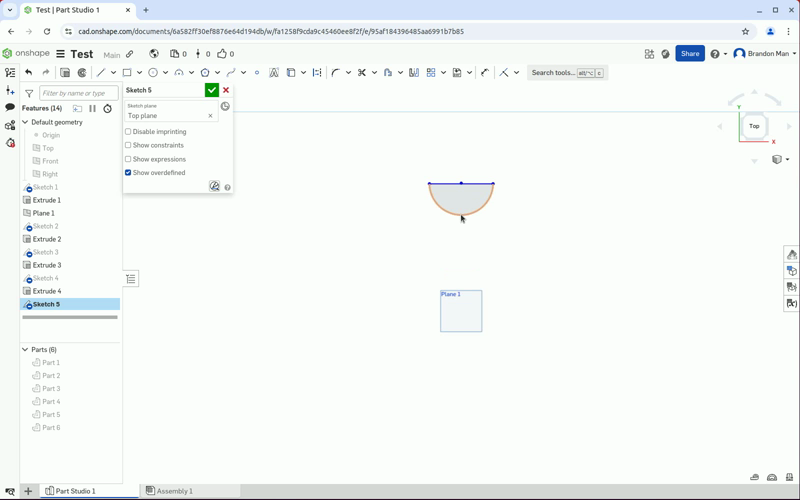
scroll(6)
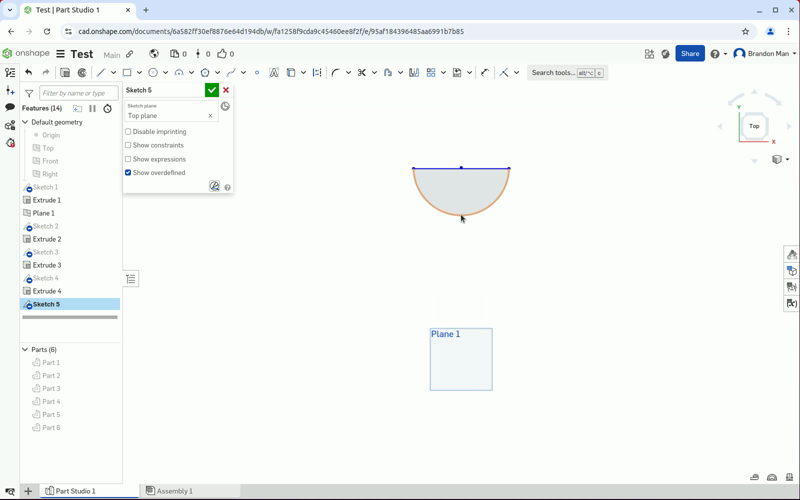
scroll(6)
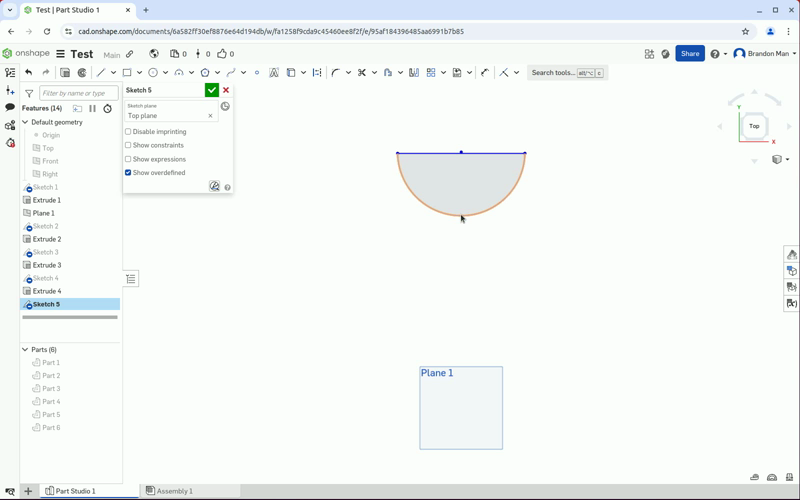
scroll(6)
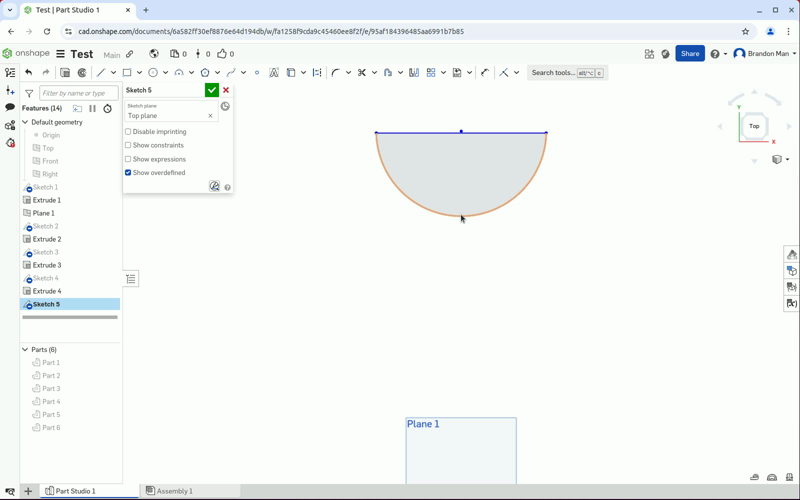
scroll(6)
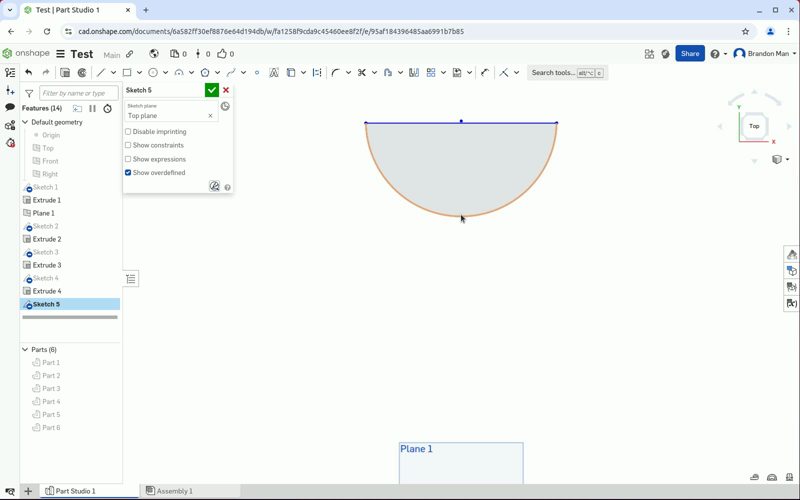
scroll(6)
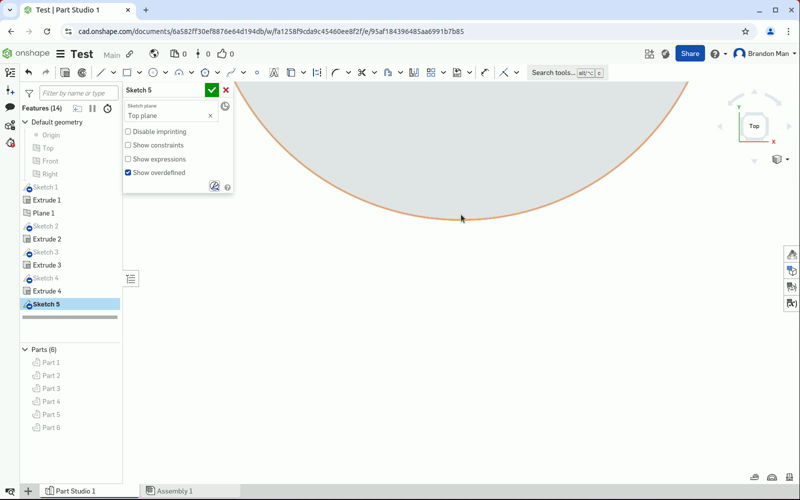
click(461, 214)
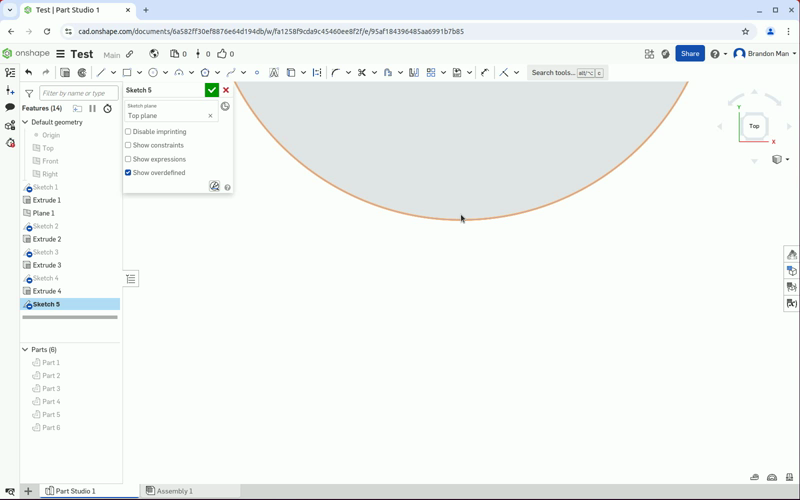
scroll(-6)
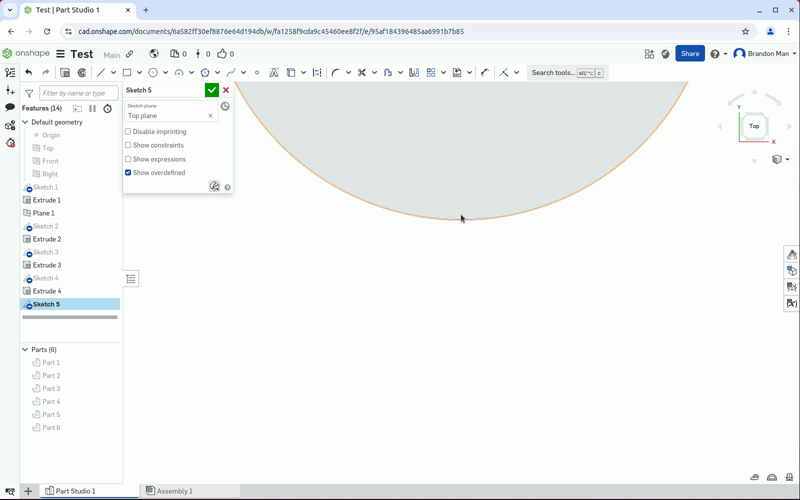
scroll(-6)
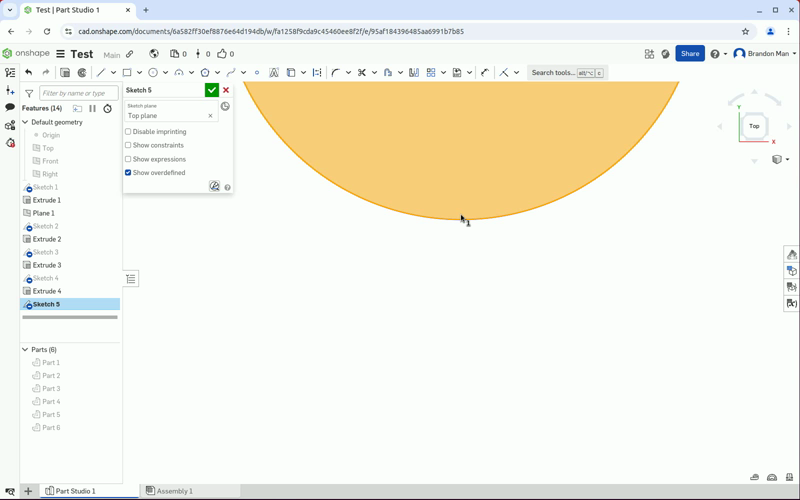
scroll(-6)
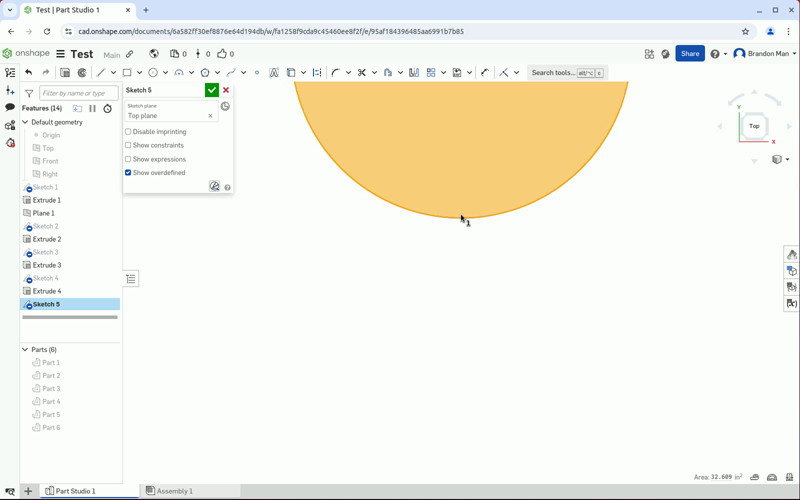
scroll(-6)
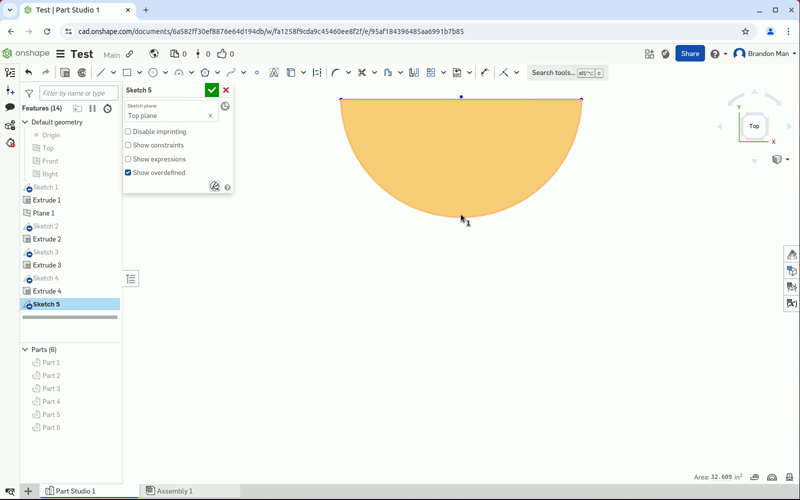
scroll(-6)
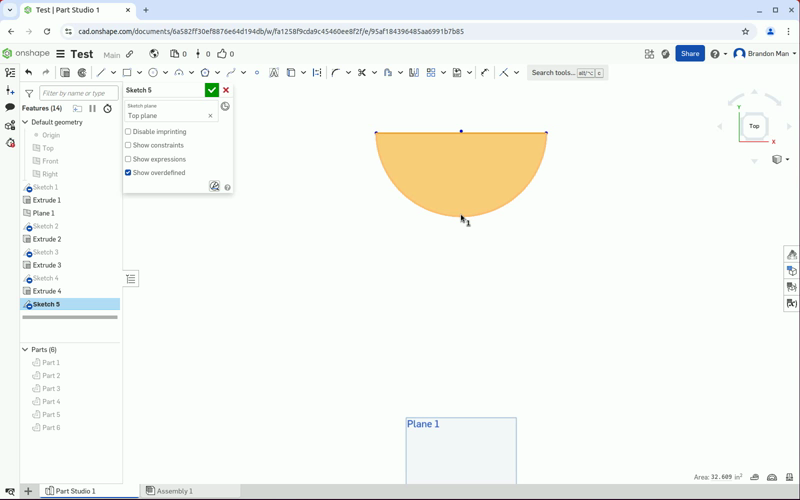
scroll(-6)
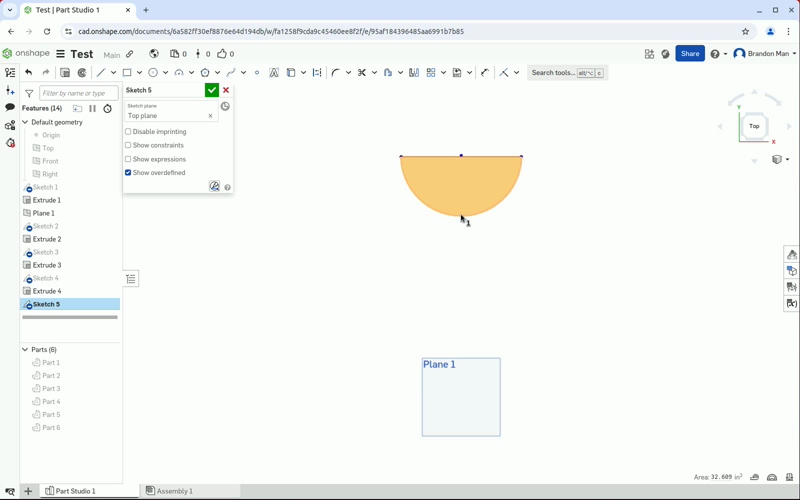
scroll(-6)
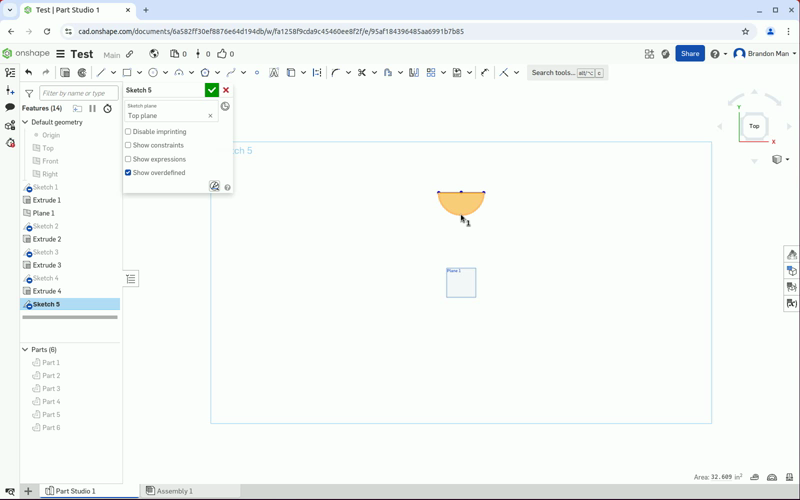
mouse_move(73, 352)
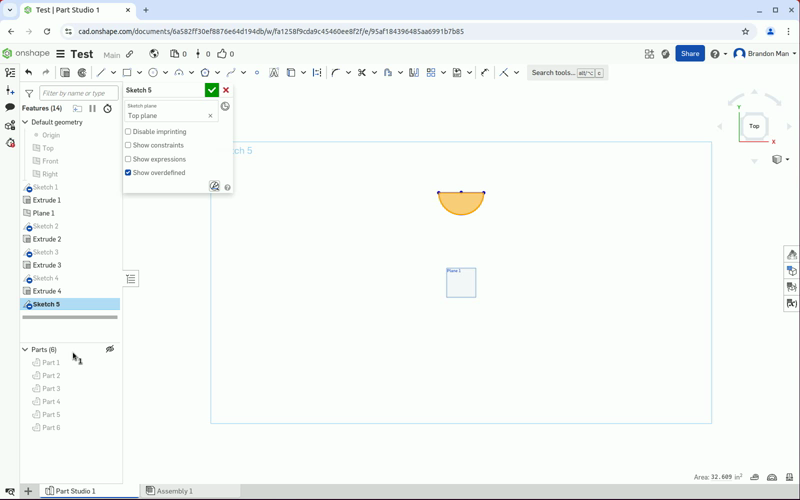
key(shift+y)
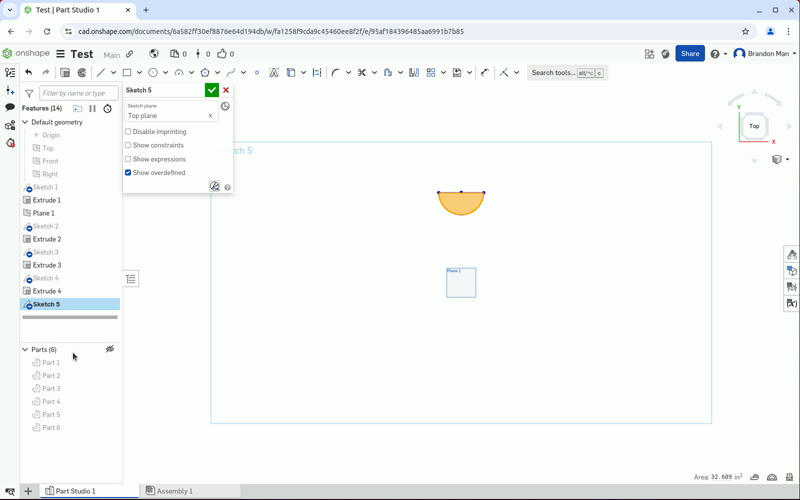
key(shift+e)
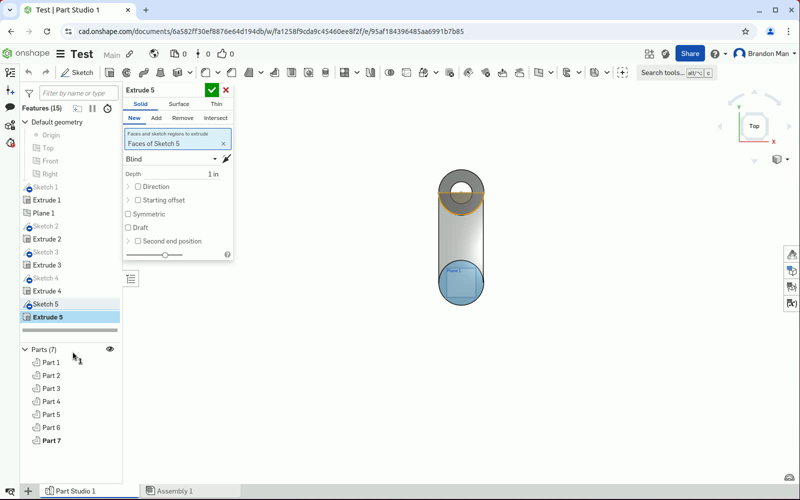
mouse_move(143, 106)
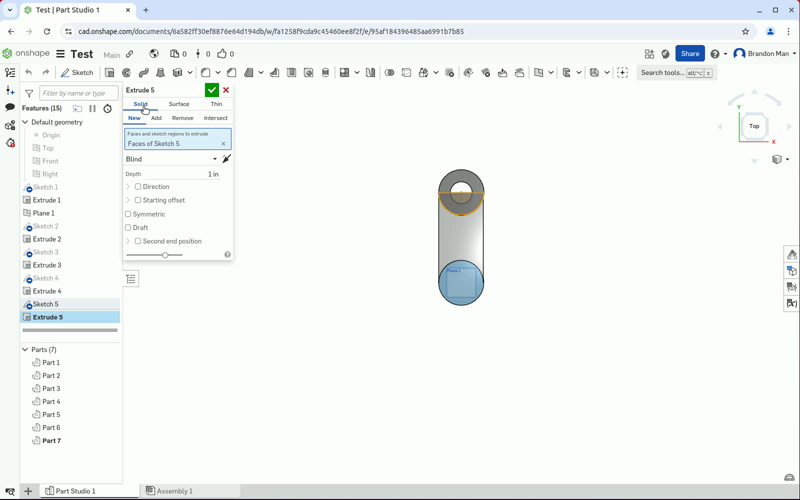
click(143, 106)
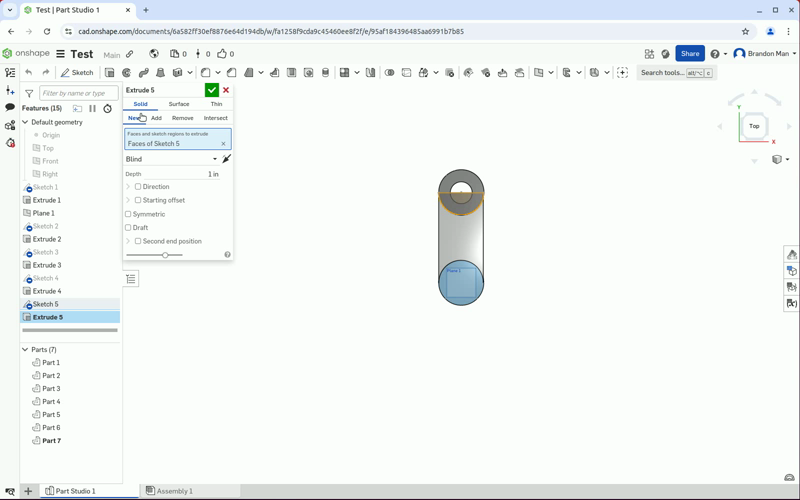
mouse_move(137, 120)
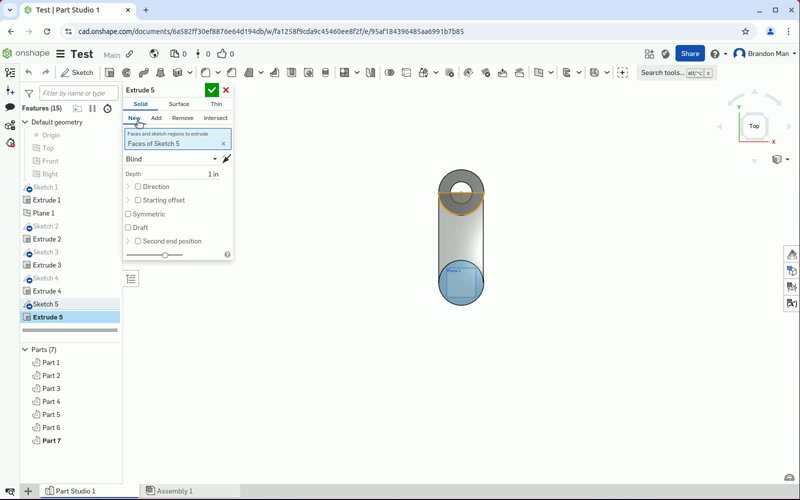
click(137, 120)
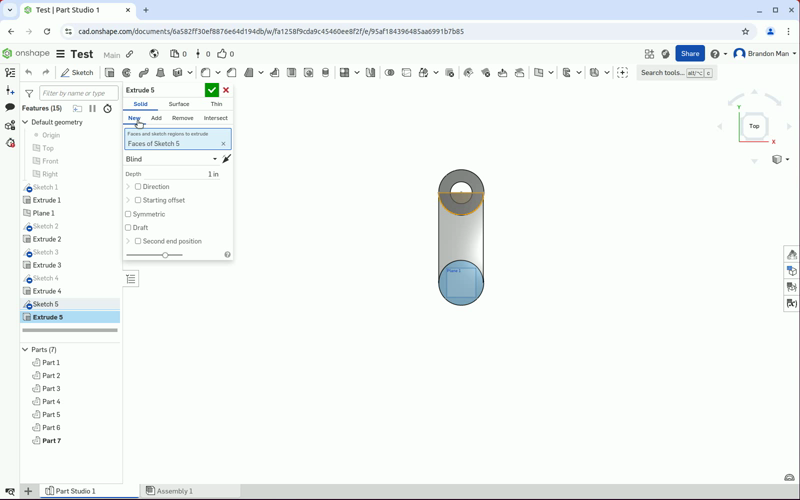
key(tab, 4)
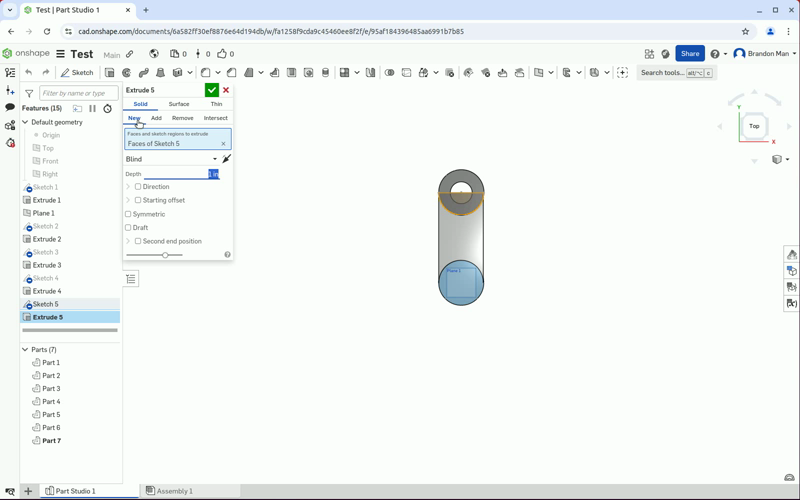
text(3.129)
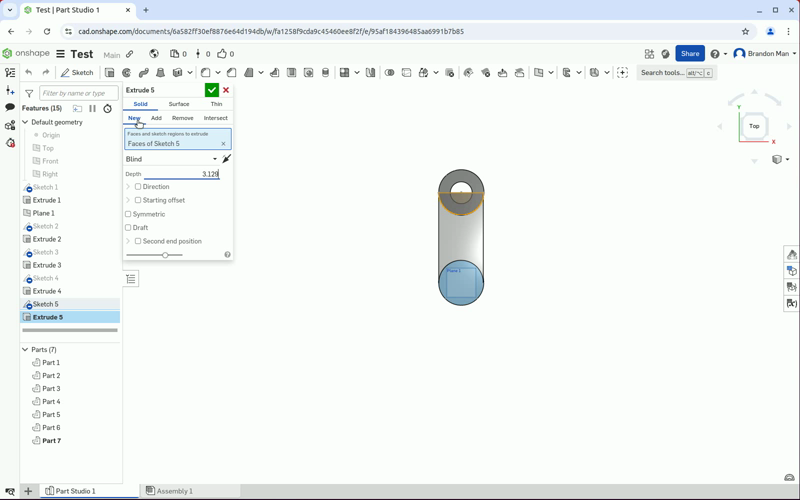
key(enter)
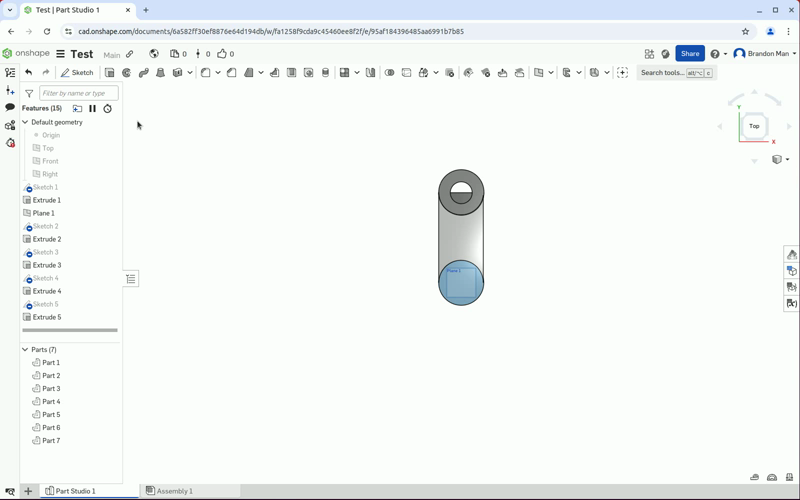
key(shift+h)
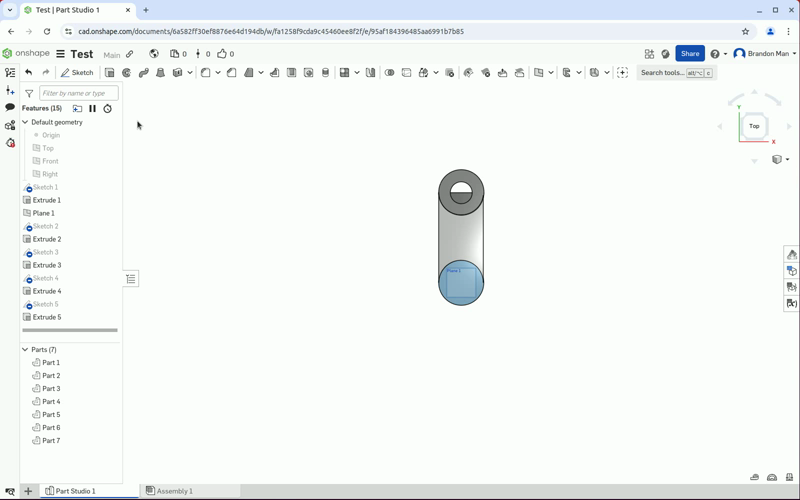
key(shift+h)
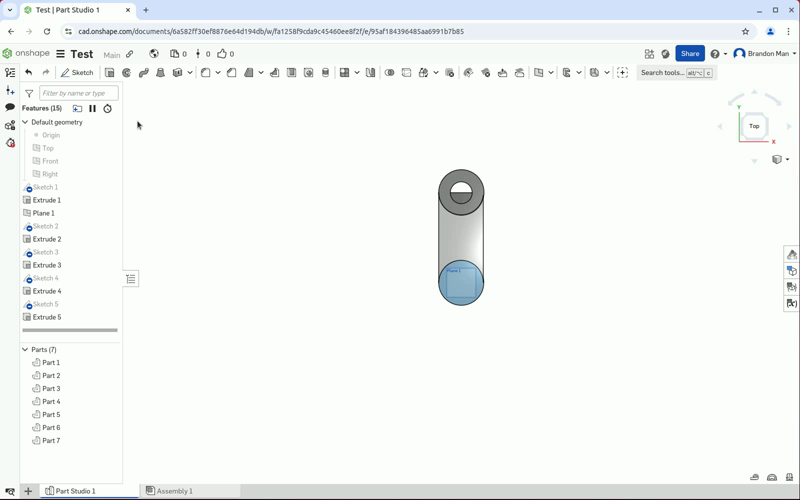
mouse_move(73, 189)
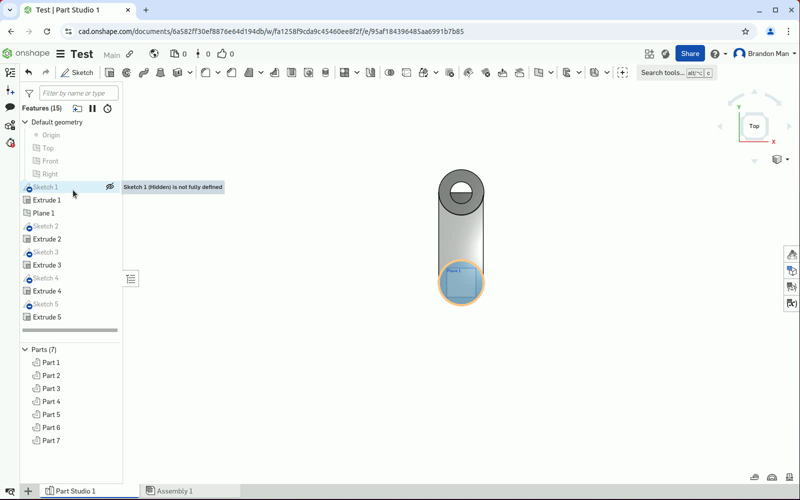
click(73, 189)
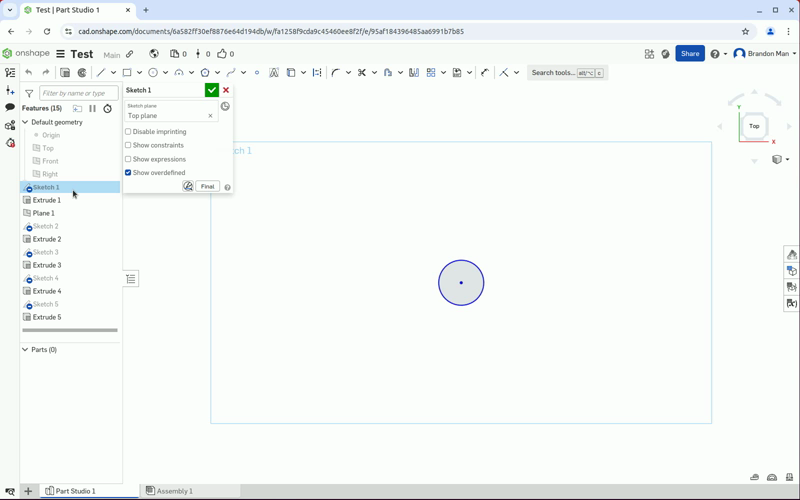
mouse_move(229, 92)
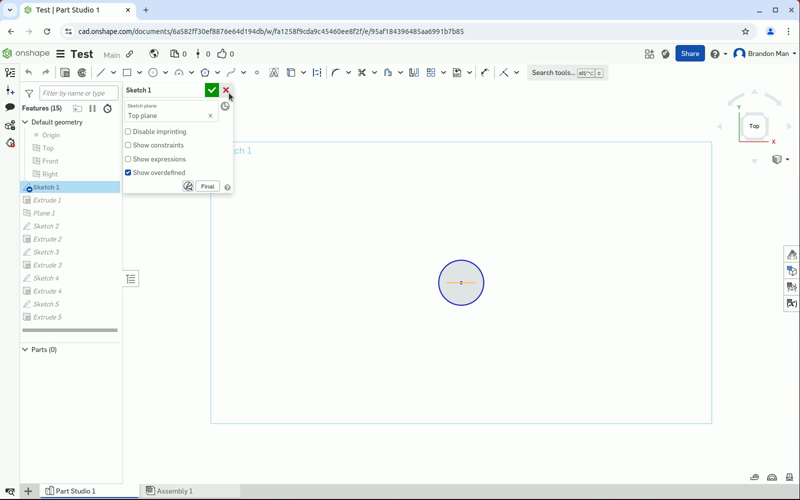
click(229, 92)
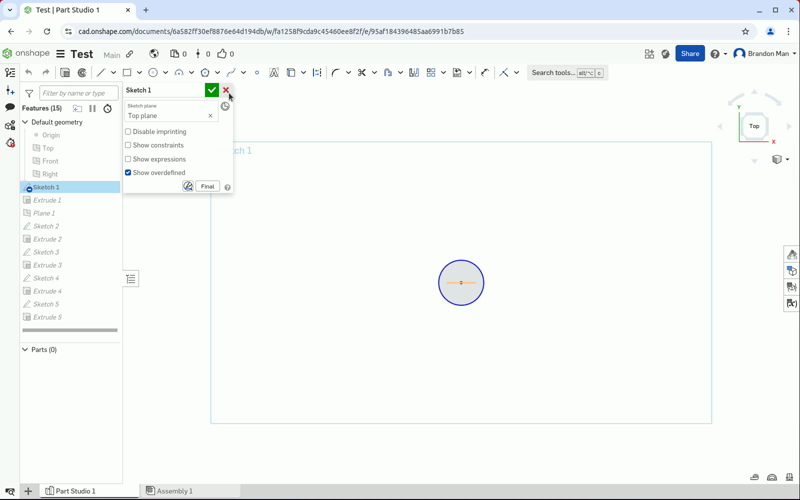
key(shift+s)
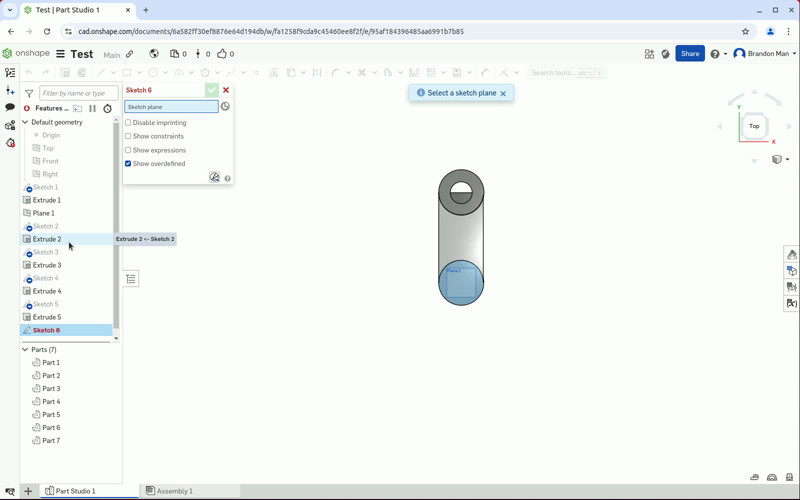
scroll(3)
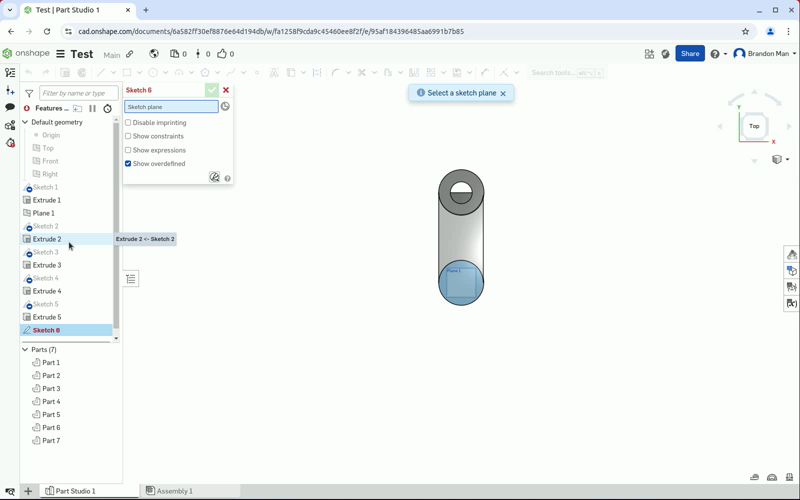
mouse_move(69, 150)
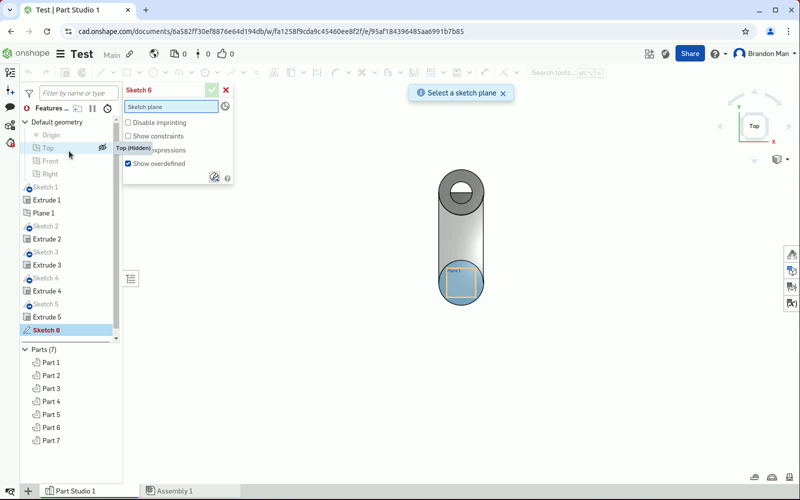
click(69, 150)
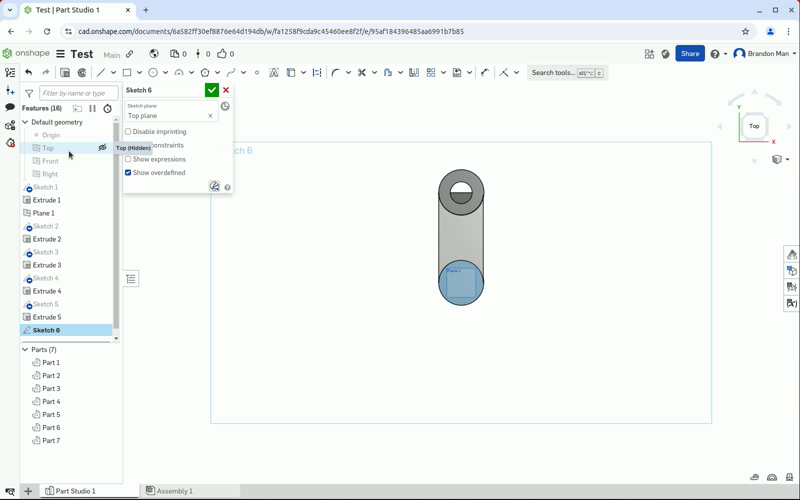
mouse_move(73, 352)
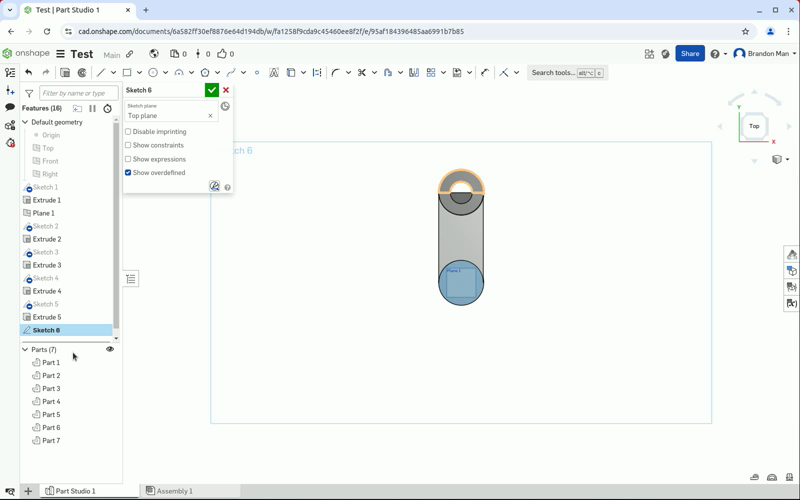
key(y)
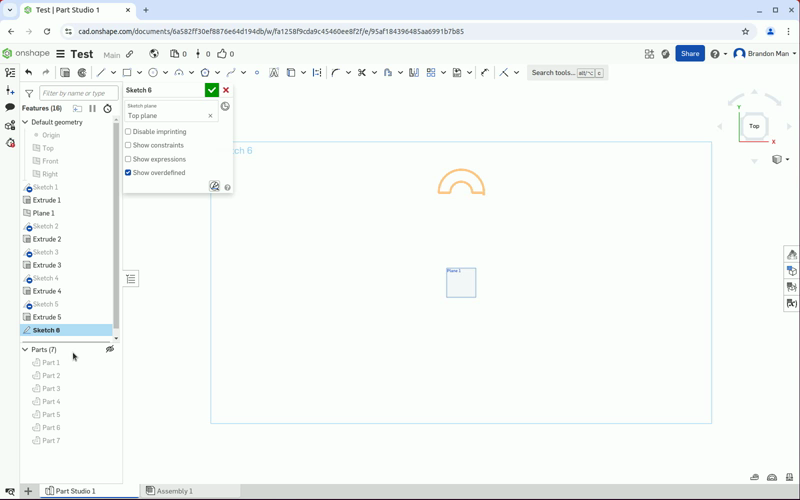
key(l)
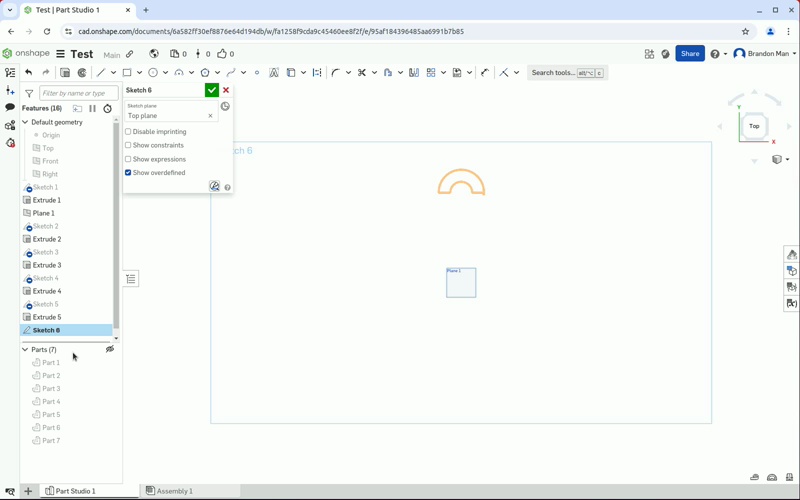
key_down(shift)
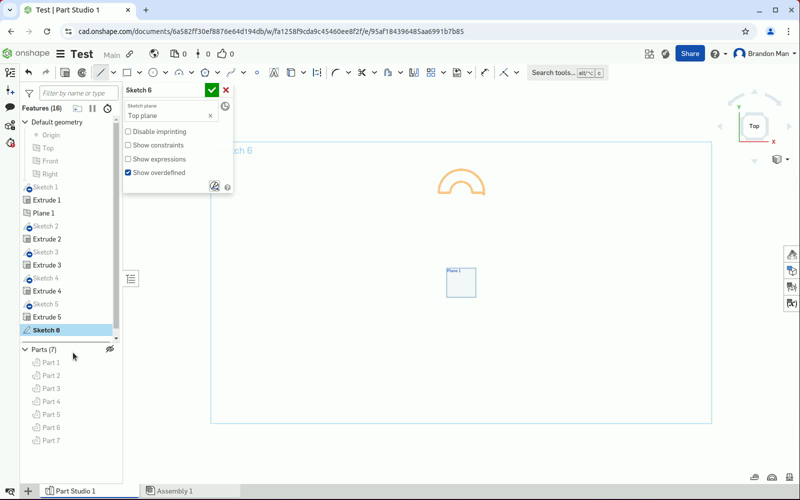
mouse_move(438, 192)
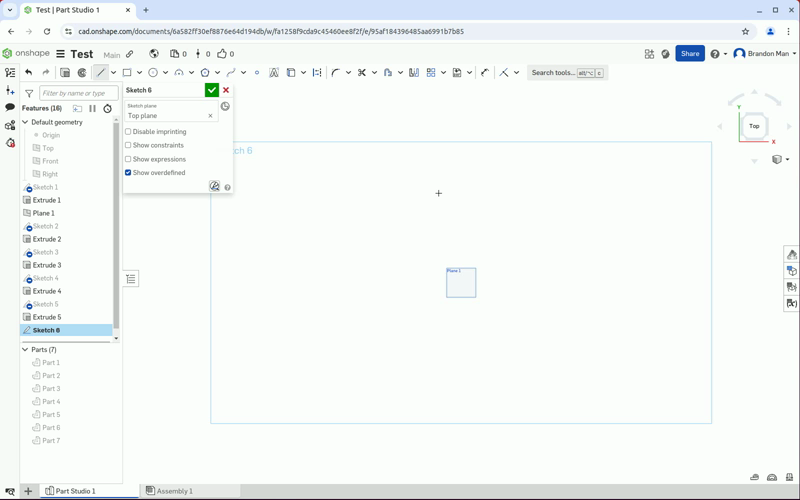
click(438, 192)
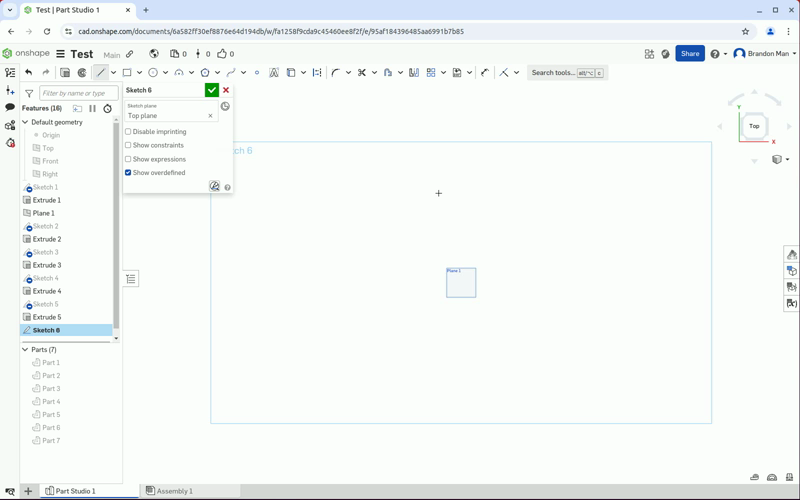
key_up(shift)
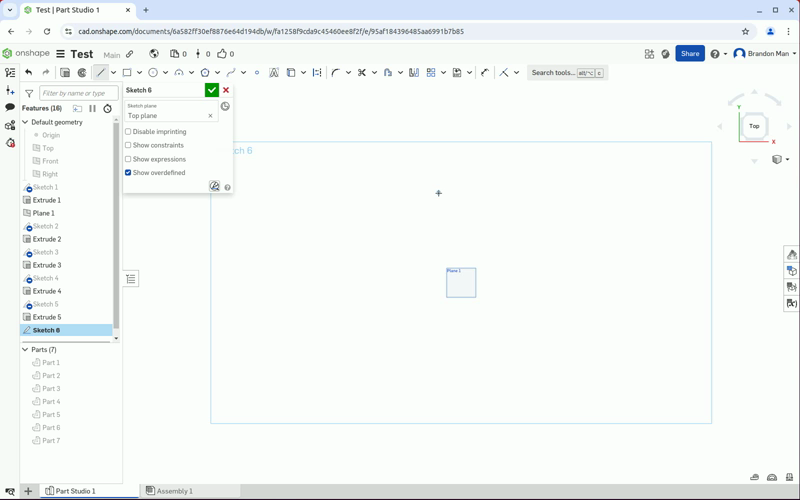
key_down(shift)
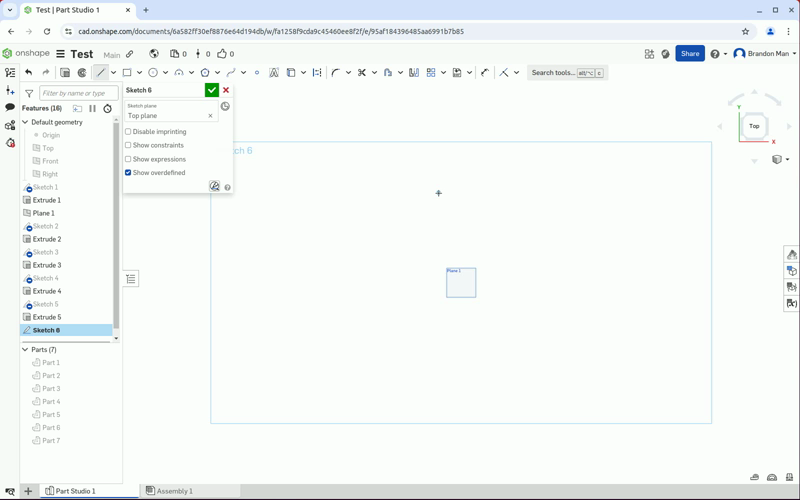
mouse_move(468, 192)
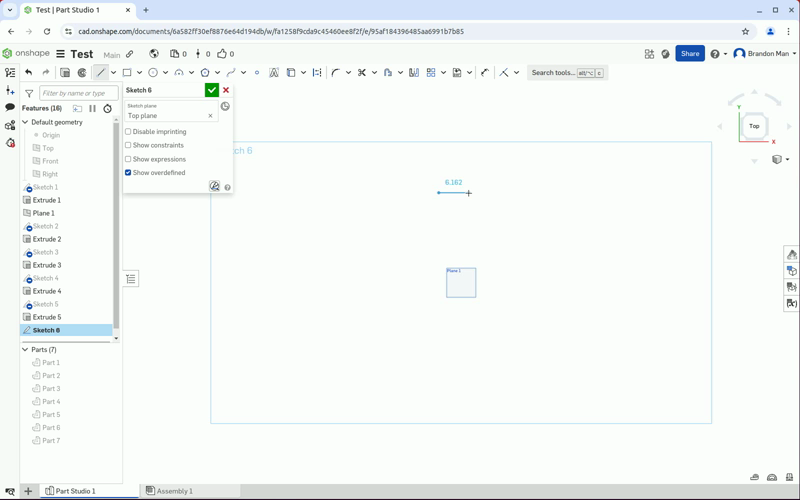
mouse_move(483, 192)
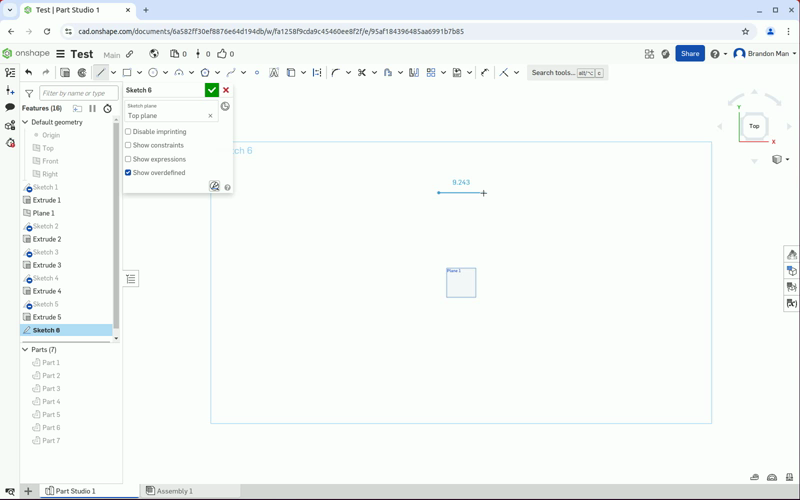
click(483, 192)
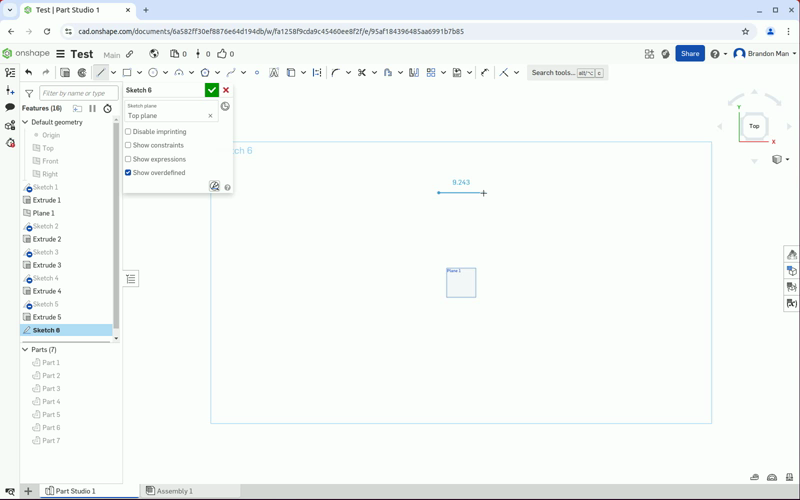
key_up(shift)
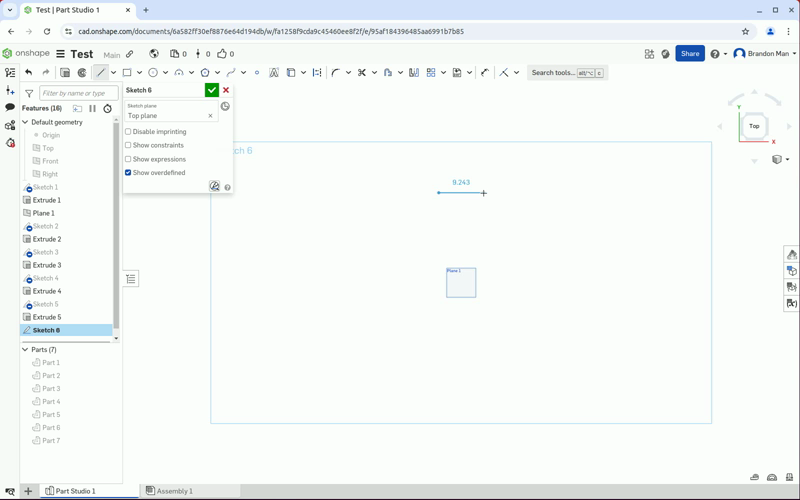
key(esc)
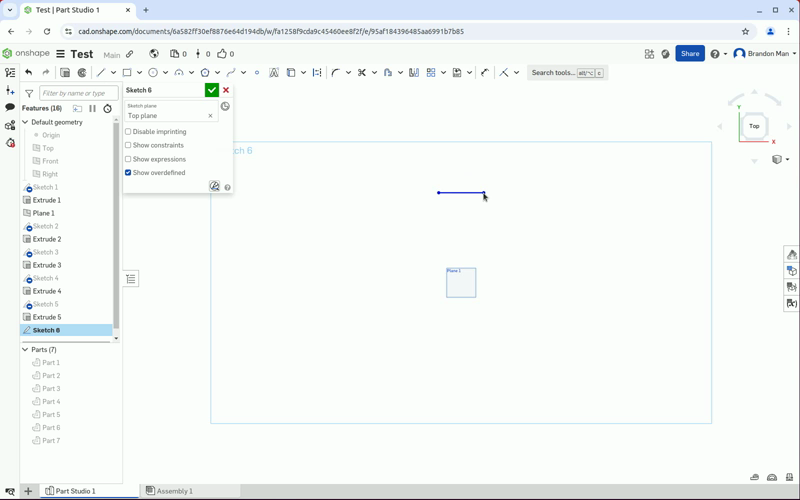
key(a)
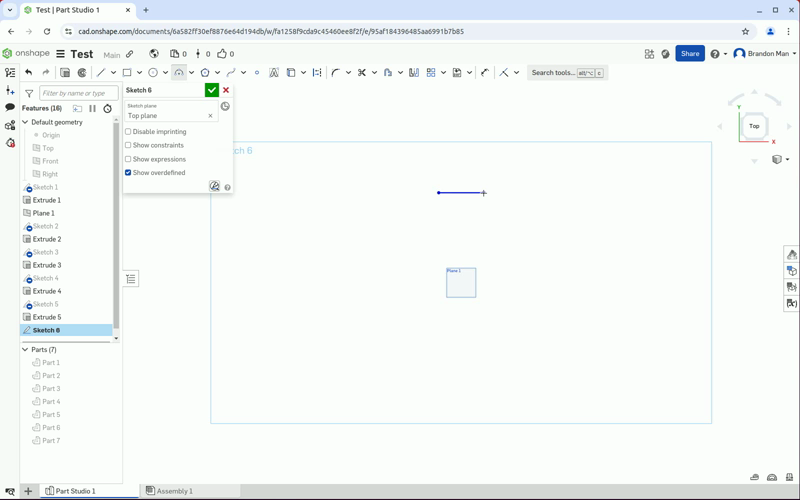
mouse_move(483, 192)
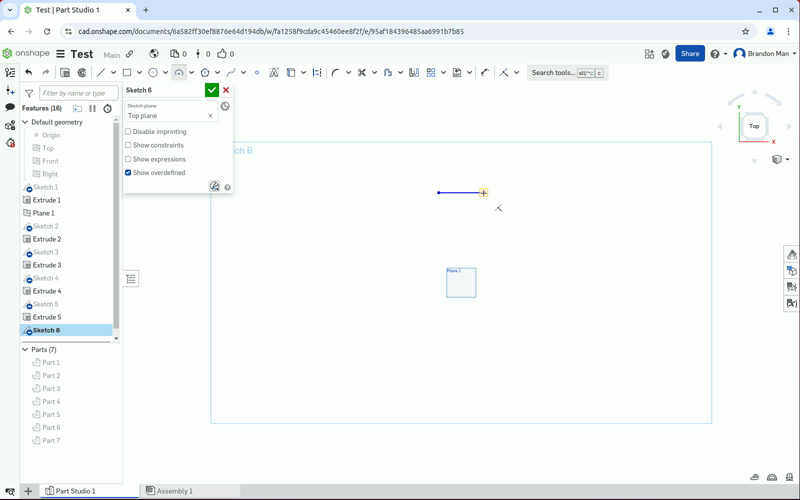
click(483, 192)
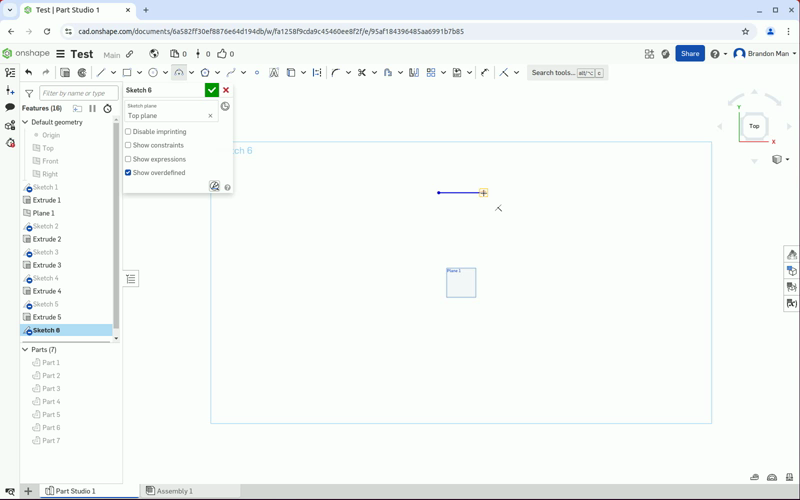
mouse_move(438, 192)
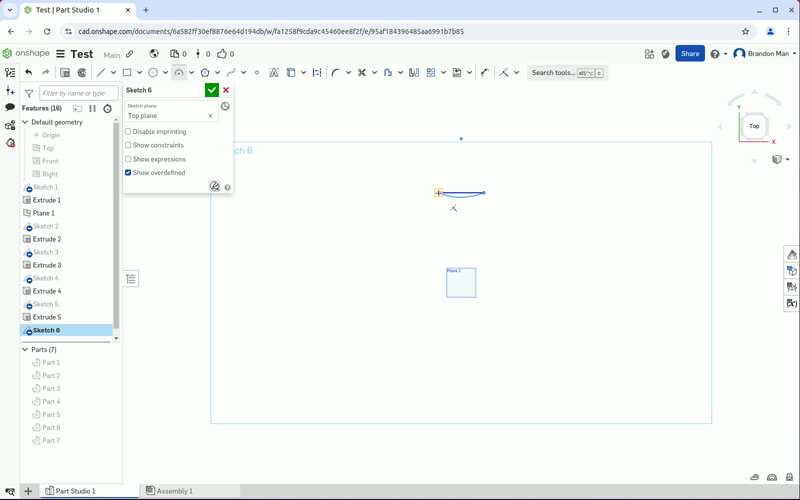
click(438, 192)
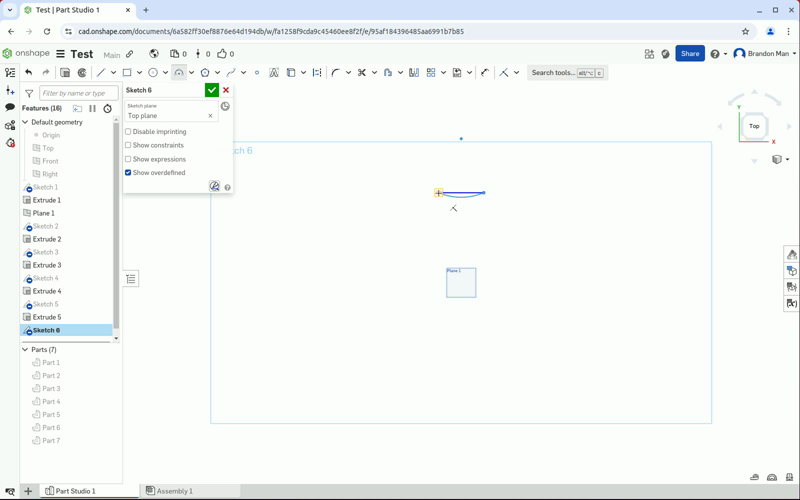
key_down(shift)
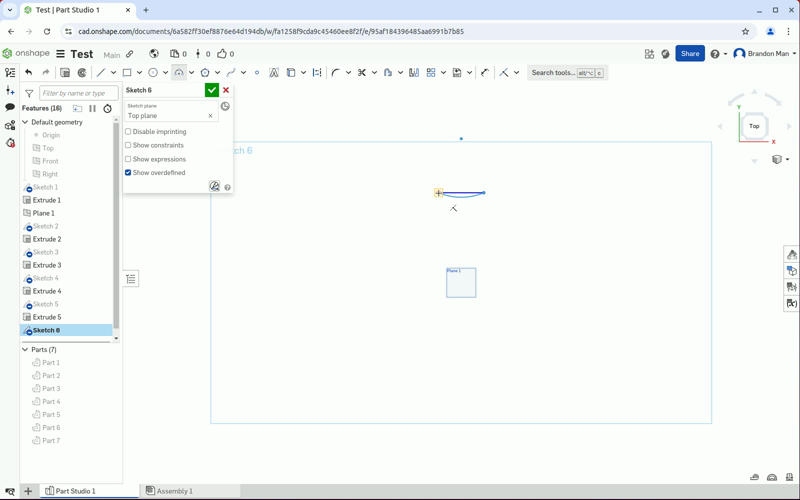
mouse_move(461, 169)
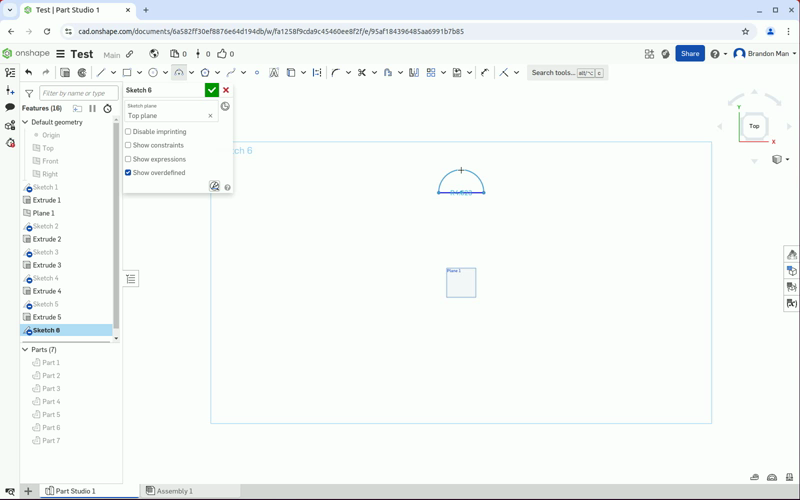
click(461, 169)
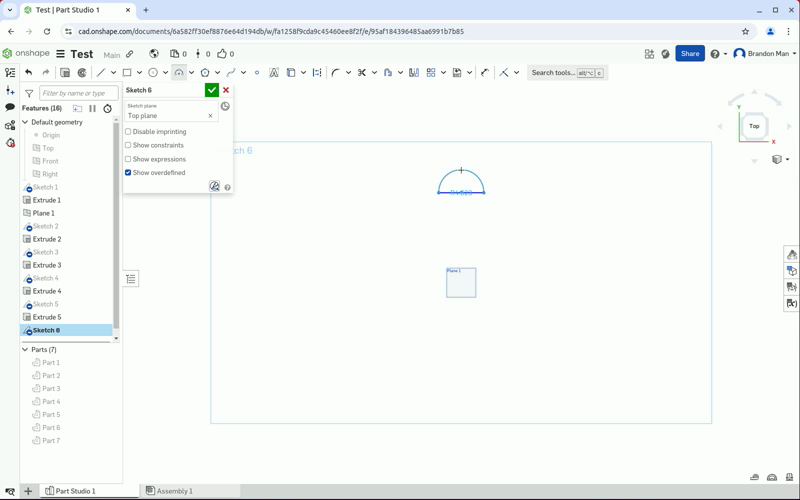
key_up(shift)
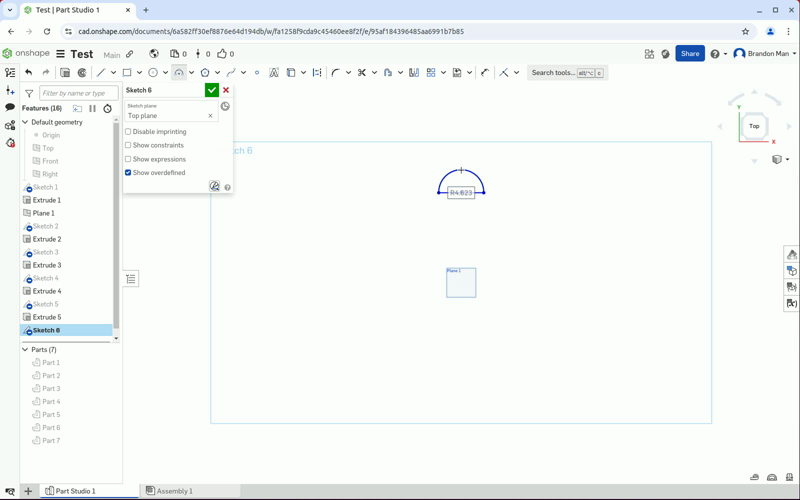
key(esc)
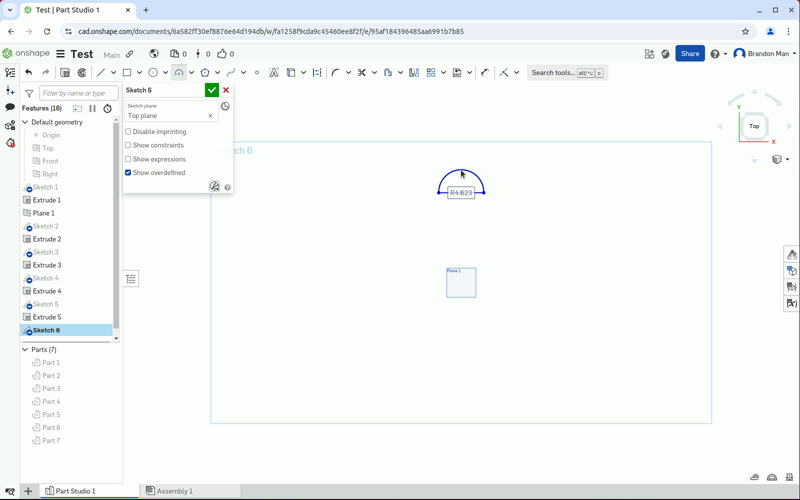
mouse_move(446, 190)
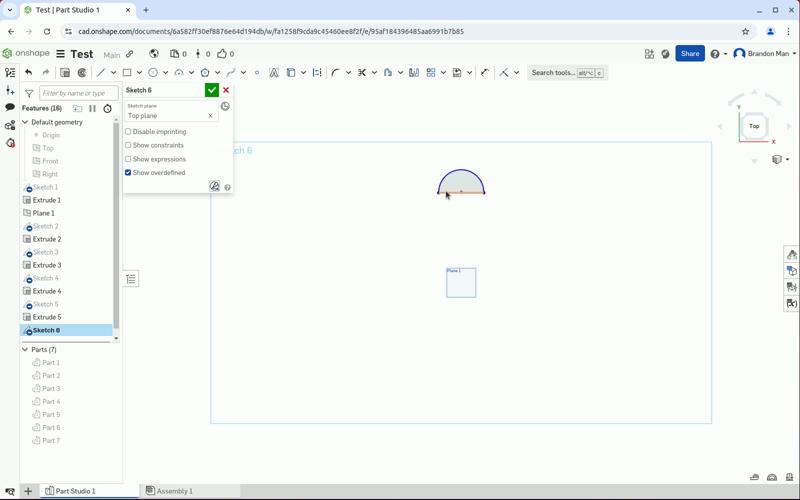
scroll(6)
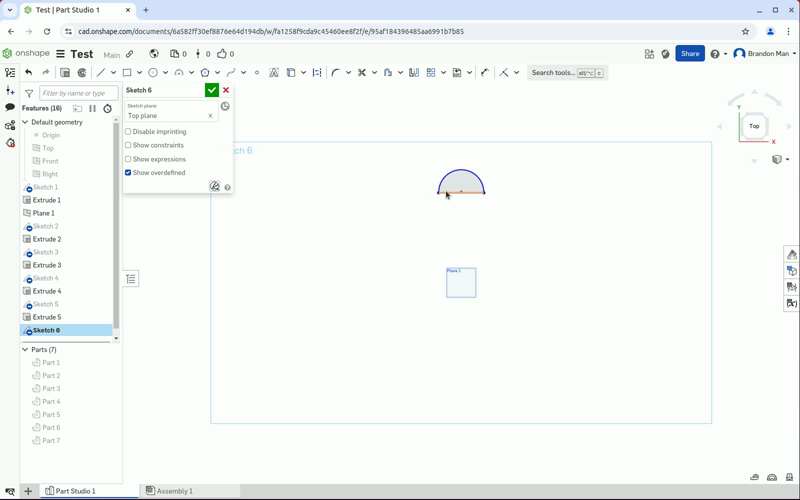
scroll(6)
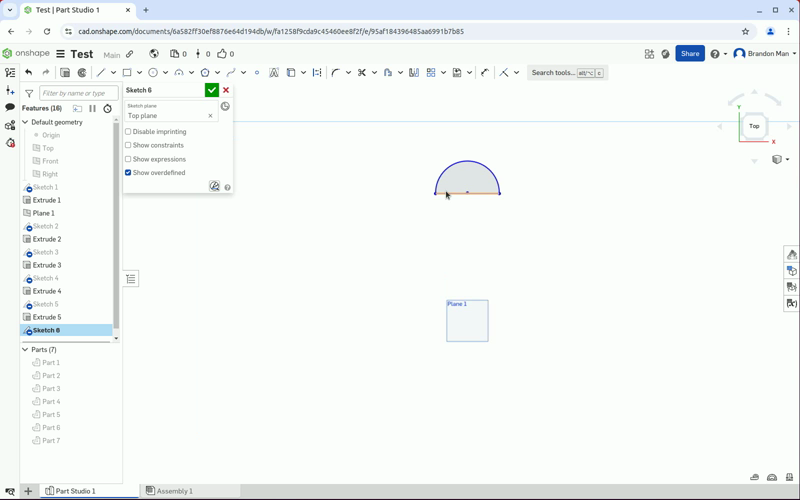
scroll(6)
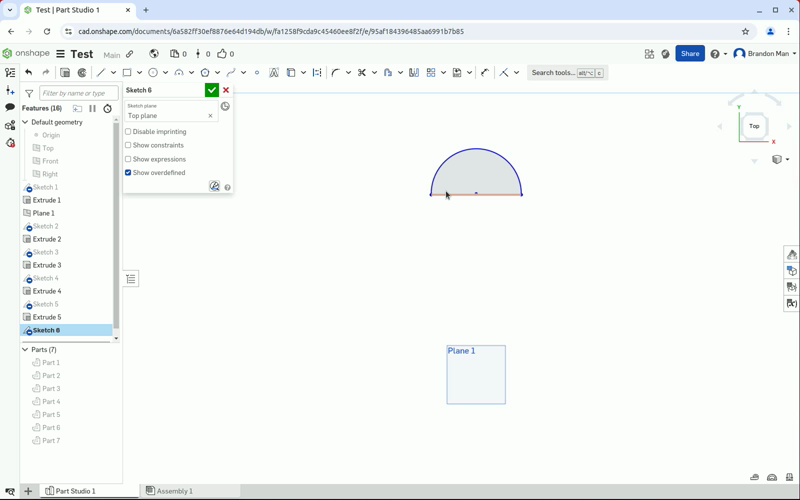
scroll(6)
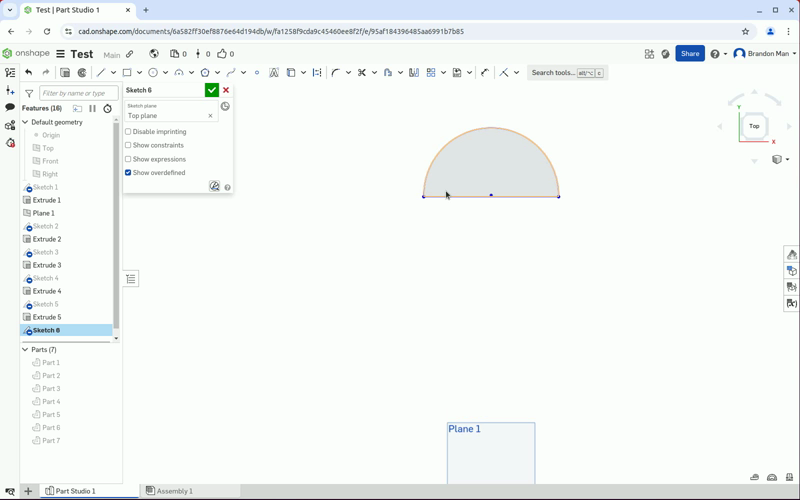
scroll(6)
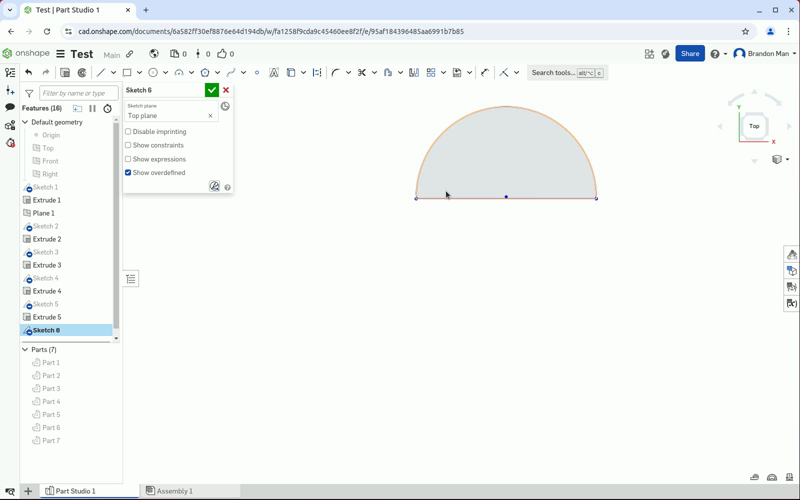
scroll(6)
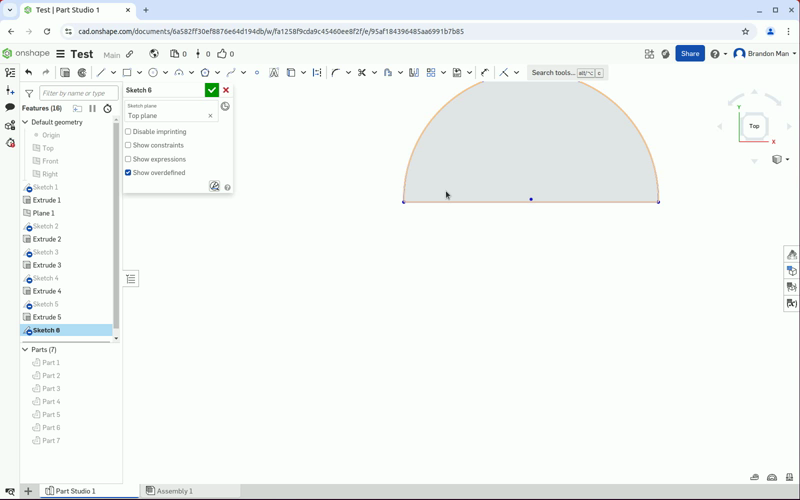
scroll(6)
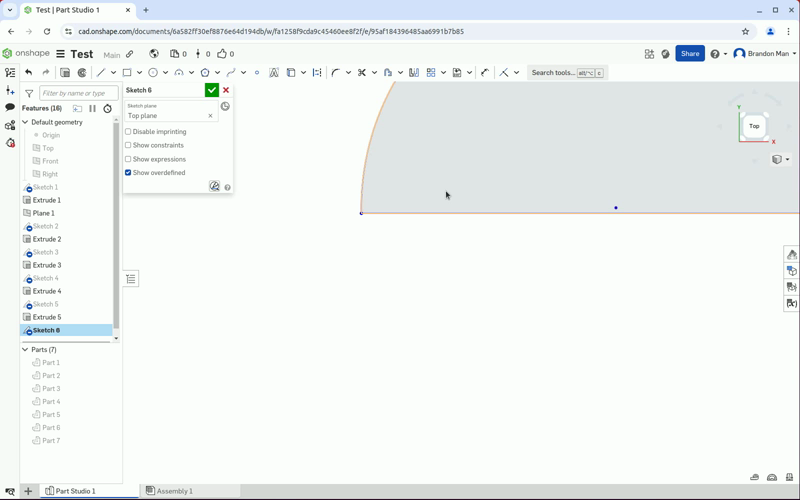
click(446, 190)
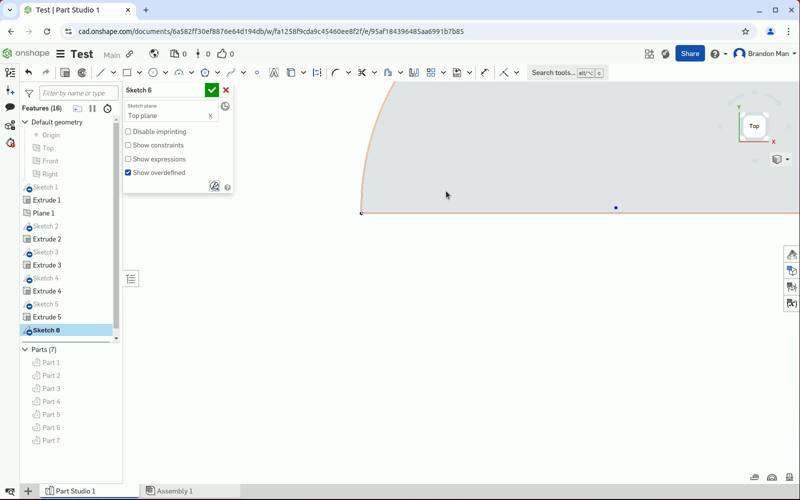
scroll(-6)
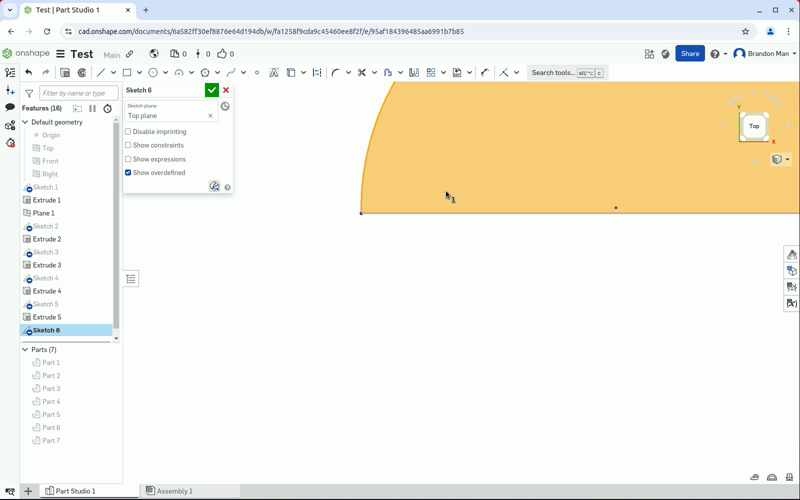
scroll(-6)
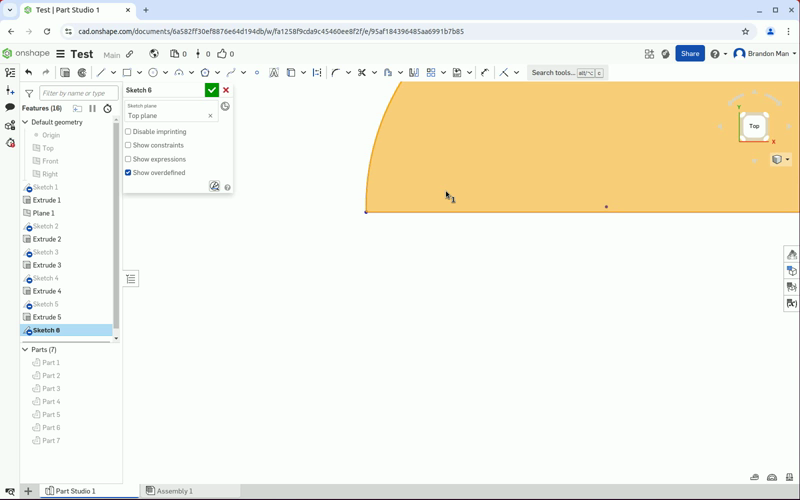
scroll(-6)
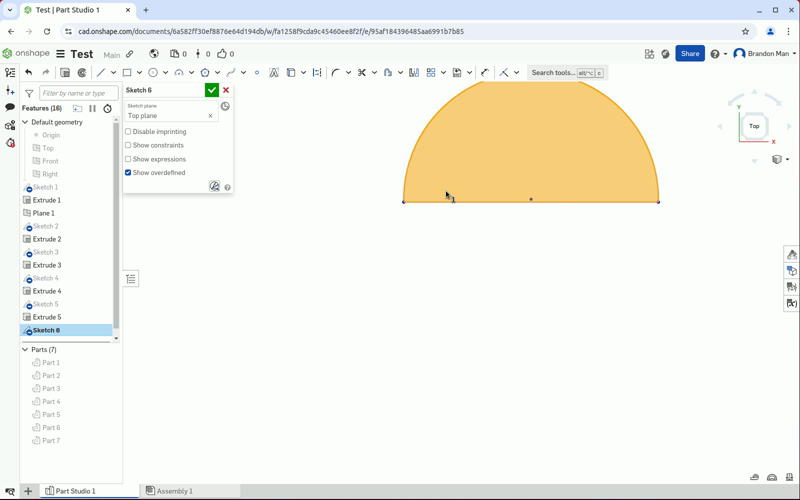
scroll(-6)
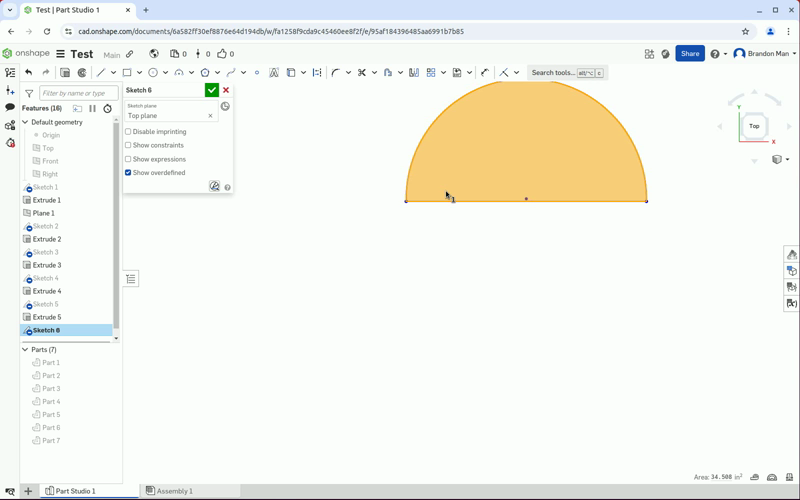
scroll(-6)
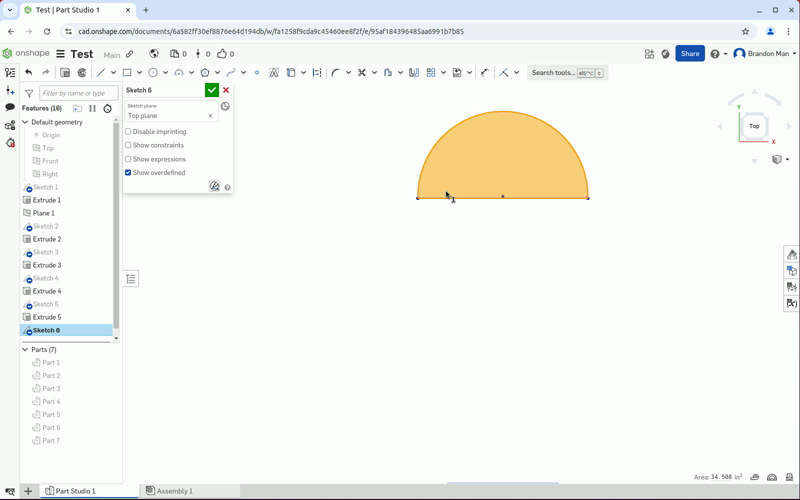
scroll(-6)
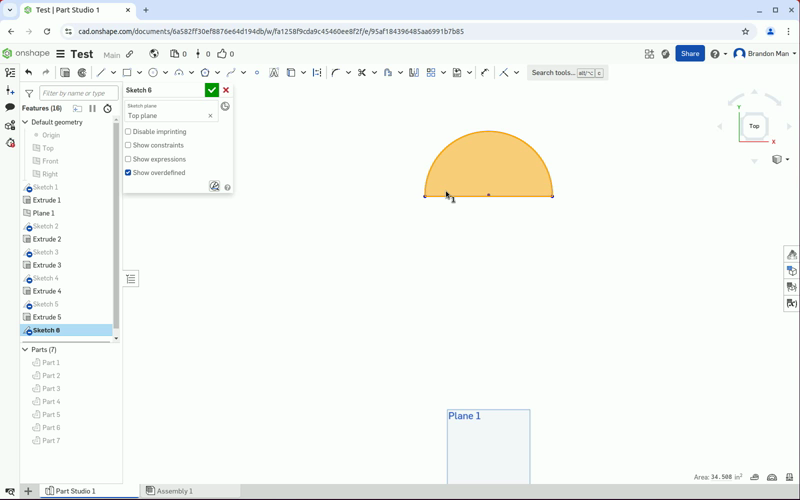
scroll(-6)
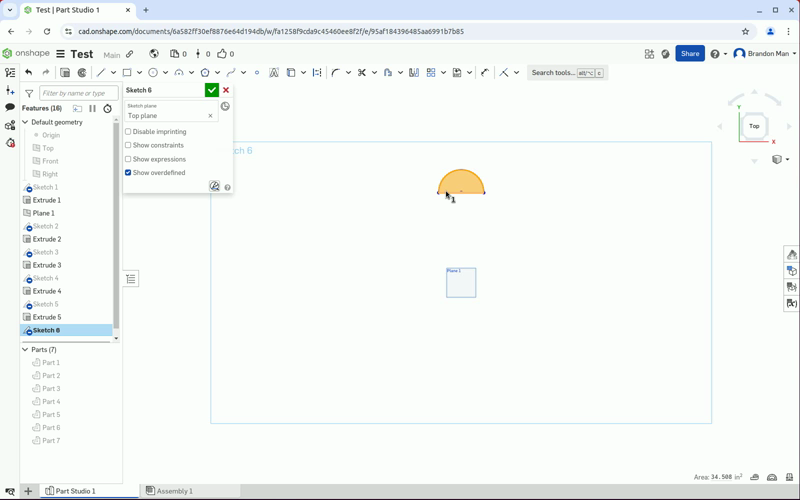
mouse_move(73, 352)
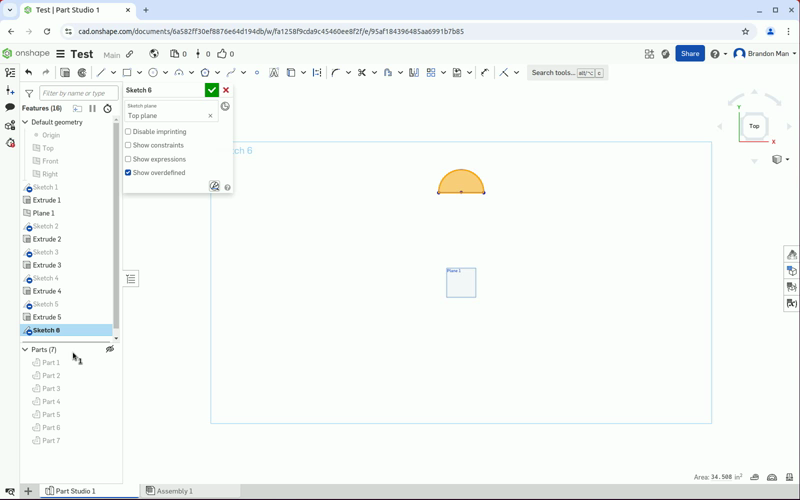
key(shift+y)
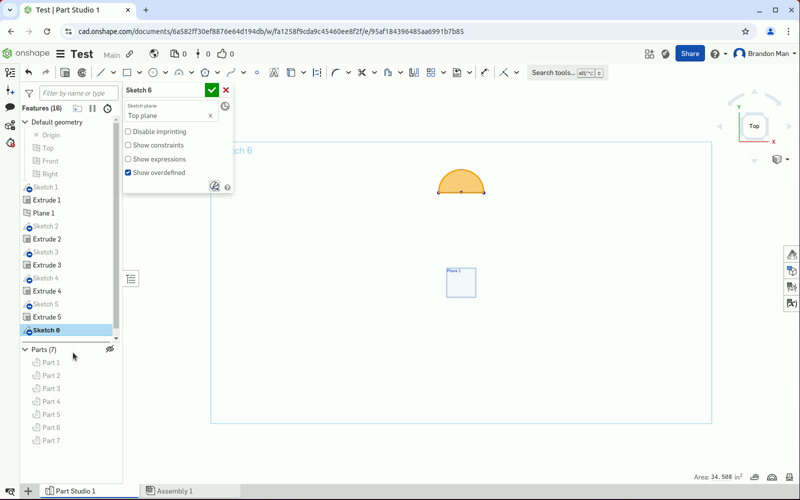
key(shift+e)
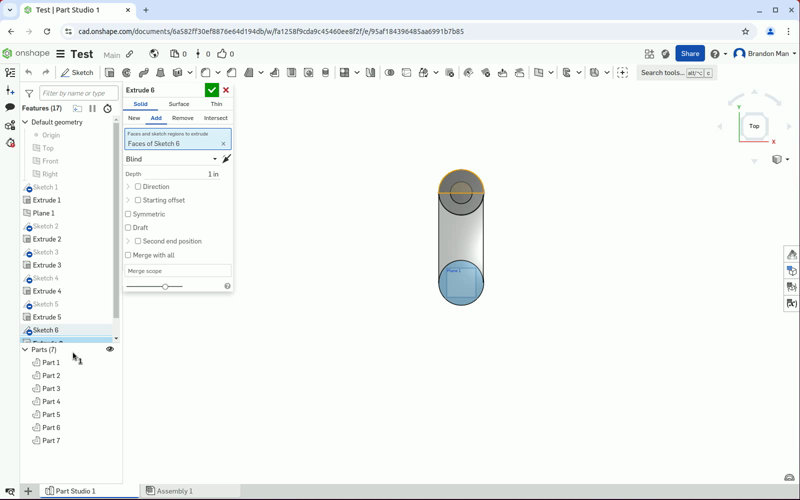
mouse_move(143, 106)
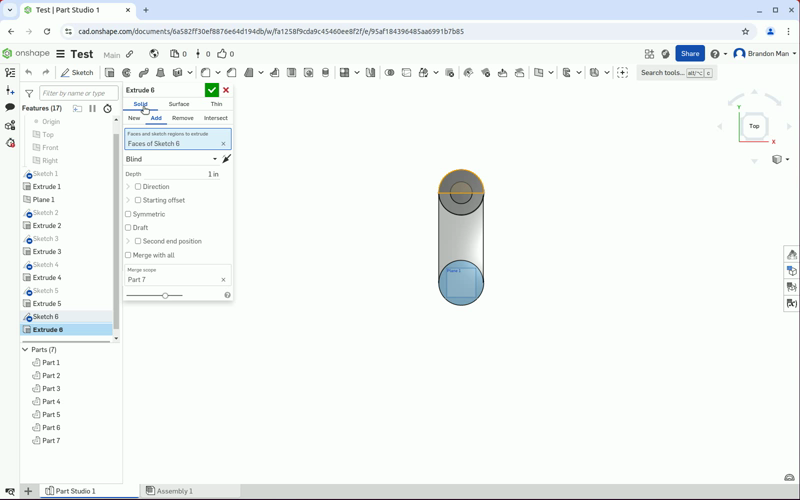
click(143, 106)
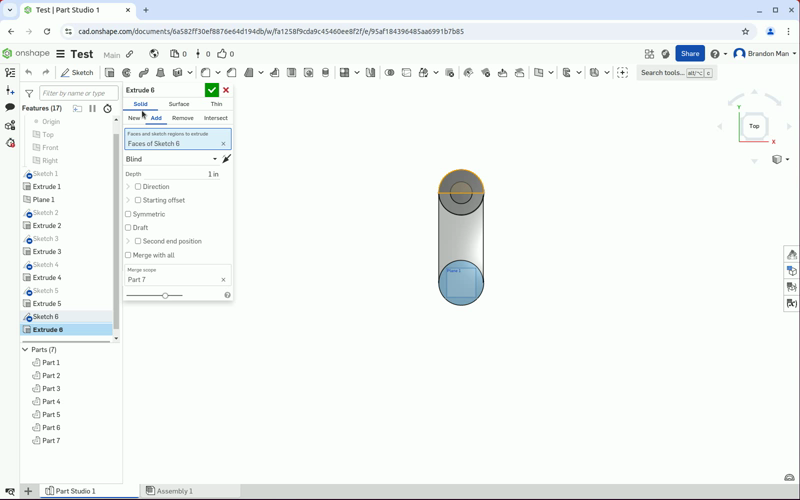
mouse_move(137, 120)
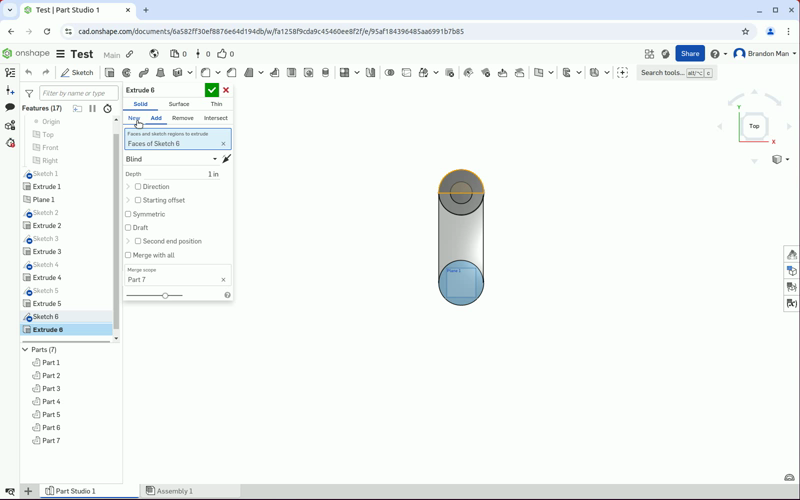
click(137, 120)
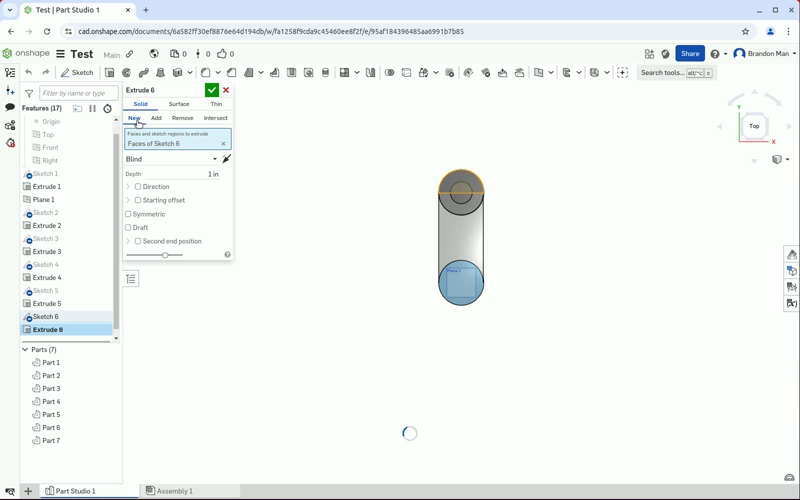
key(tab, 4)
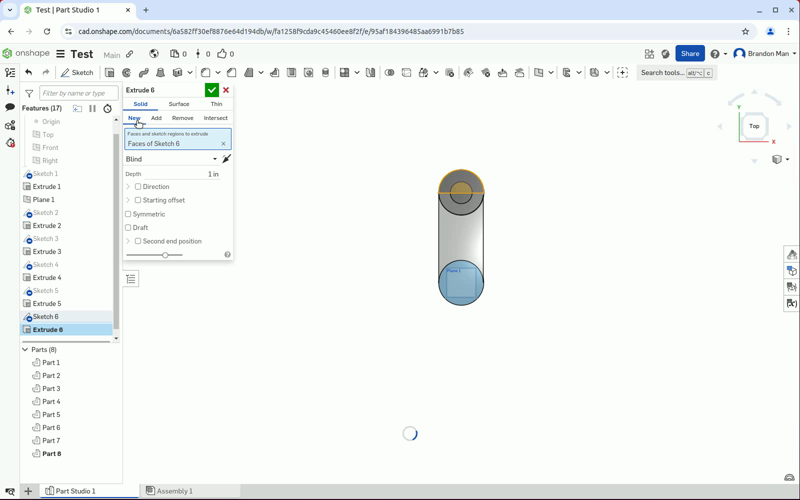
text(3.129)
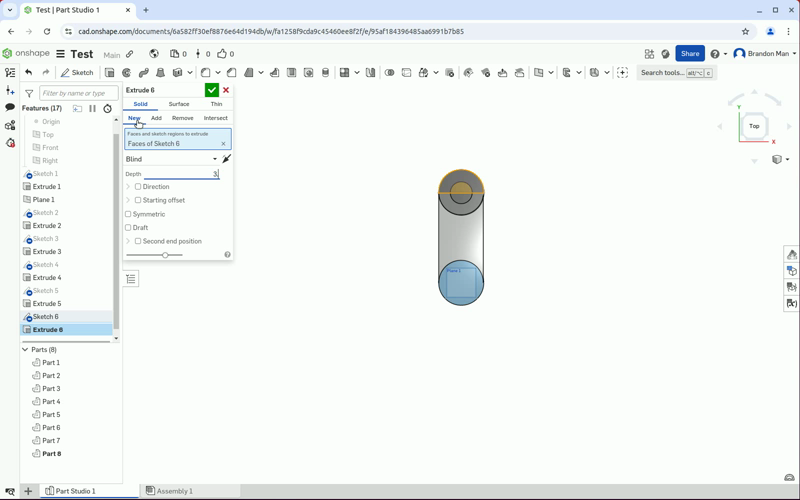
key(enter)
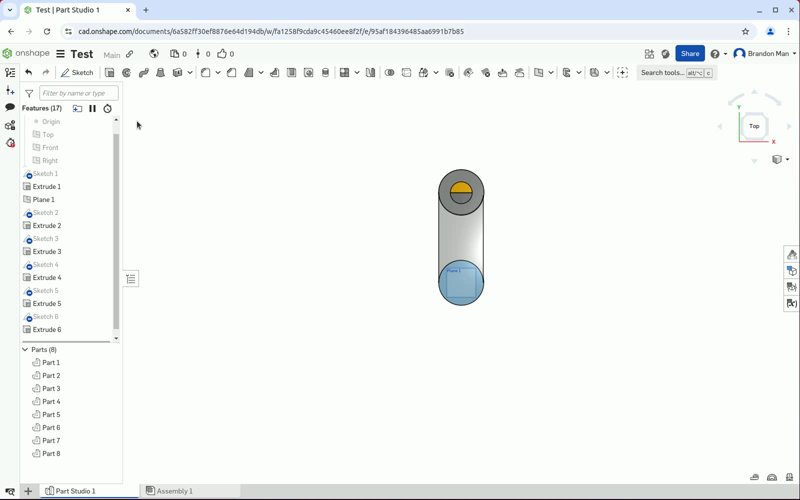
key(shift+h)
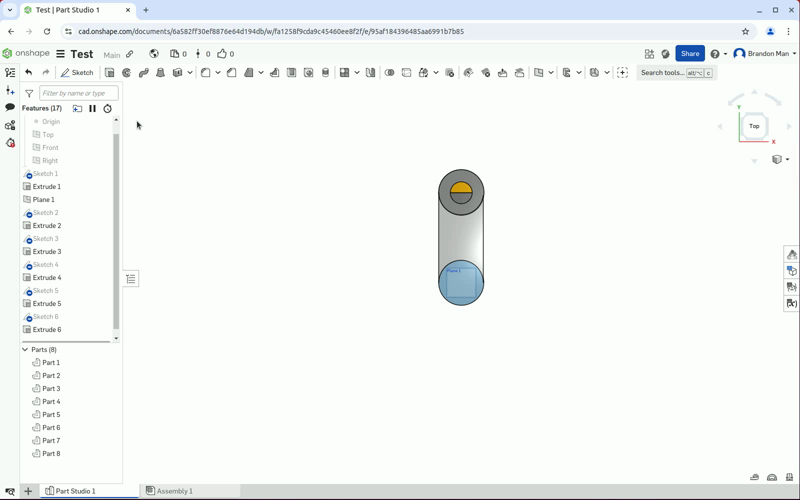
key(shift+h)
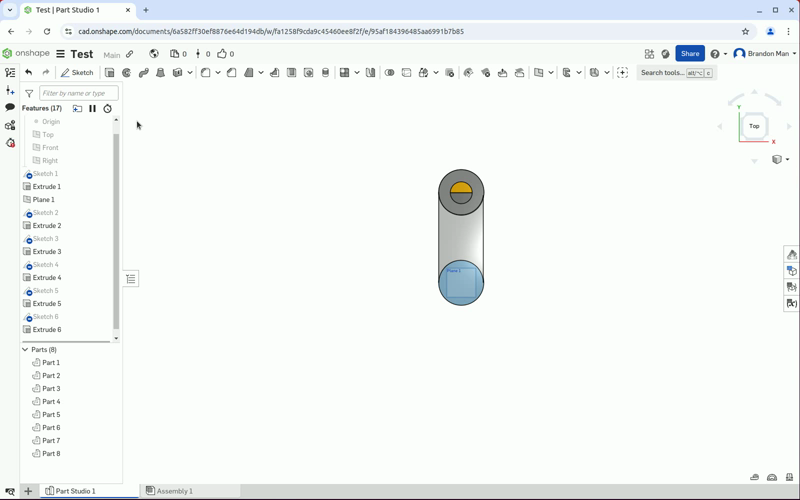
mouse_move(69, 176)
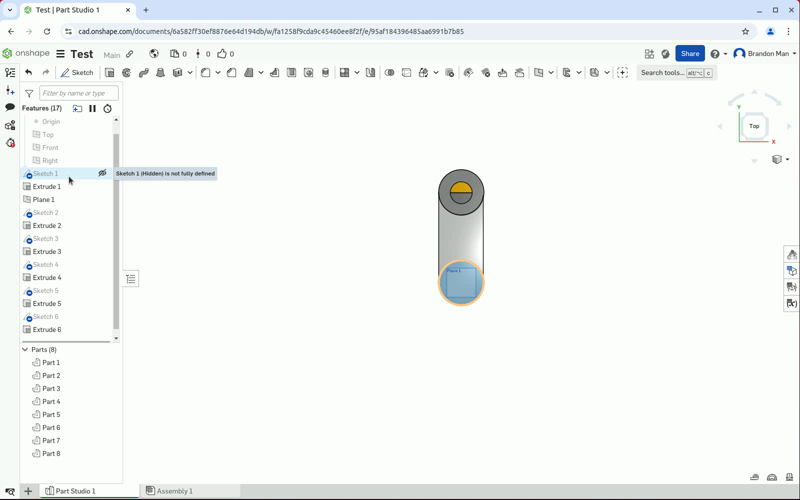
click(69, 176)
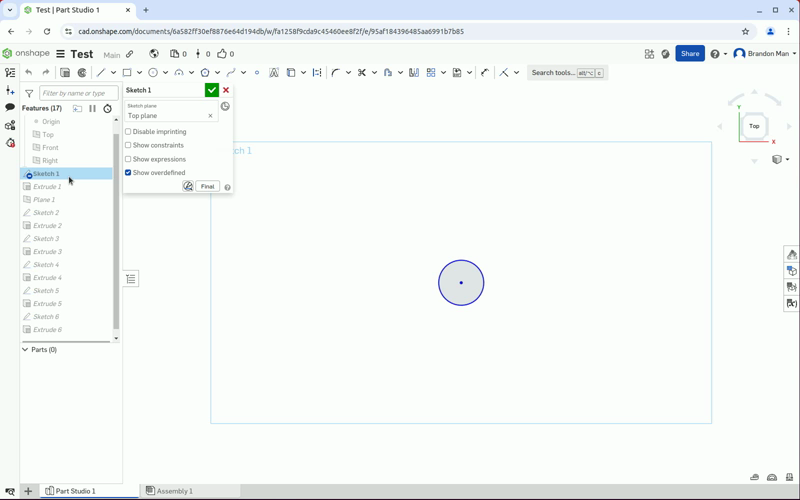
mouse_move(229, 92)
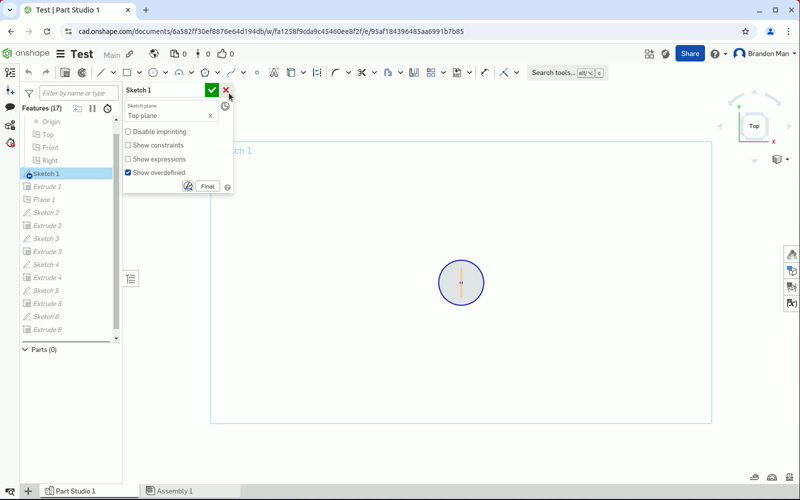
click(229, 92)
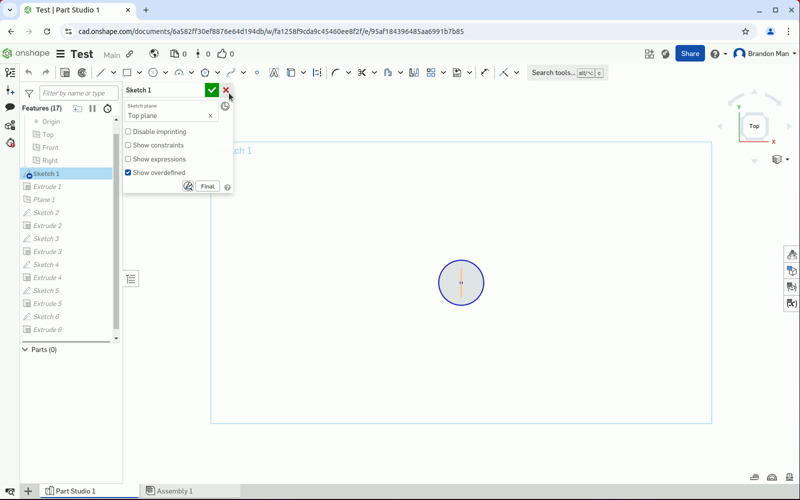
key(shift+s)
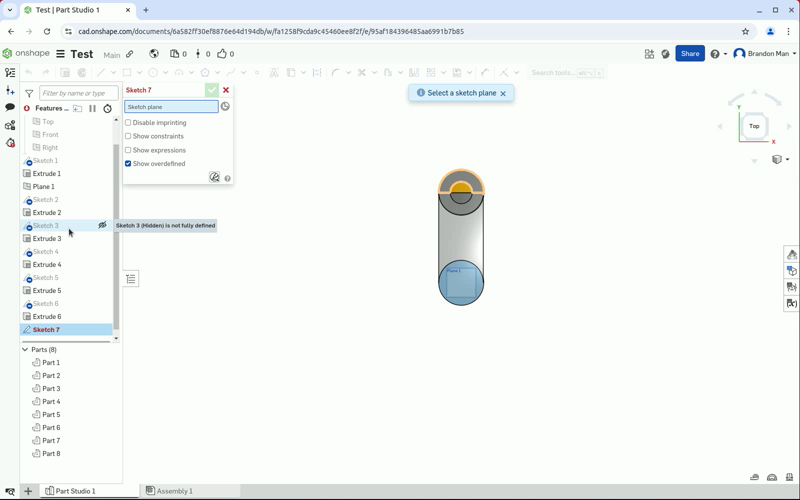
scroll(3)
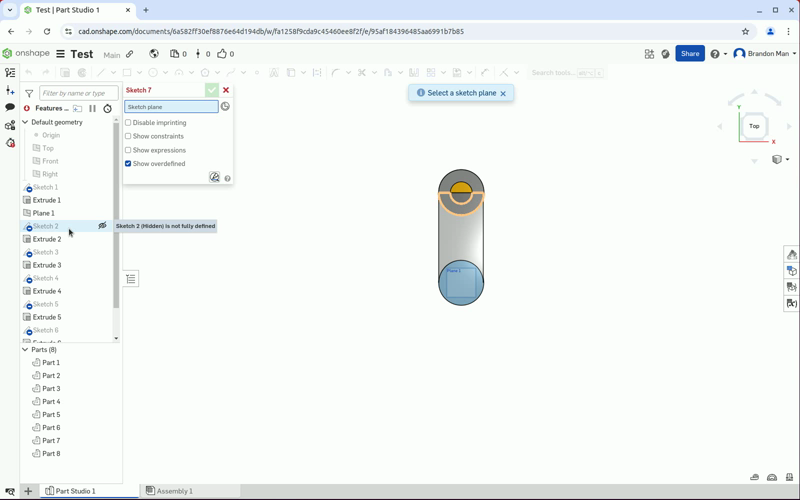
mouse_move(69, 150)
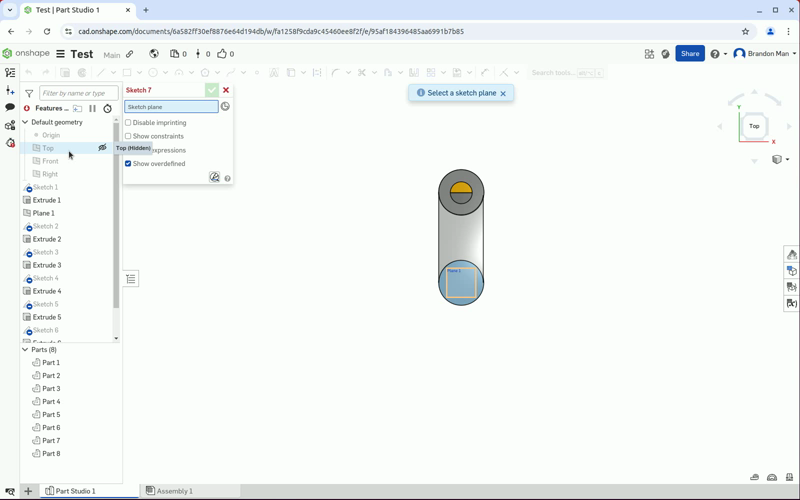
click(69, 150)
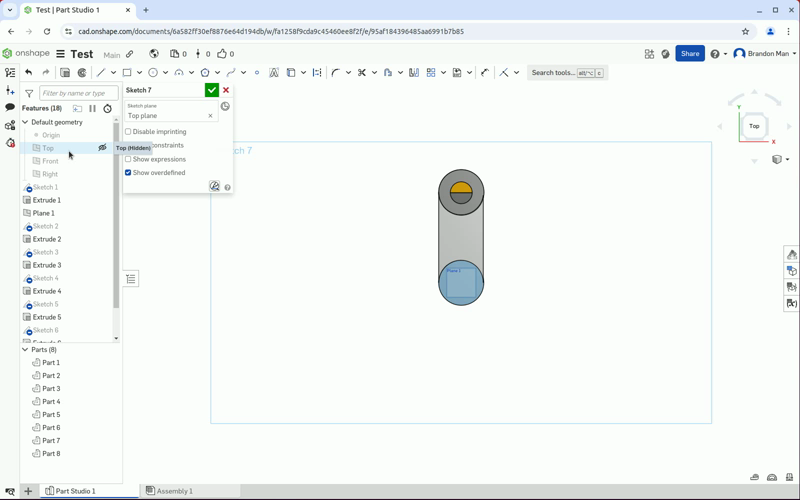
mouse_move(73, 352)
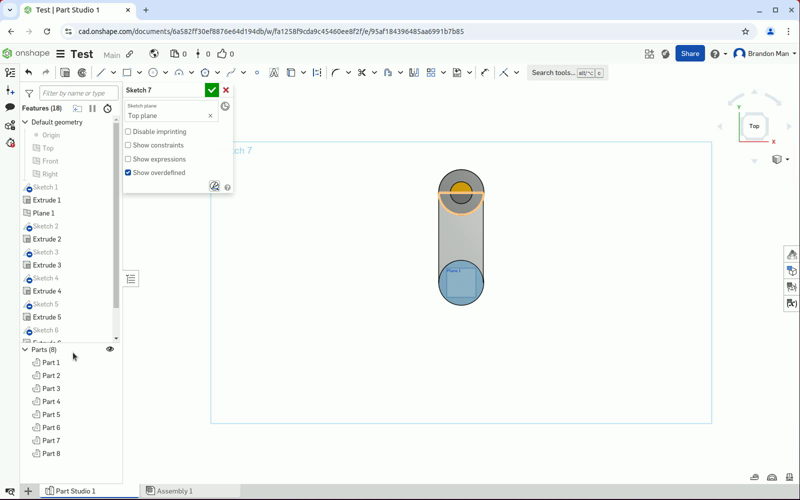
key(y)
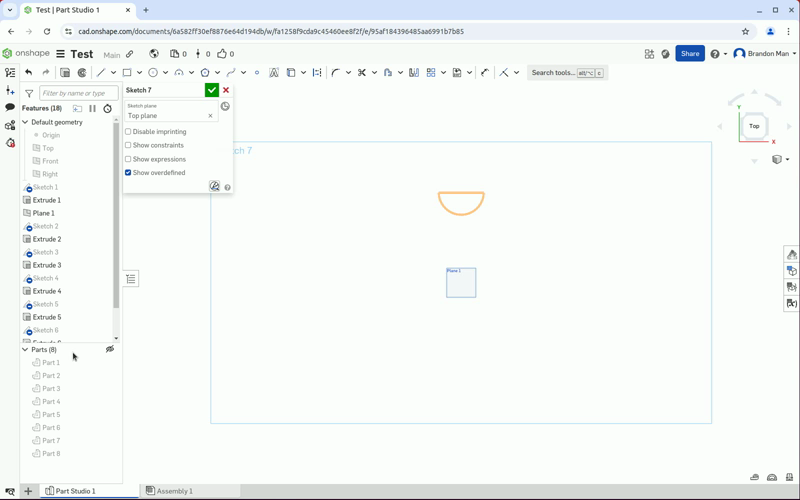
key(l)
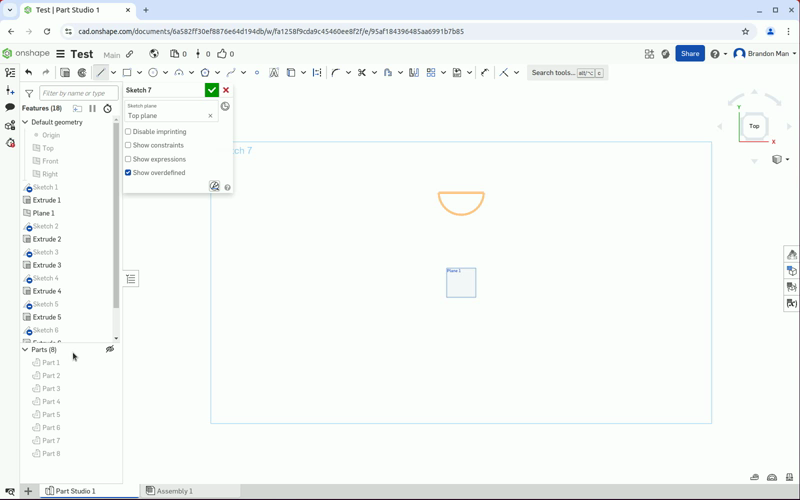
key_down(shift)
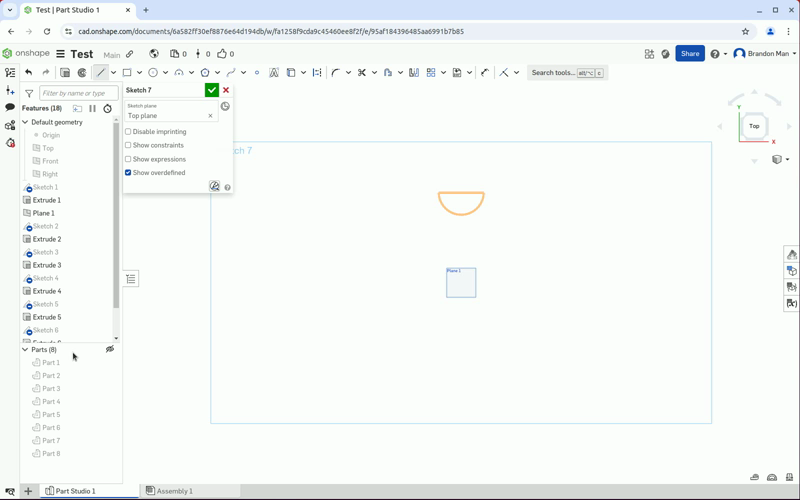
mouse_move(438, 282)
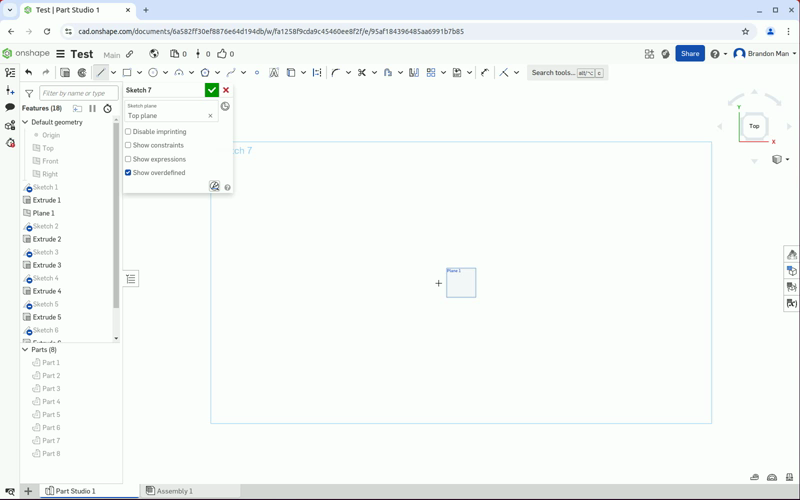
click(438, 282)
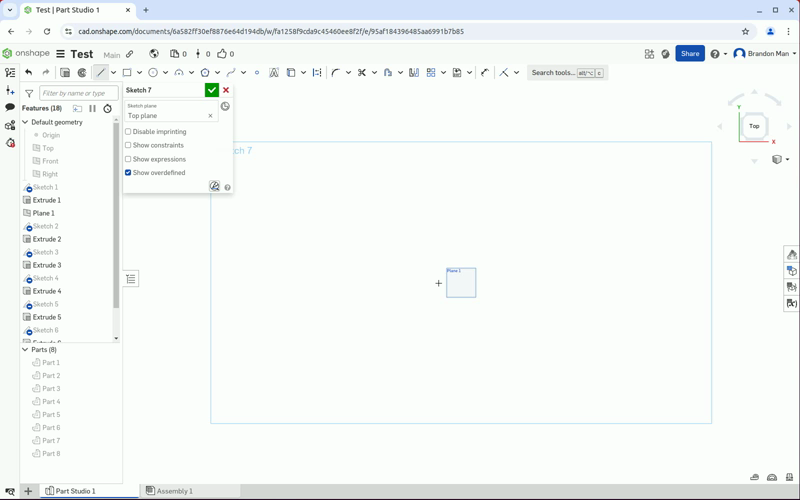
key_up(shift)
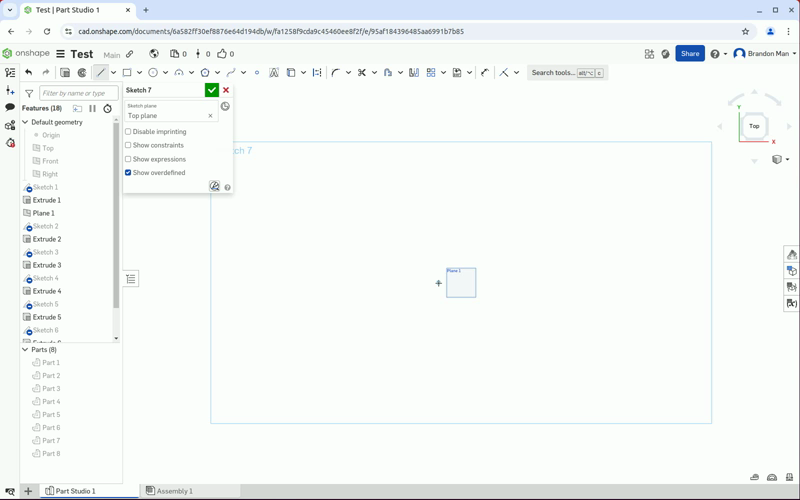
key_down(shift)
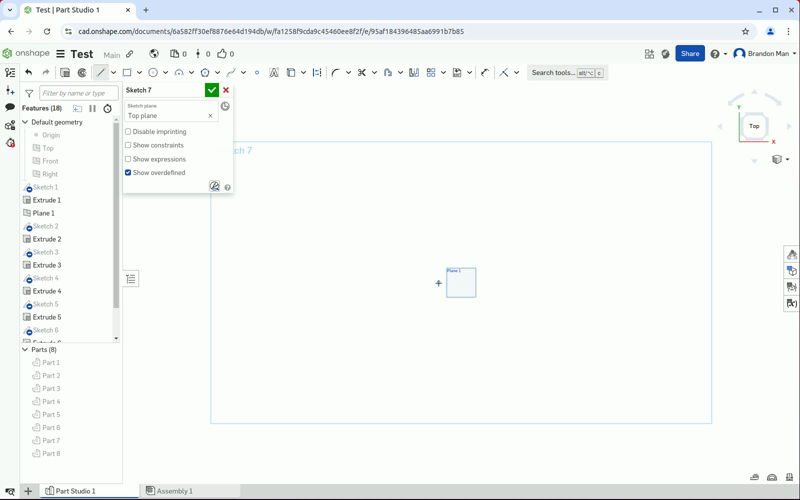
mouse_move(468, 282)
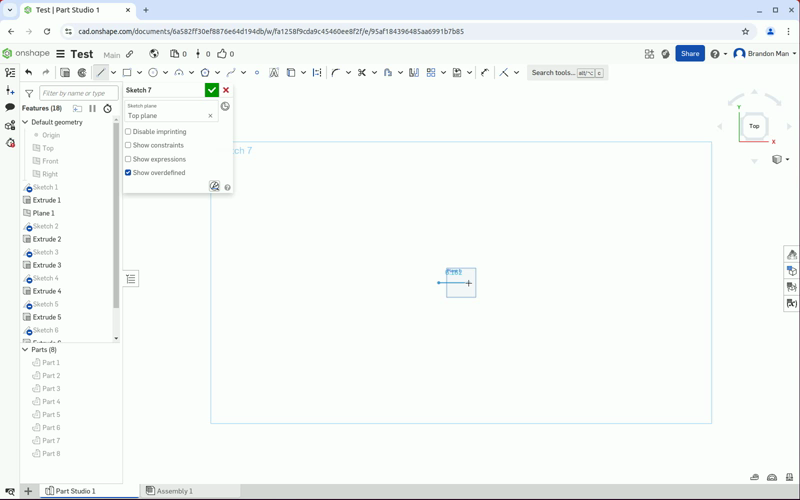
mouse_move(461, 282)
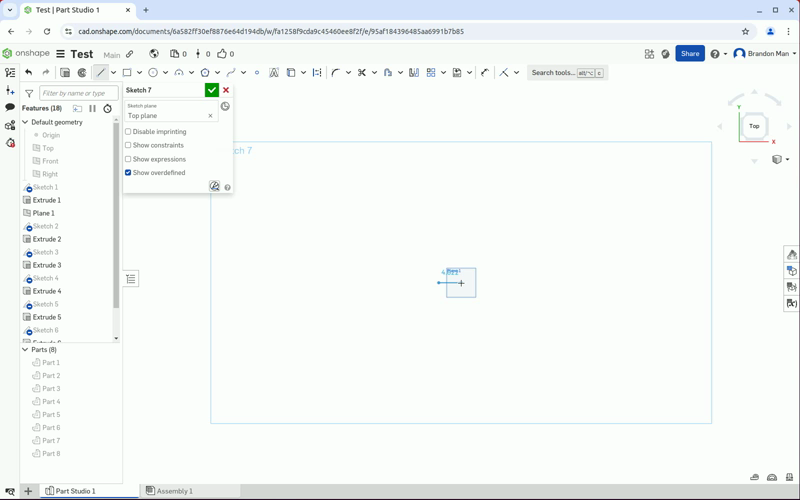
click(461, 282)
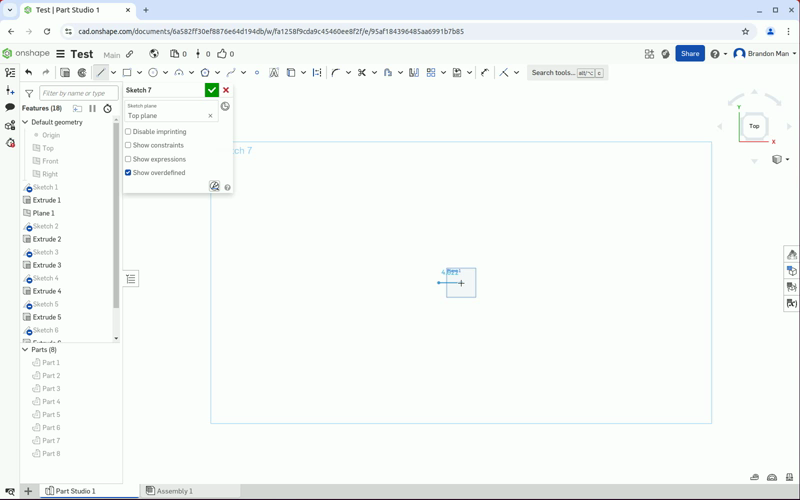
key_up(shift)
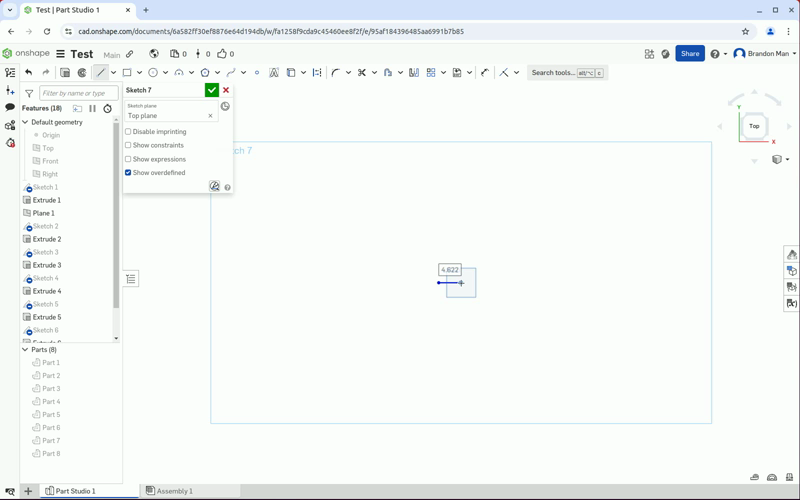
key_down(shift)
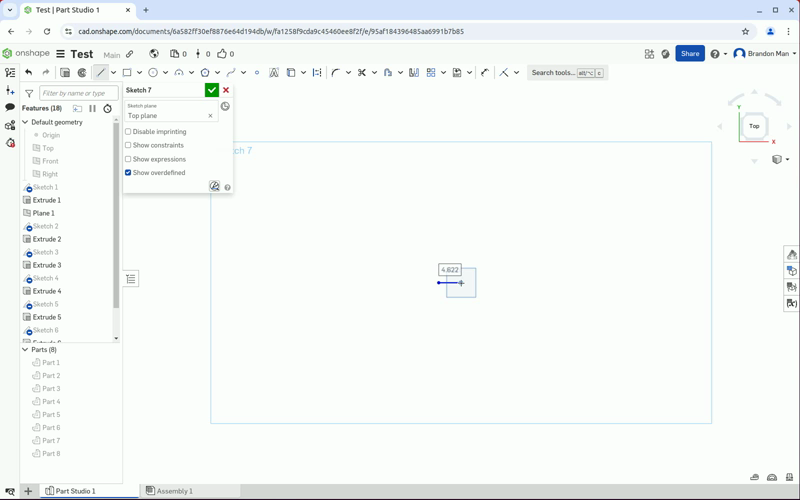
mouse_move(491, 282)
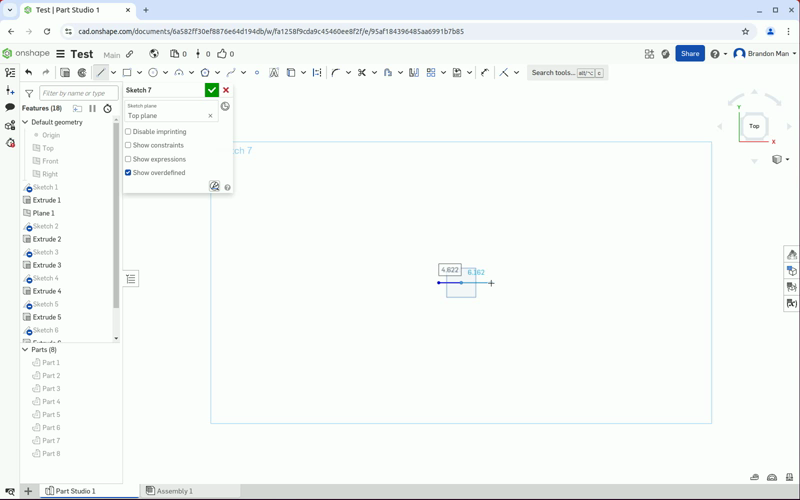
mouse_move(484, 282)
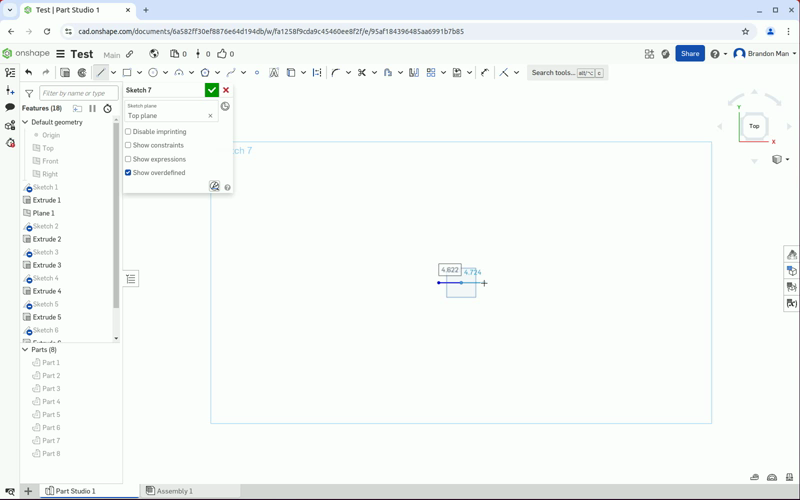
click(484, 282)
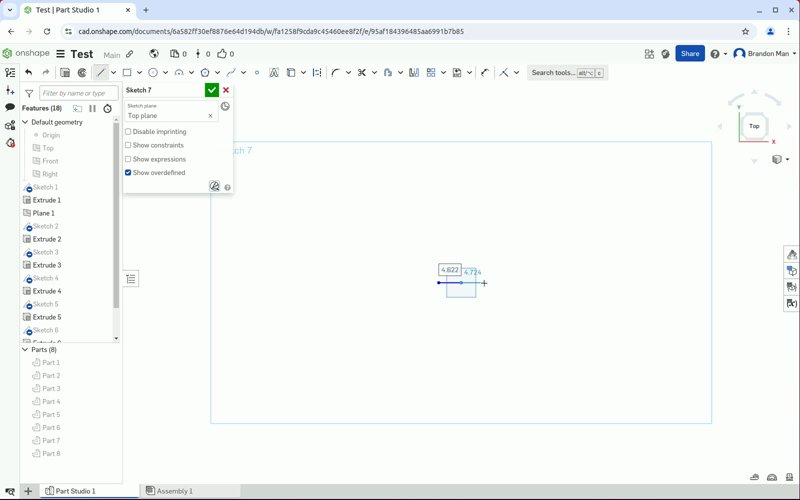
key_up(shift)
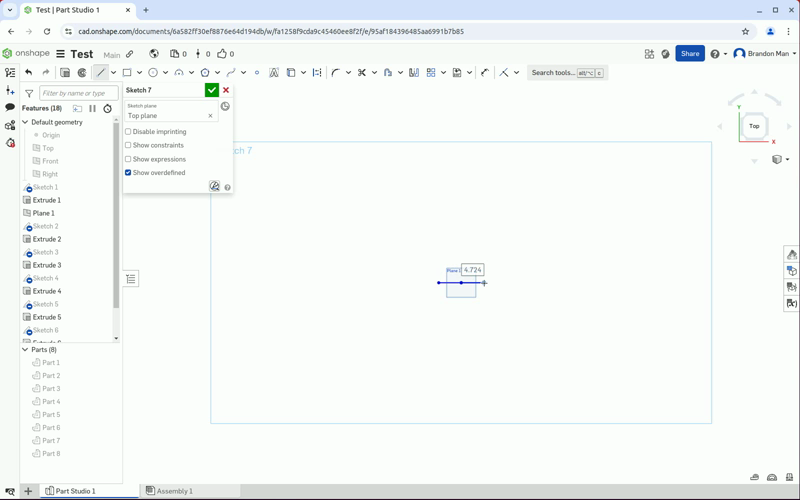
key_down(shift)
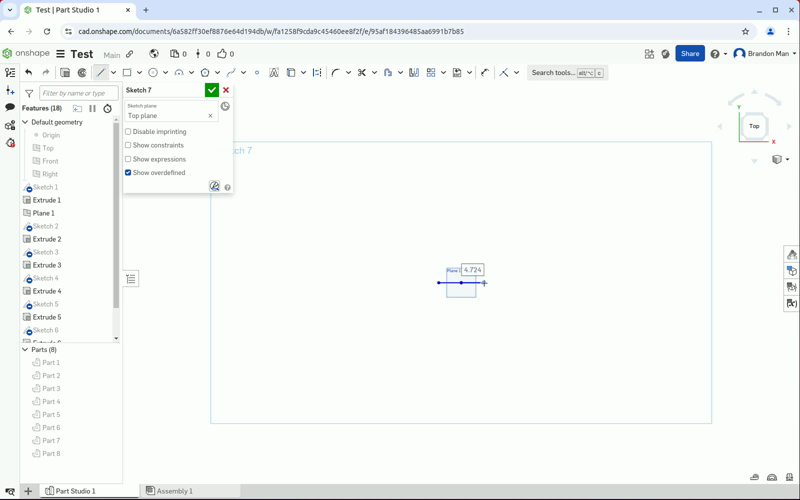
mouse_move(484, 192)
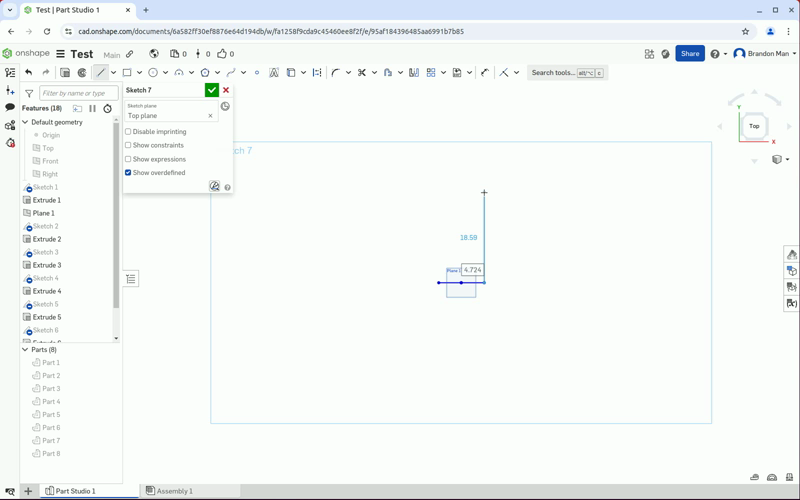
click(484, 192)
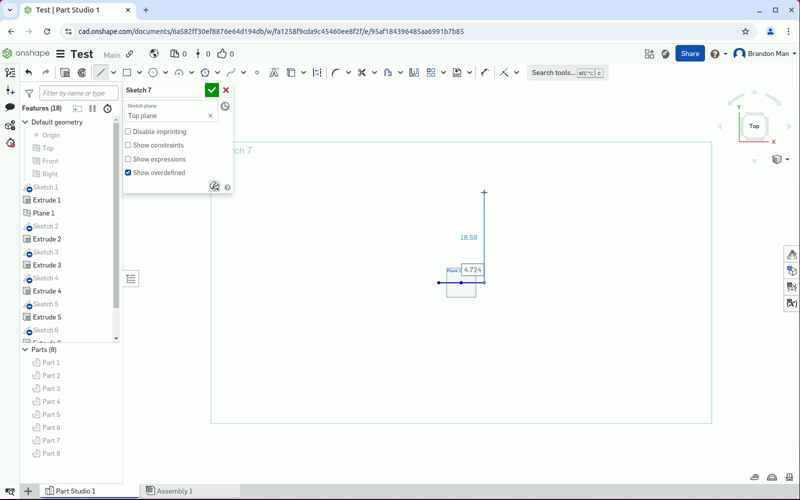
key_up(shift)
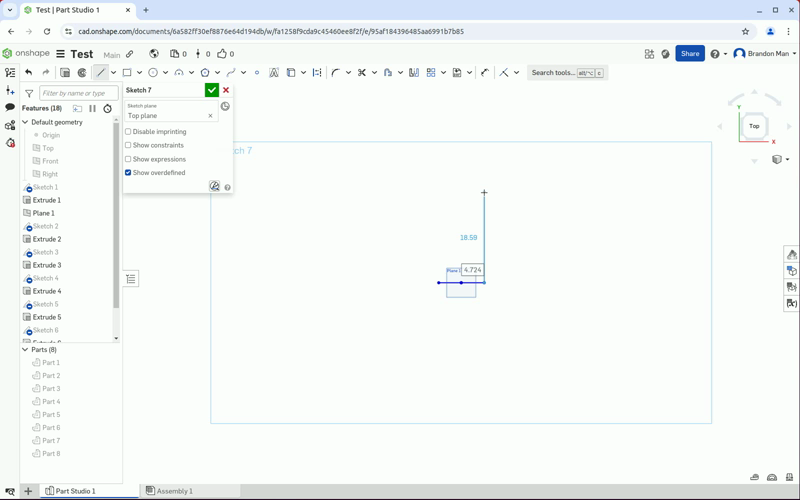
key_down(shift)
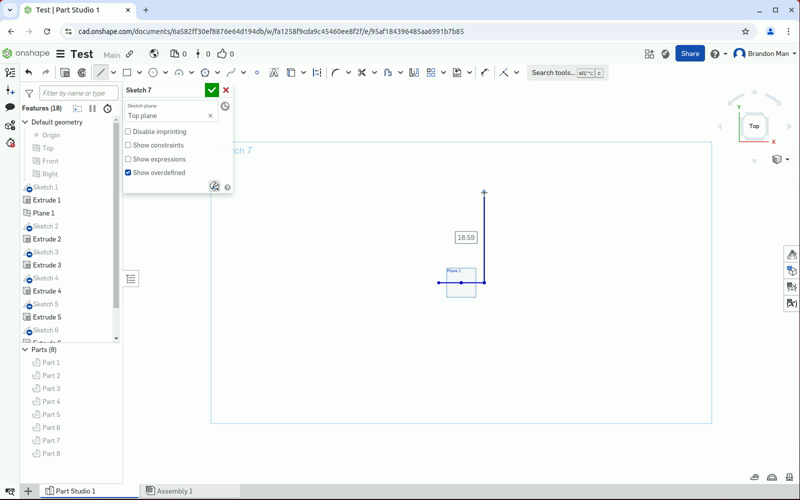
mouse_move(514, 192)
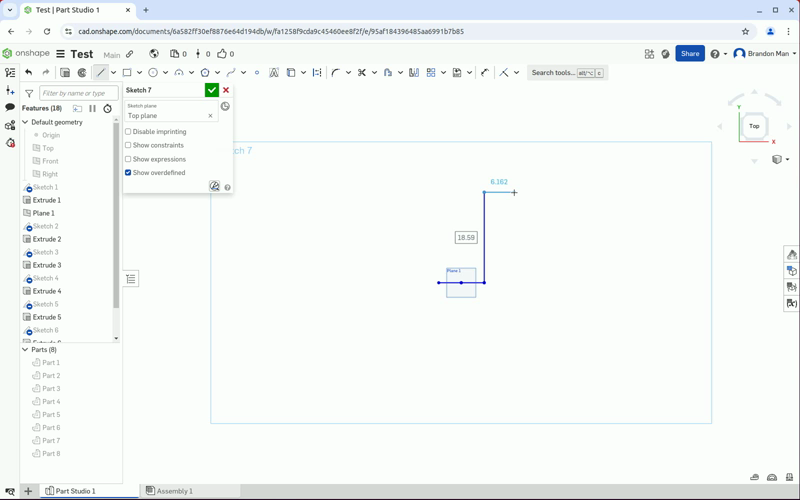
mouse_move(438, 192)
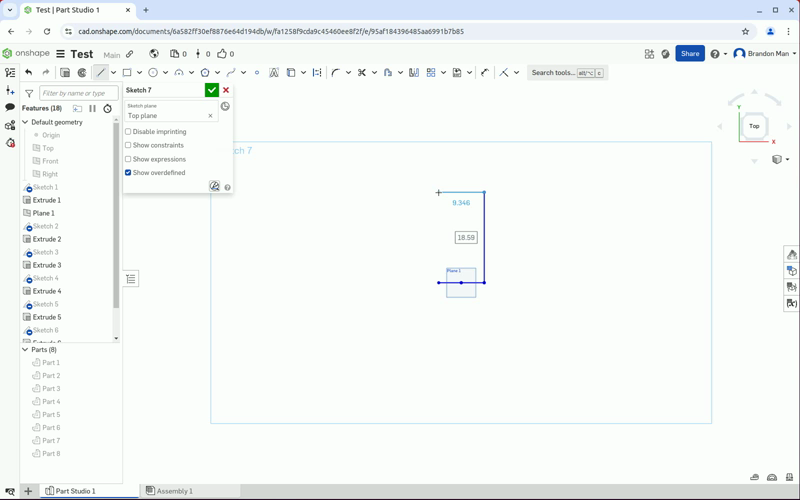
click(438, 192)
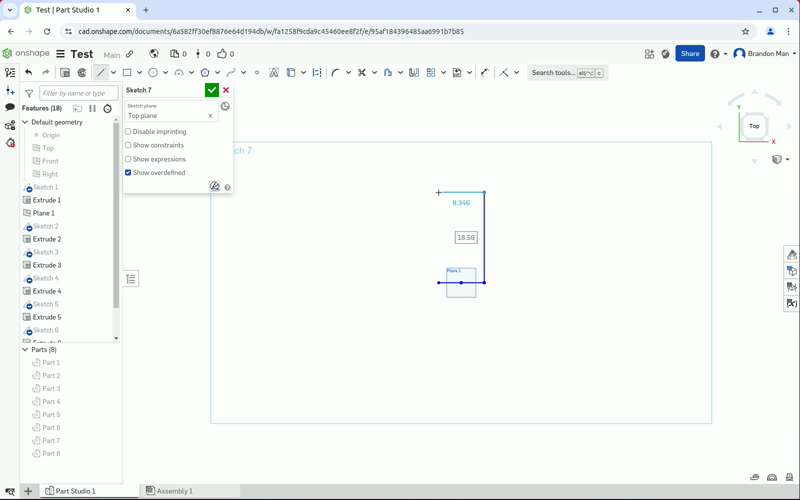
key_up(shift)
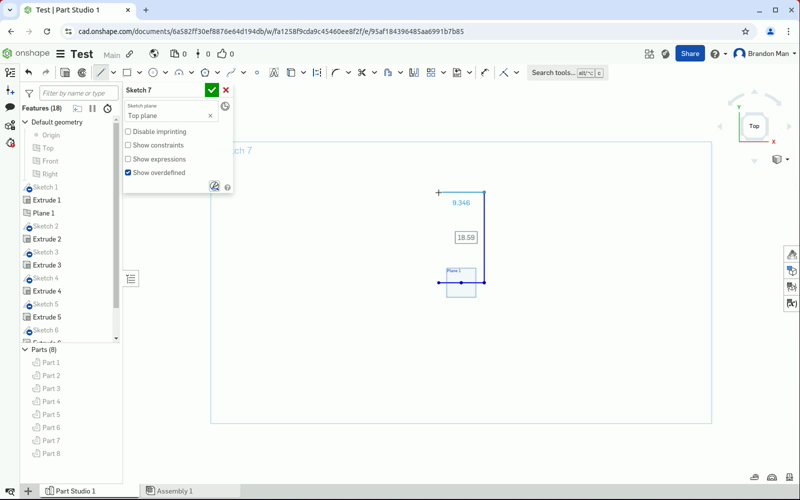
key_down(shift)
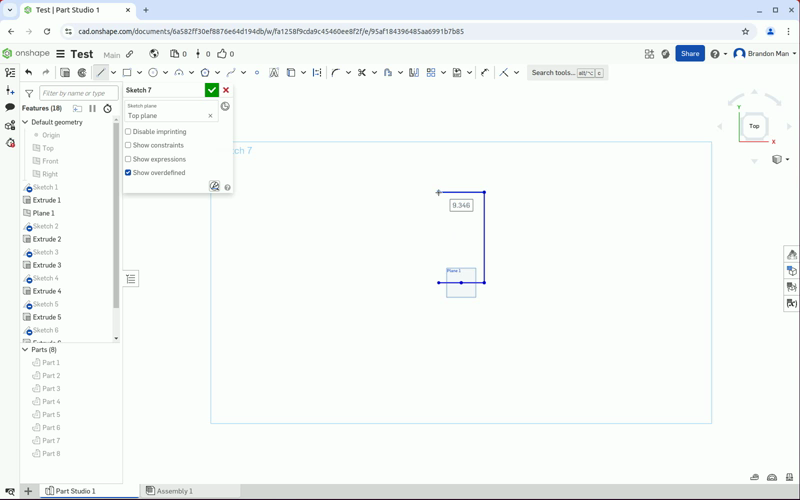
mouse_move(438, 282)
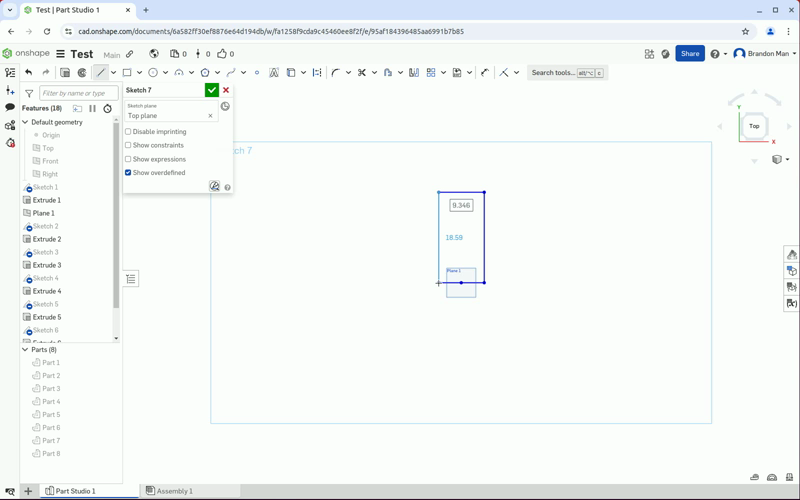
key_up(shift)
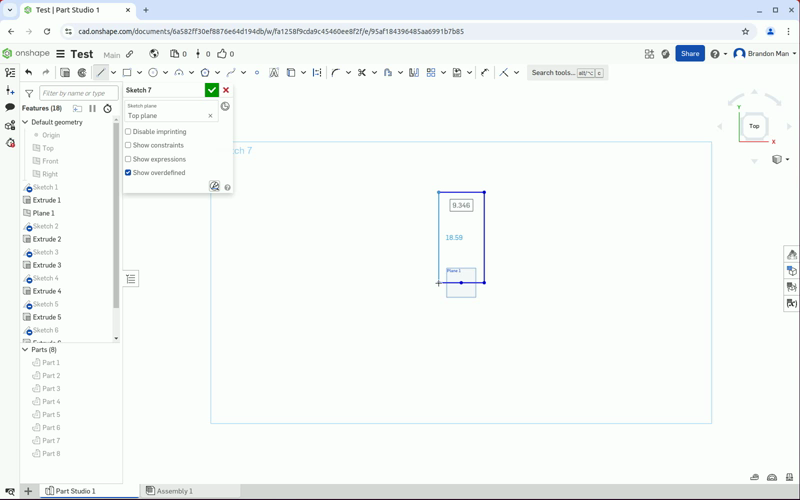
click(438, 282)
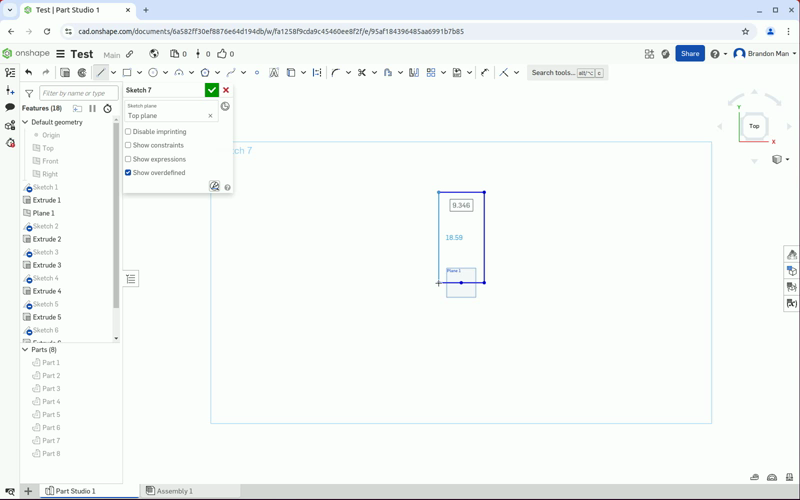
key(esc)
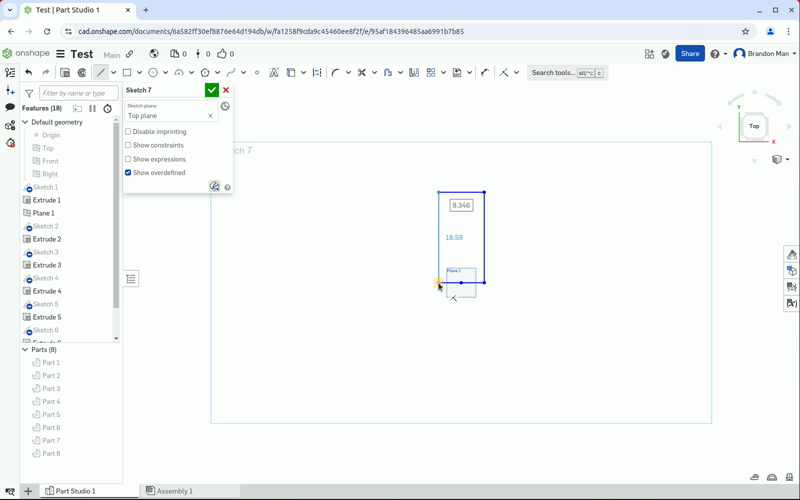
mouse_move(477, 211)
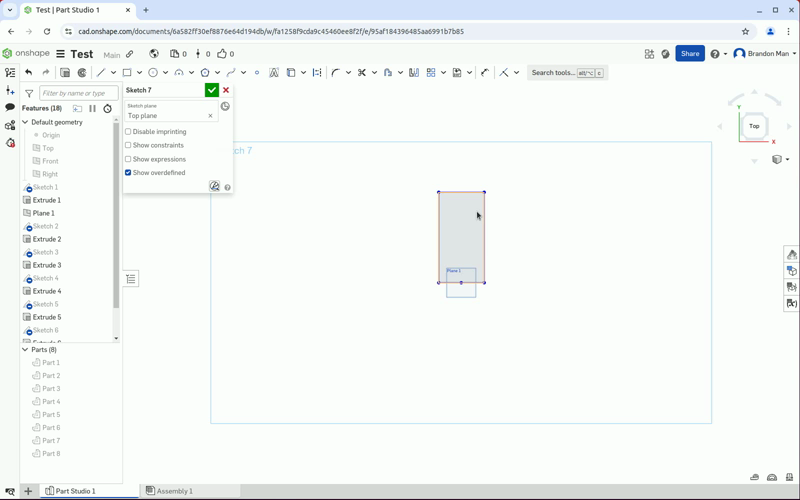
click(477, 211)
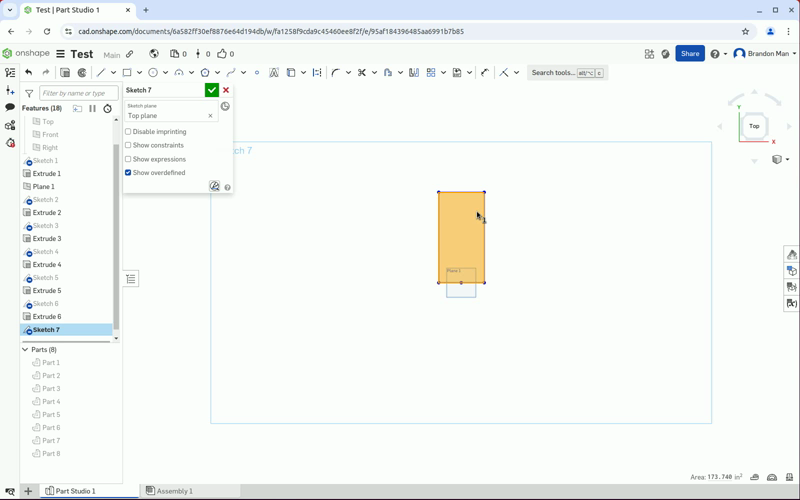
mouse_move(73, 352)
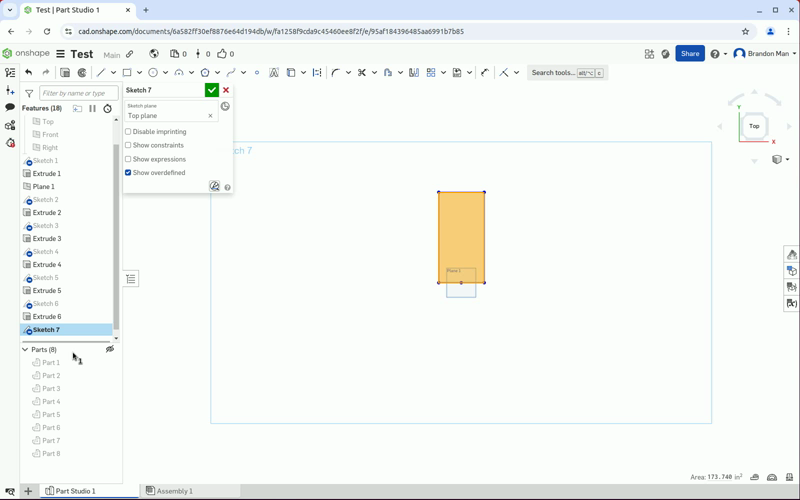
key(shift+y)
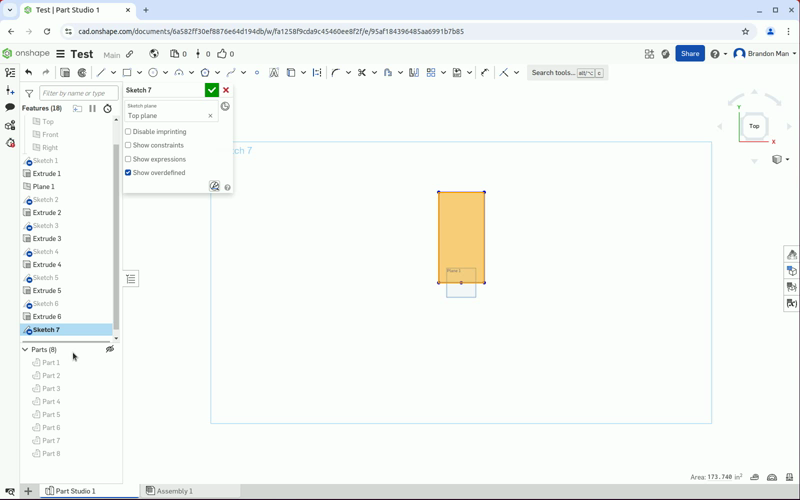
key(shift+e)
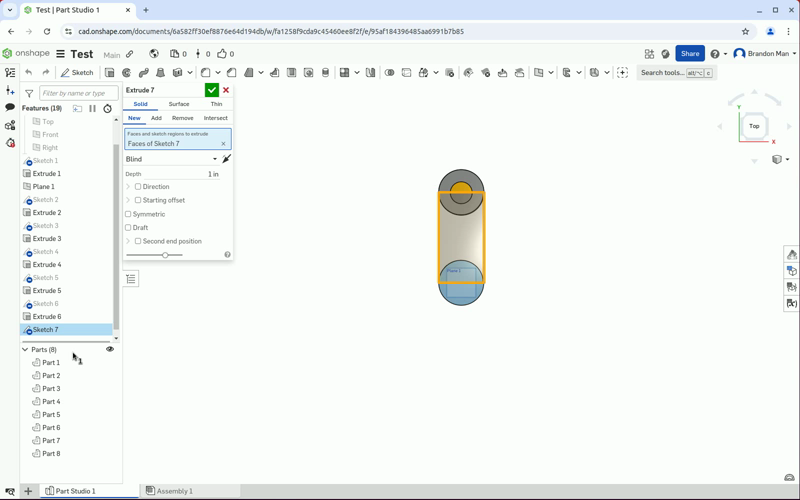
mouse_move(143, 106)
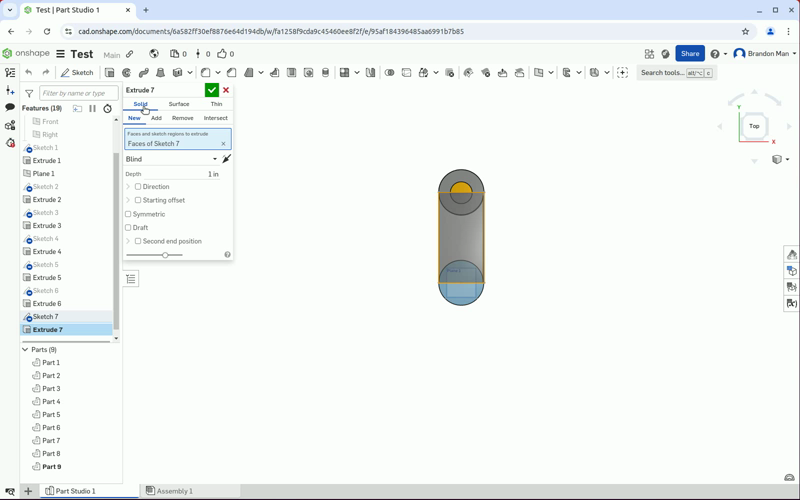
click(143, 106)
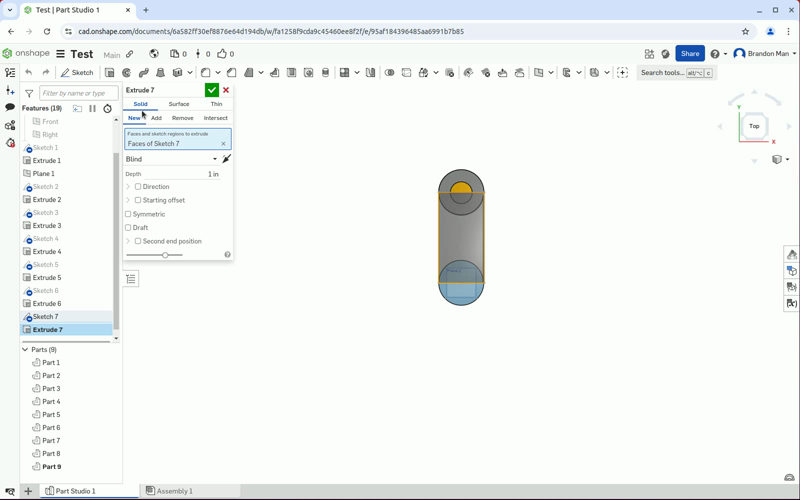
mouse_move(137, 120)
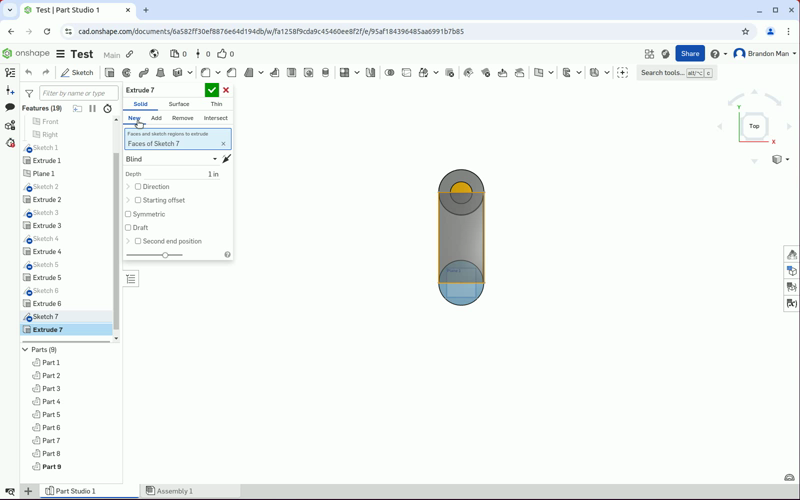
click(137, 120)
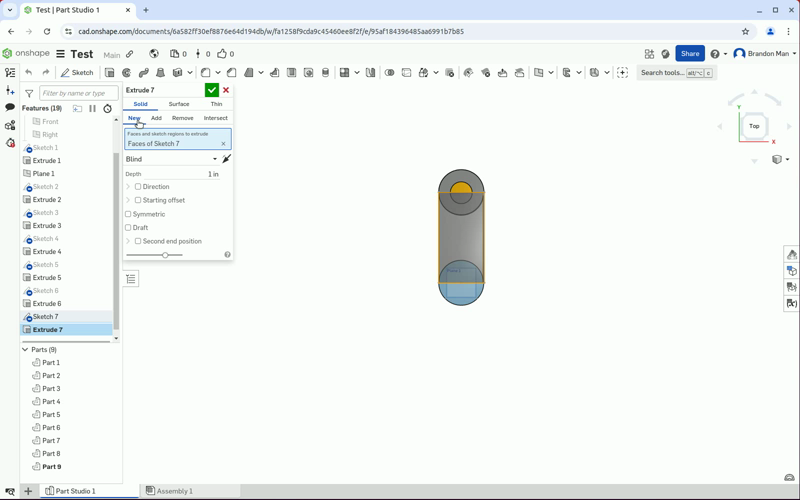
key(tab, 4)
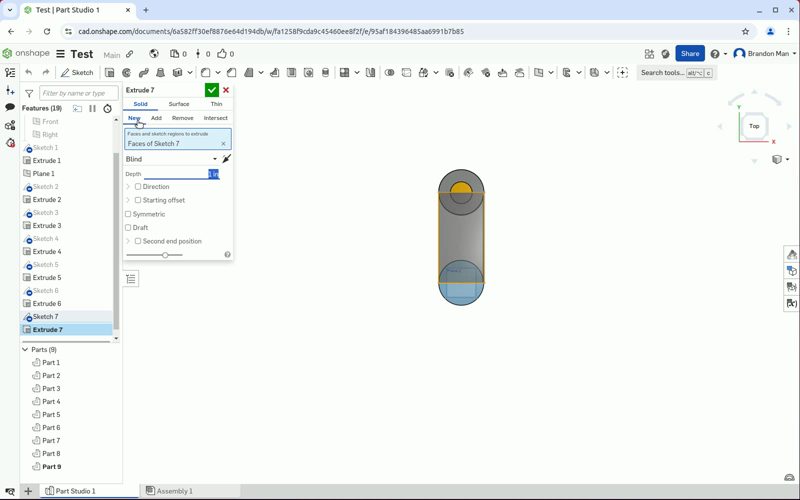
text(3.129)
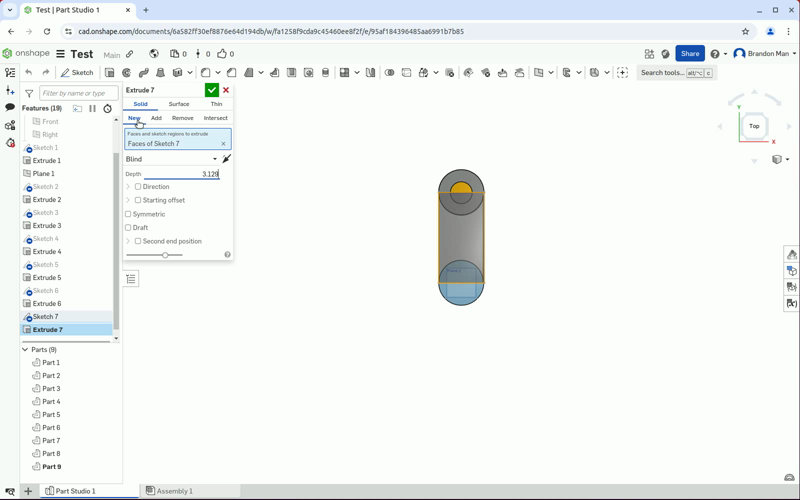
key(enter)
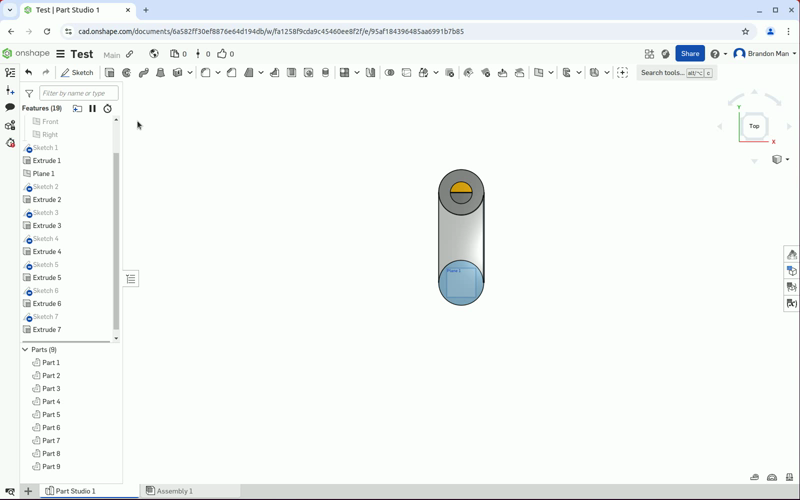
key(shift+h)
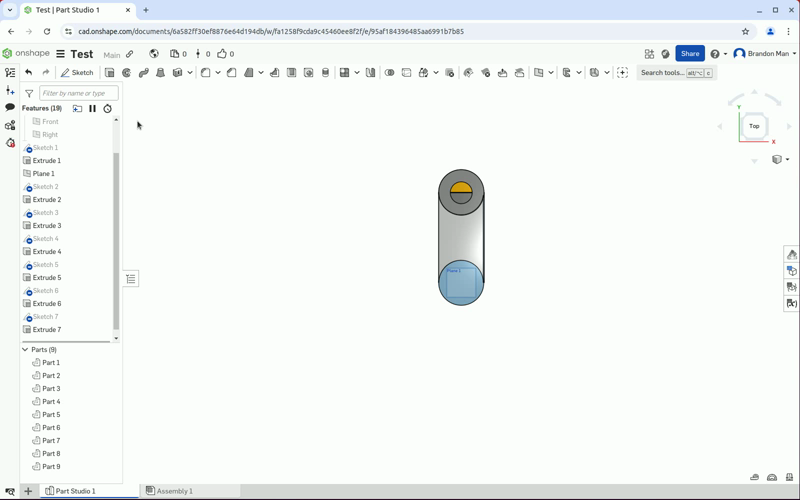
key(shift+h)
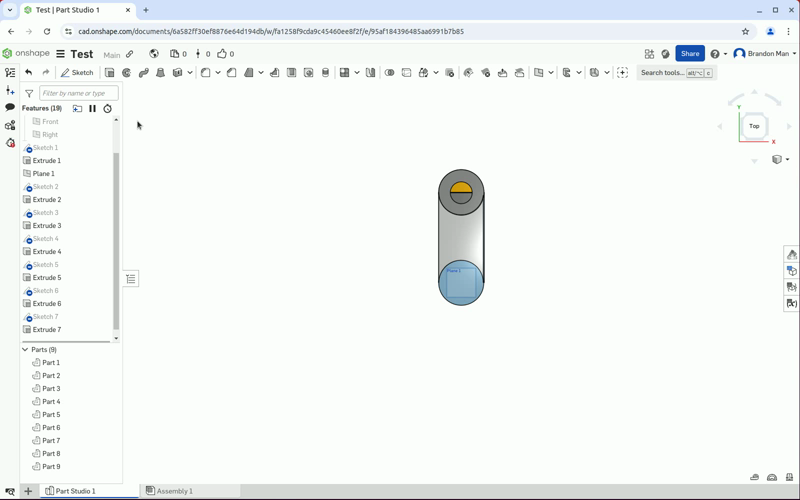
mouse_move(69, 150)
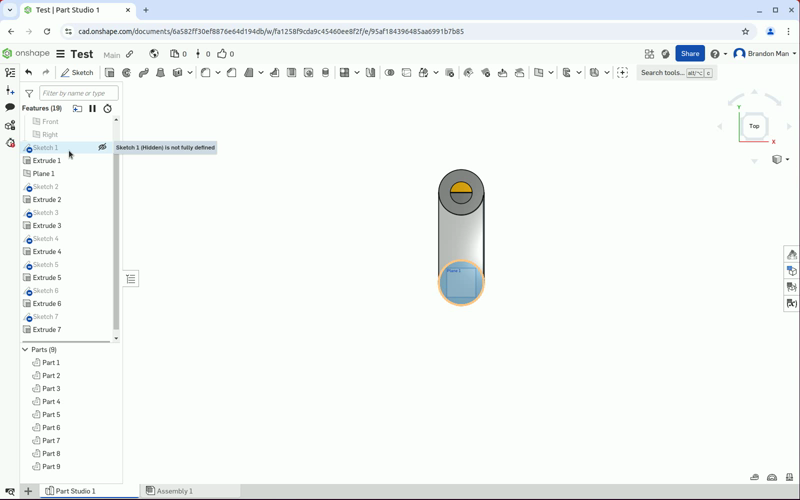
click(69, 150)
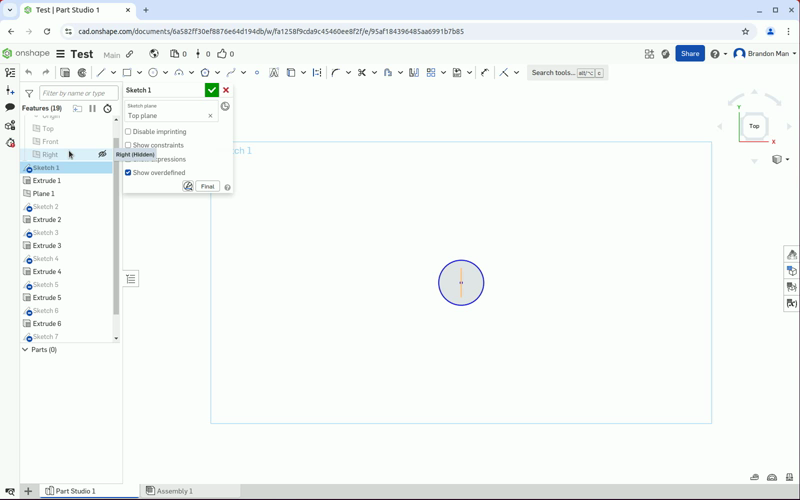
mouse_move(229, 92)
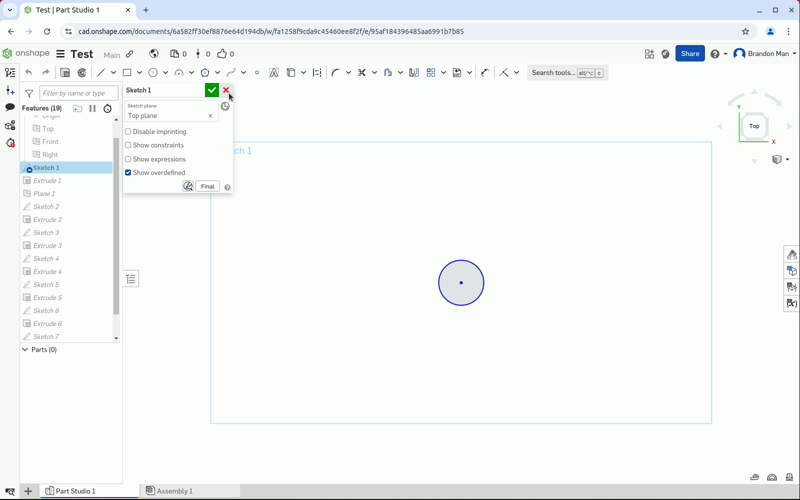
click(229, 92)
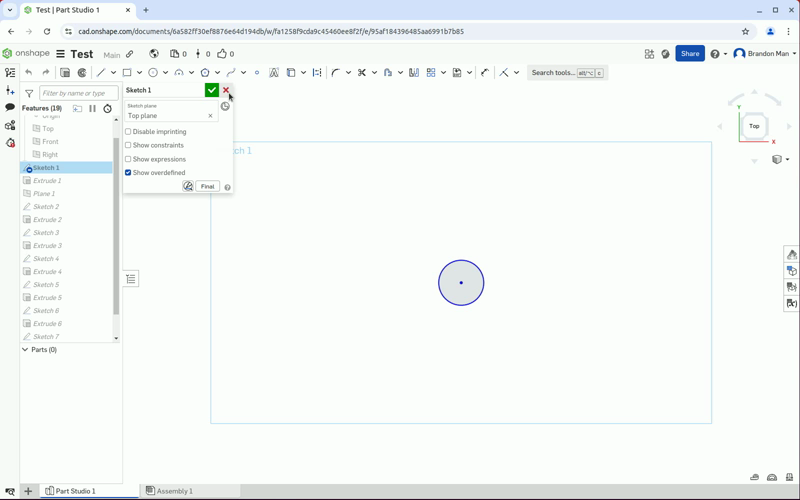
key(shift+s)
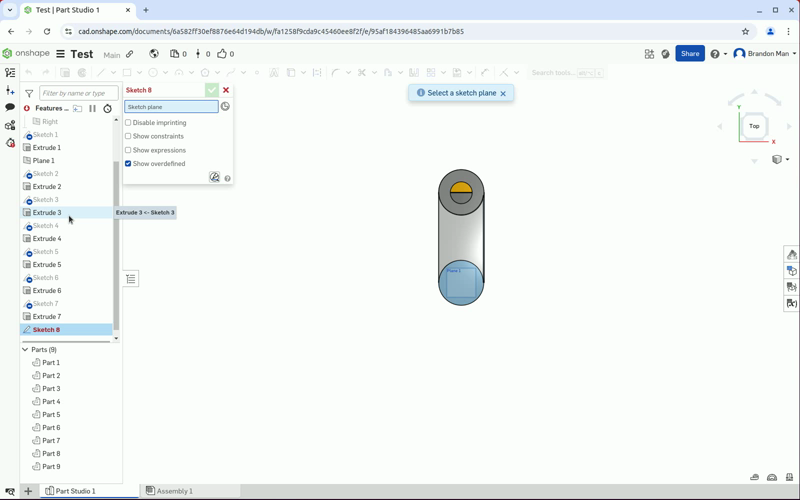
scroll(3)
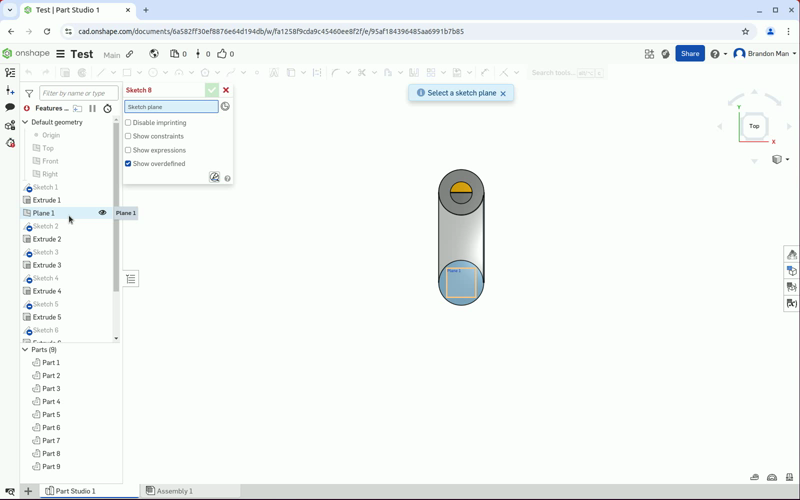
mouse_move(69, 150)
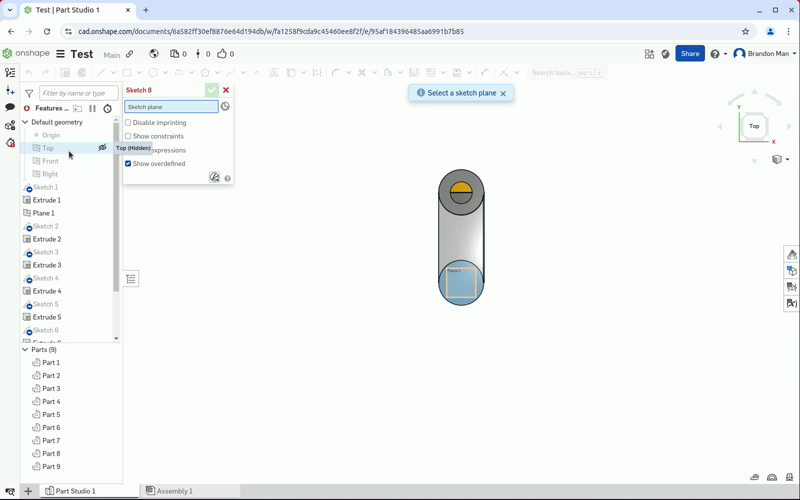
click(69, 150)
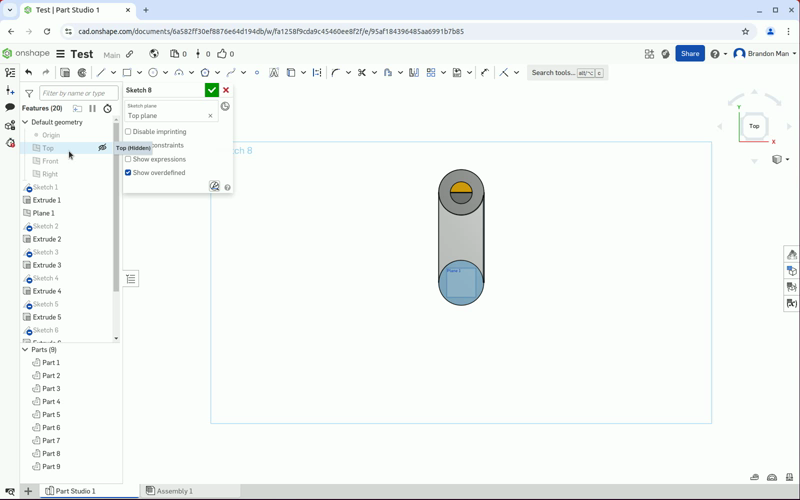
mouse_move(73, 352)
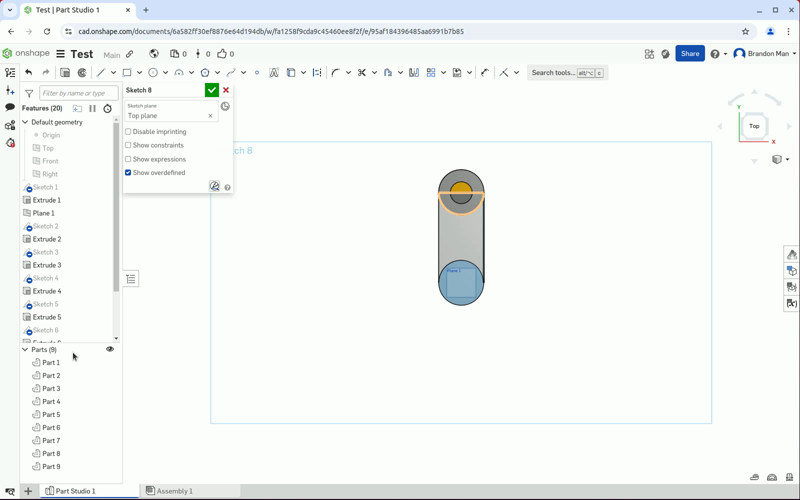
key(y)
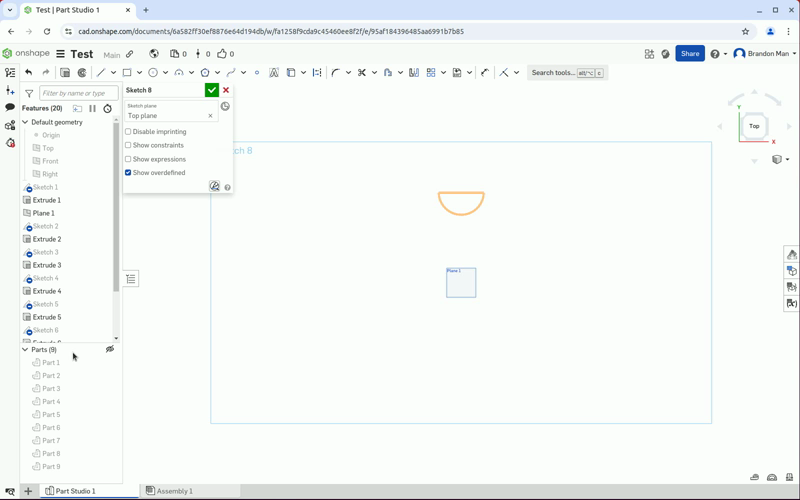
key(c)
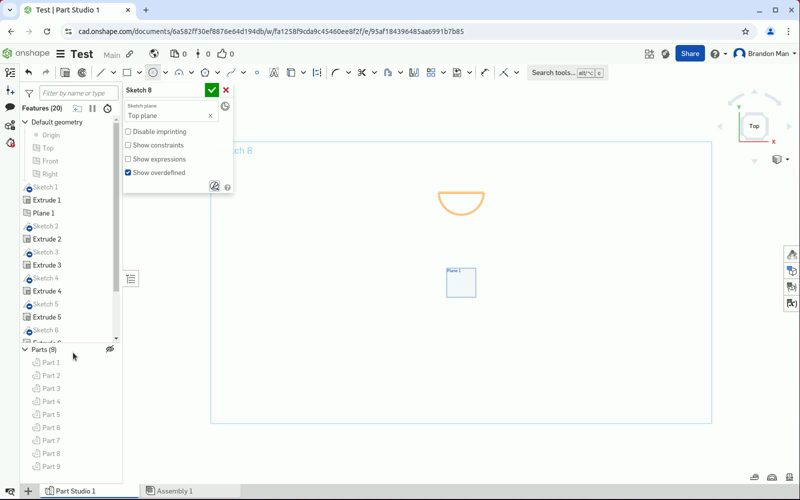
key_down(shift)
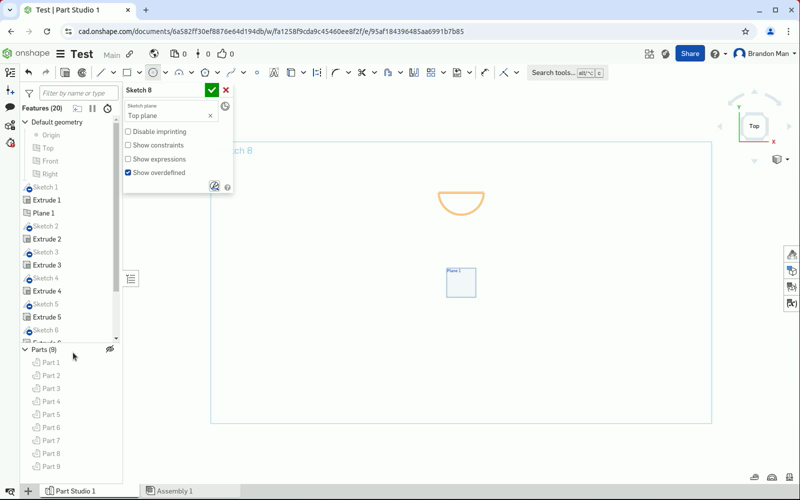
mouse_move(460, 192)
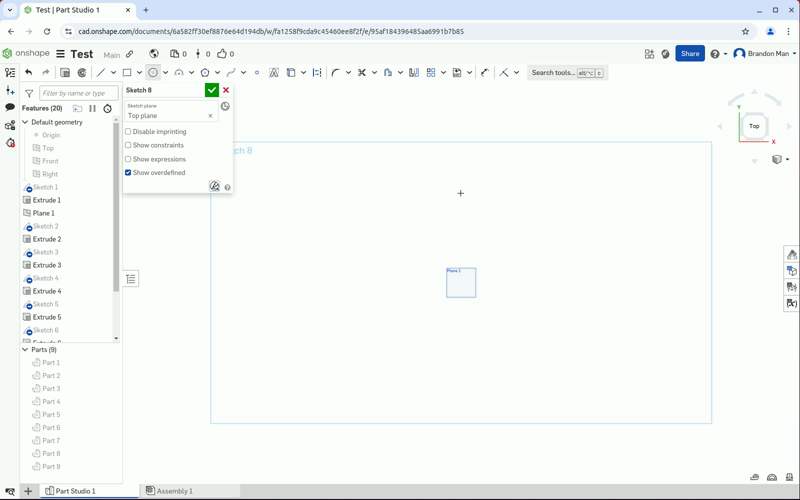
click(460, 192)
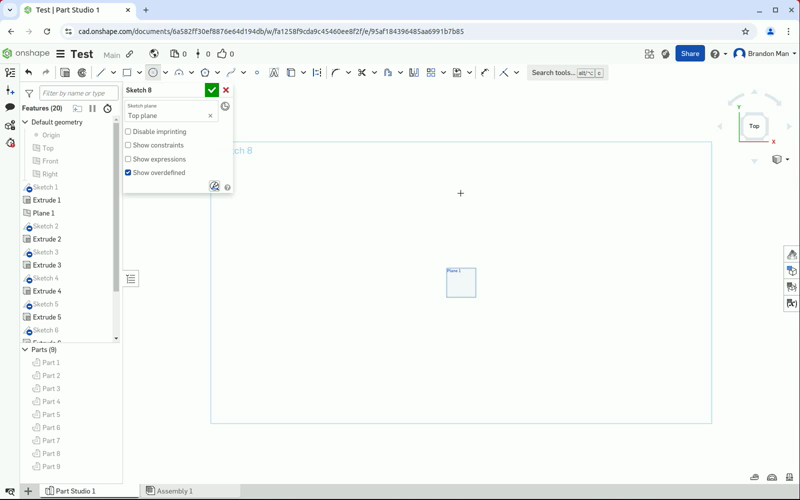
key_up(shift)
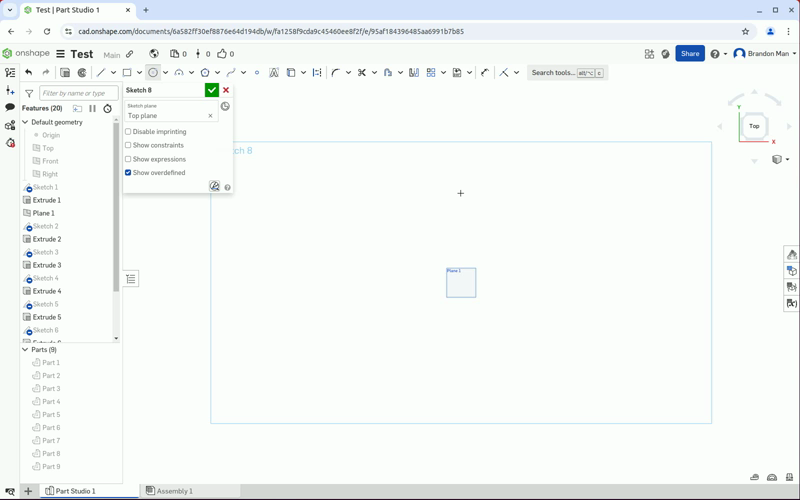
mouse_move(472, 192)
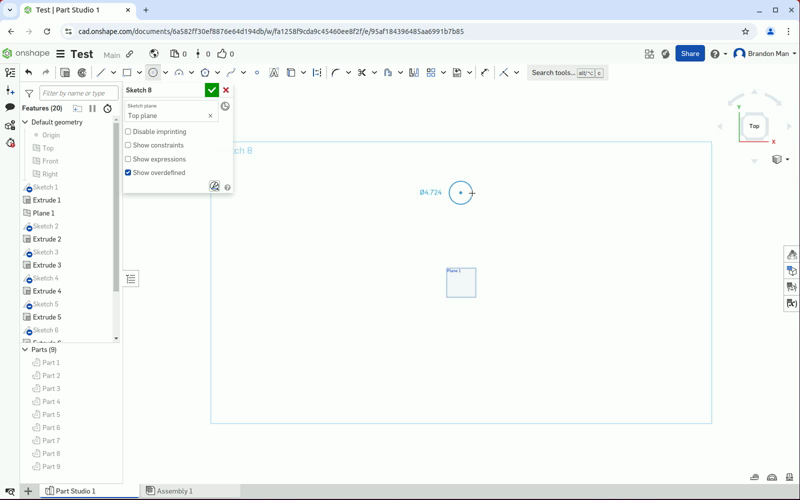
click(472, 192)
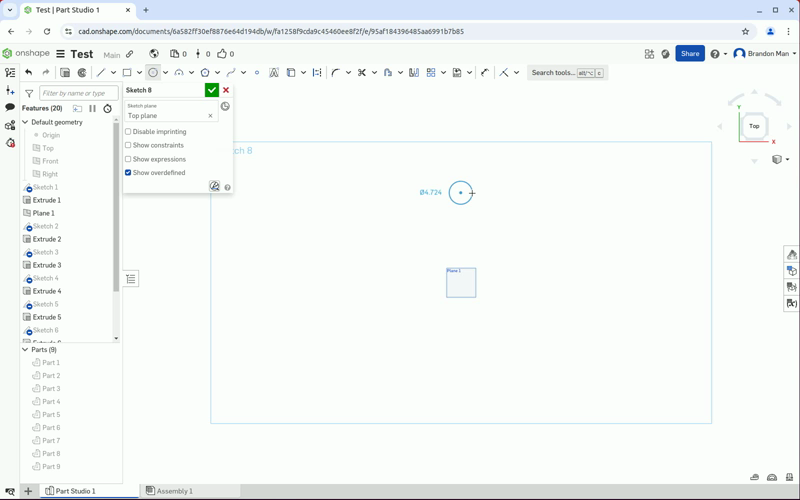
key(esc)
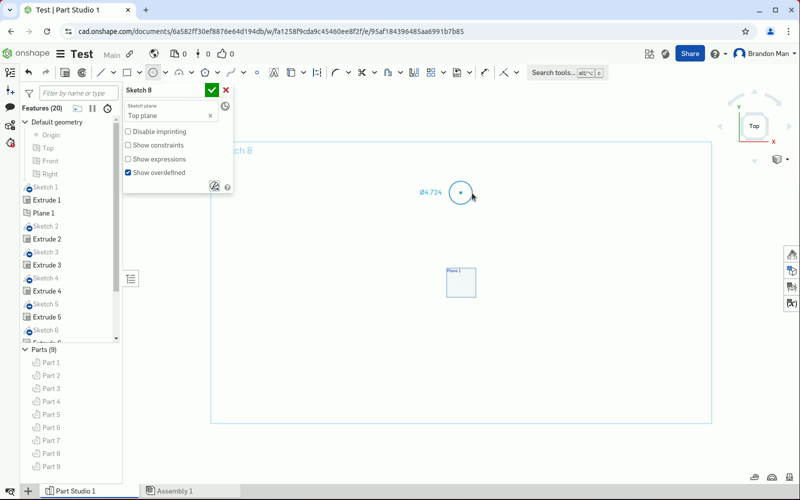
mouse_move(465, 202)
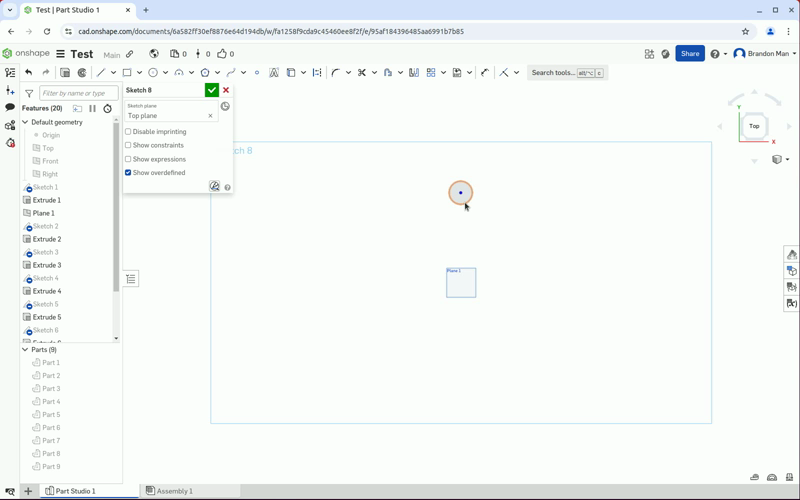
scroll(6)
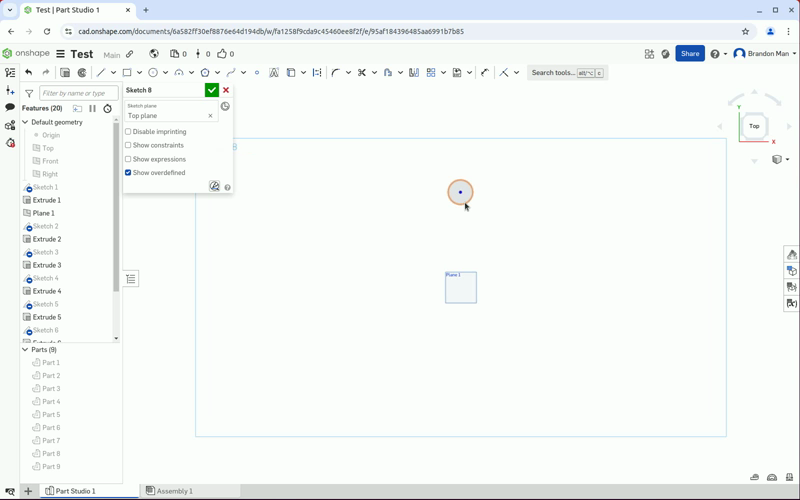
scroll(6)
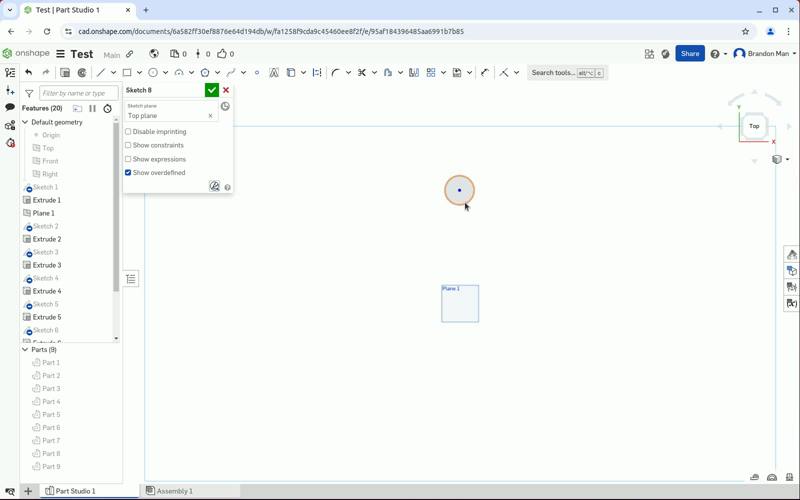
scroll(6)
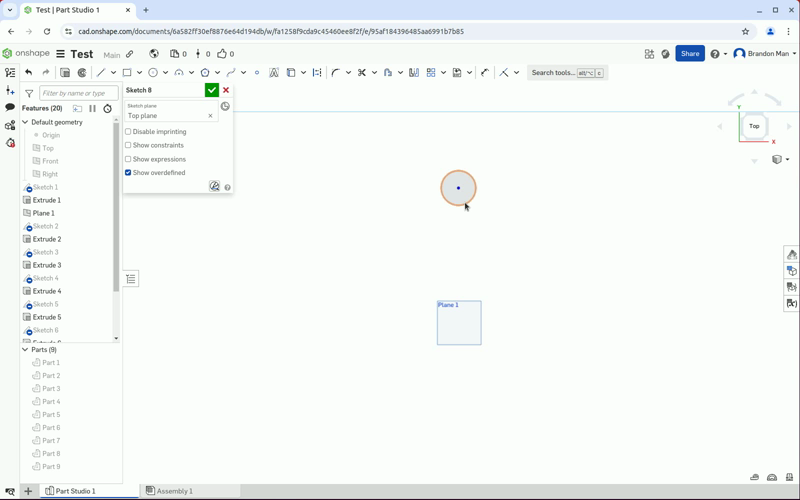
scroll(6)
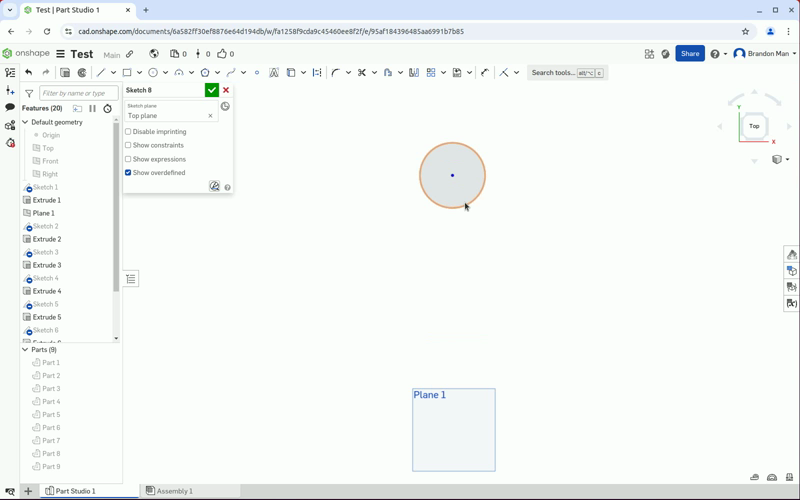
scroll(6)
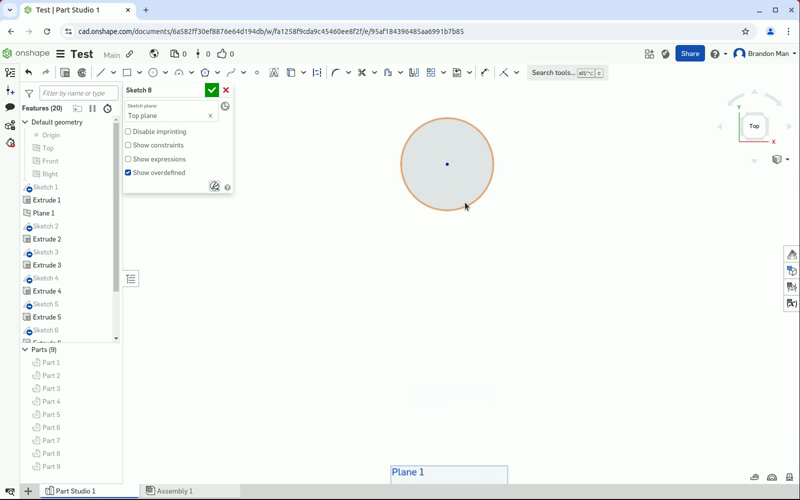
scroll(6)
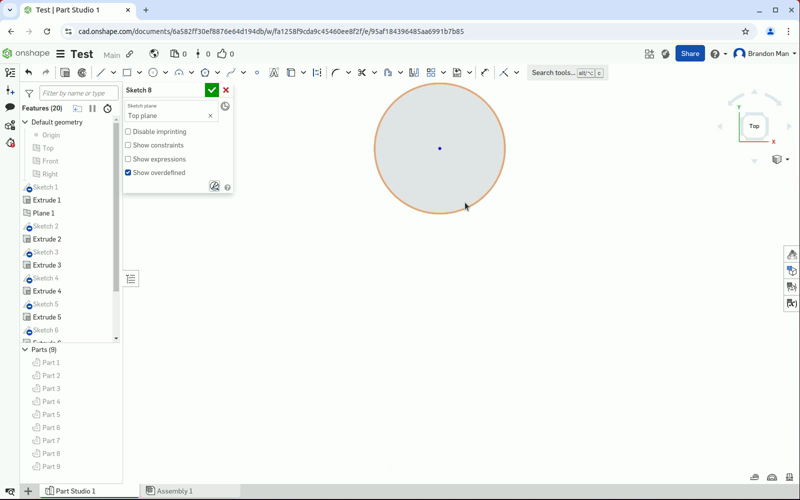
scroll(6)
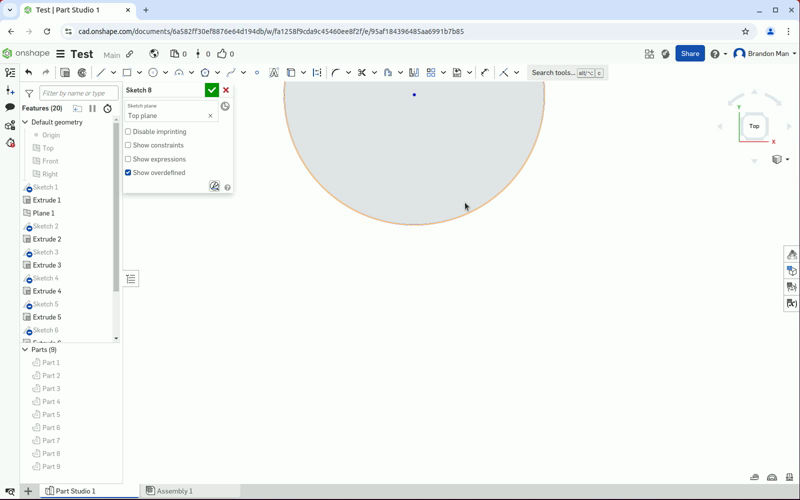
click(465, 202)
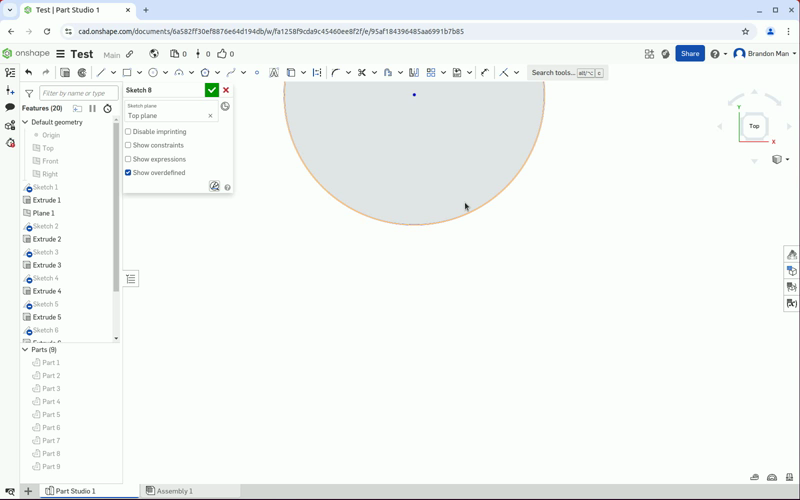
scroll(-6)
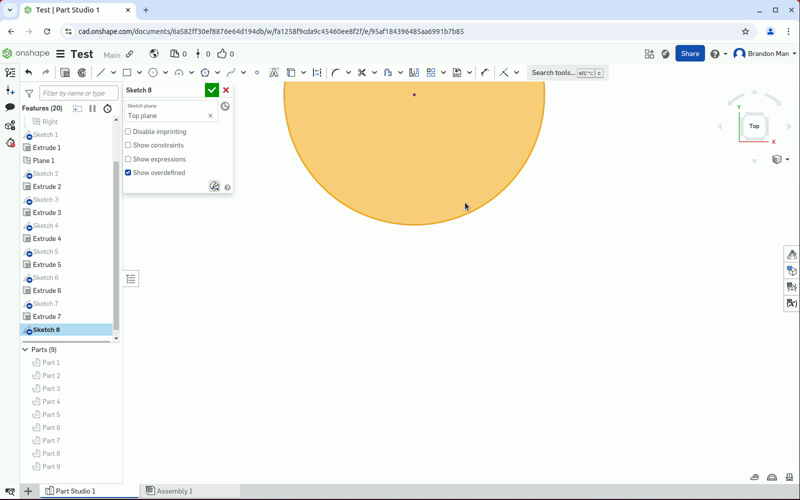
scroll(-6)
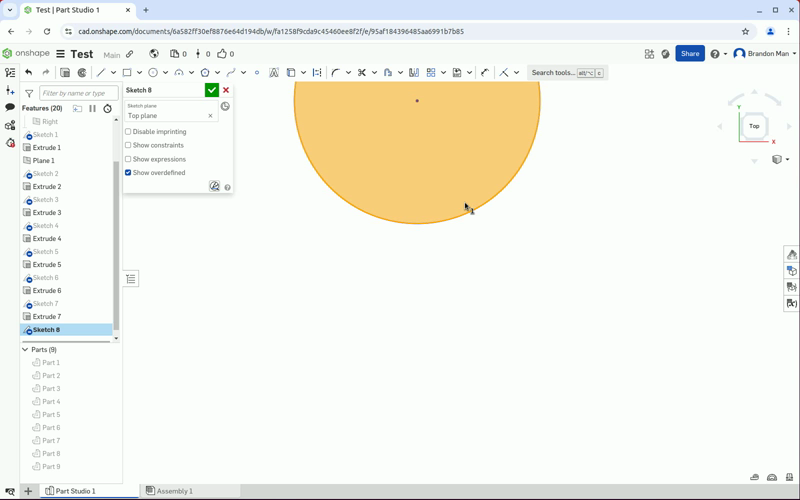
scroll(-6)
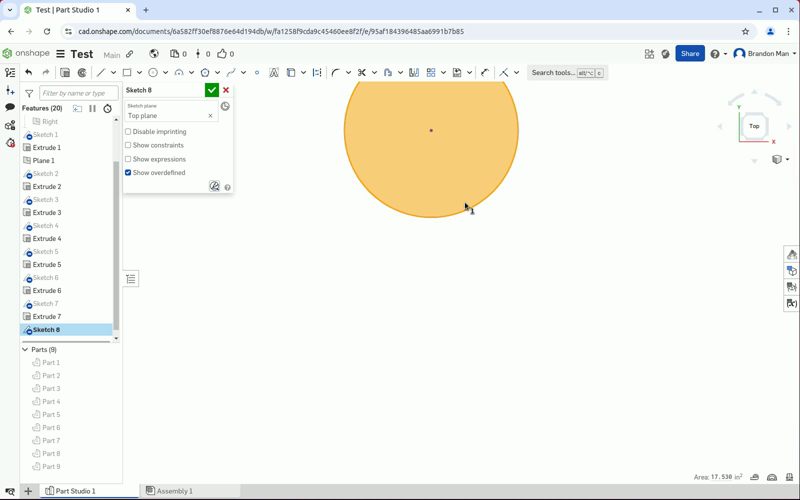
scroll(-6)
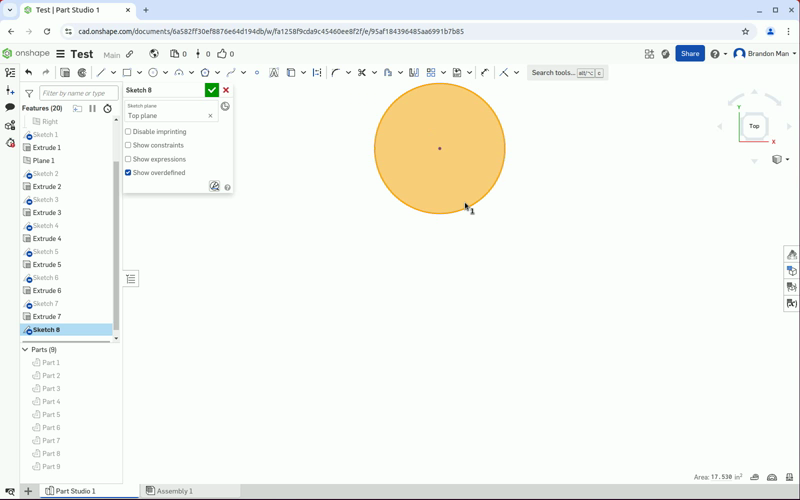
scroll(-6)
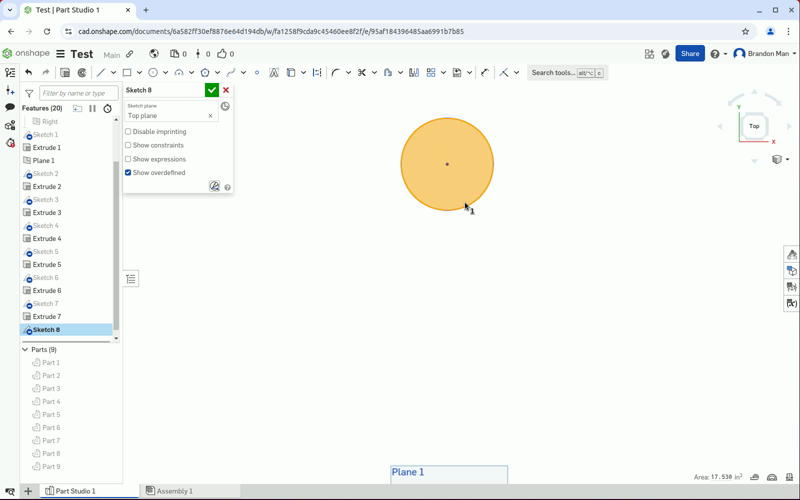
scroll(-6)
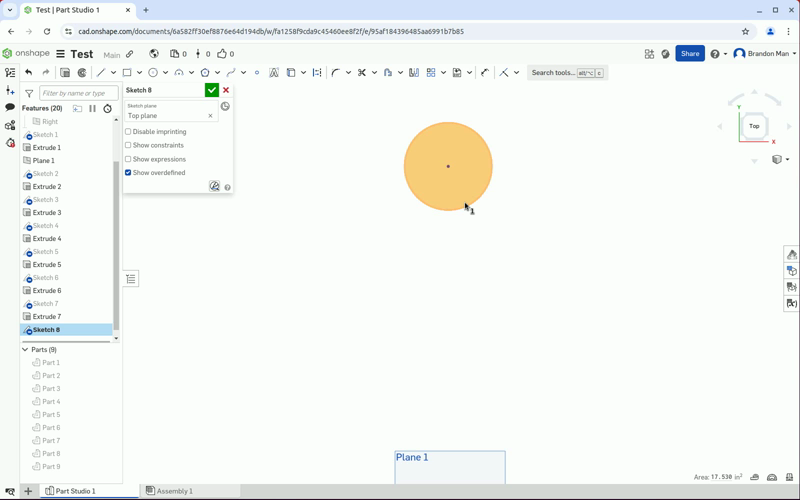
scroll(-6)
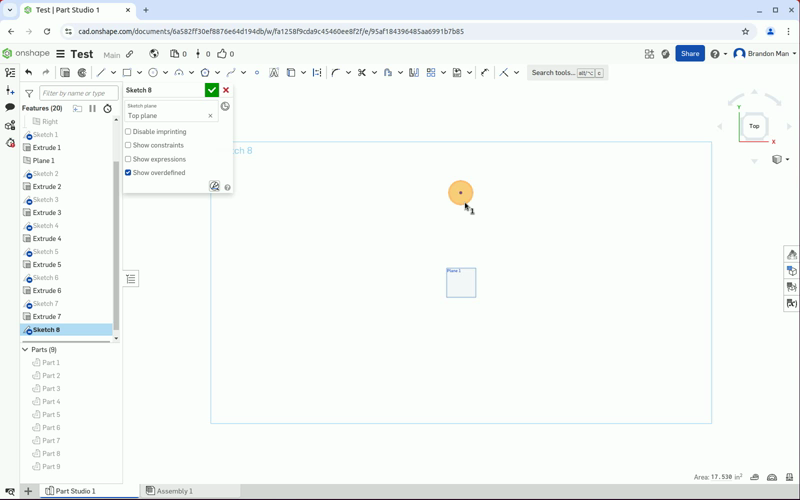
mouse_move(73, 352)
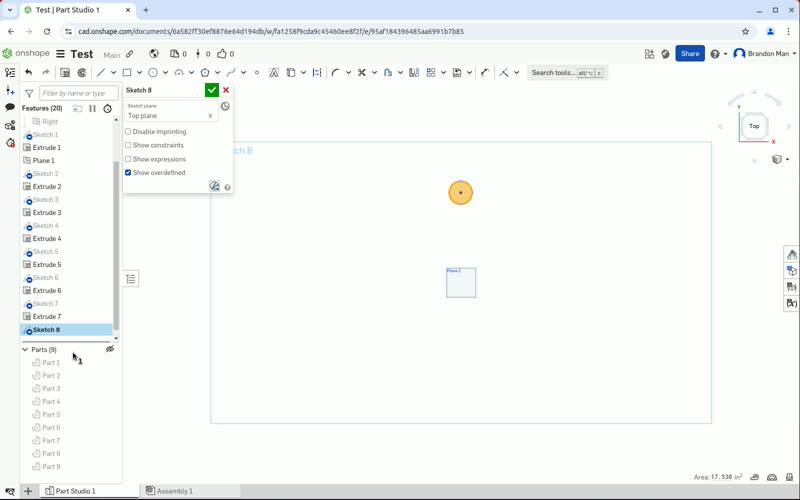
key(shift+y)
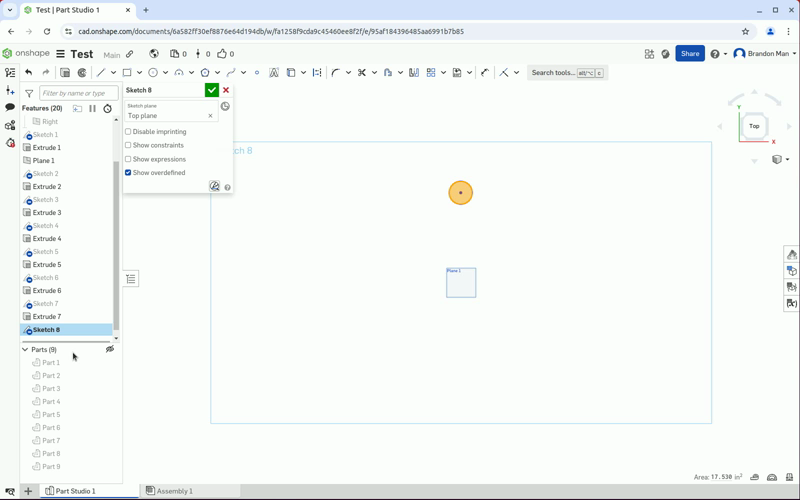
key(shift+e)
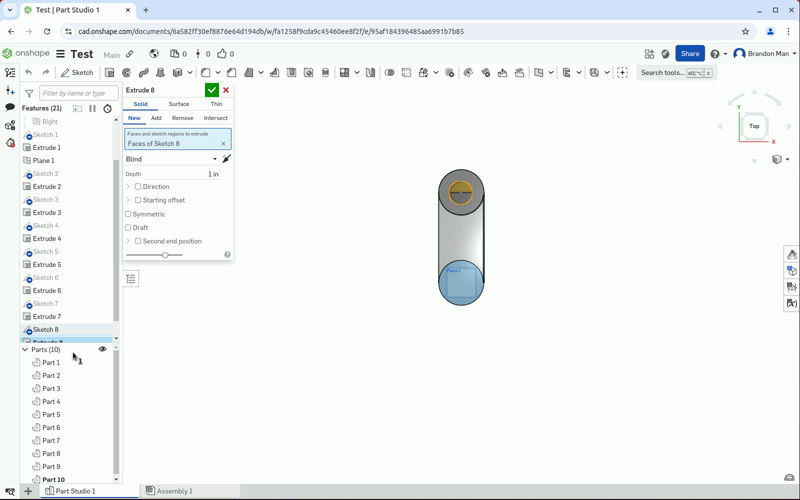
mouse_move(143, 106)
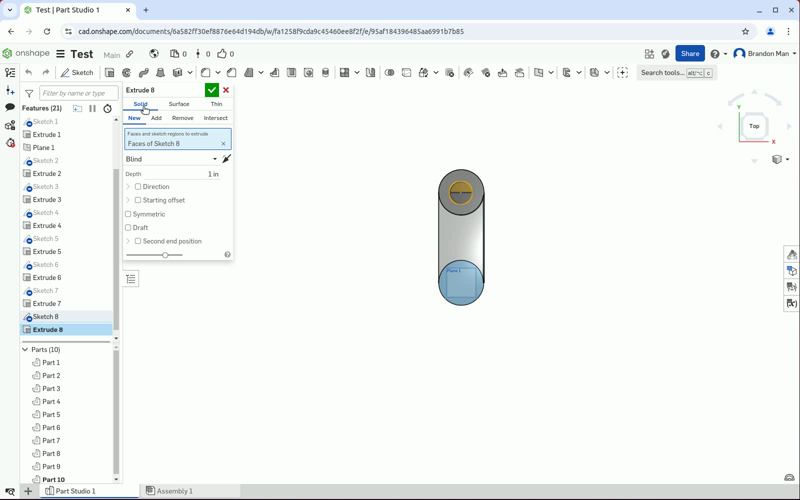
click(143, 106)
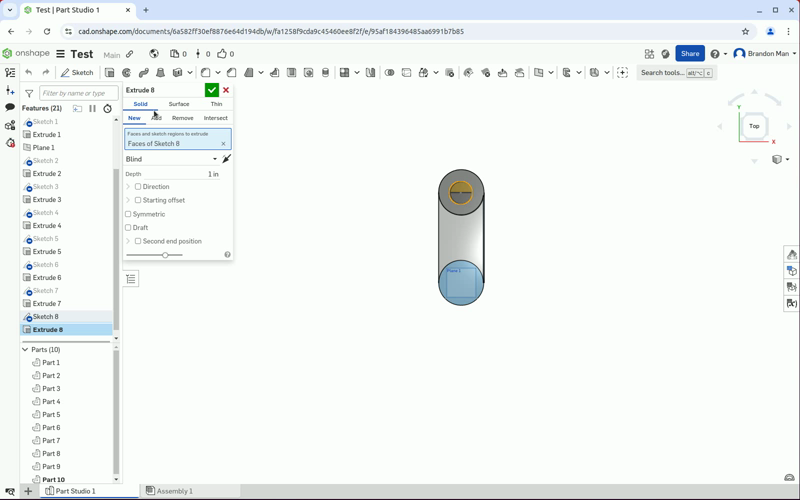
mouse_move(186, 120)
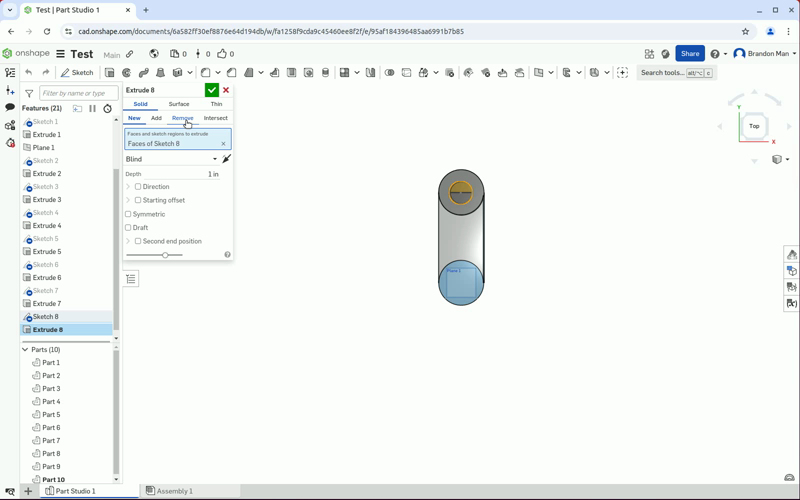
click(186, 120)
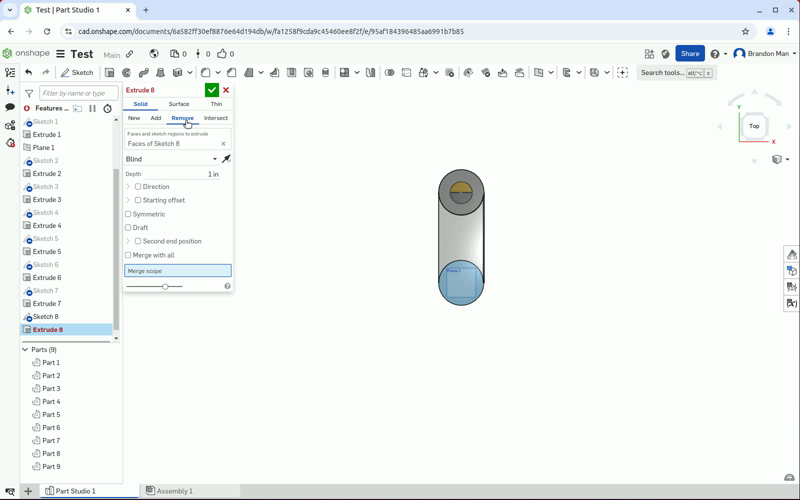
key(tab, 4)
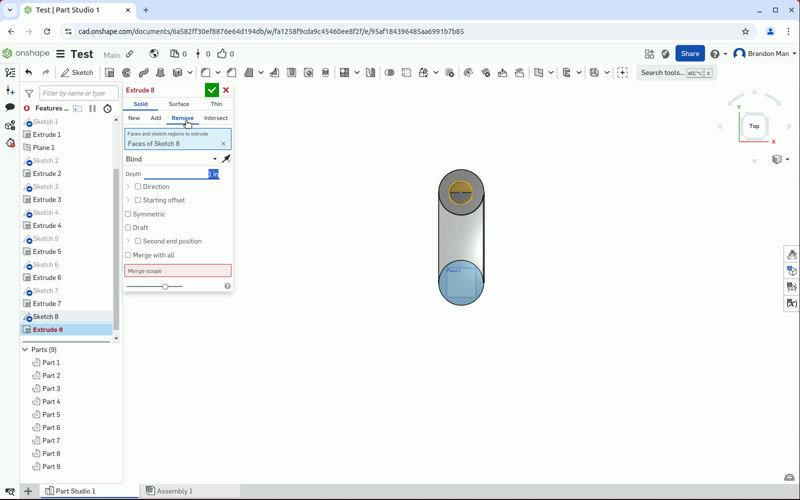
text(-5.536)
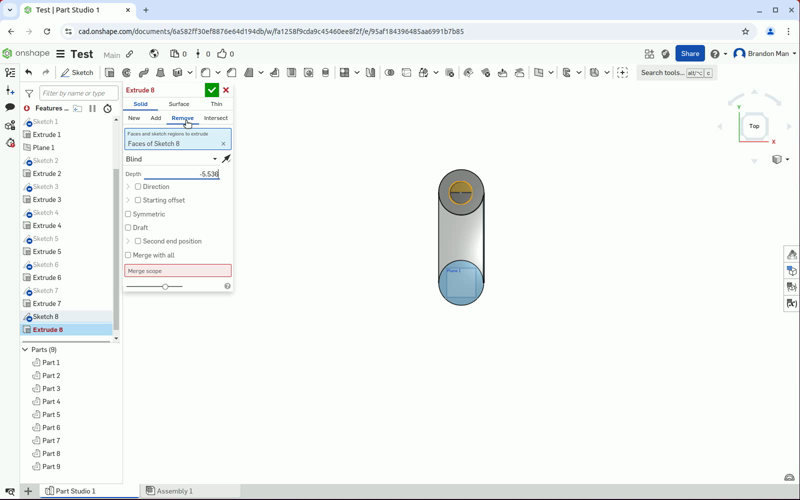
key(tab, 6)
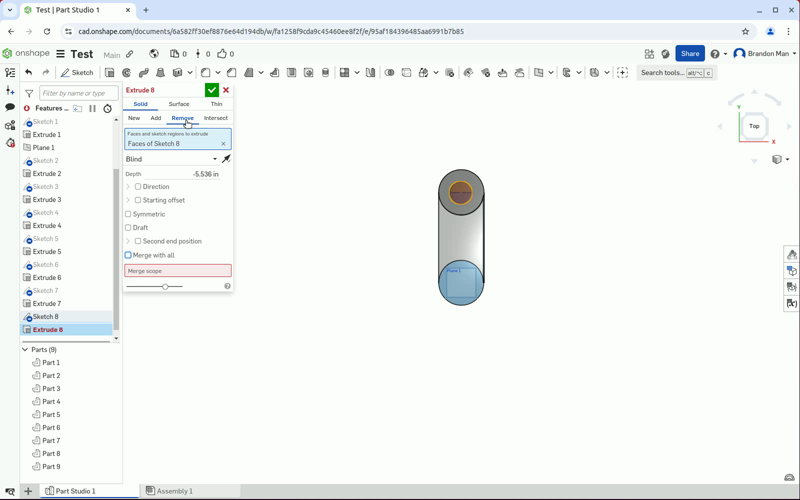
key(space)
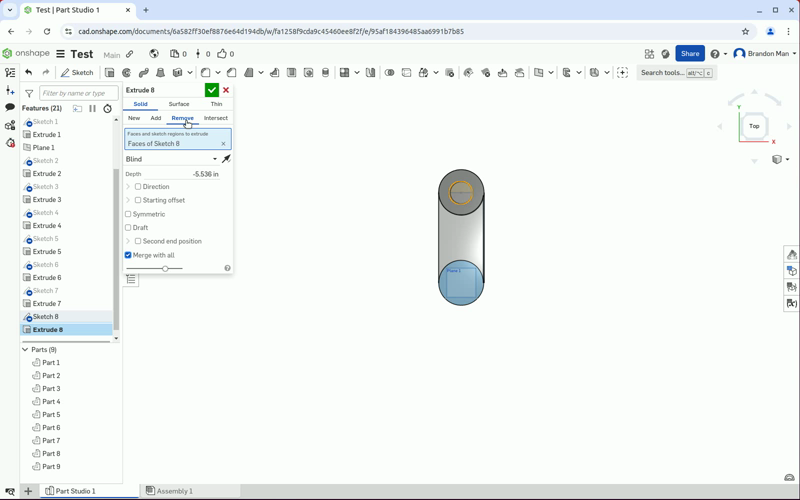
key(enter)
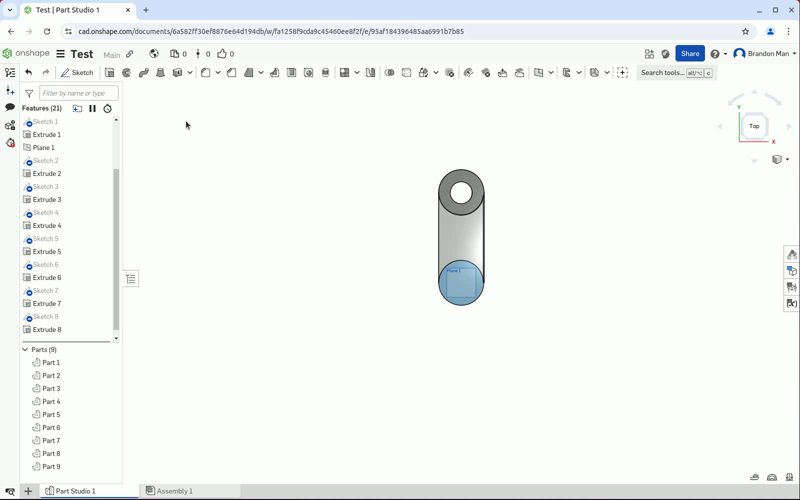
key(shift+h)
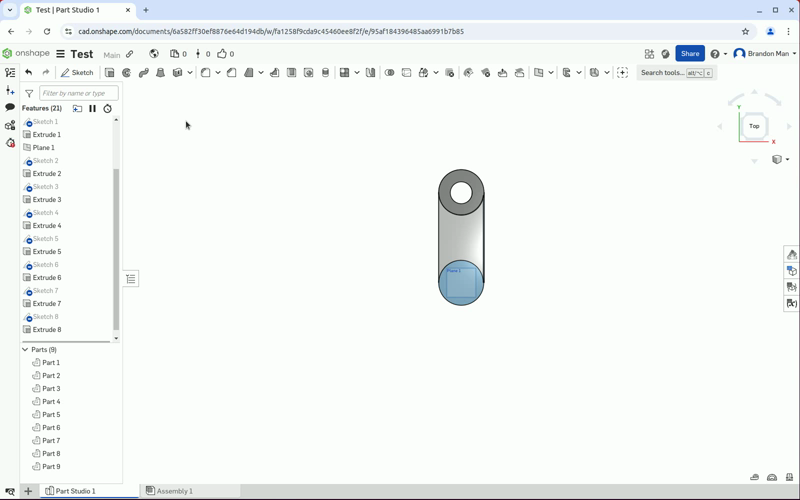
key(shift+h)
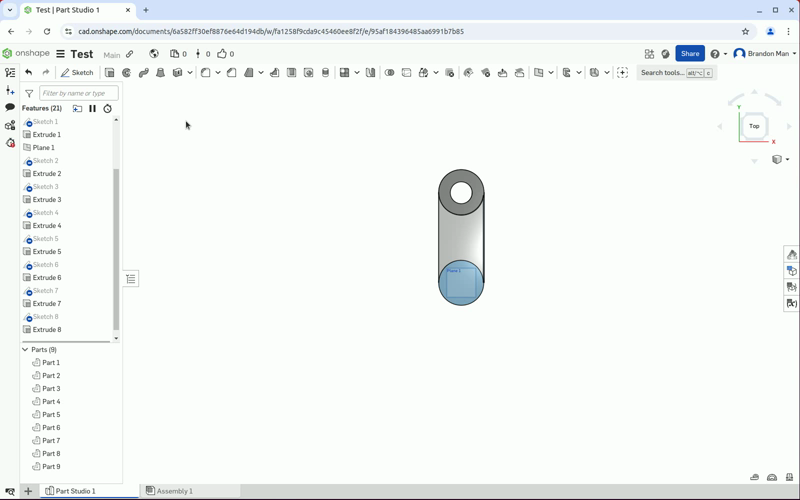
key(shift+7)
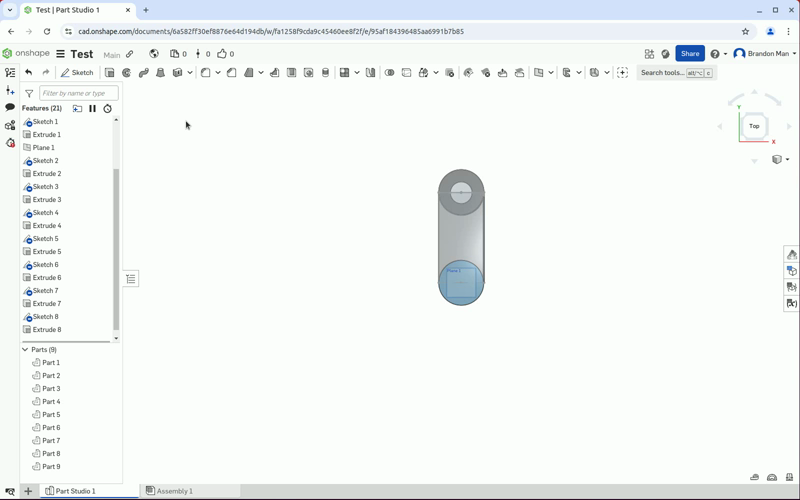
key(up, 3)
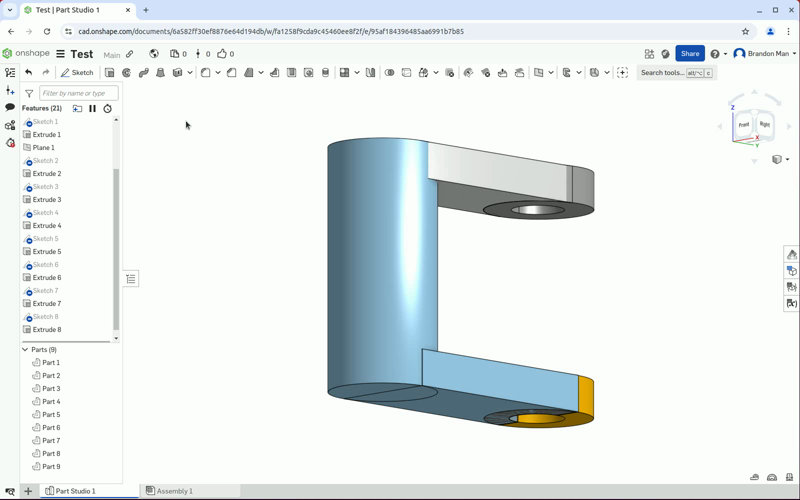
key(left, 3)
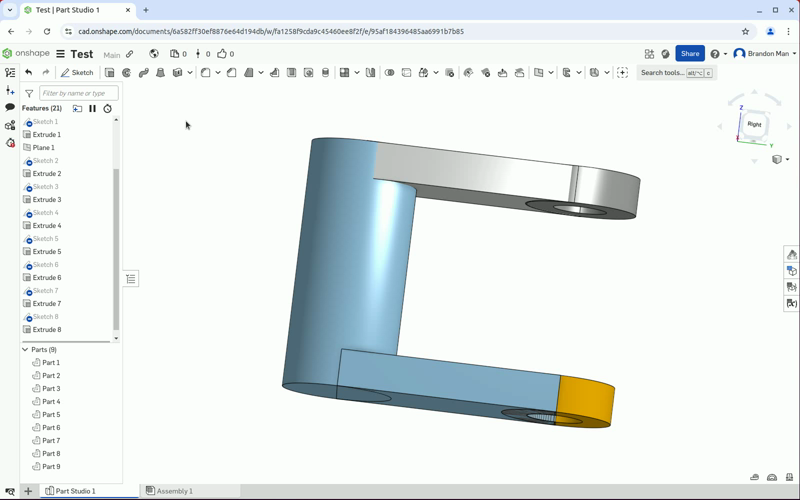
key(right, 3)
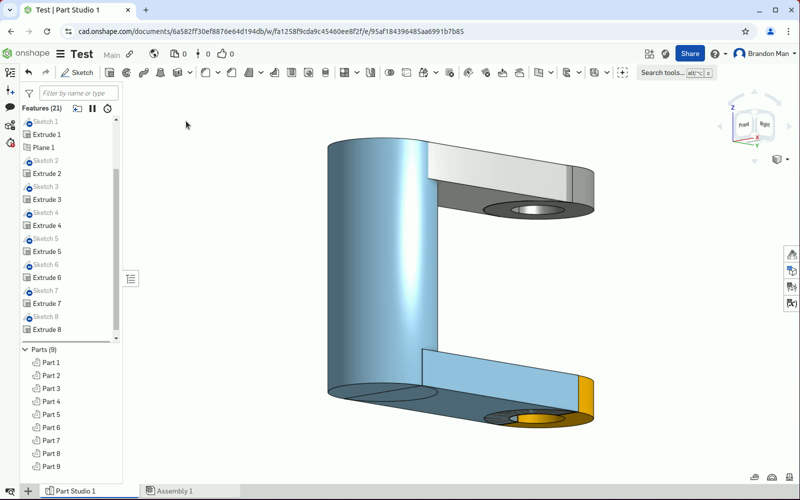
key(down, 3)
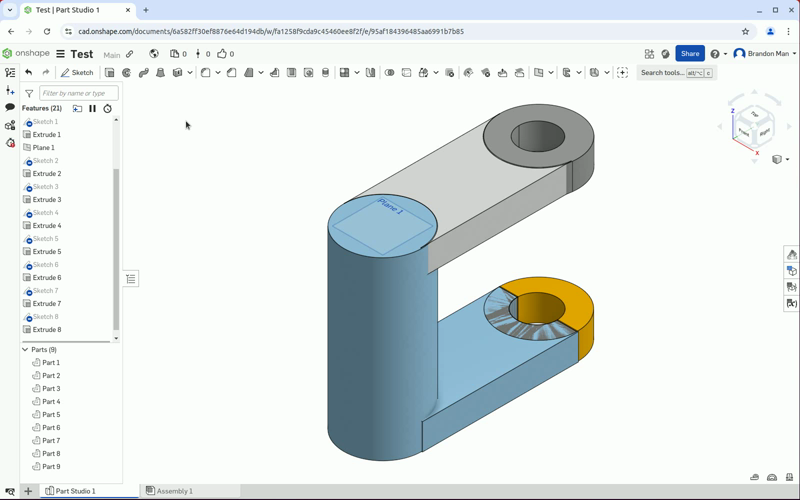
mouse_move(69, 124)
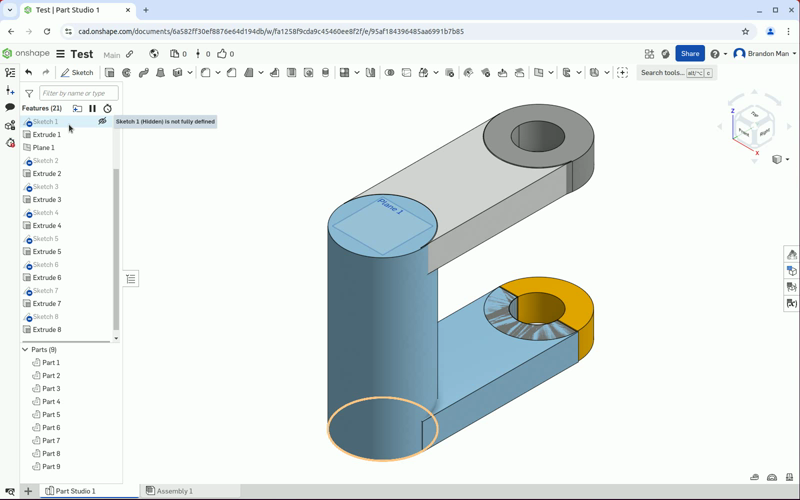
click(69, 124)